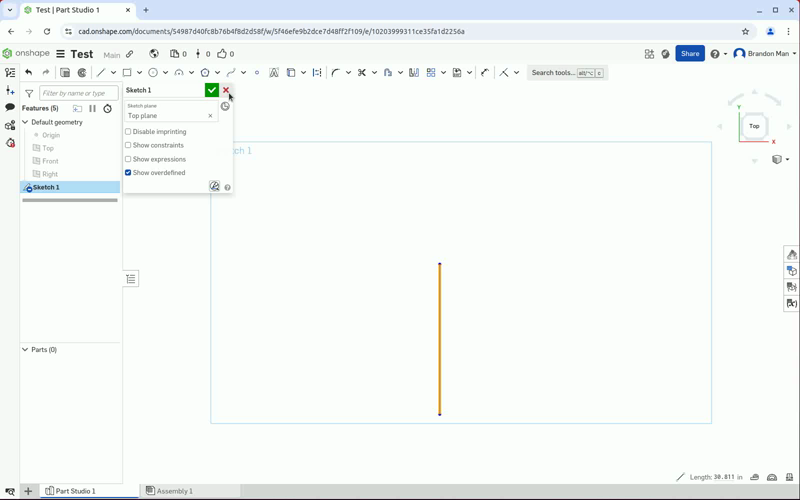
key(shift+h)
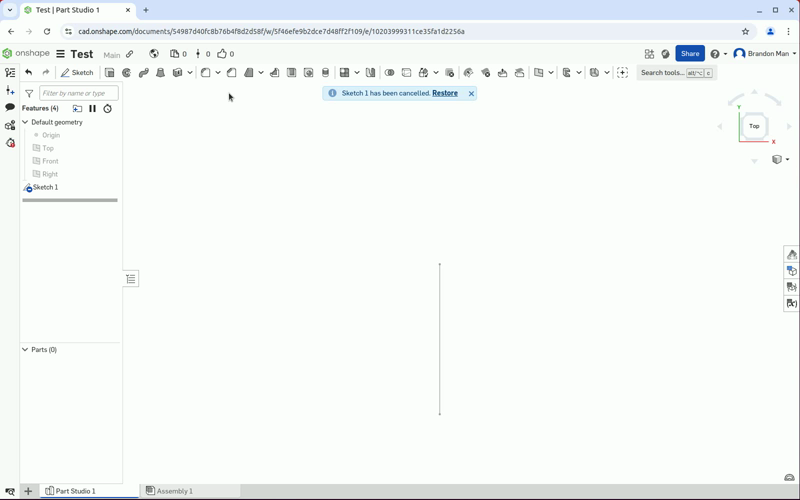
mouse_move(73, 352)
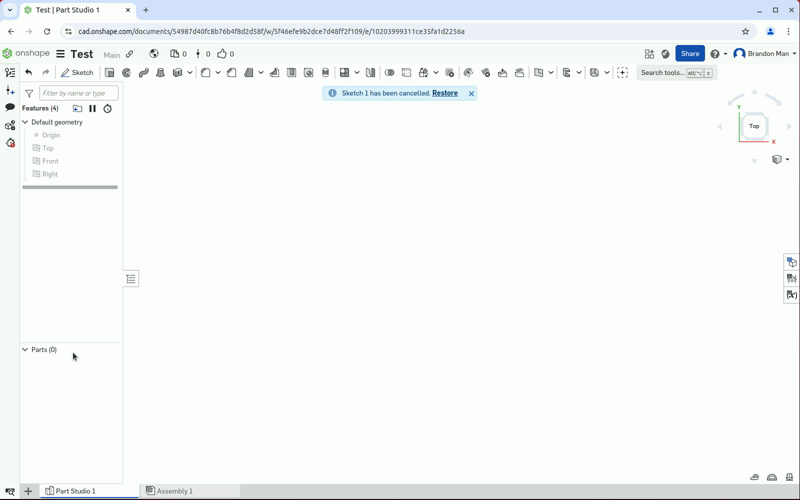
key(y)
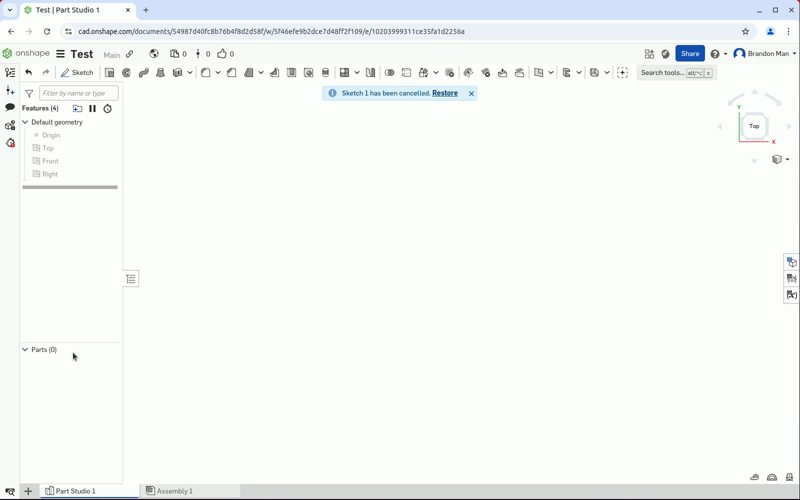
key(shift+p)
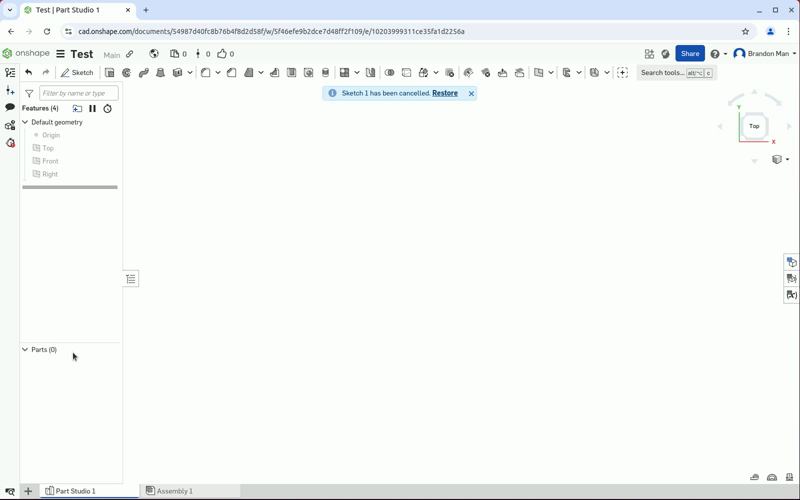
key(space)
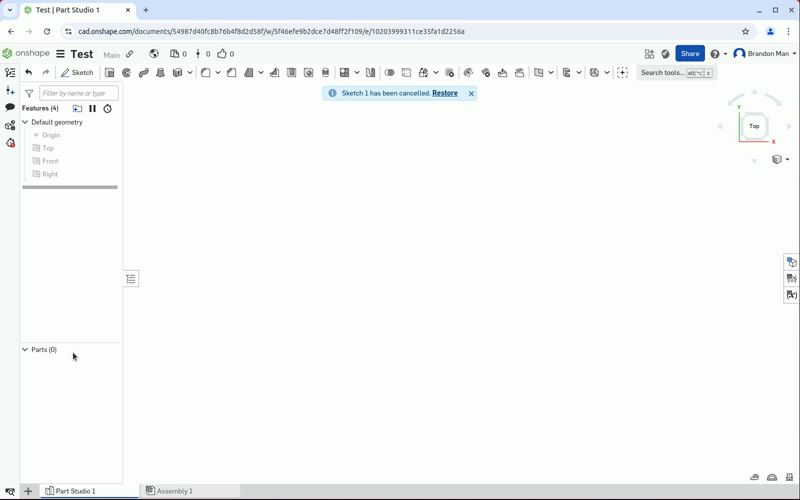
key_down(shift)
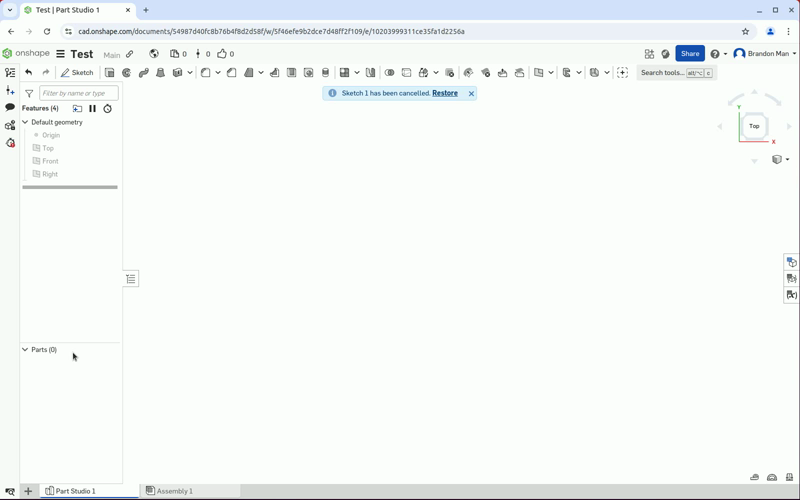
key(up)
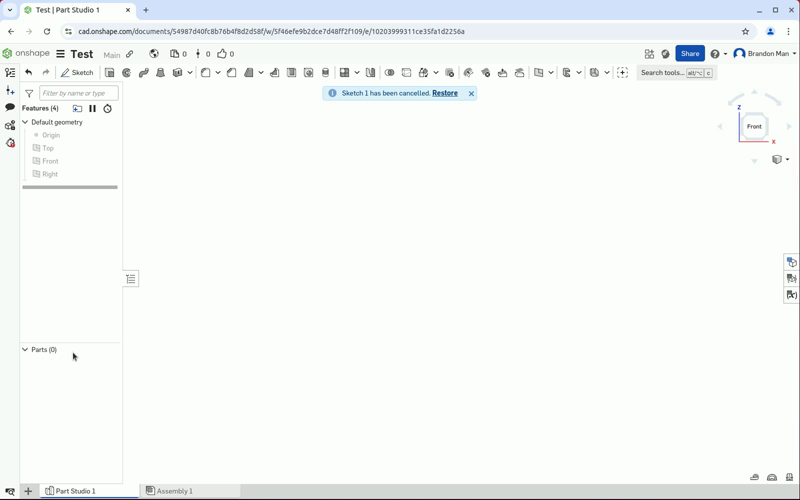
key_up(shift)
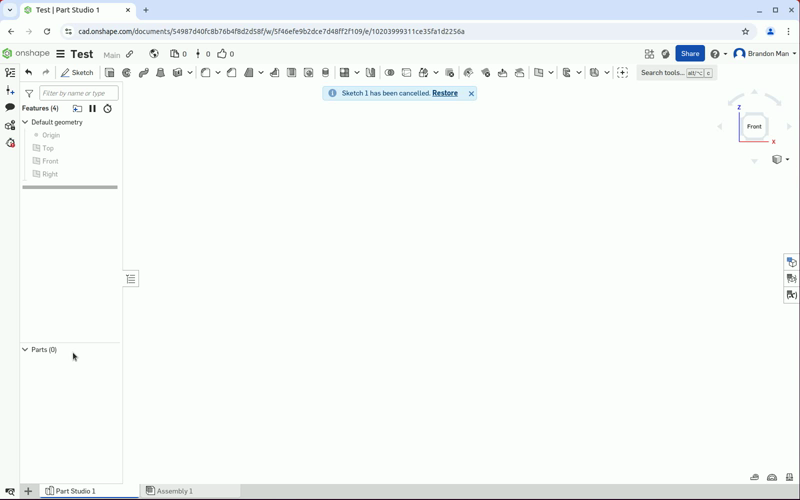
mouse_move(73, 352)
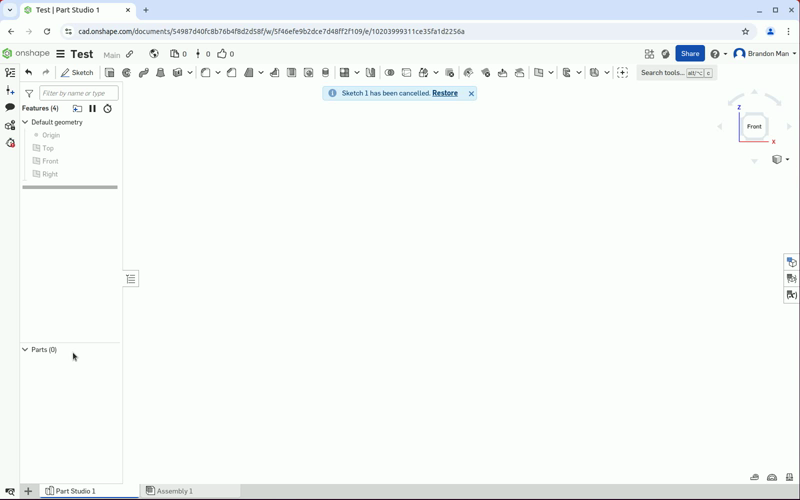
key(shift+y)
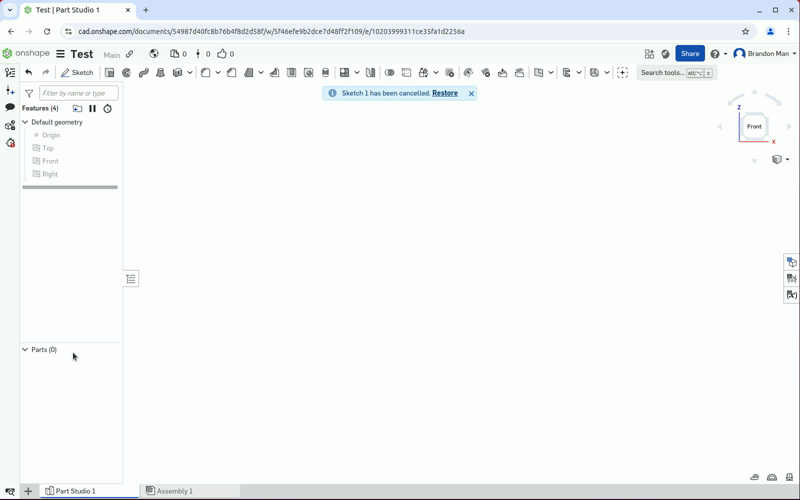
key(shift+s)
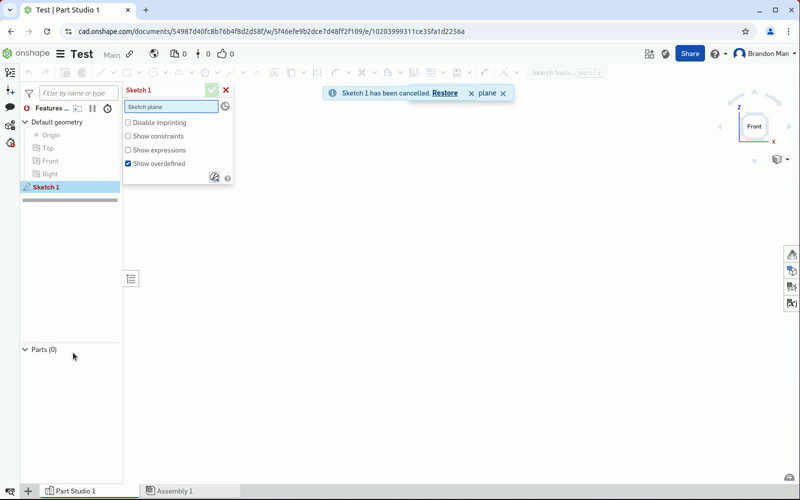
mouse_move(73, 163)
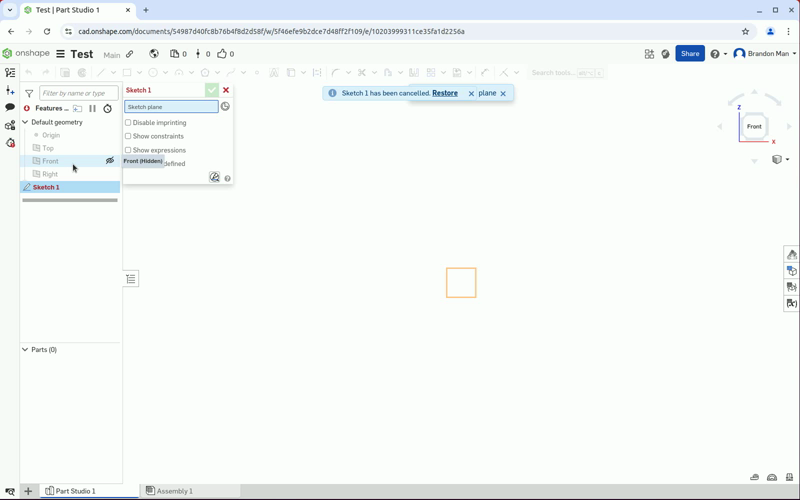
click(73, 163)
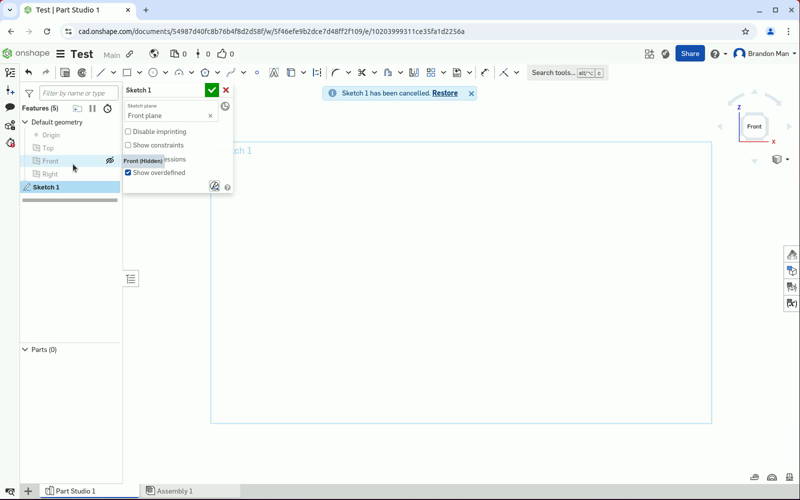
mouse_move(73, 352)
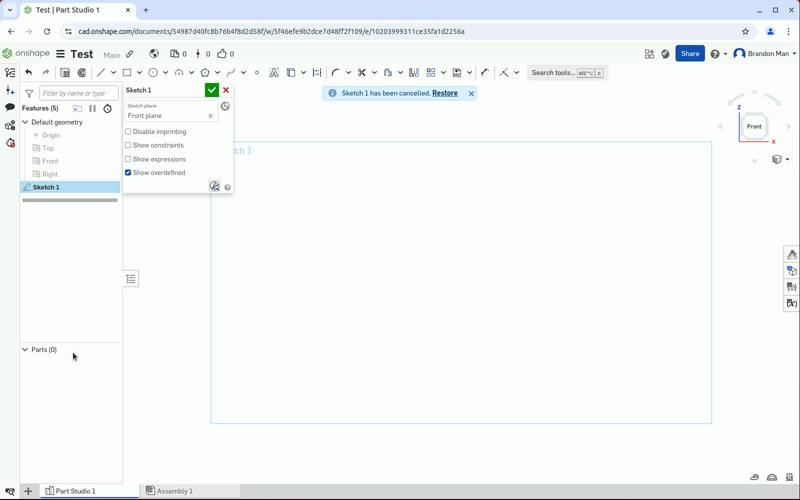
key(y)
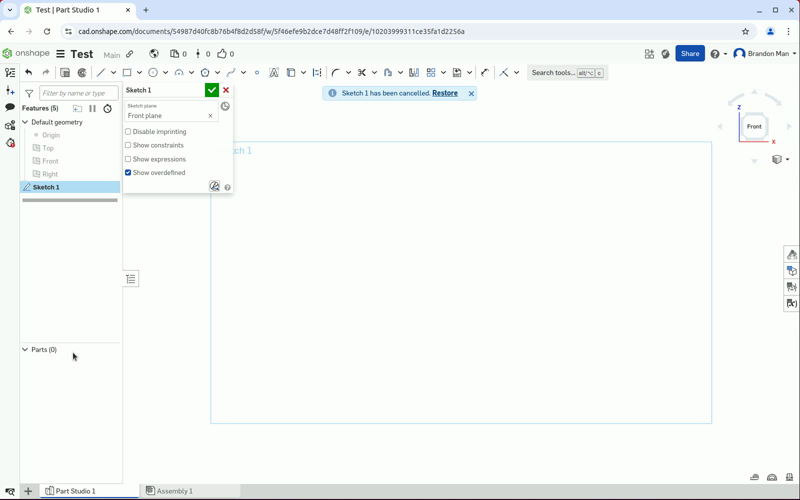
key(l)
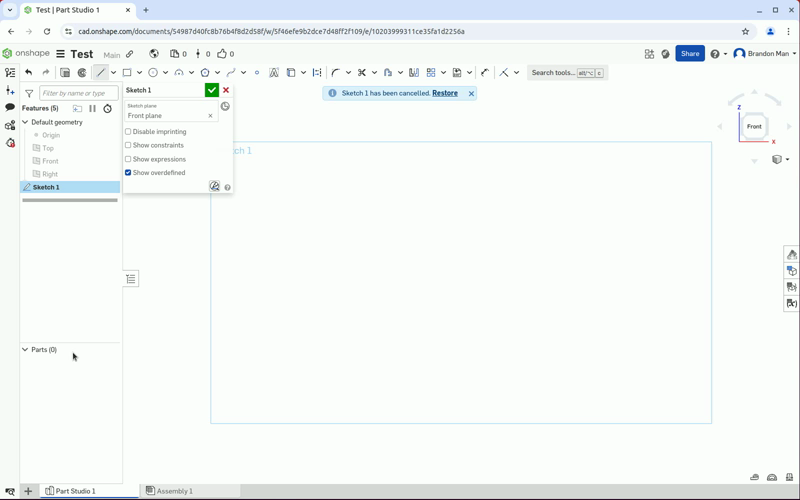
key_down(shift)
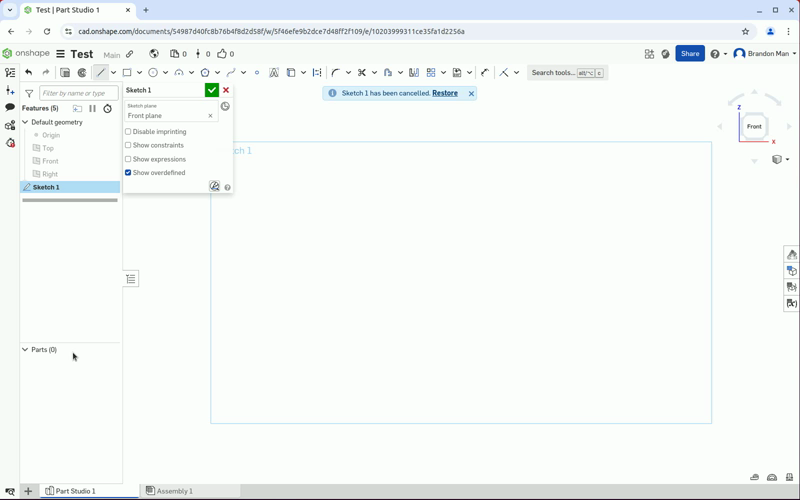
mouse_move(348, 264)
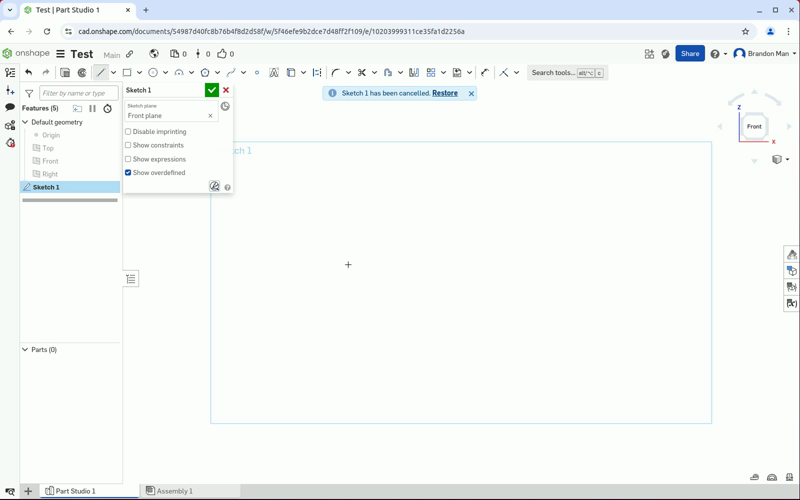
click(348, 264)
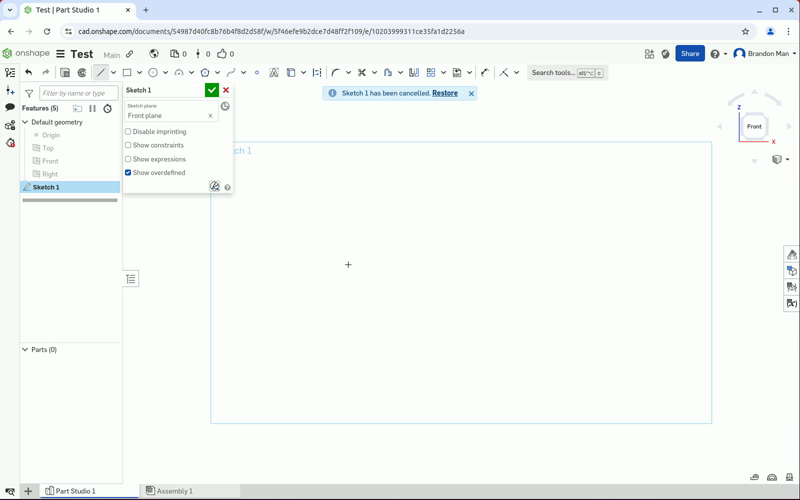
key_up(shift)
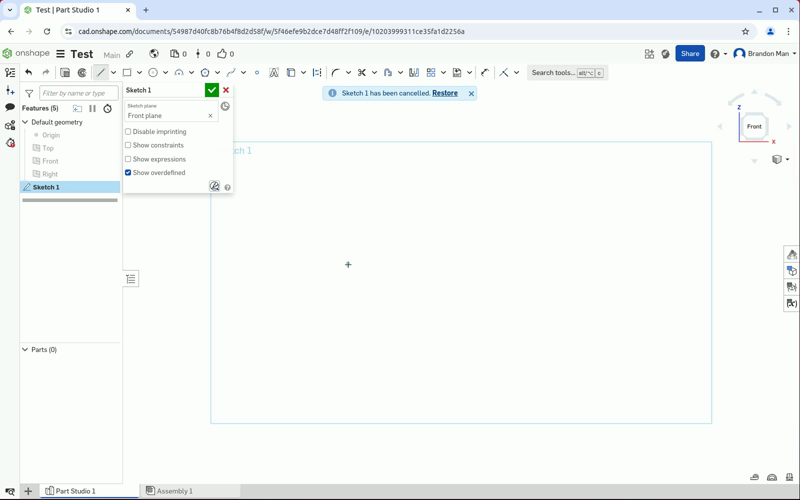
key_down(shift)
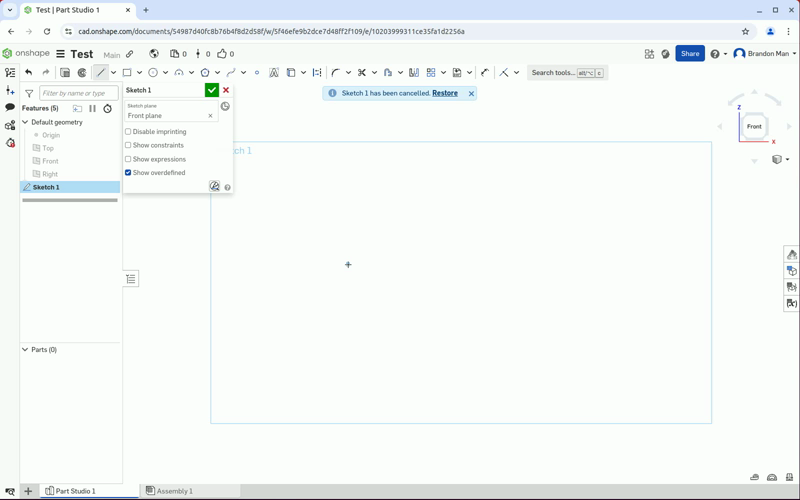
mouse_move(378, 264)
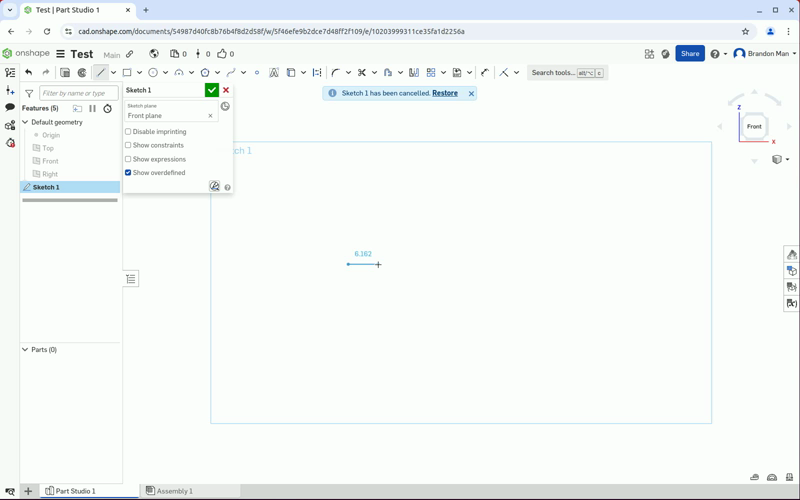
mouse_move(374, 275)
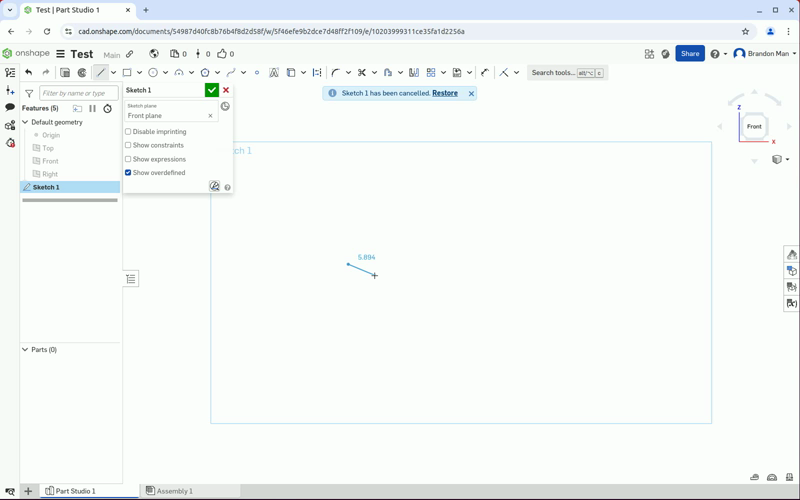
click(374, 275)
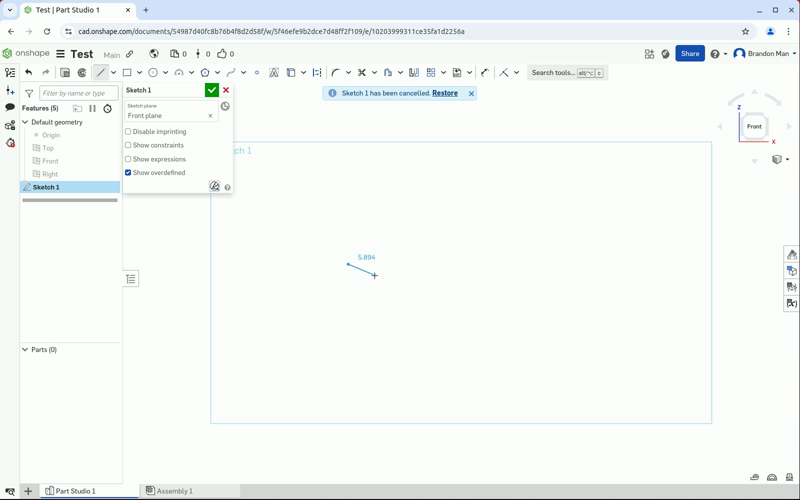
key_up(shift)
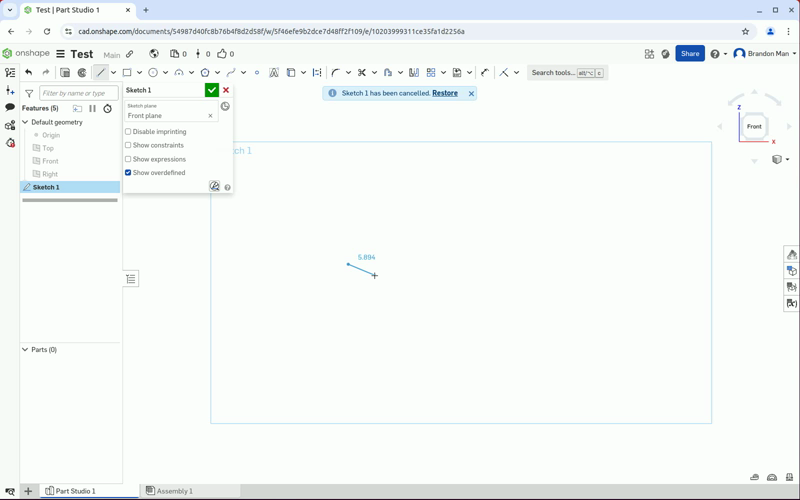
key(esc)
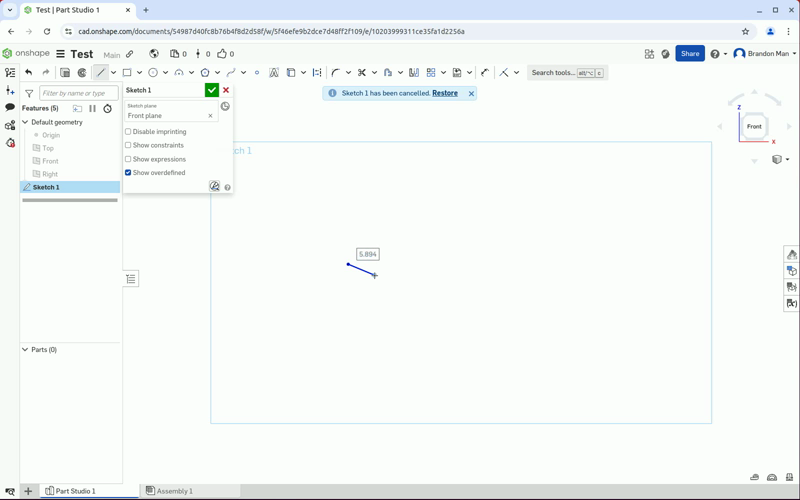
key(a)
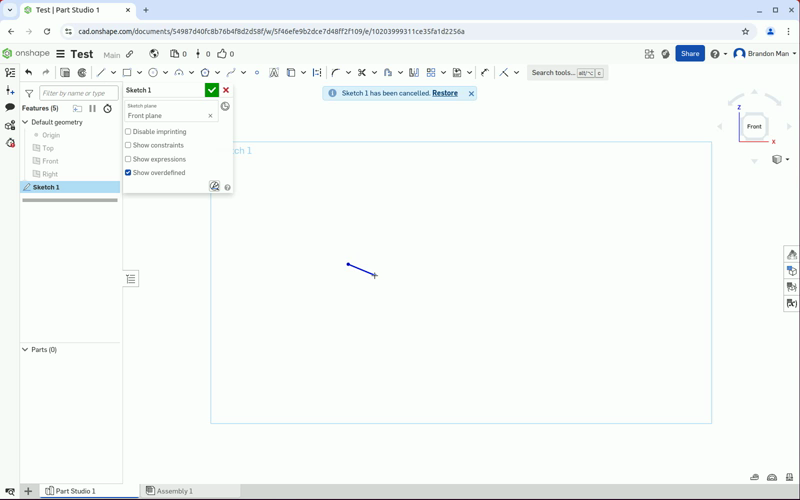
mouse_move(374, 275)
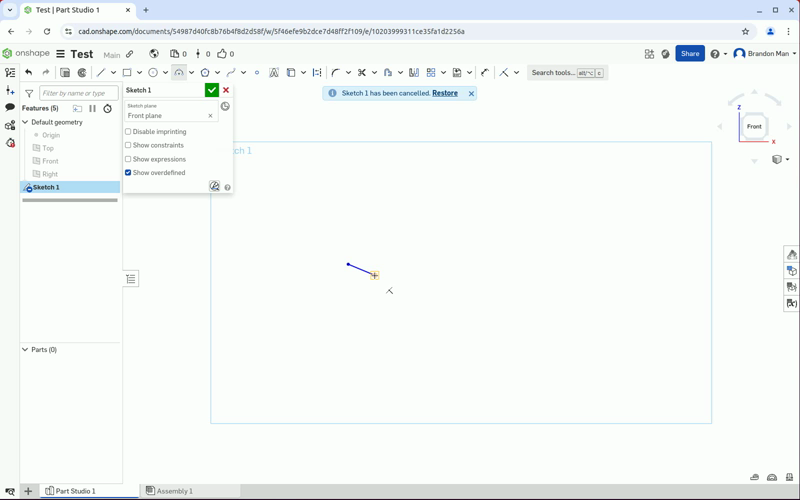
click(374, 275)
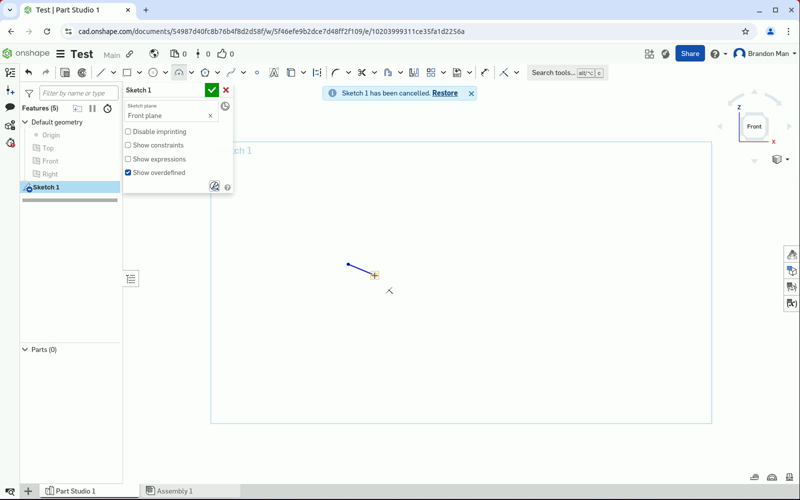
key_down(shift)
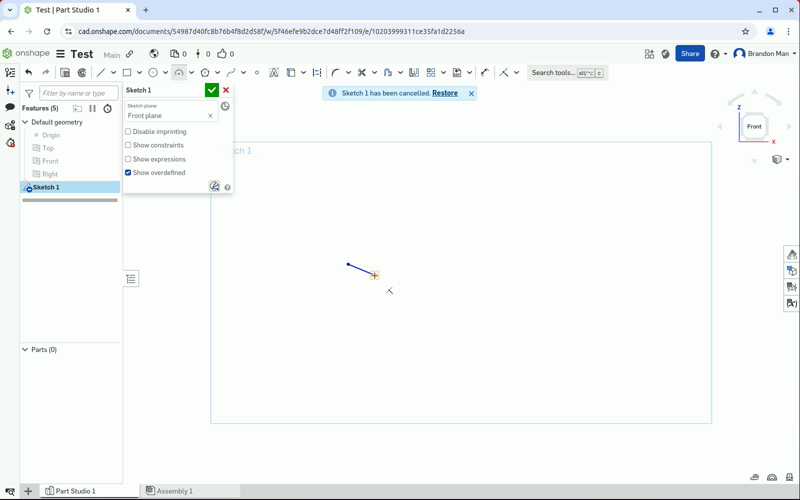
mouse_move(373, 243)
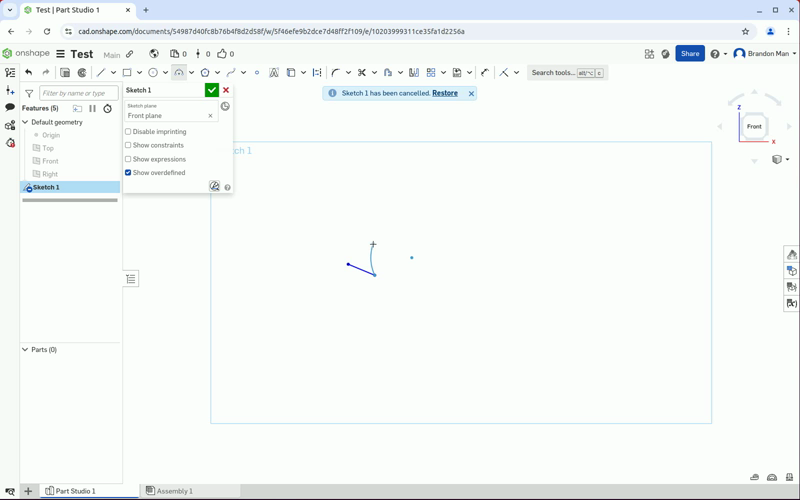
click(373, 243)
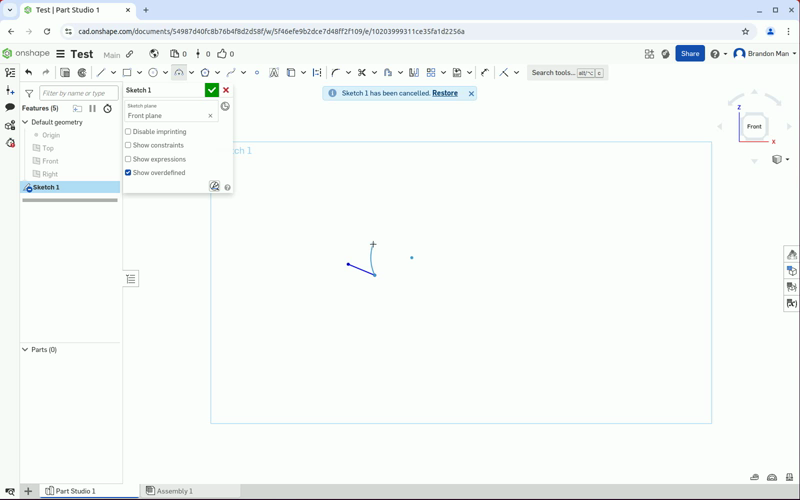
mouse_move(371, 259)
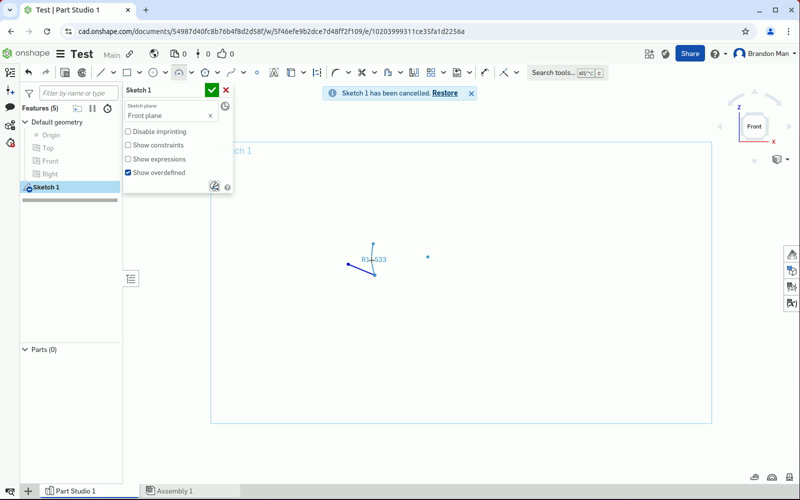
click(371, 259)
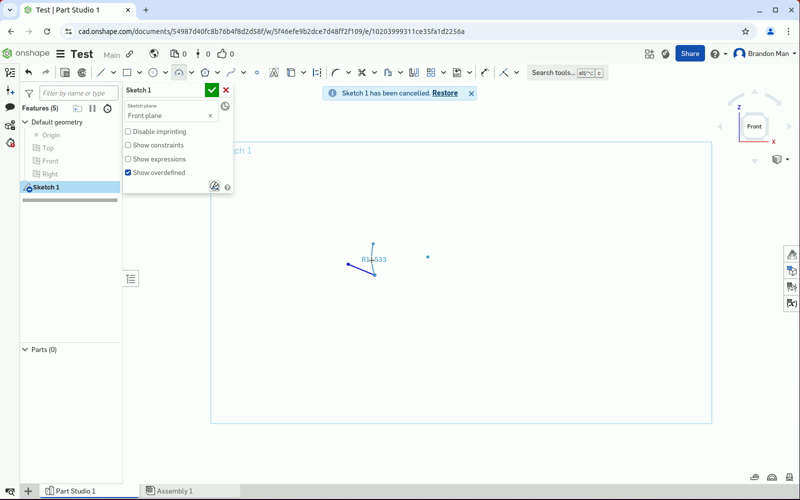
key_up(shift)
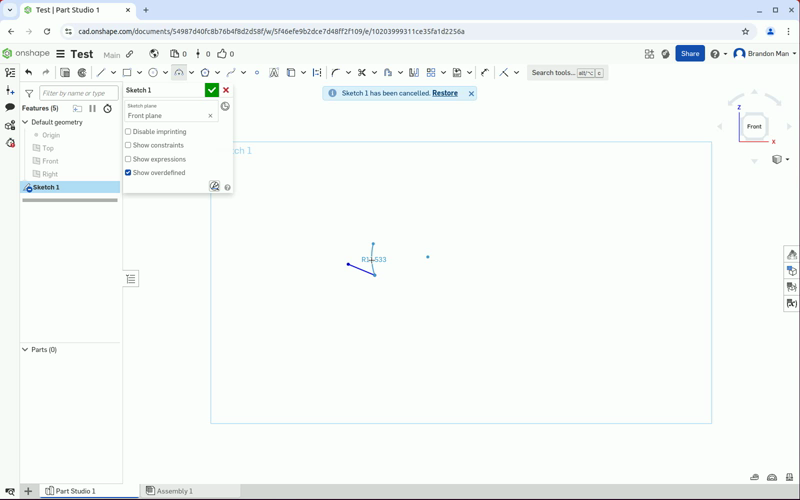
key(esc)
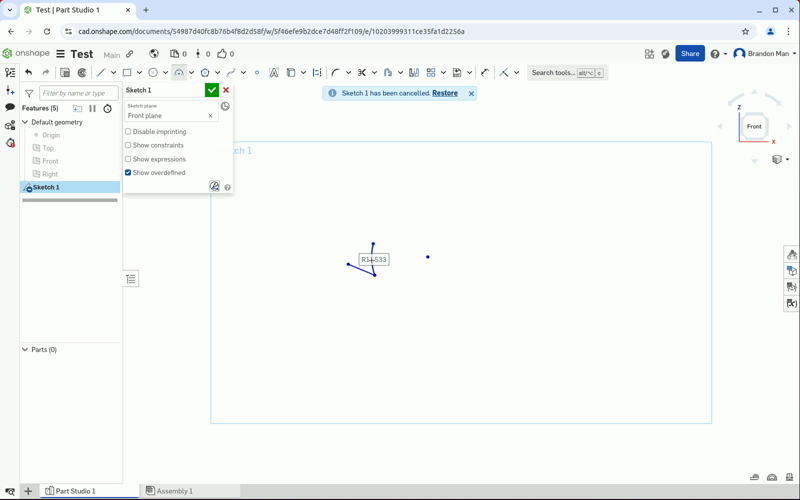
key(l)
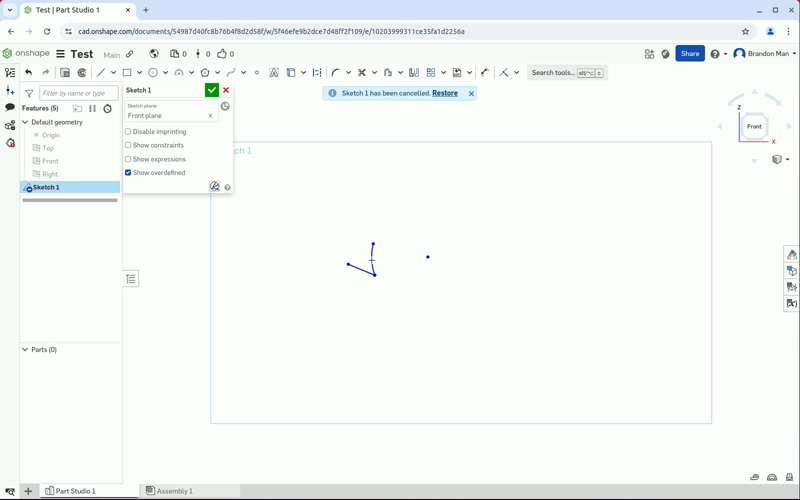
mouse_move(373, 243)
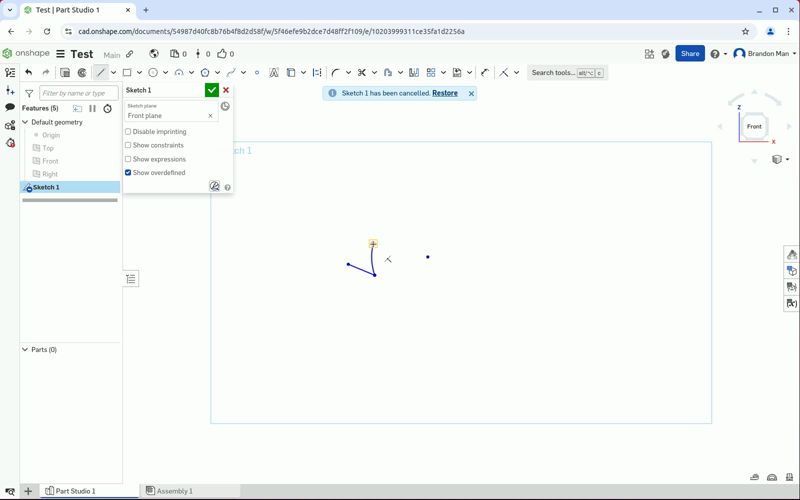
click(373, 243)
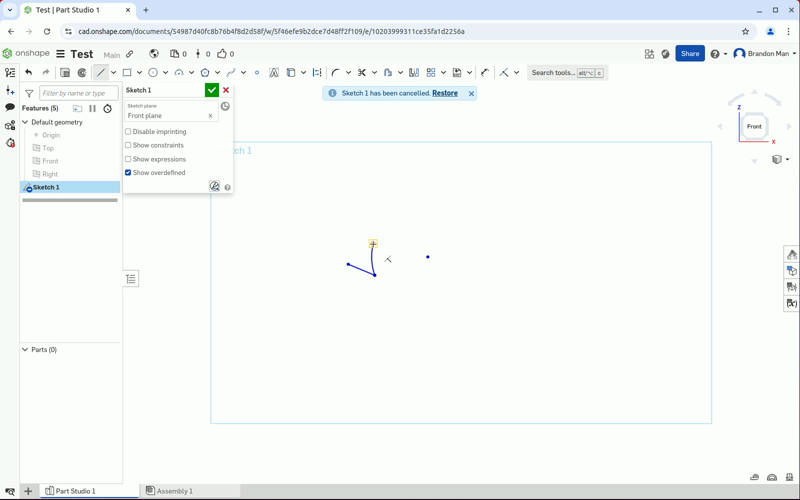
mouse_move(403, 243)
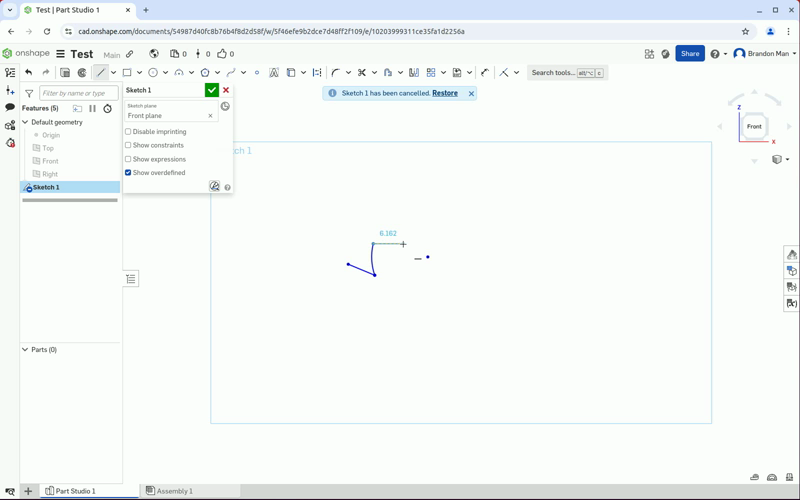
key_down(shift)
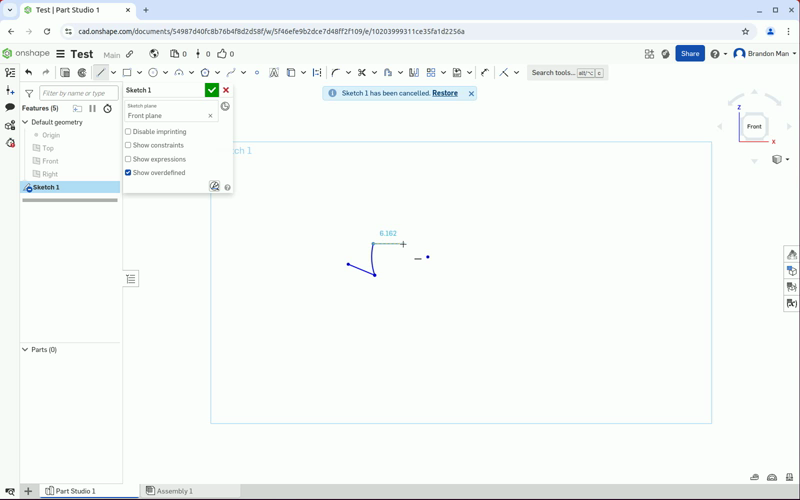
mouse_move(348, 264)
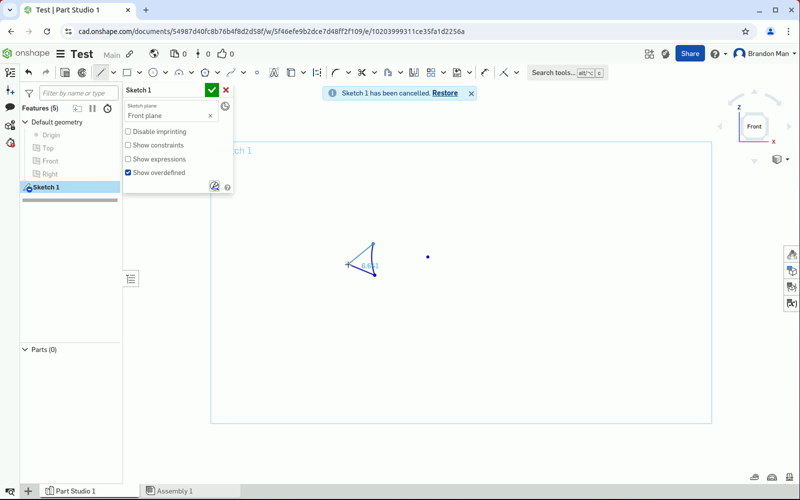
key_up(shift)
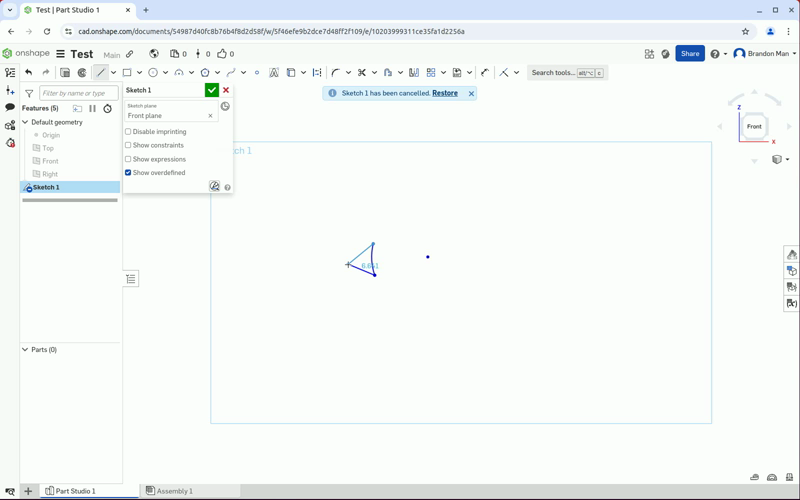
click(348, 264)
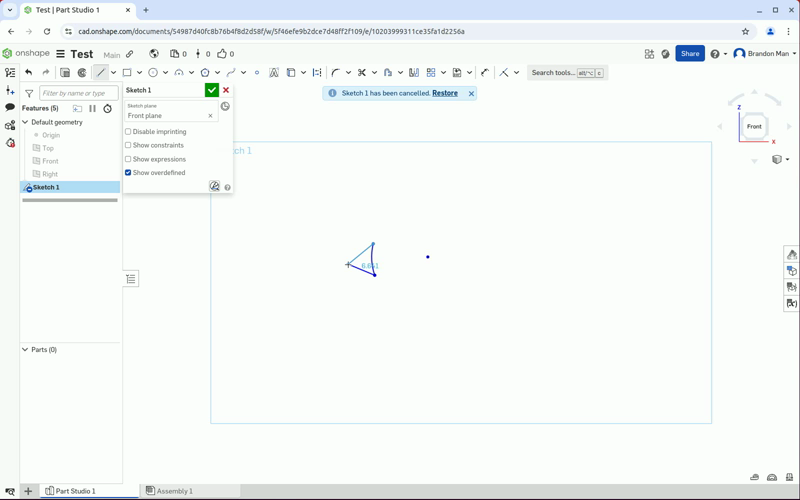
key(esc)
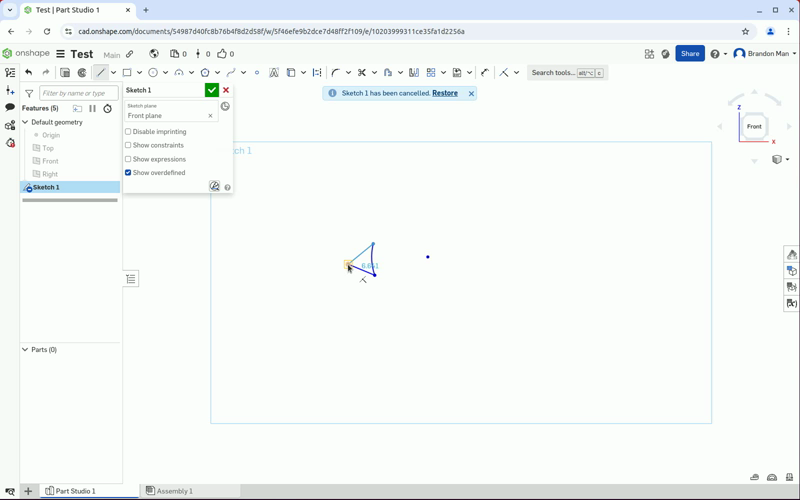
mouse_move(368, 268)
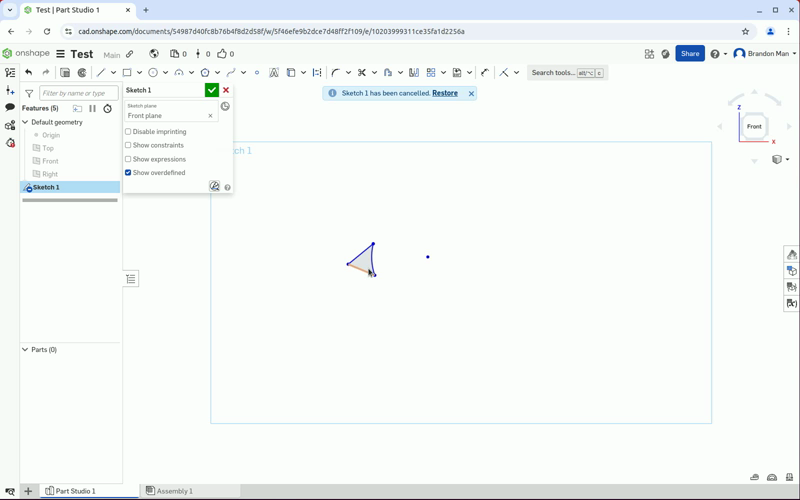
scroll(6)
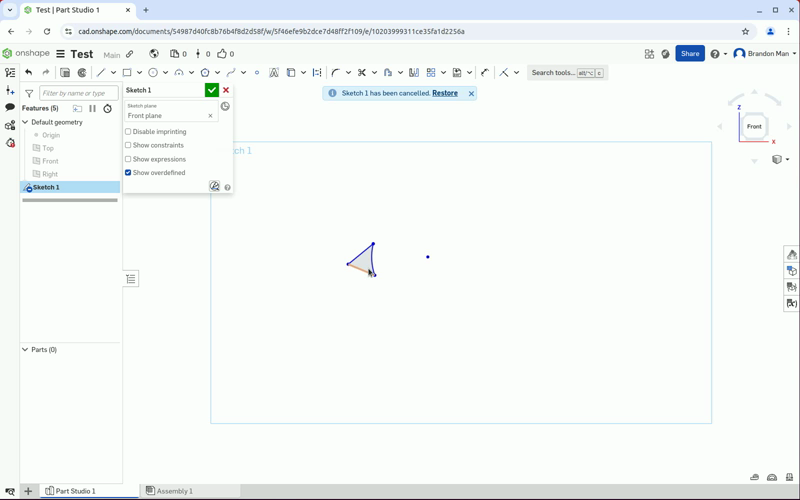
scroll(6)
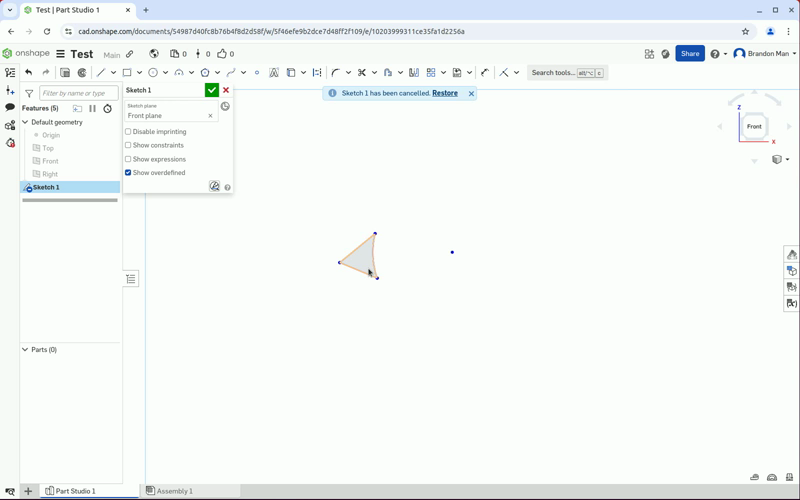
scroll(6)
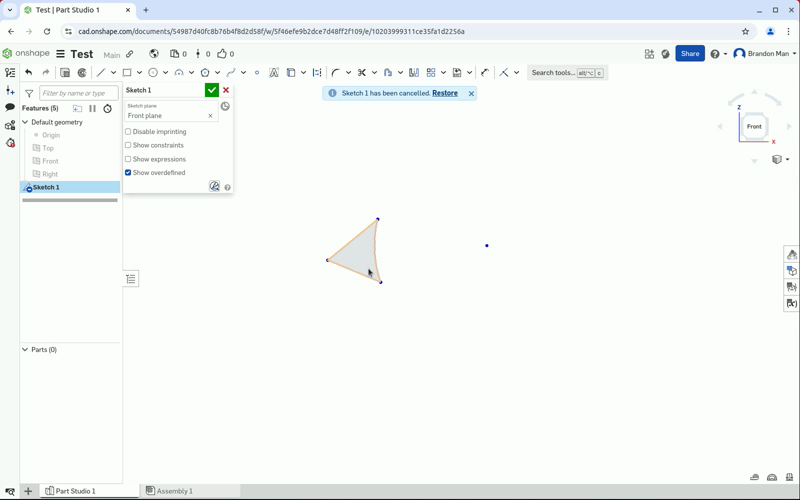
scroll(6)
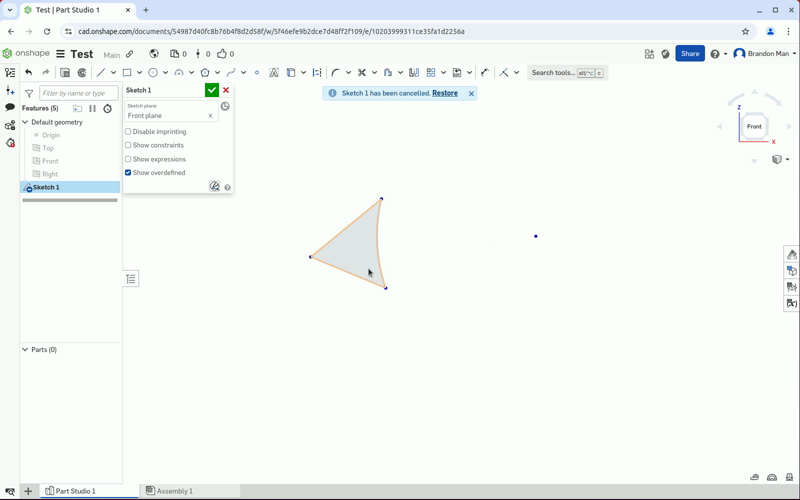
scroll(6)
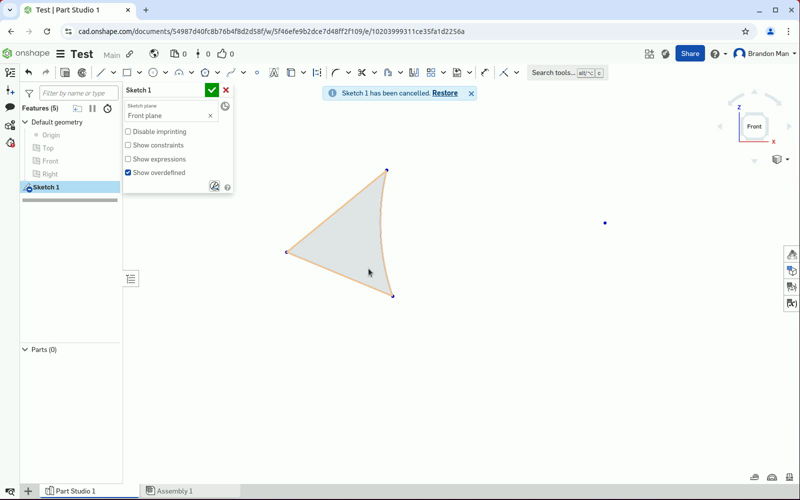
scroll(6)
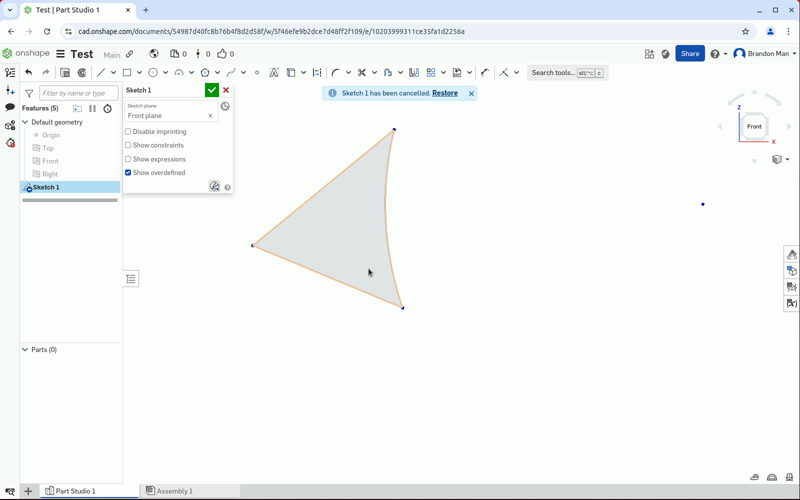
scroll(6)
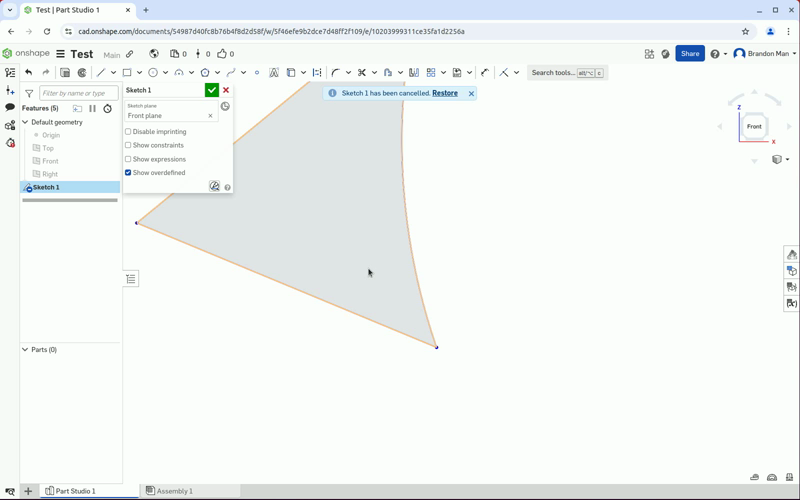
click(368, 268)
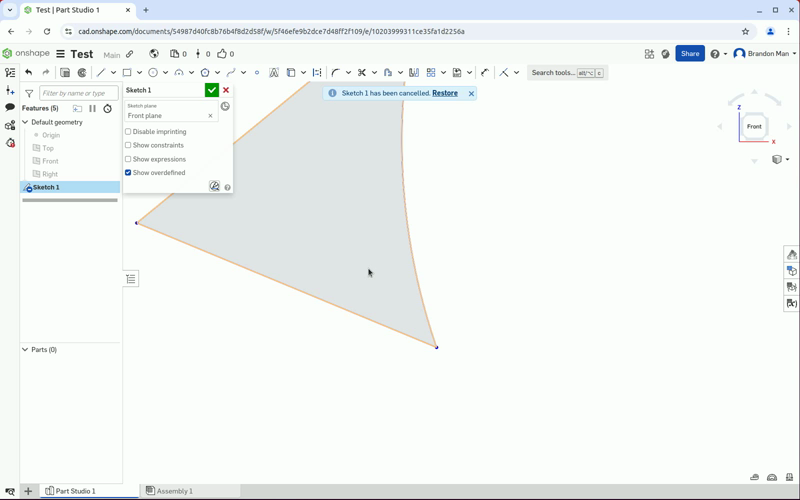
scroll(-6)
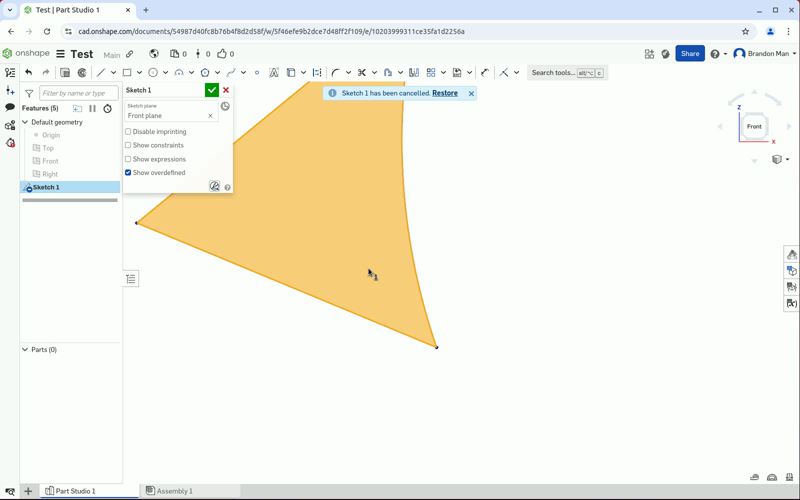
scroll(-6)
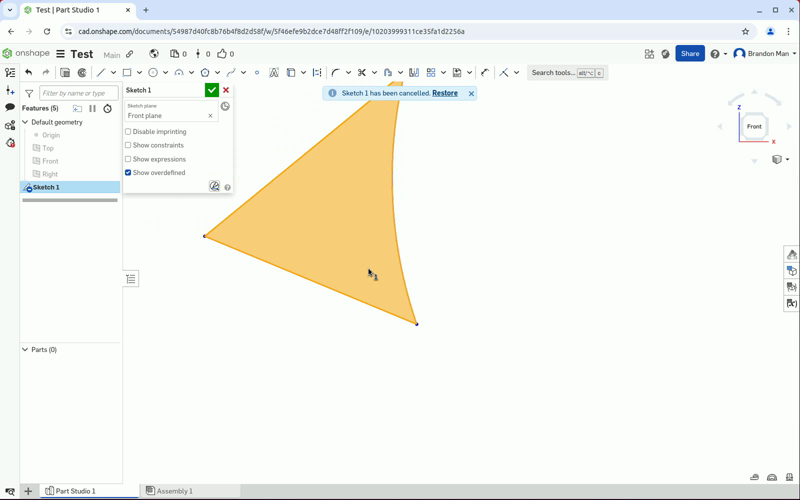
scroll(-6)
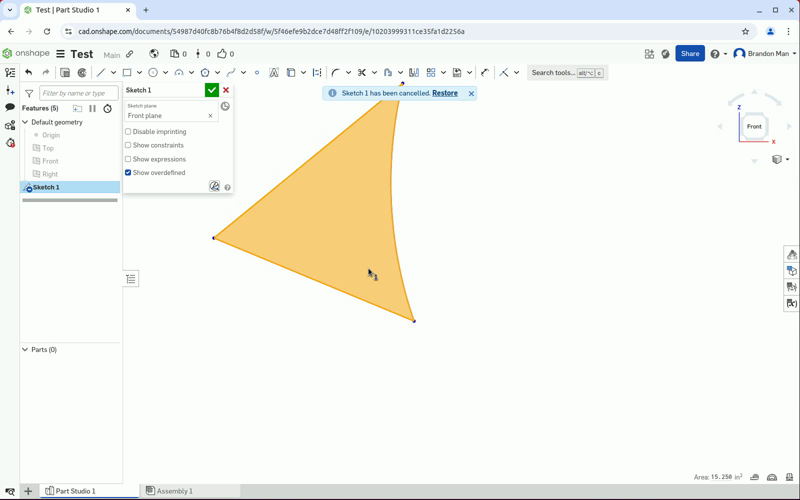
scroll(-6)
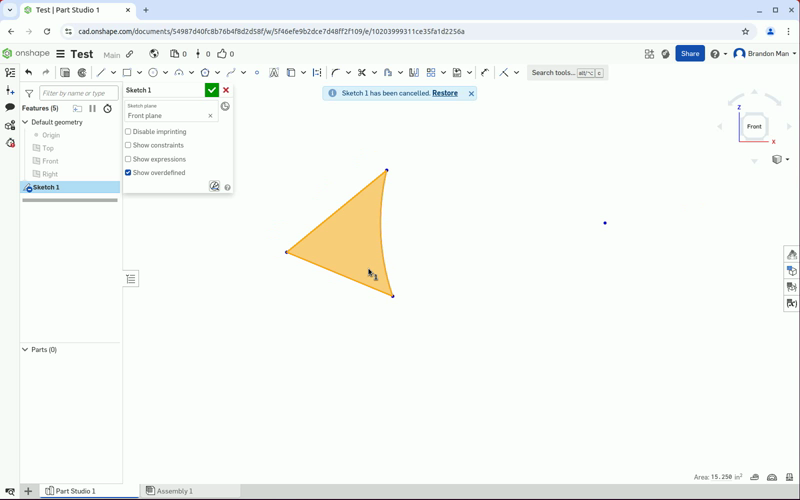
scroll(-6)
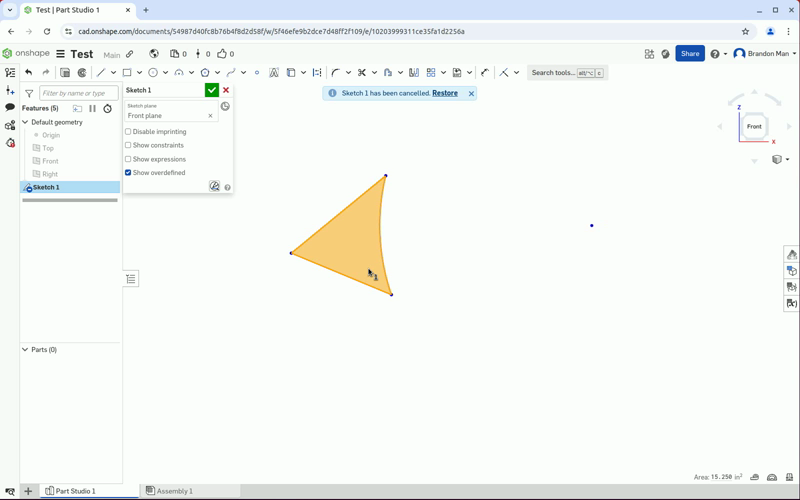
scroll(-6)
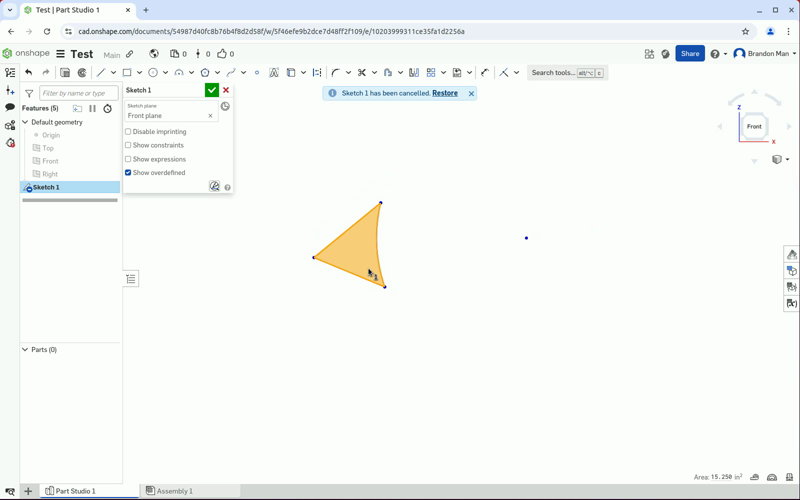
scroll(-6)
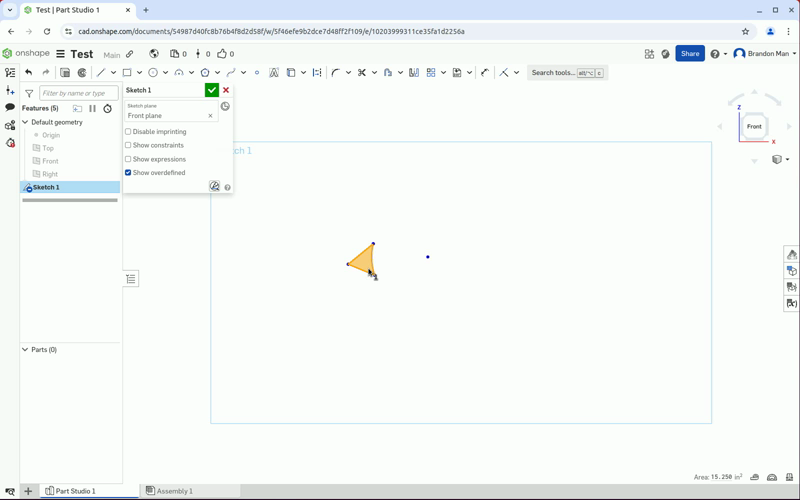
mouse_move(73, 352)
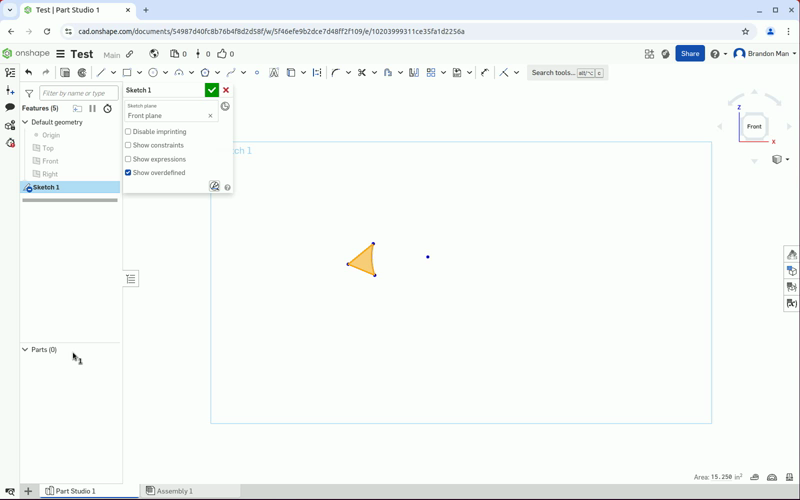
key(shift+y)
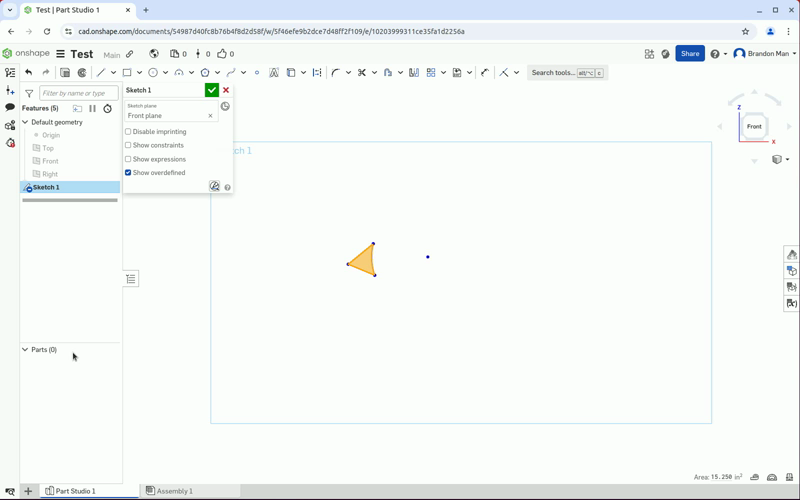
key(shift+e)
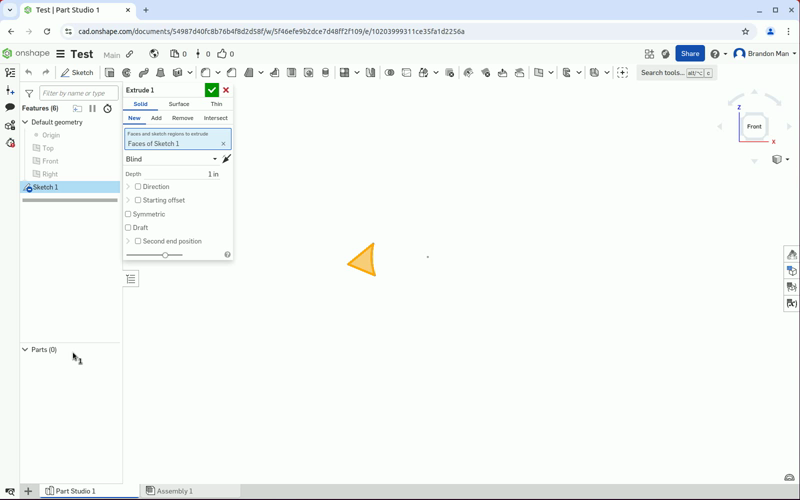
mouse_move(143, 106)
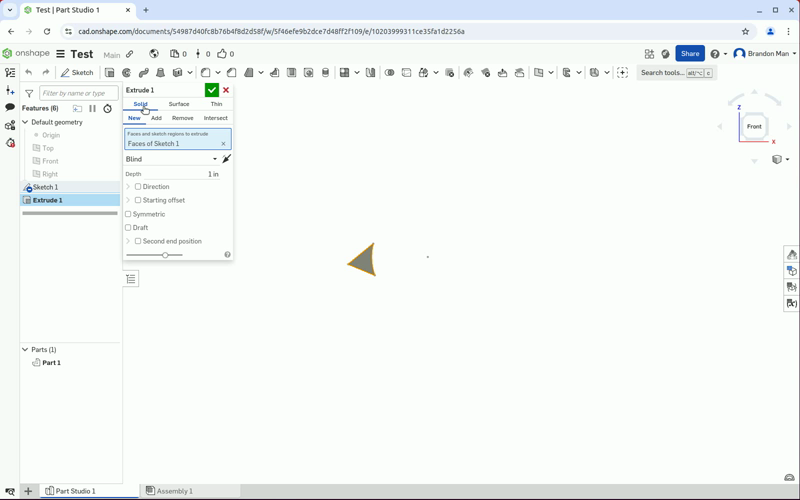
click(143, 106)
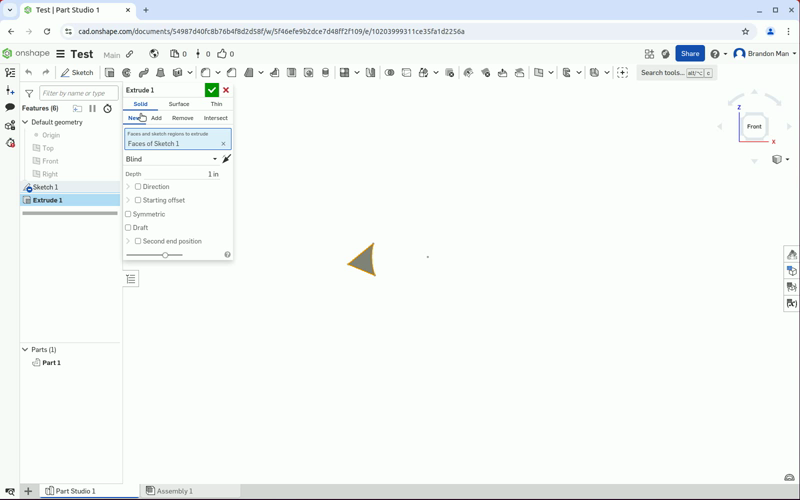
mouse_move(137, 120)
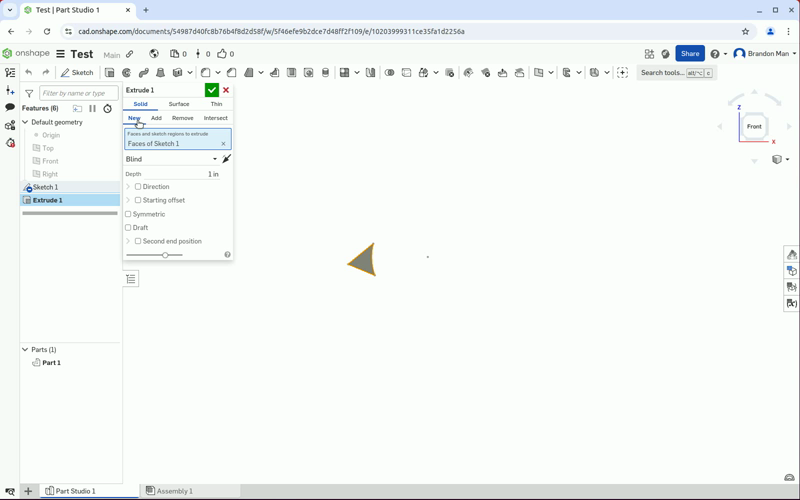
click(137, 120)
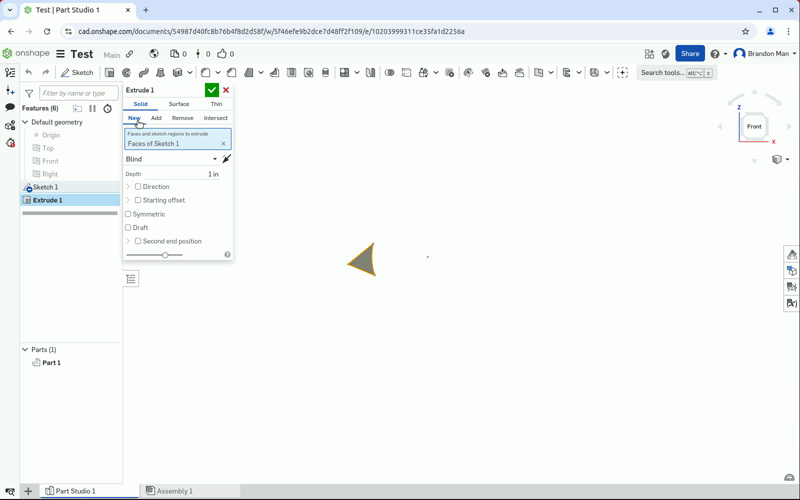
key(tab, 4)
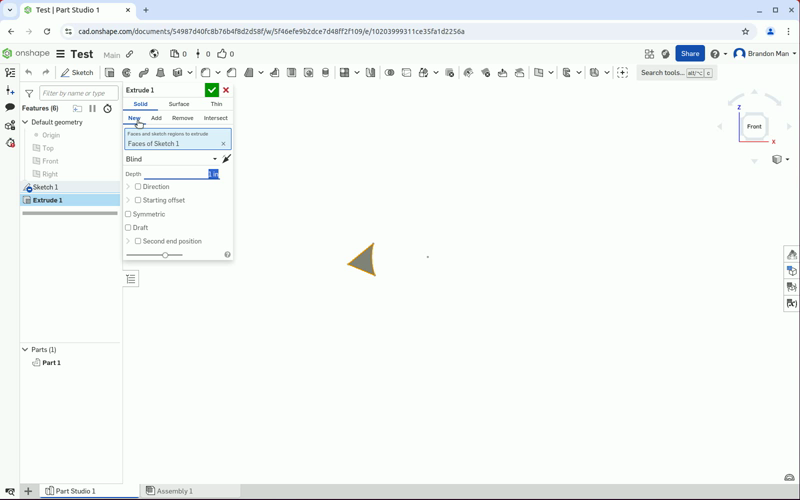
text(7.462)
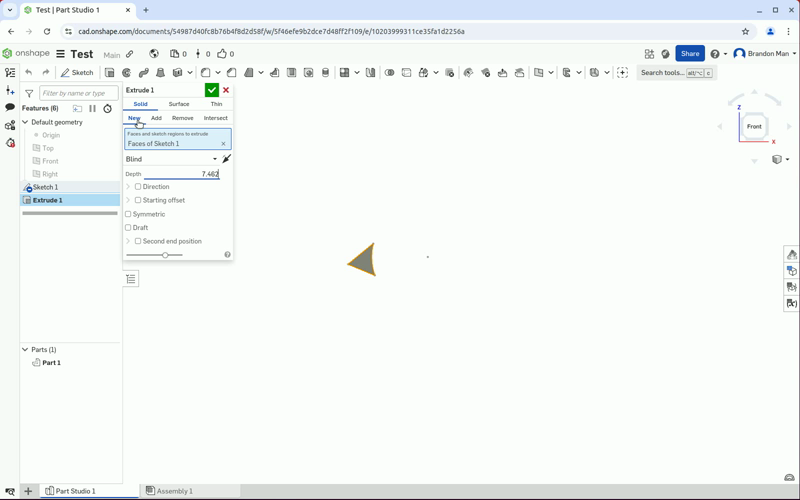
key(enter)
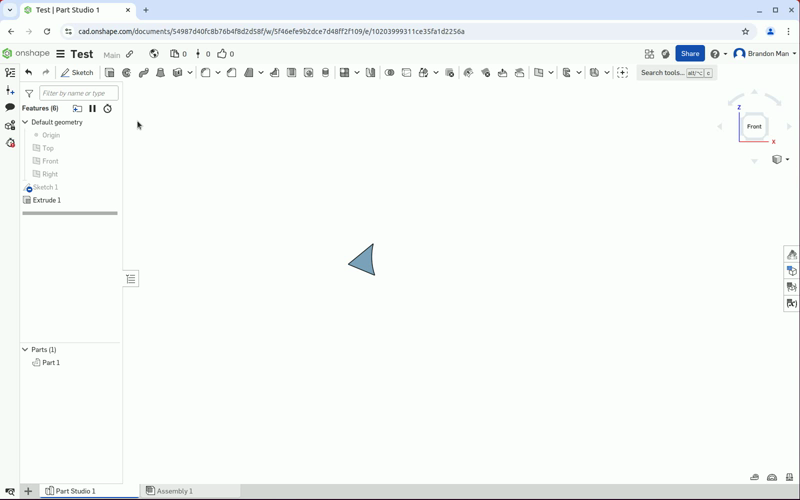
key(shift+h)
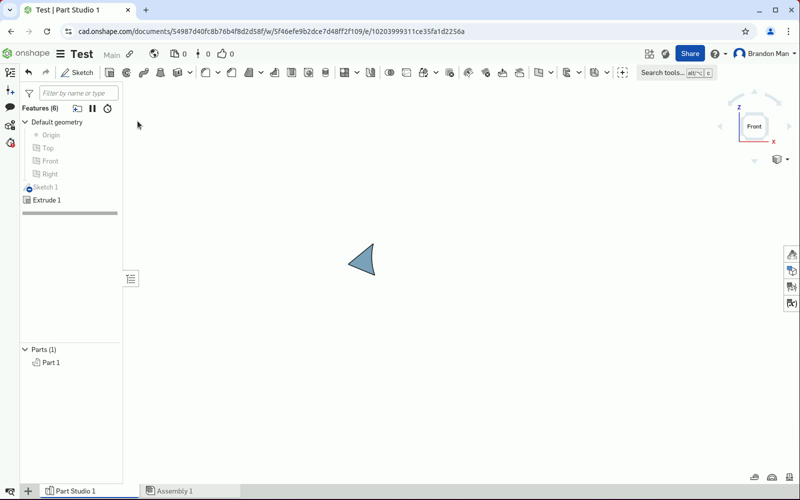
key(shift+h)
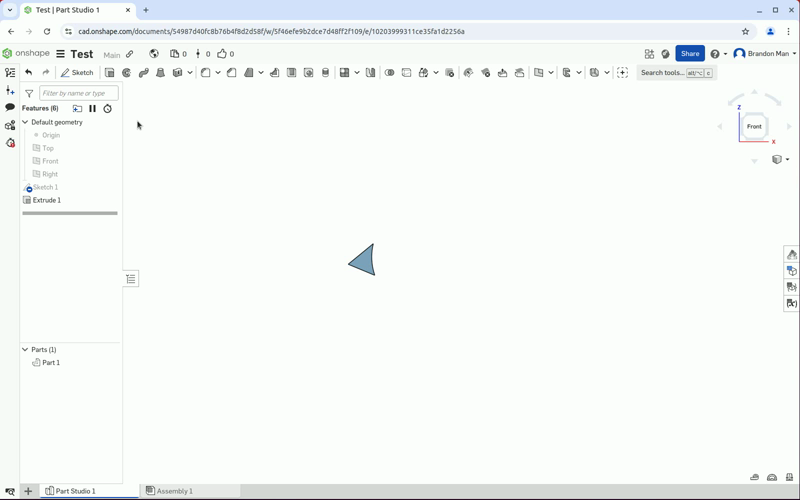
mouse_move(73, 189)
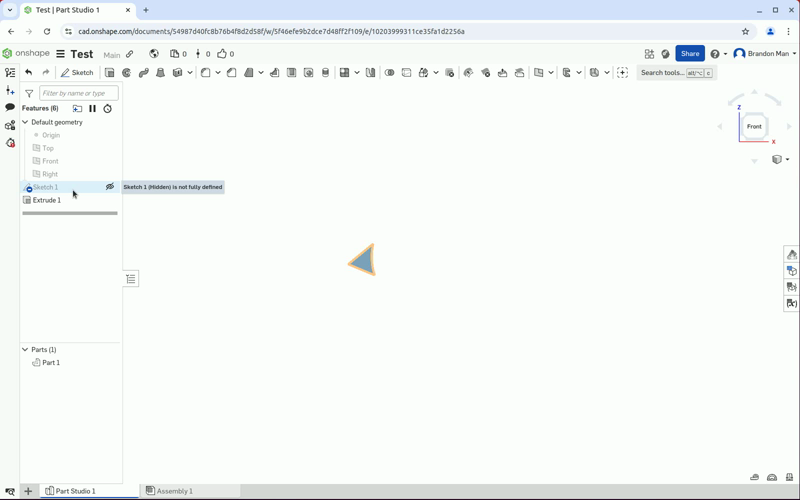
click(73, 189)
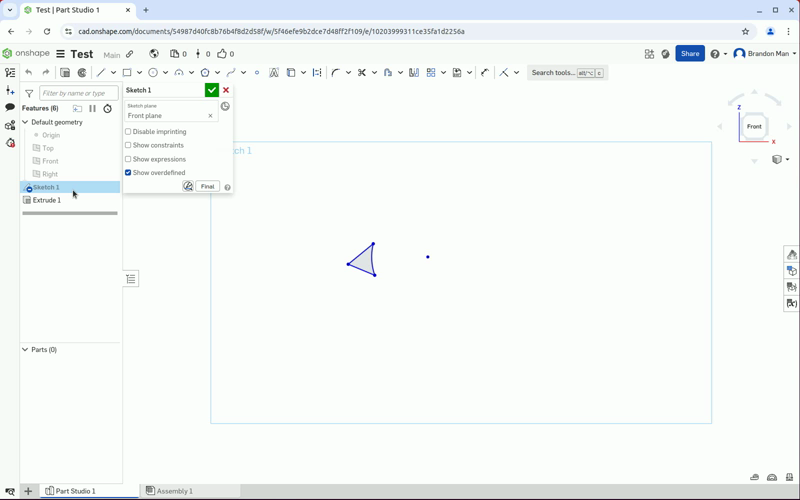
mouse_move(229, 92)
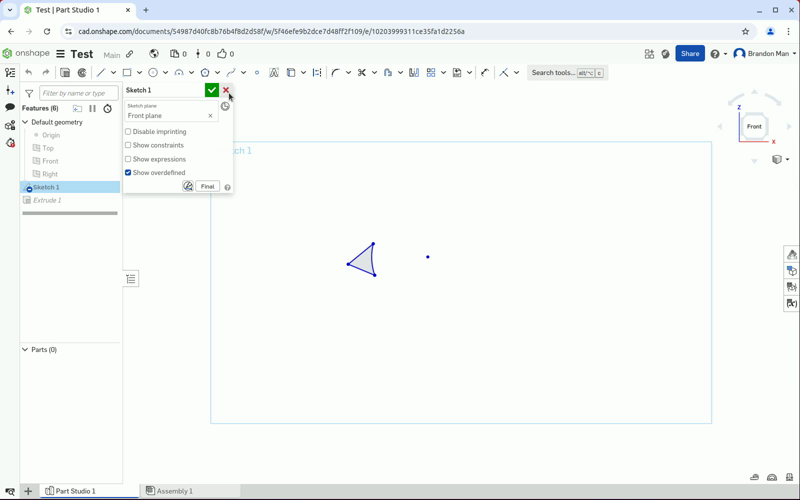
click(229, 92)
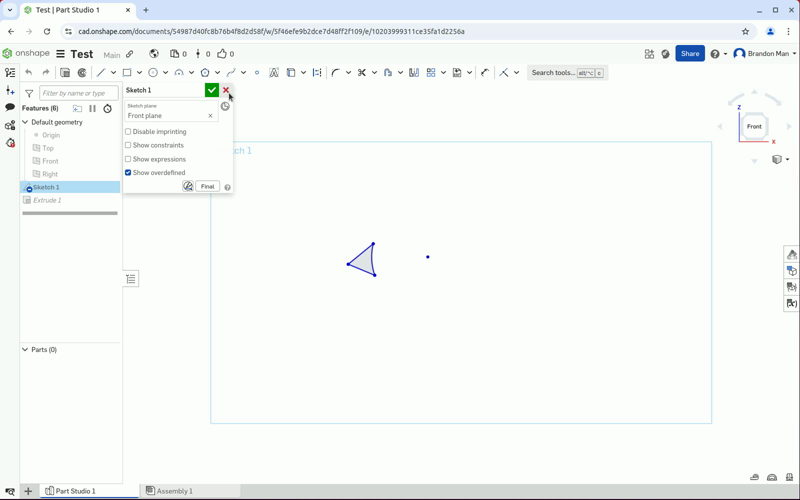
key(shift+s)
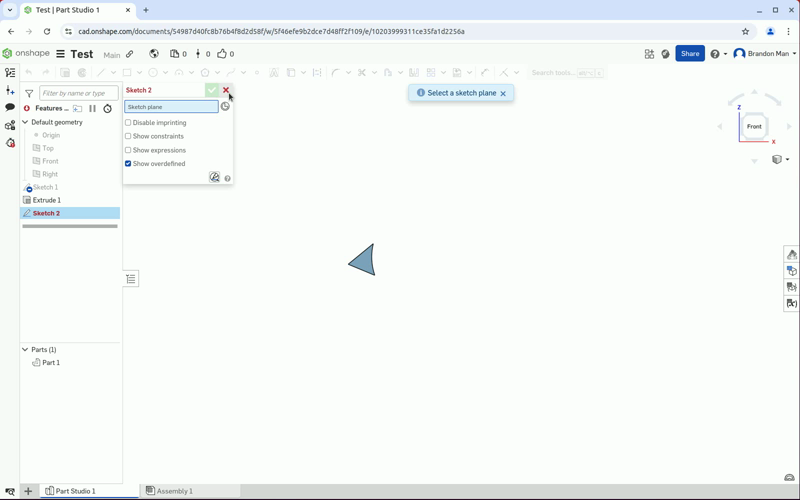
mouse_move(73, 163)
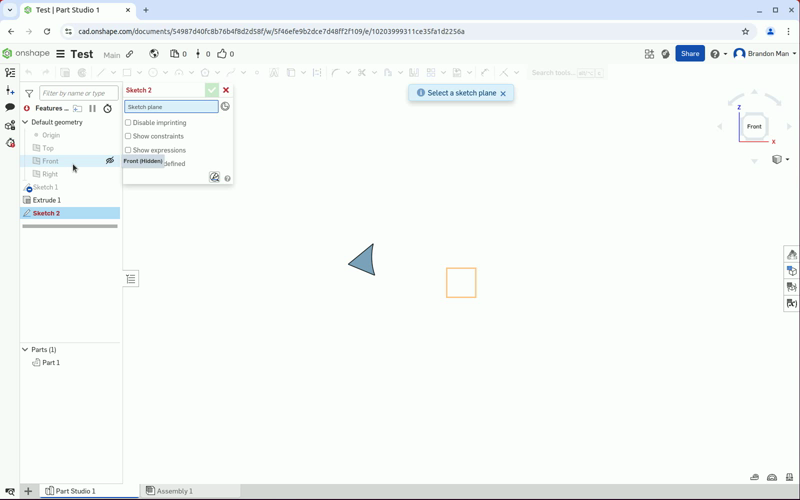
click(73, 163)
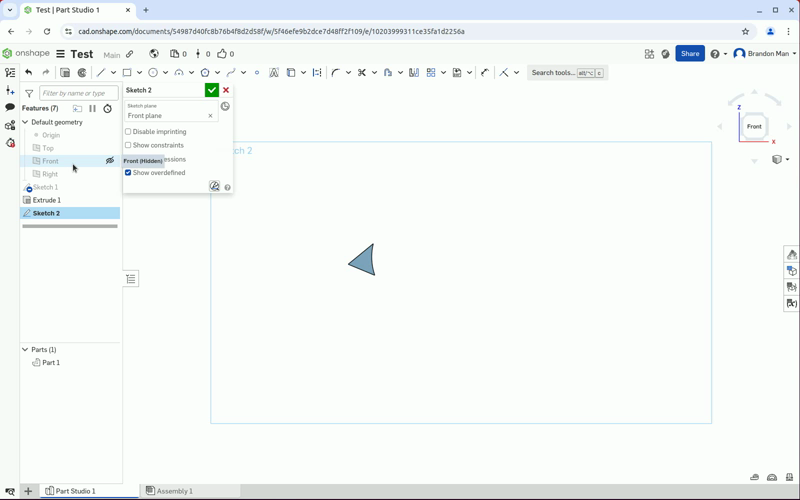
mouse_move(73, 352)
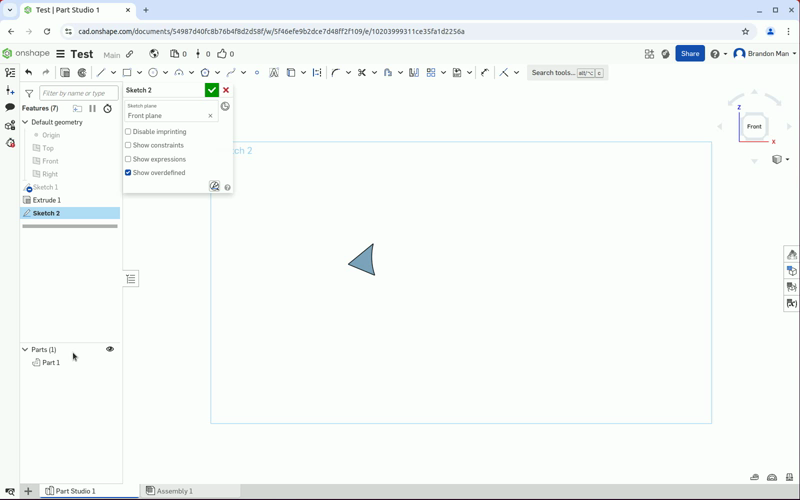
key(y)
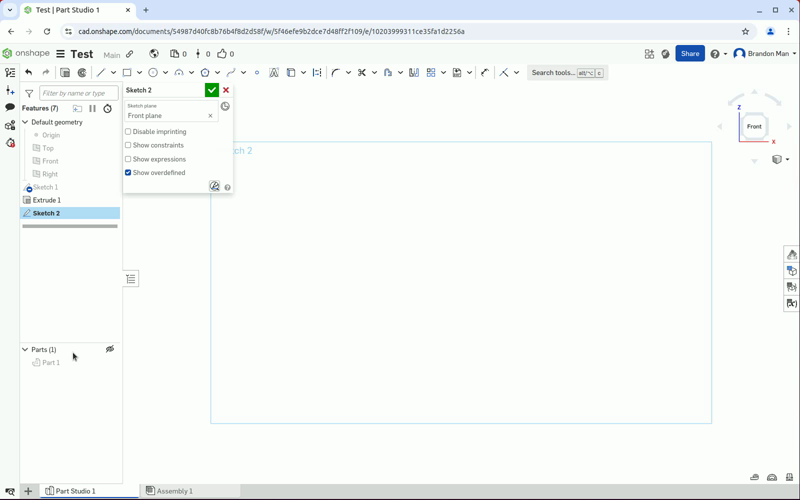
key(a)
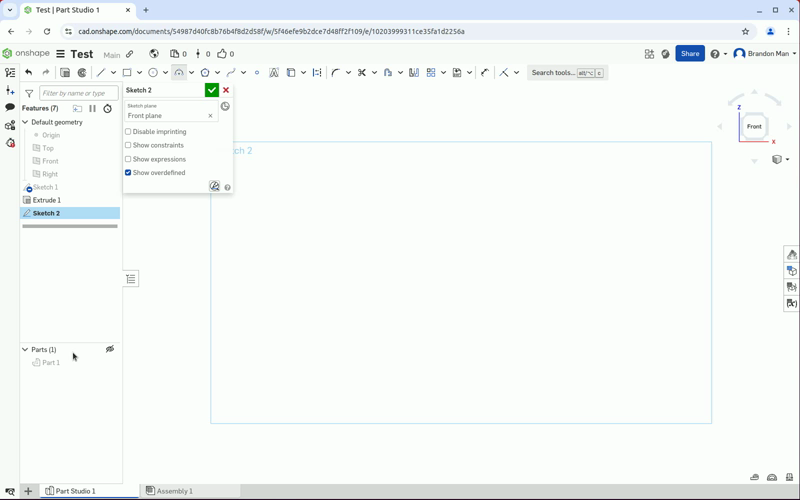
key_down(shift)
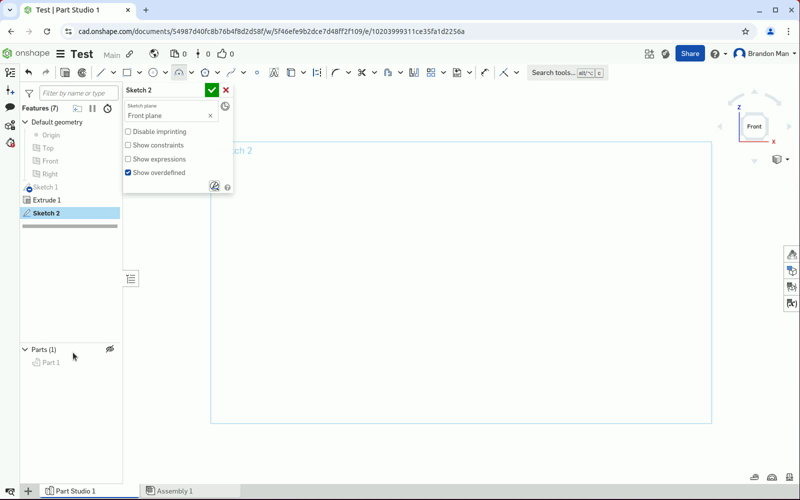
mouse_move(383, 293)
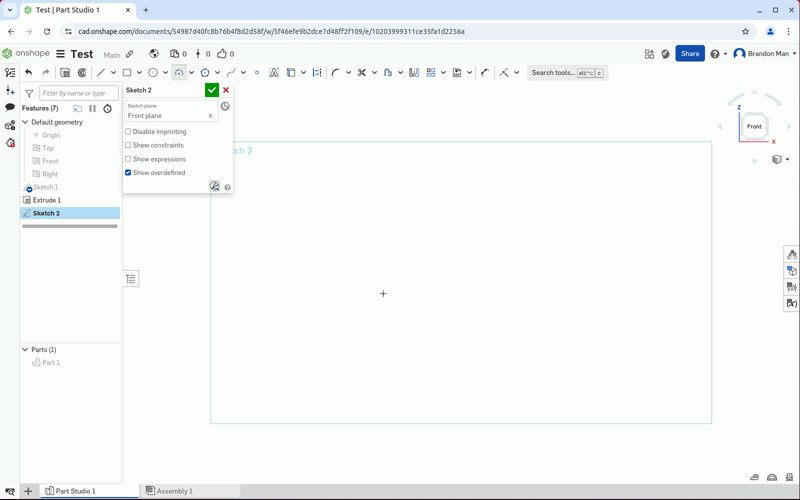
click(383, 293)
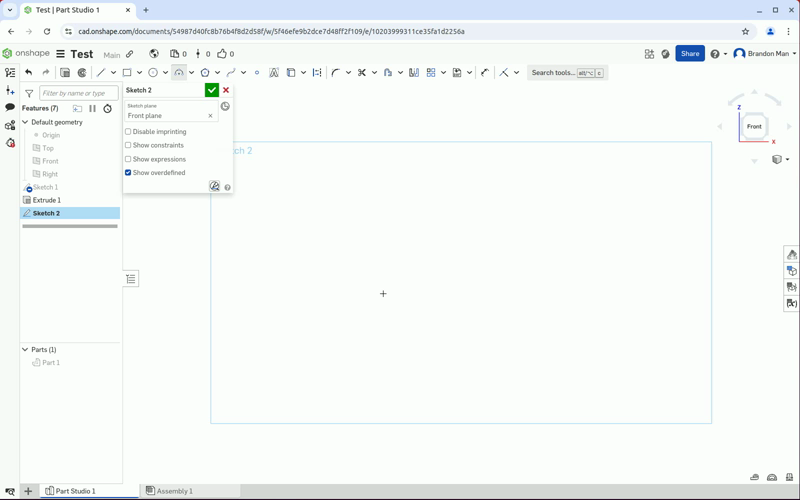
key_up(shift)
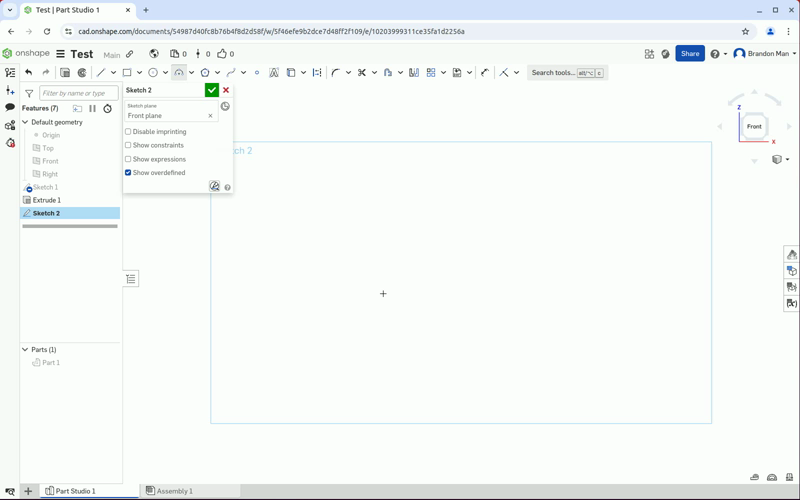
key_down(shift)
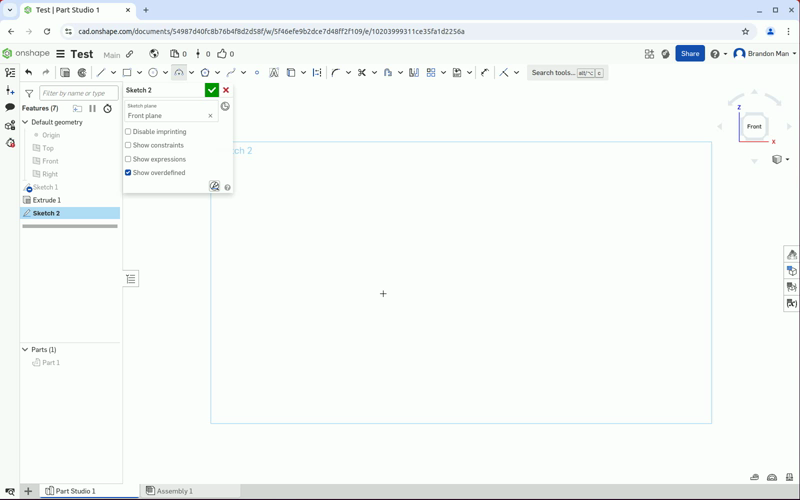
mouse_move(414, 314)
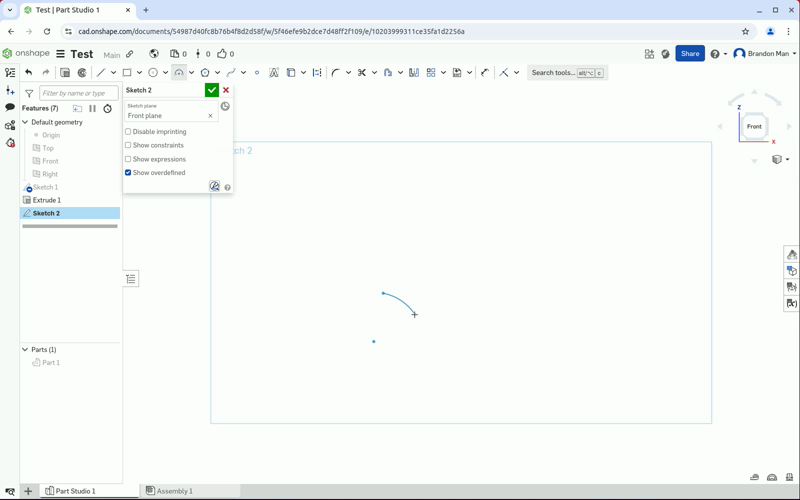
click(414, 314)
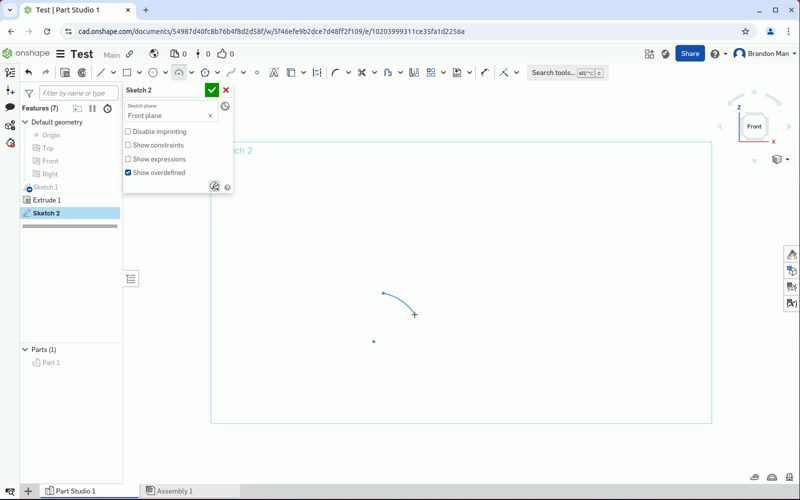
mouse_move(387, 320)
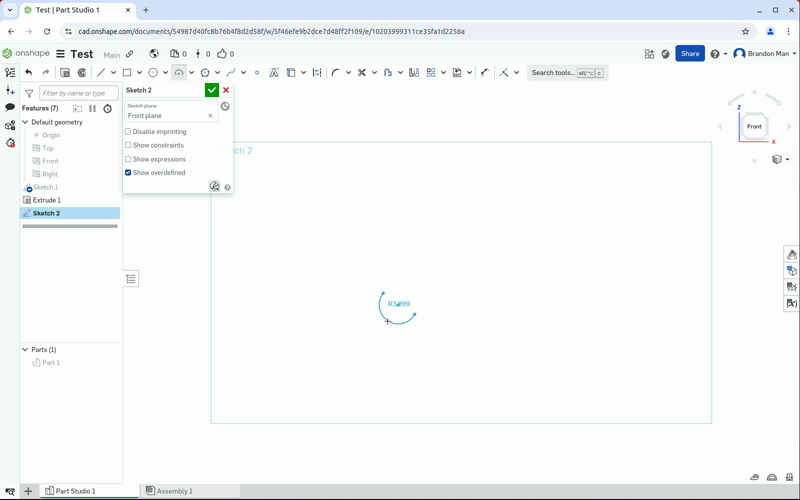
click(387, 320)
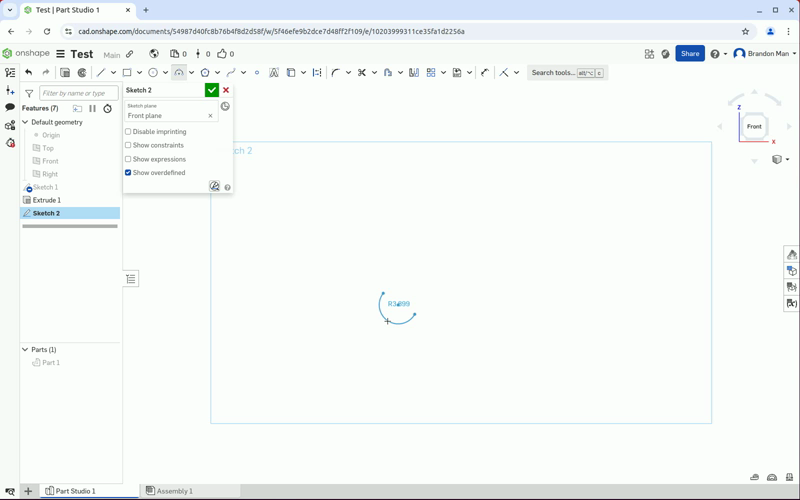
key_up(shift)
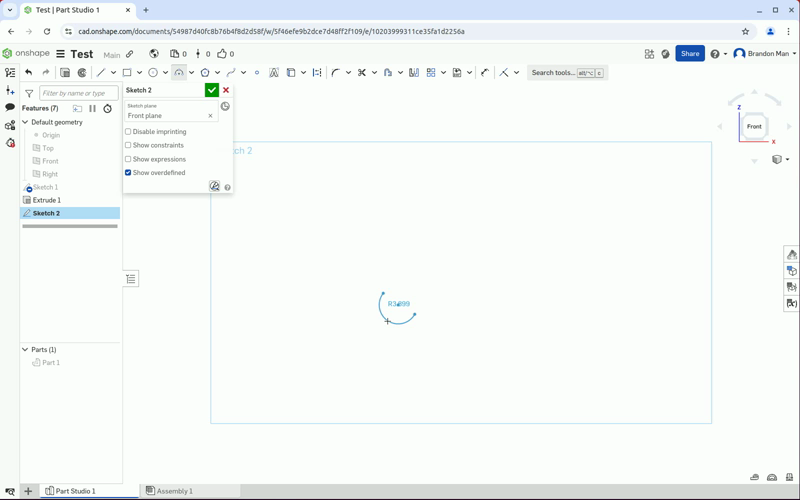
mouse_move(414, 314)
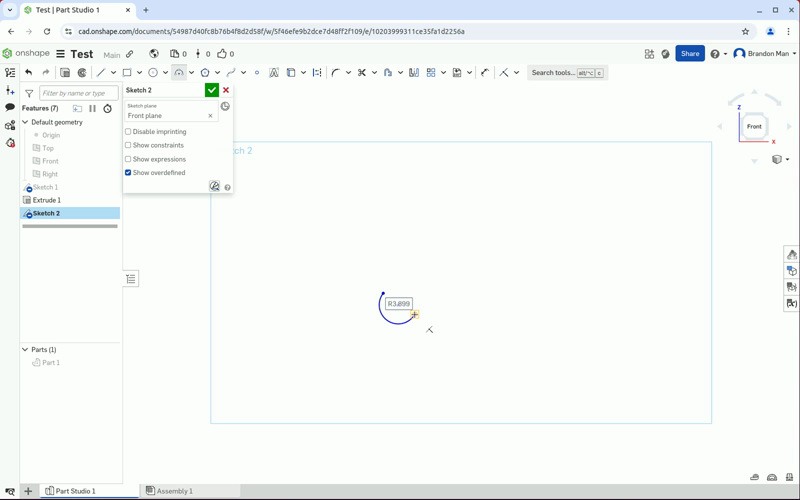
click(414, 314)
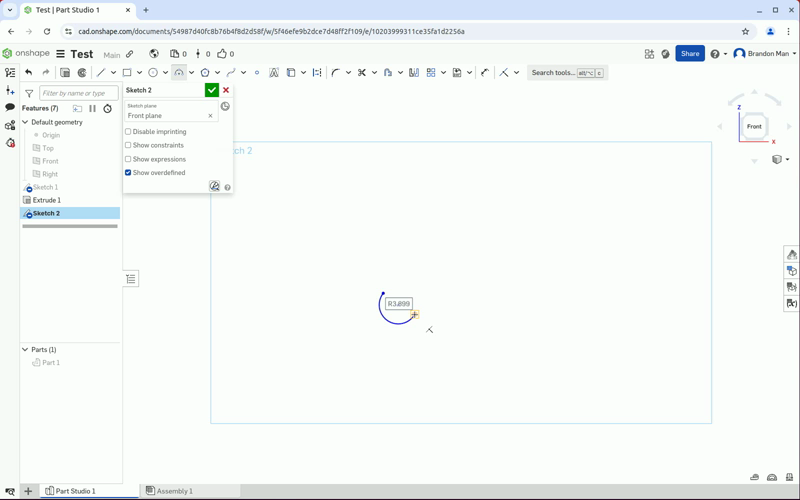
mouse_move(383, 293)
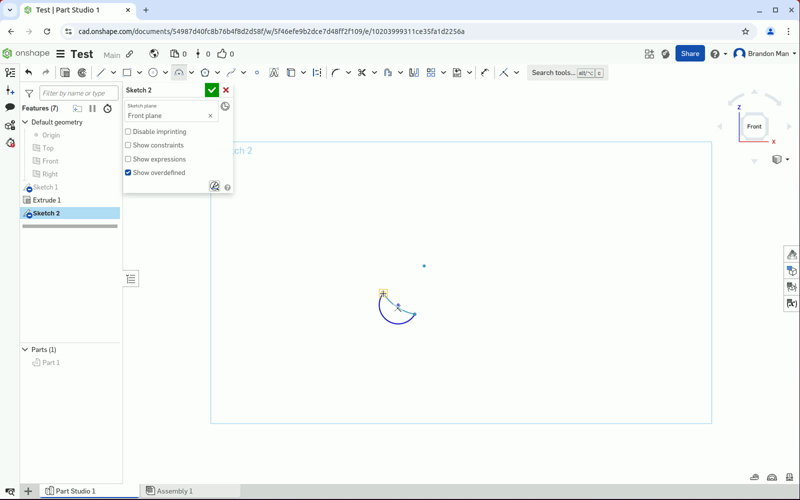
click(383, 293)
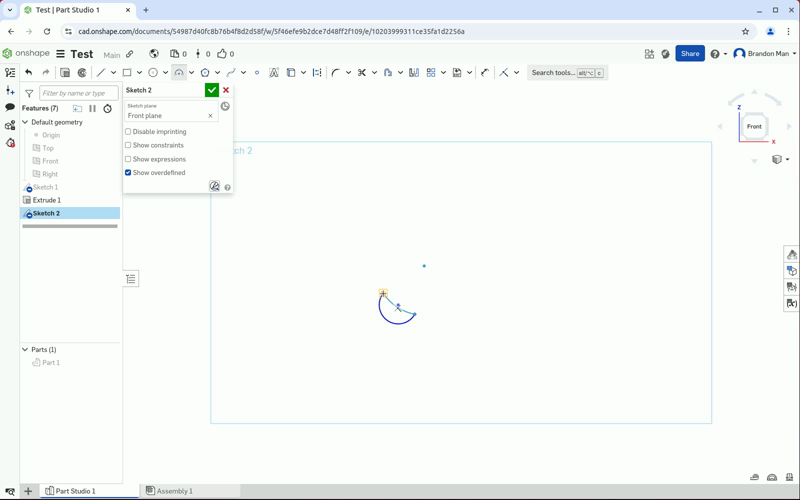
key_down(shift)
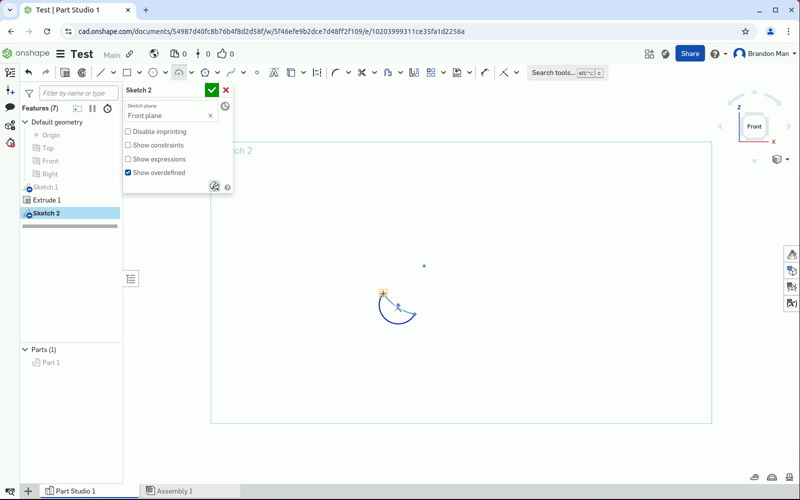
mouse_move(397, 306)
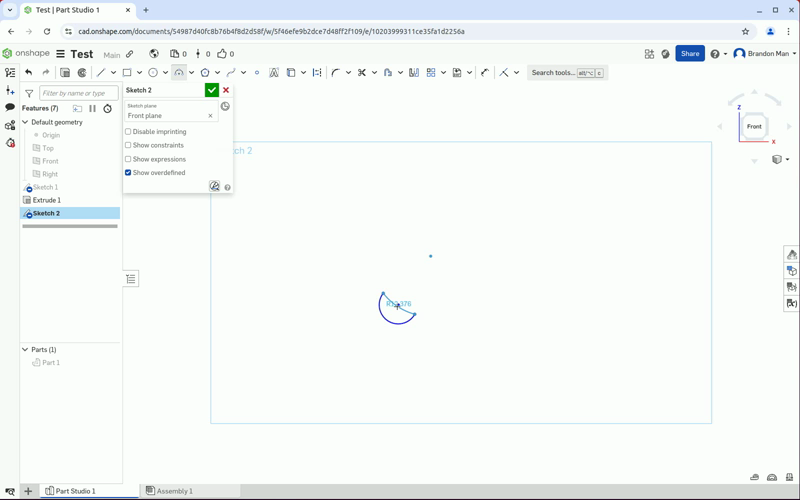
scroll(6)
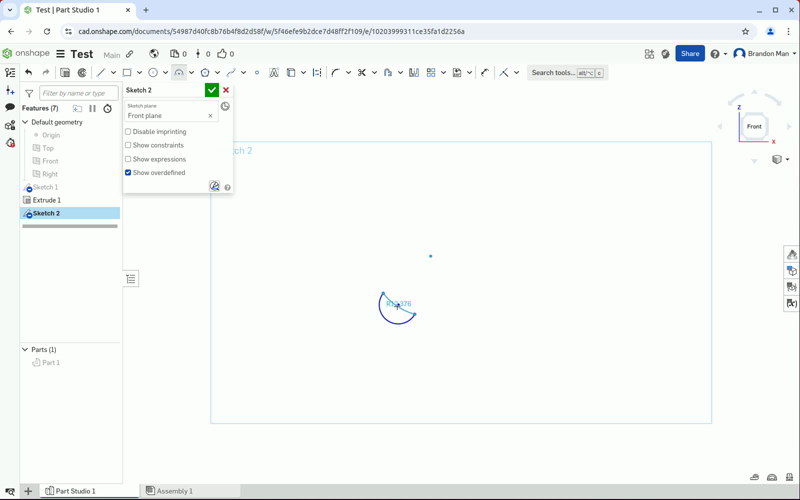
scroll(6)
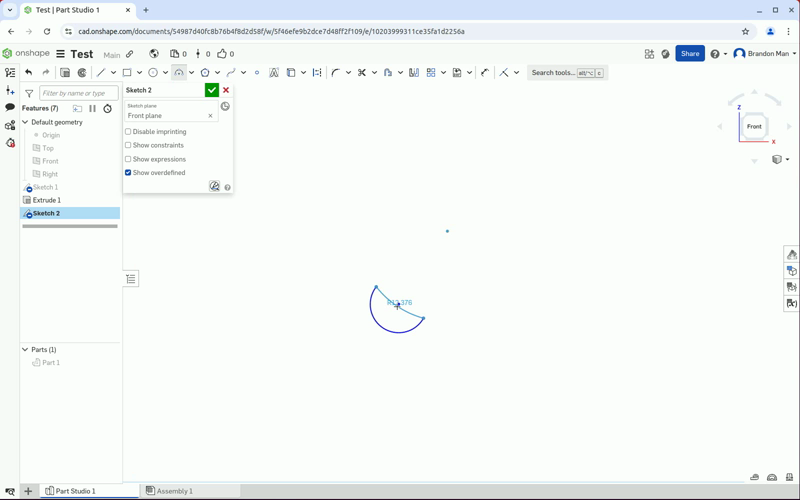
scroll(6)
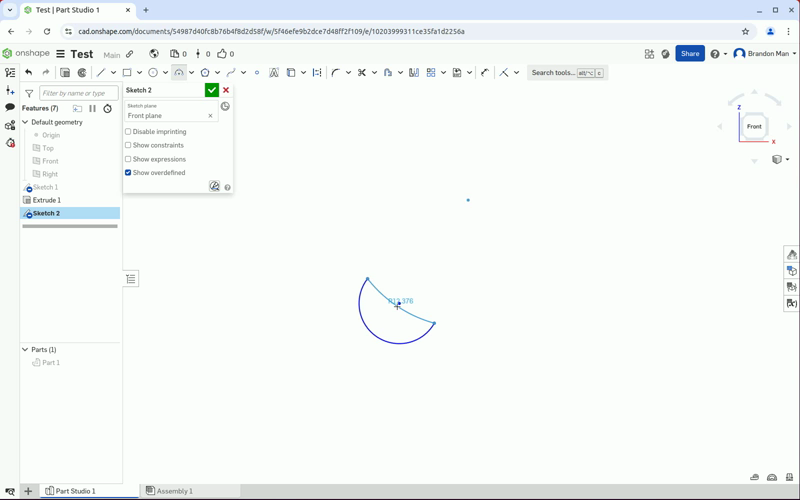
scroll(6)
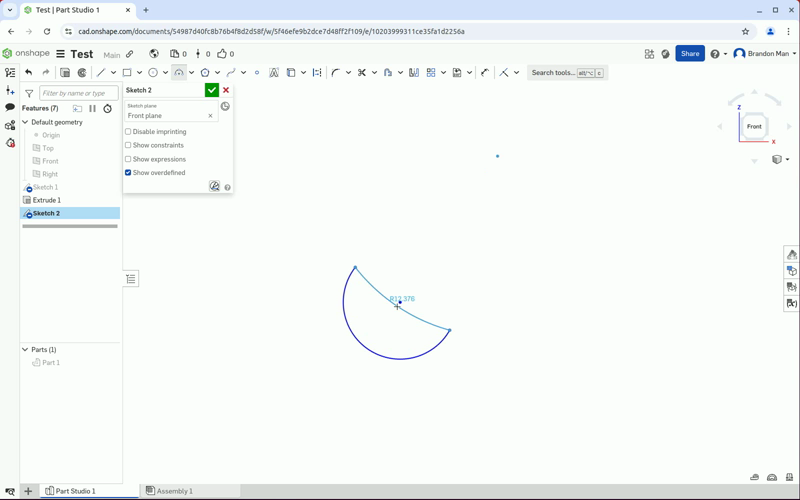
scroll(6)
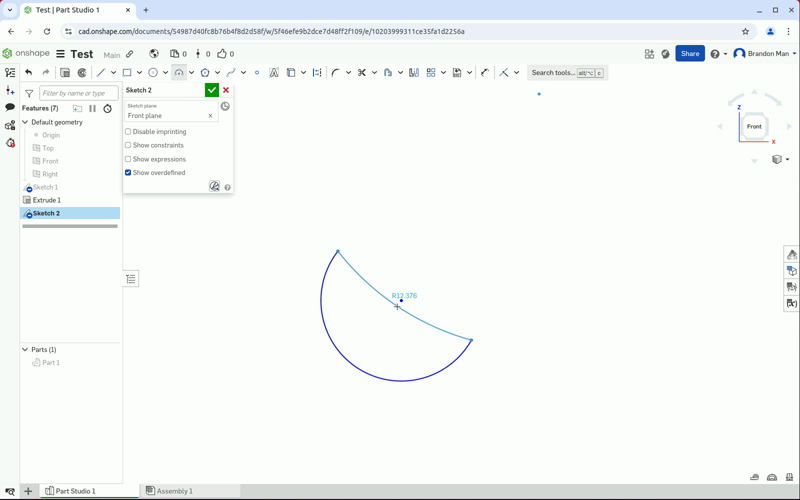
scroll(6)
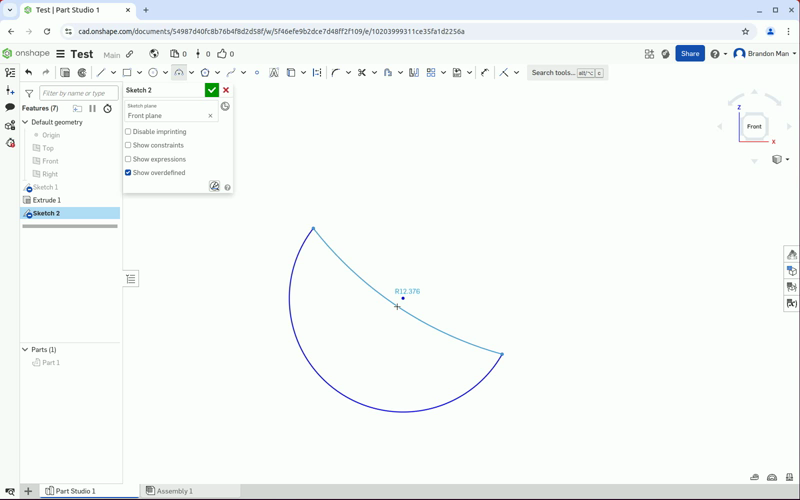
scroll(6)
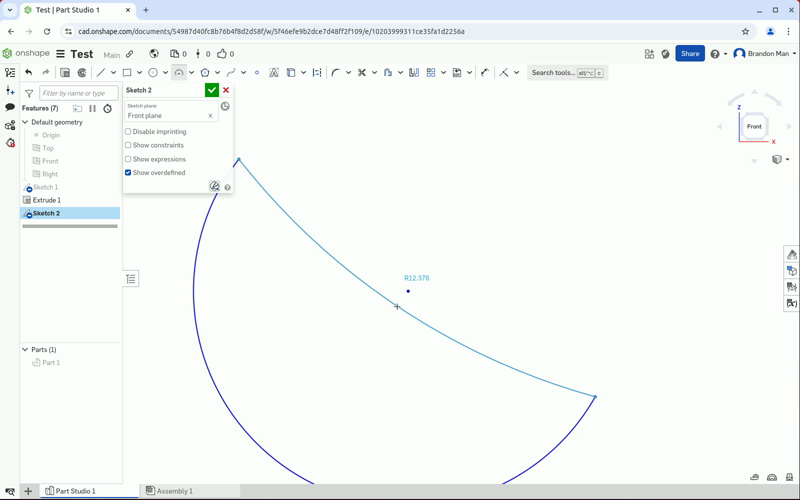
click(397, 306)
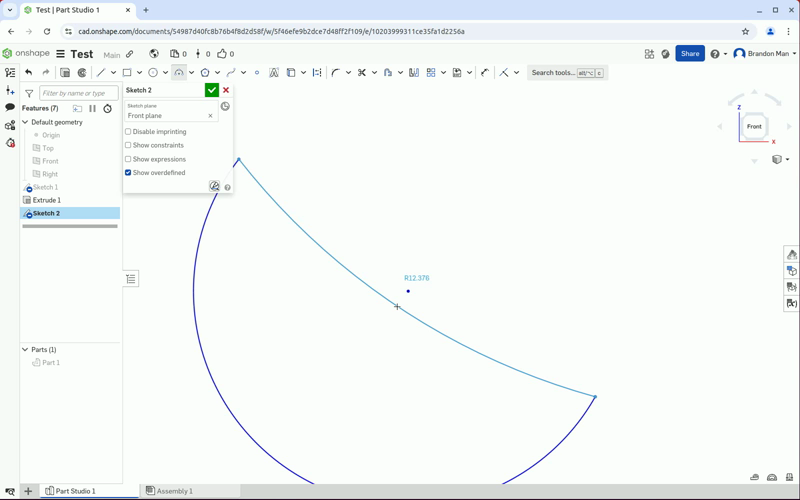
scroll(-6)
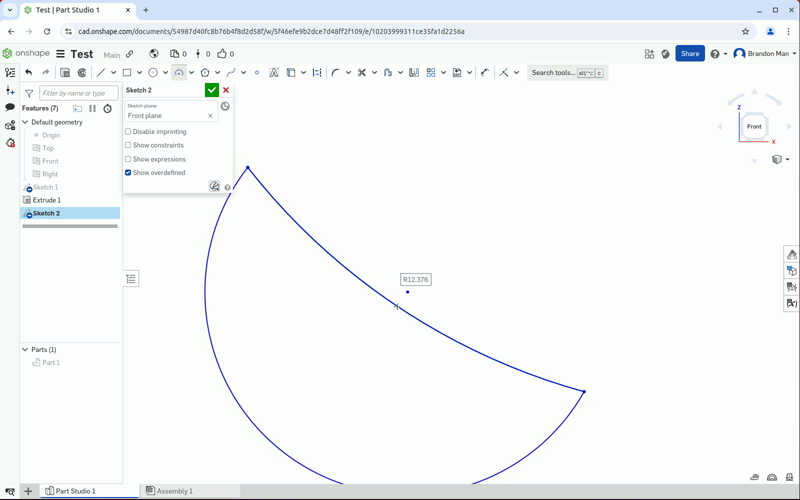
scroll(-6)
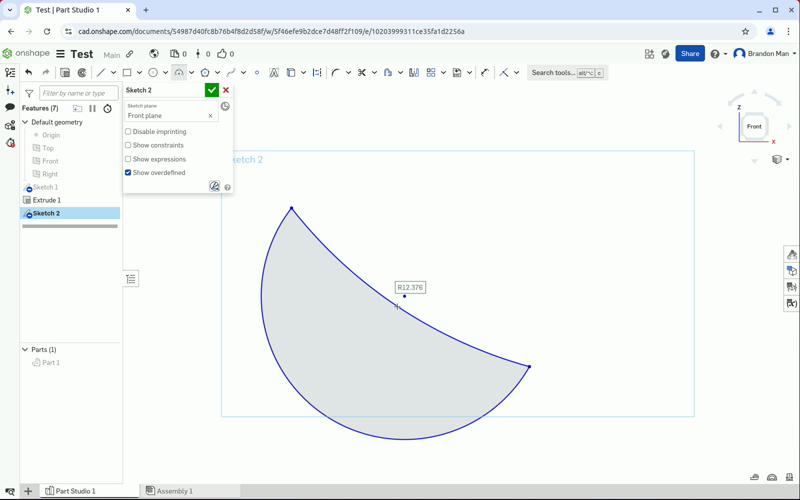
scroll(-6)
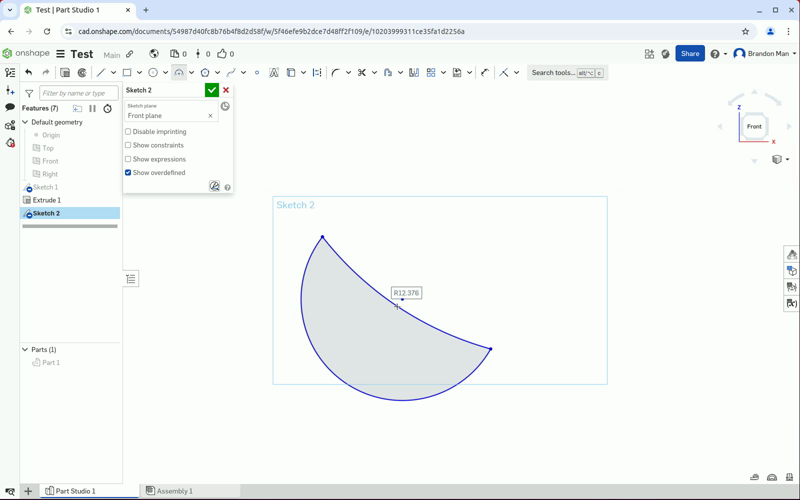
scroll(-6)
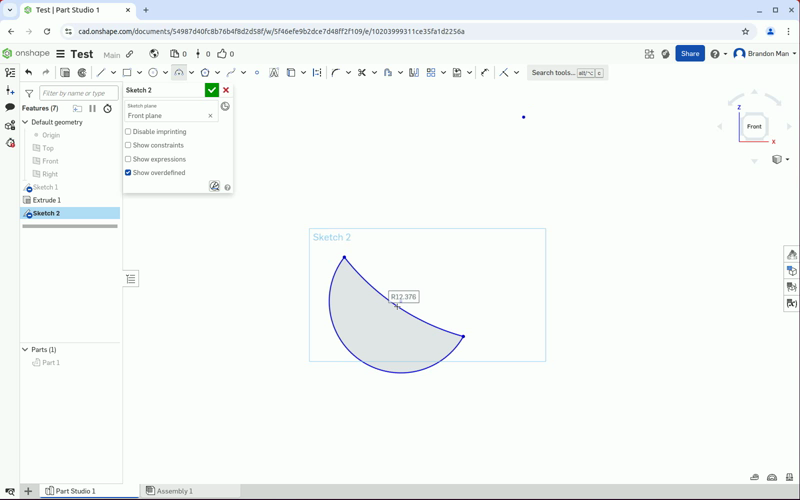
scroll(-6)
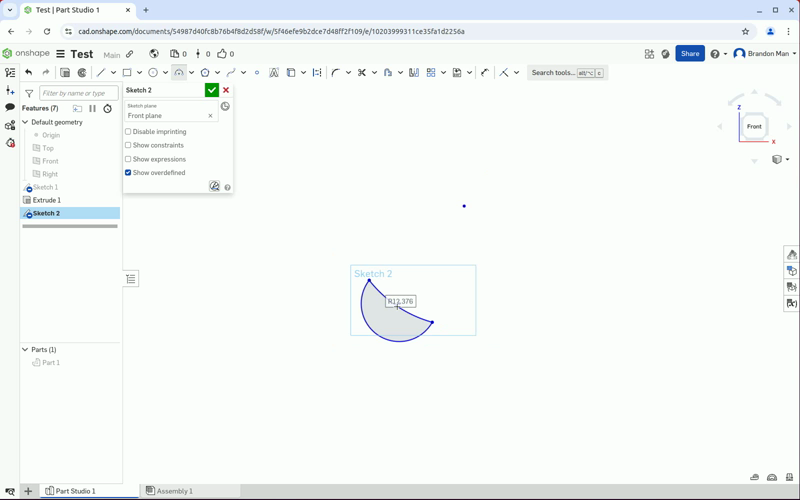
scroll(-6)
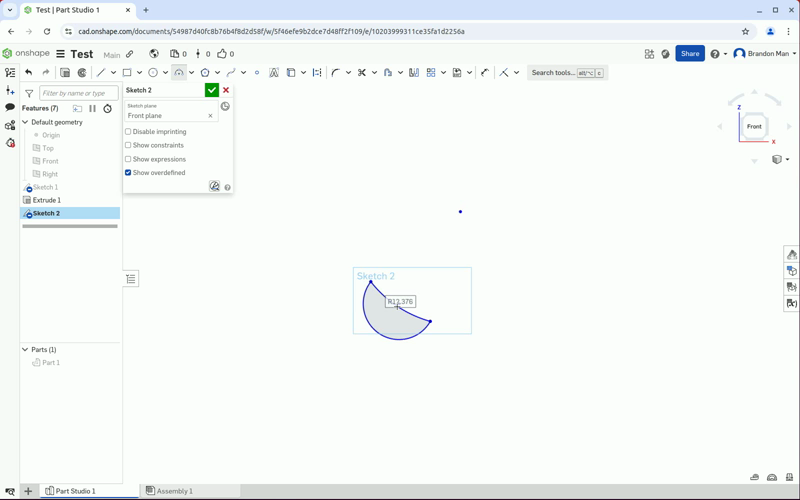
scroll(-6)
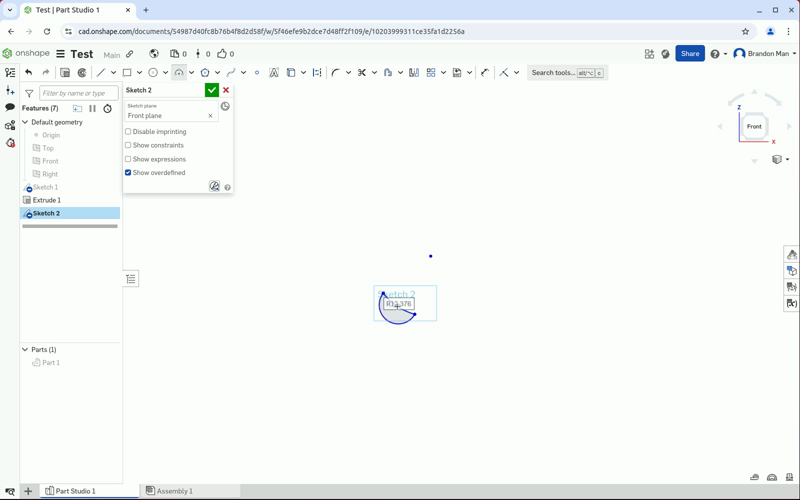
key_up(shift)
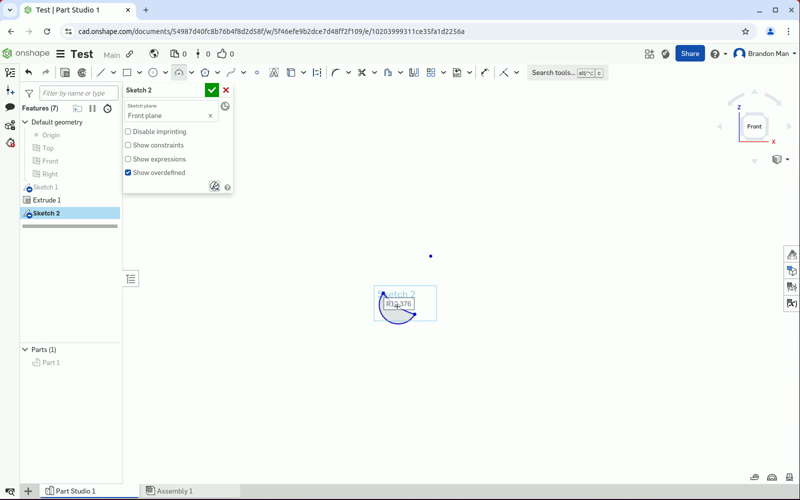
key(esc)
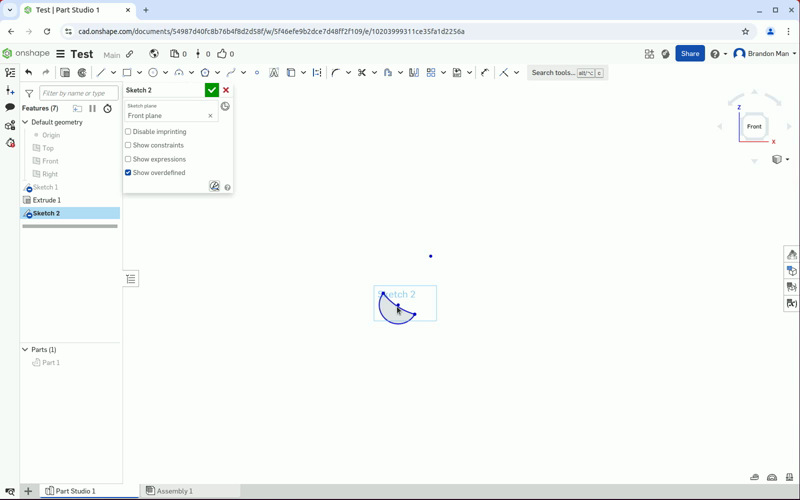
mouse_move(402, 310)
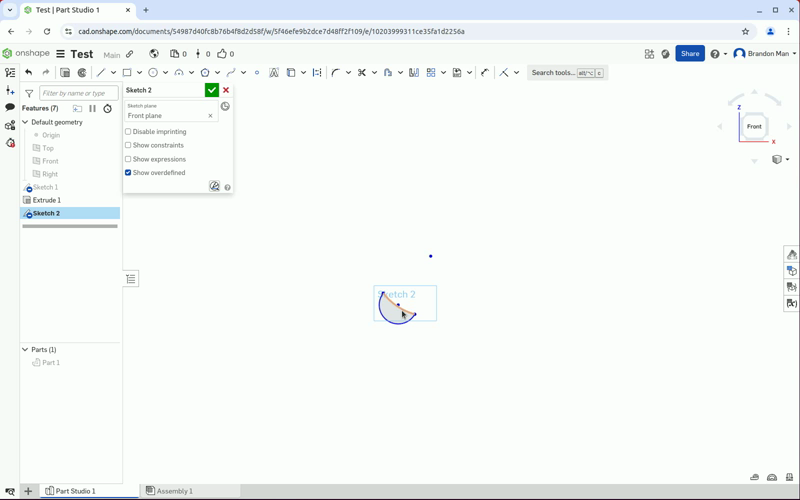
scroll(6)
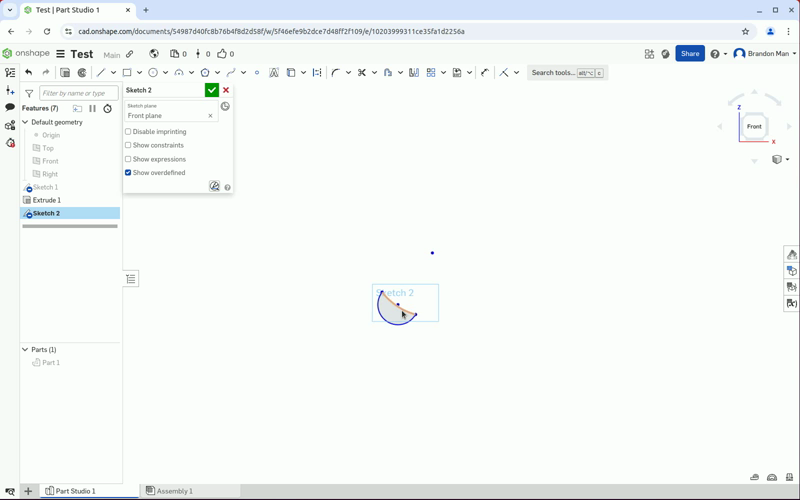
scroll(6)
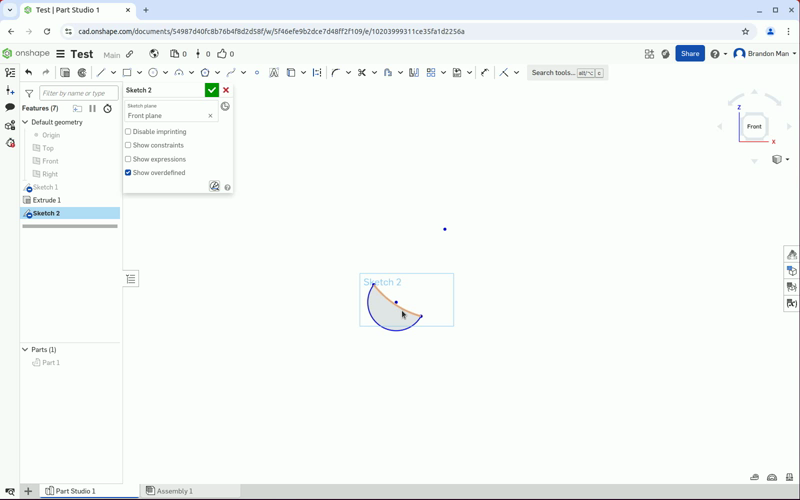
scroll(6)
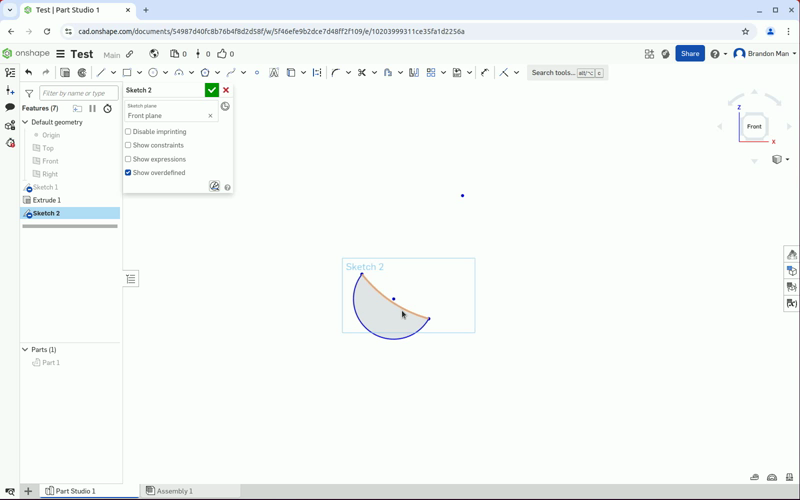
scroll(6)
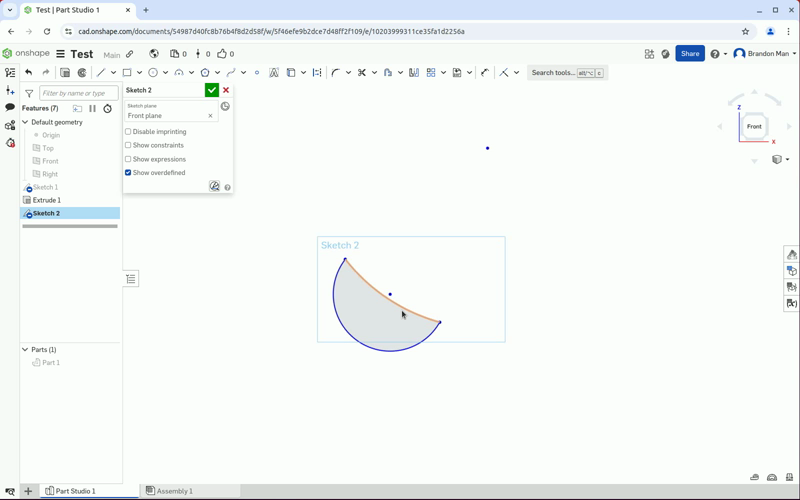
scroll(6)
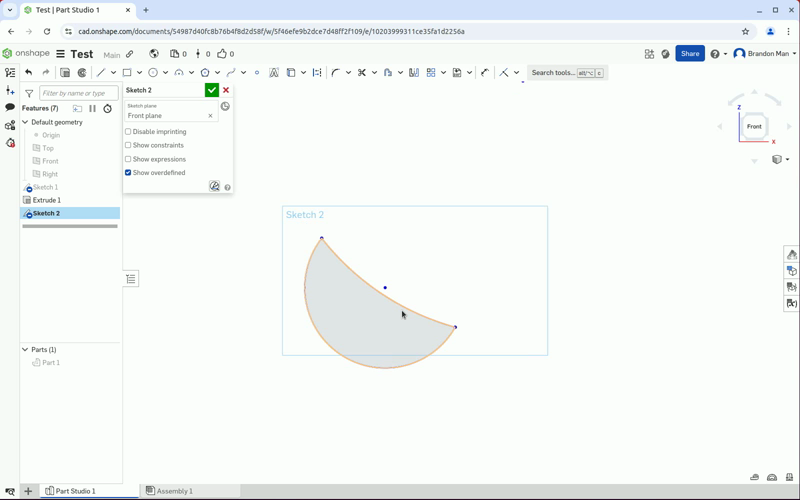
scroll(6)
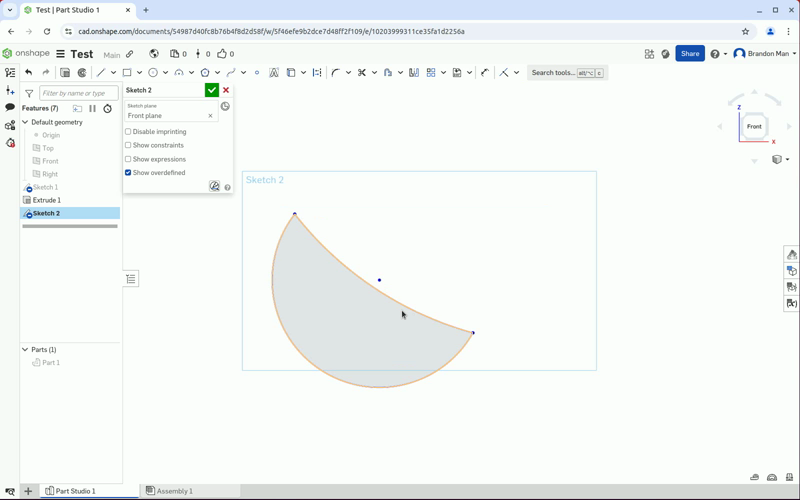
scroll(6)
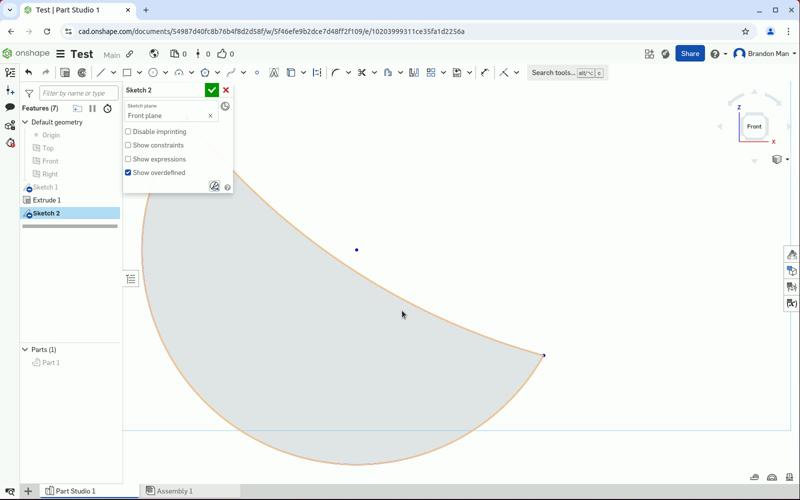
click(402, 310)
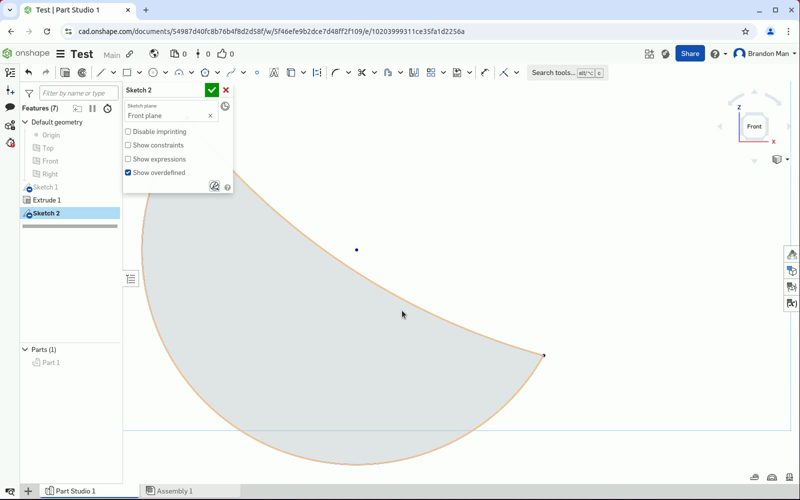
scroll(-6)
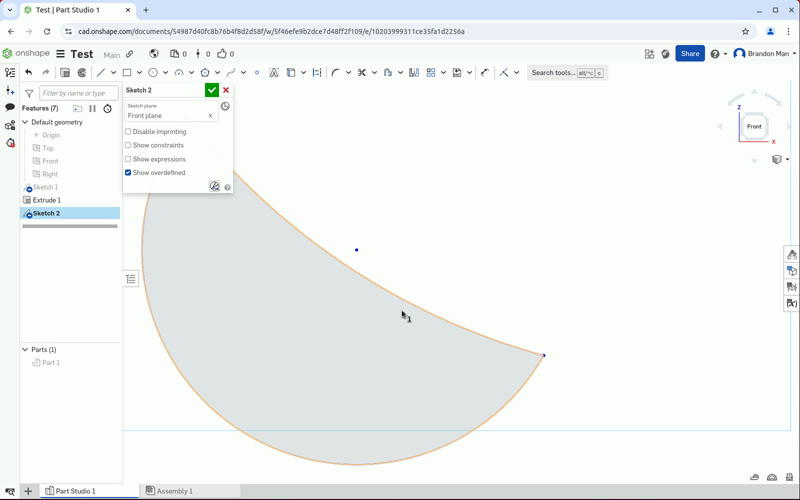
scroll(-6)
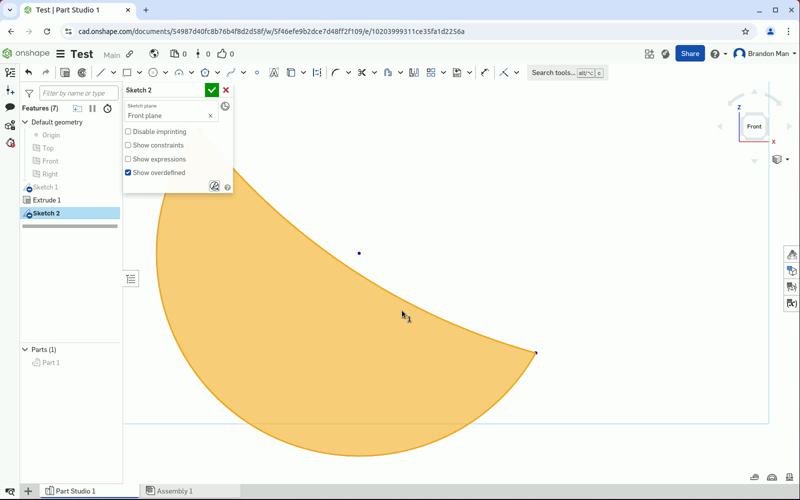
scroll(-6)
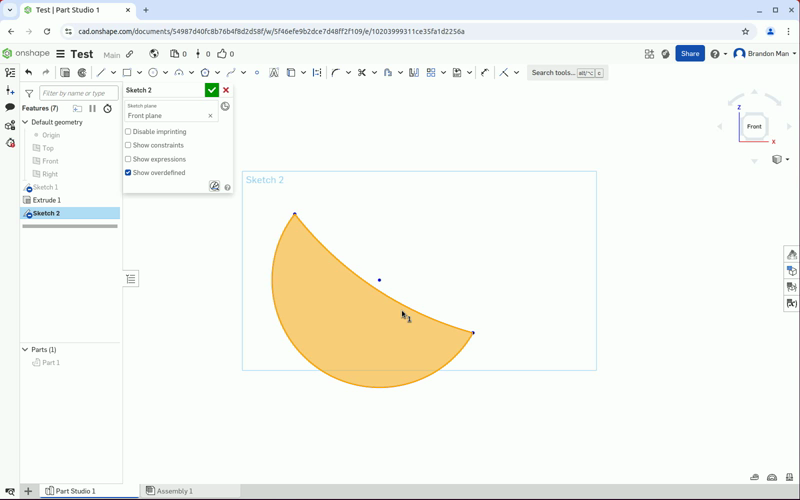
scroll(-6)
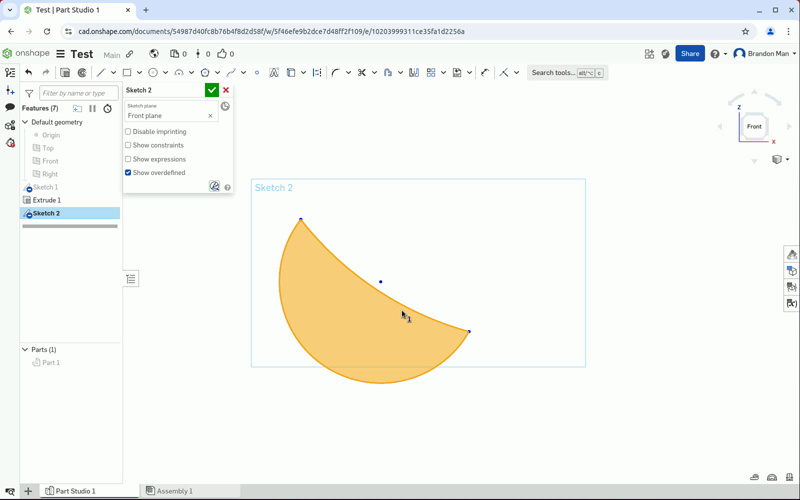
scroll(-6)
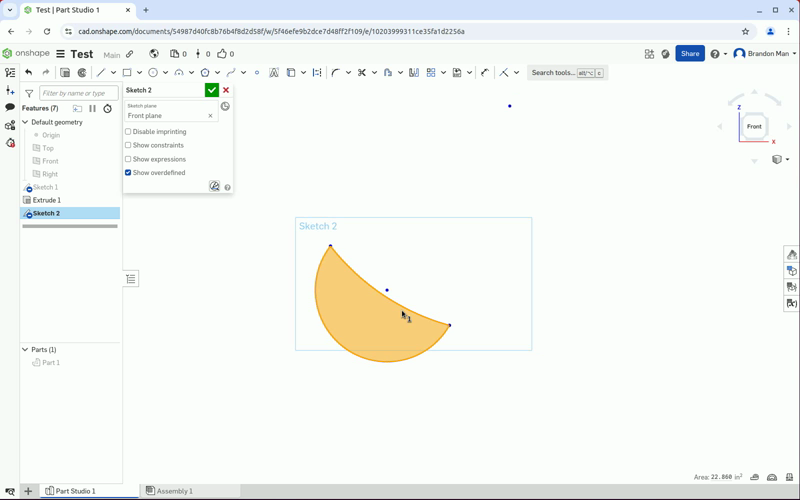
scroll(-6)
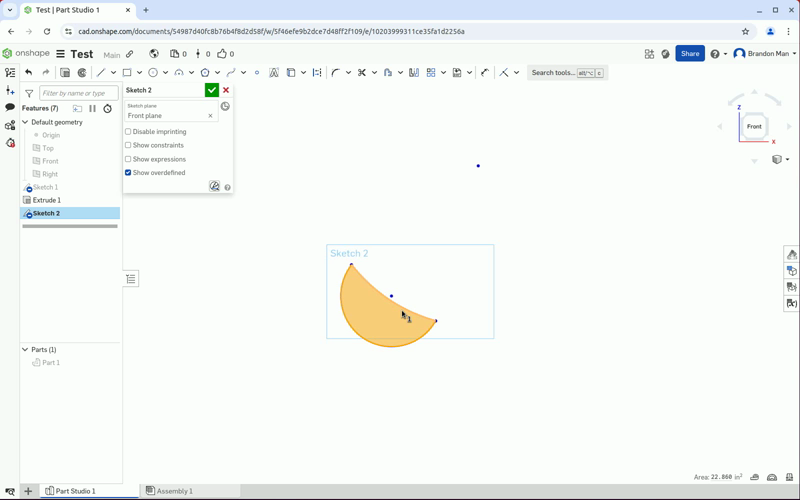
scroll(-6)
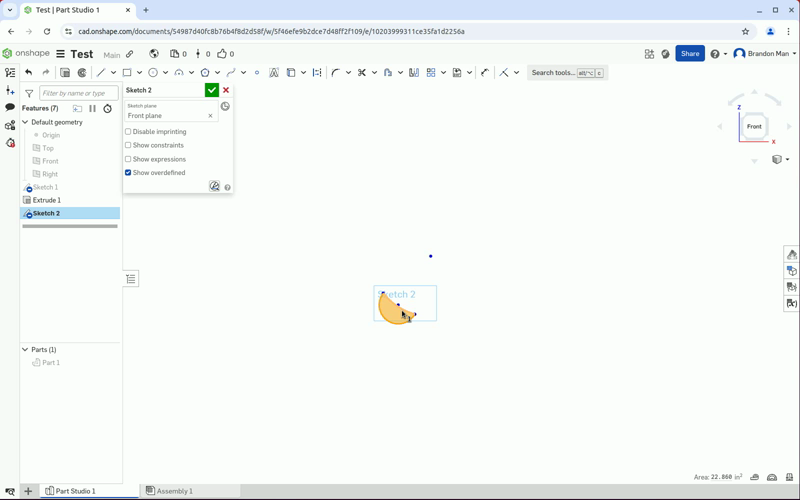
mouse_move(73, 352)
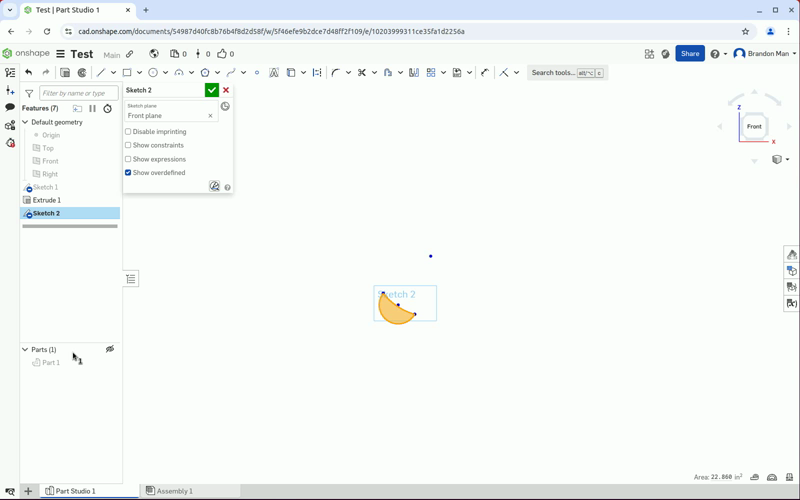
key(shift+y)
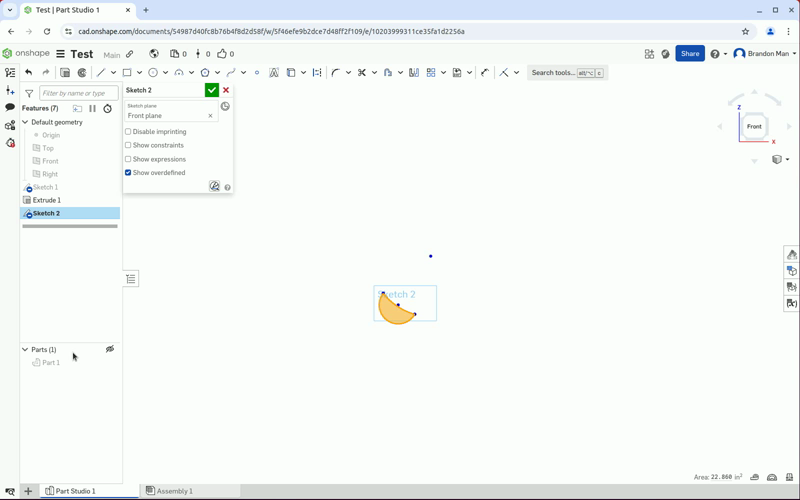
key(shift+e)
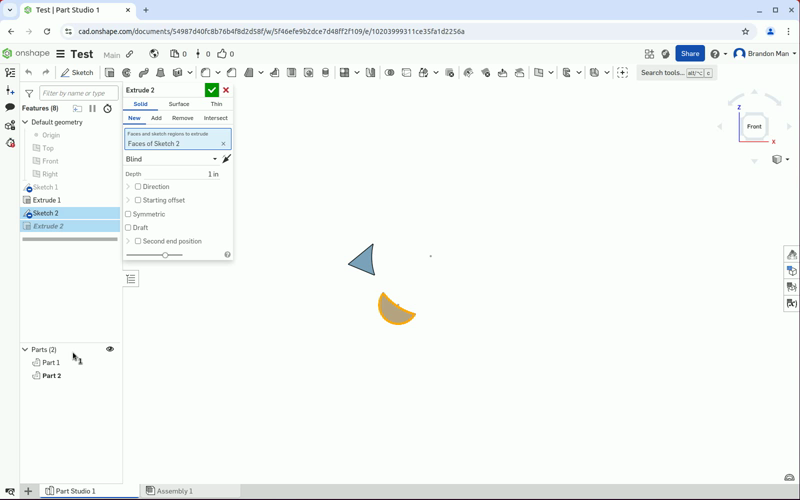
mouse_move(143, 106)
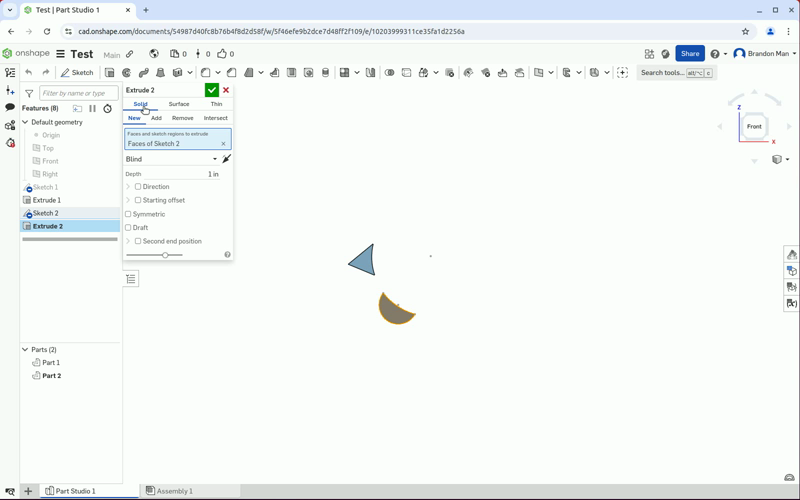
click(143, 106)
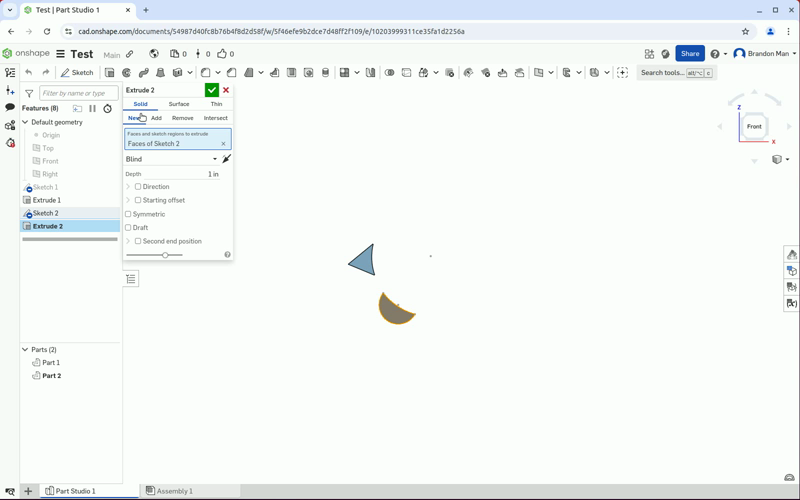
mouse_move(137, 120)
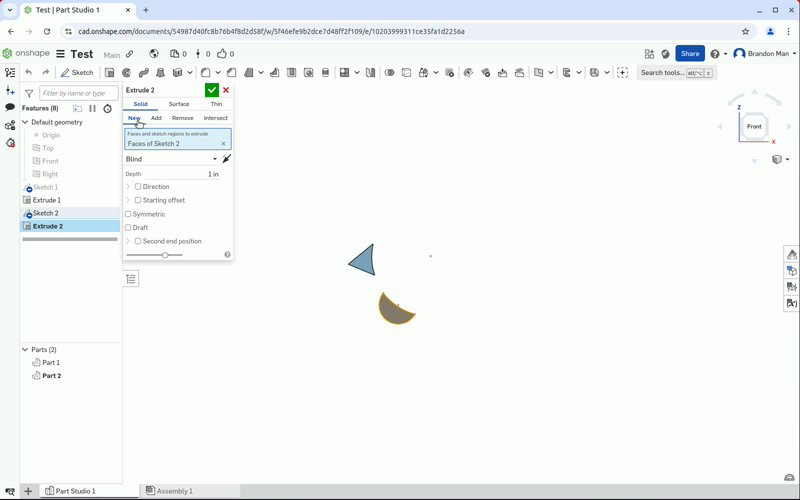
click(137, 120)
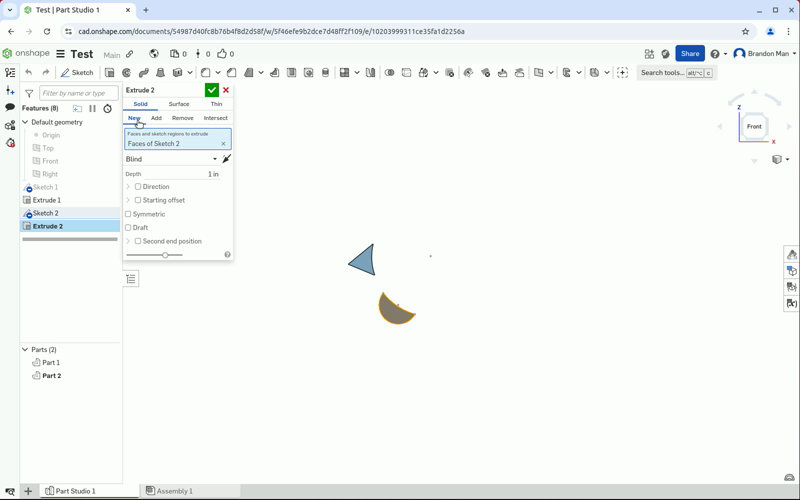
key(tab, 4)
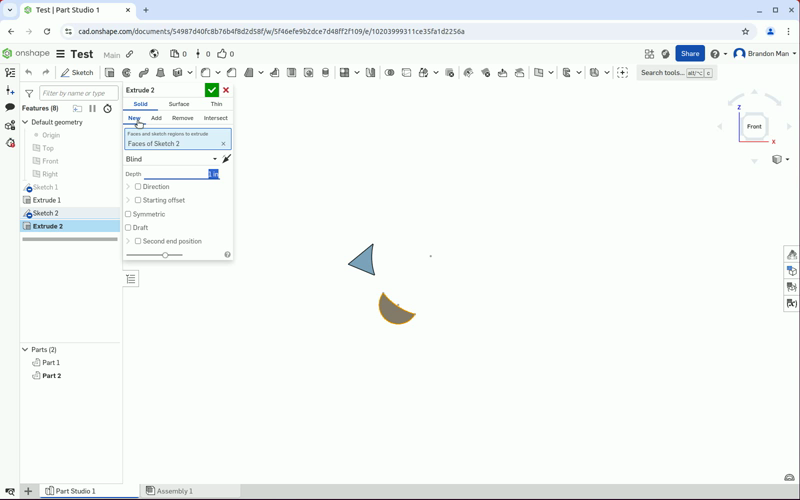
text(7.462)
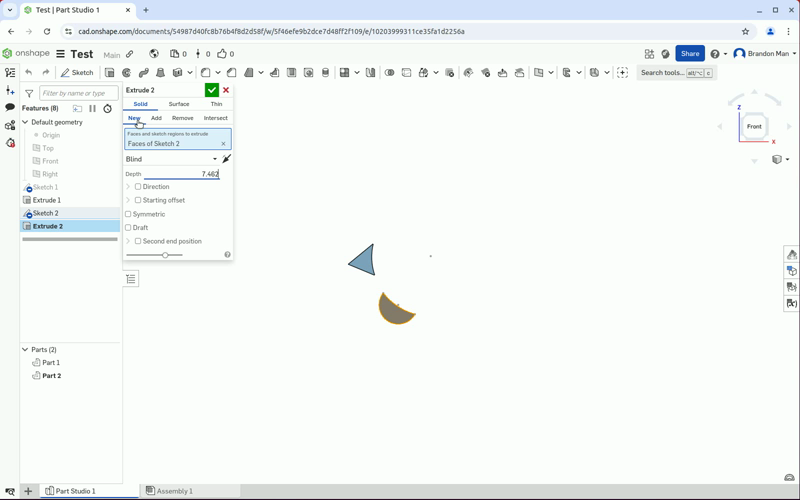
key(enter)
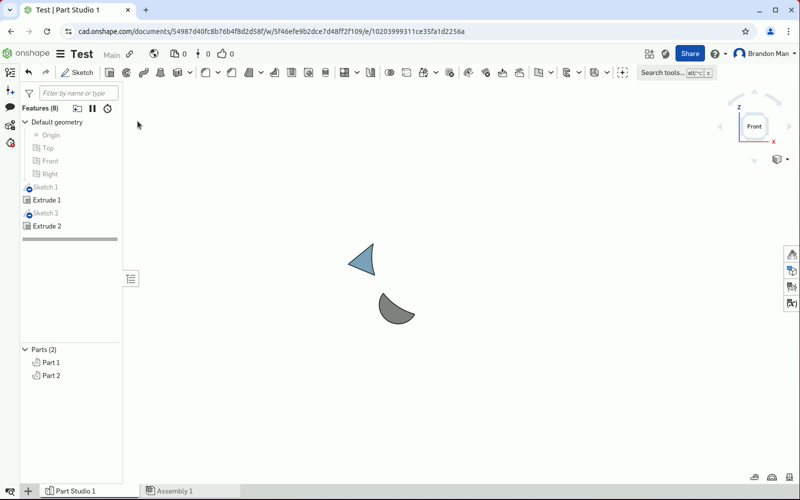
key(shift+h)
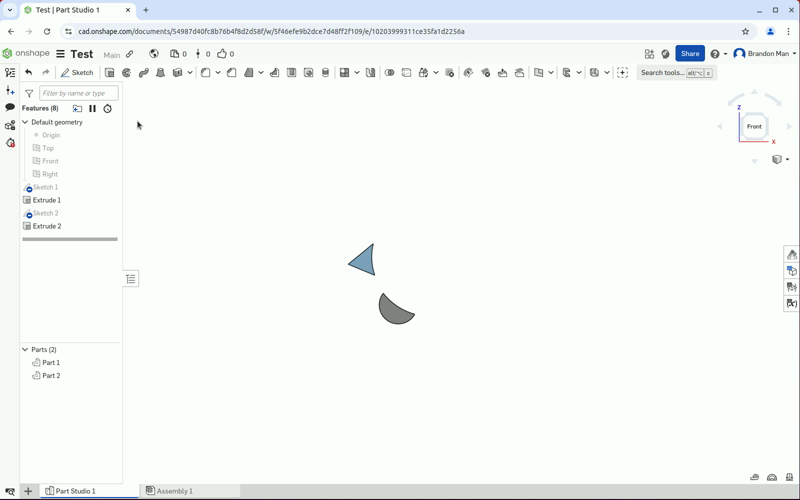
key(shift+h)
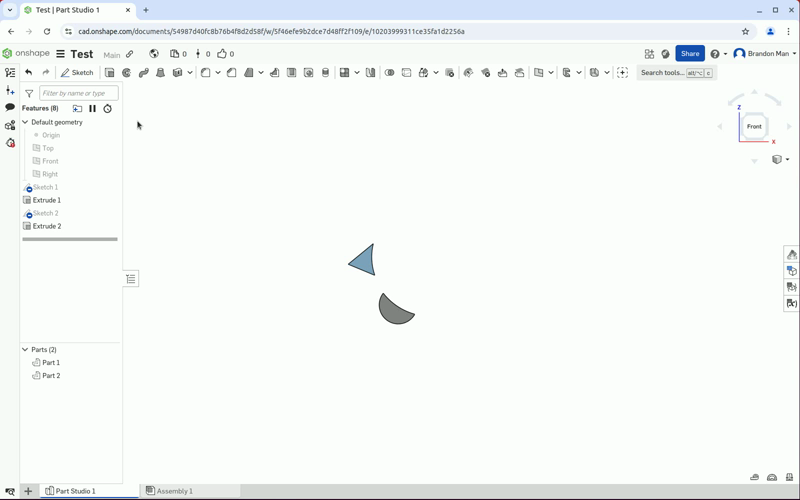
mouse_move(73, 189)
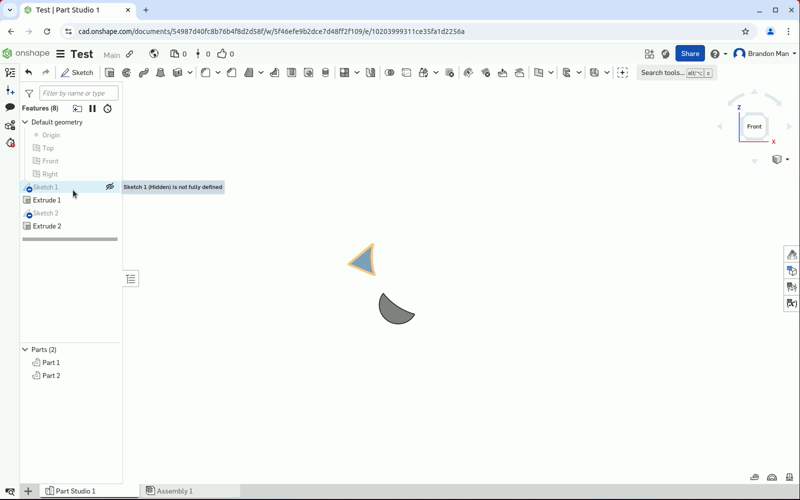
click(73, 189)
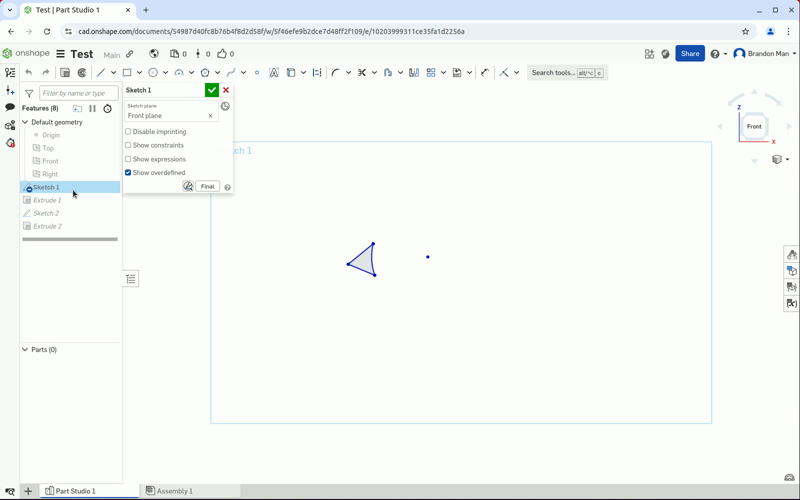
mouse_move(229, 92)
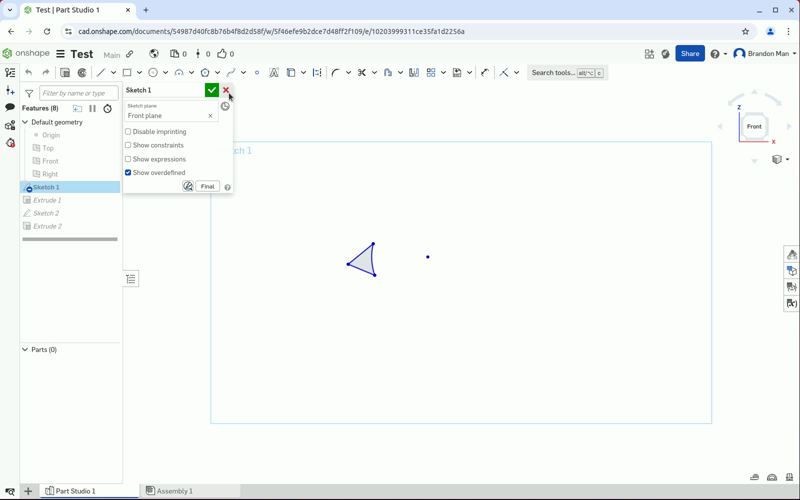
click(229, 92)
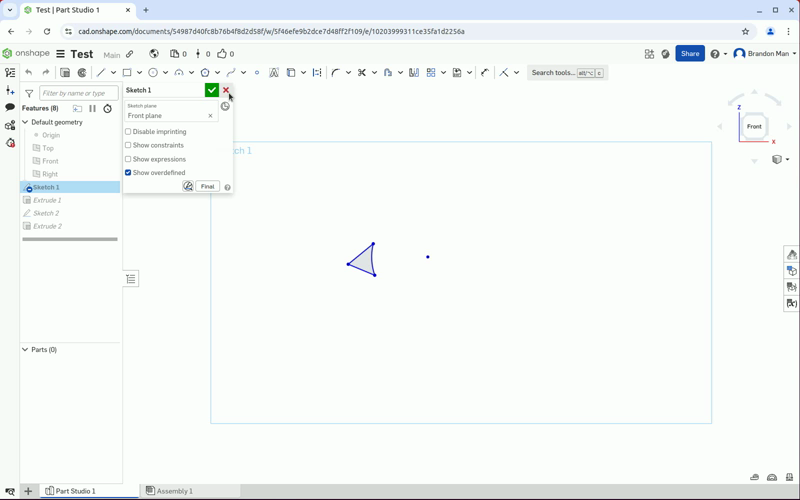
key(shift+s)
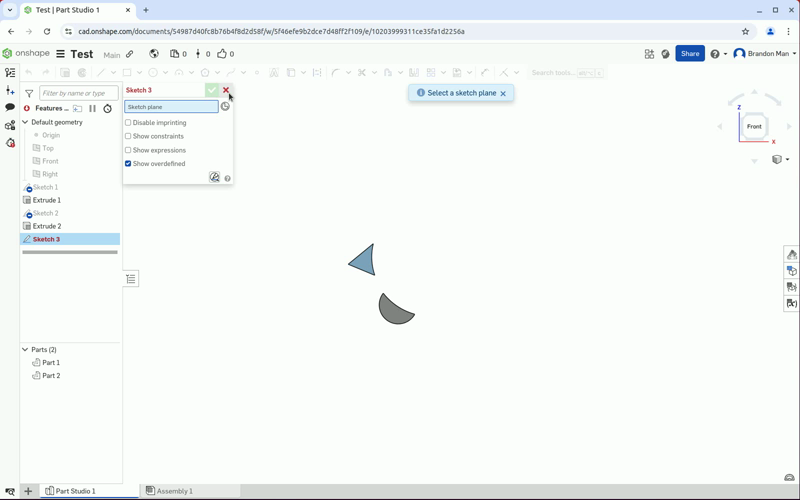
mouse_move(73, 163)
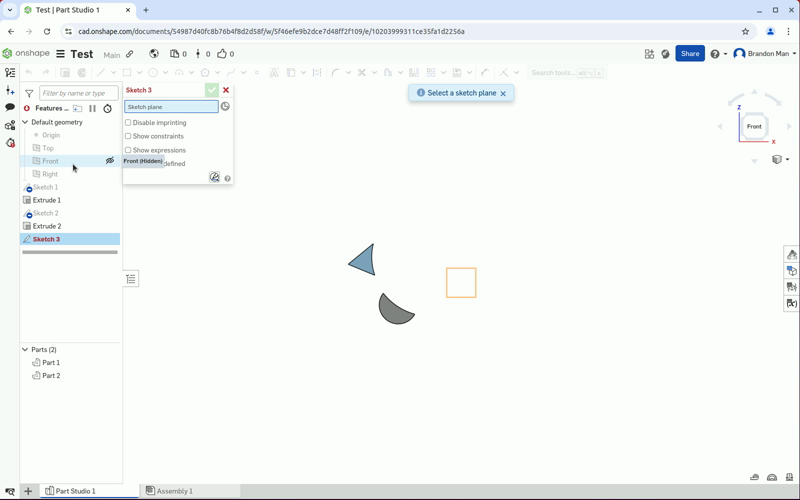
click(73, 163)
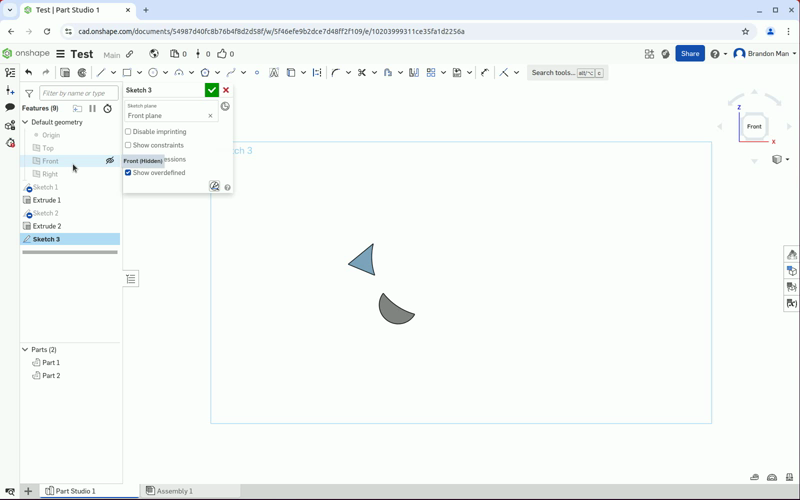
mouse_move(73, 352)
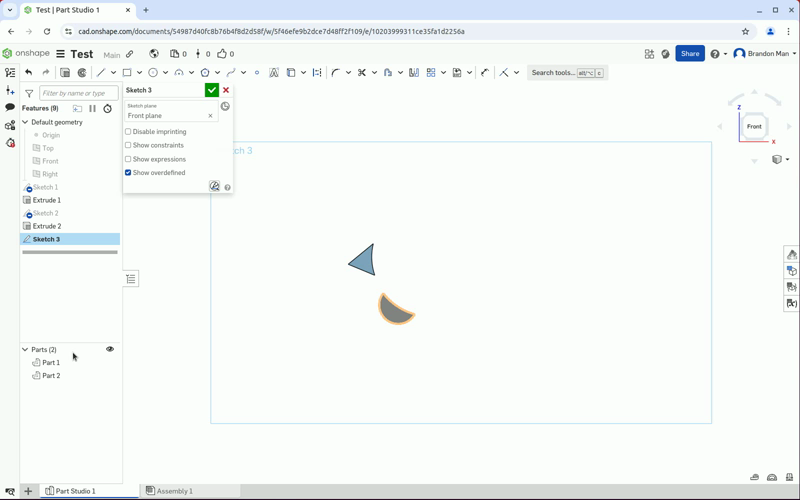
key(y)
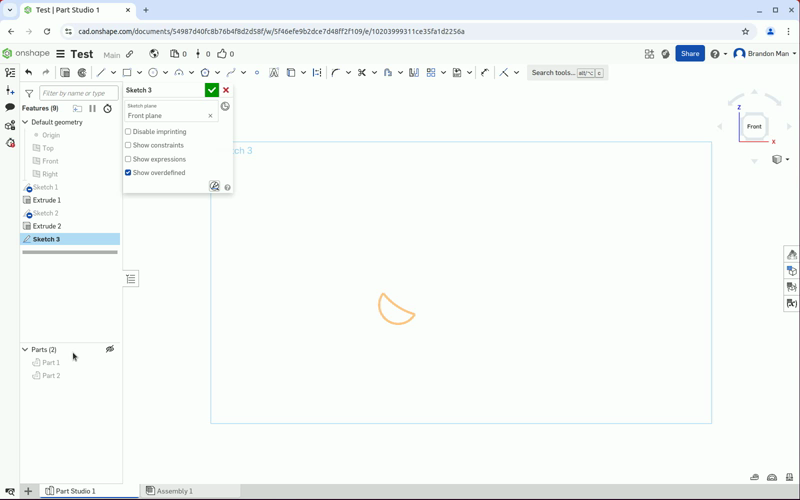
key(a)
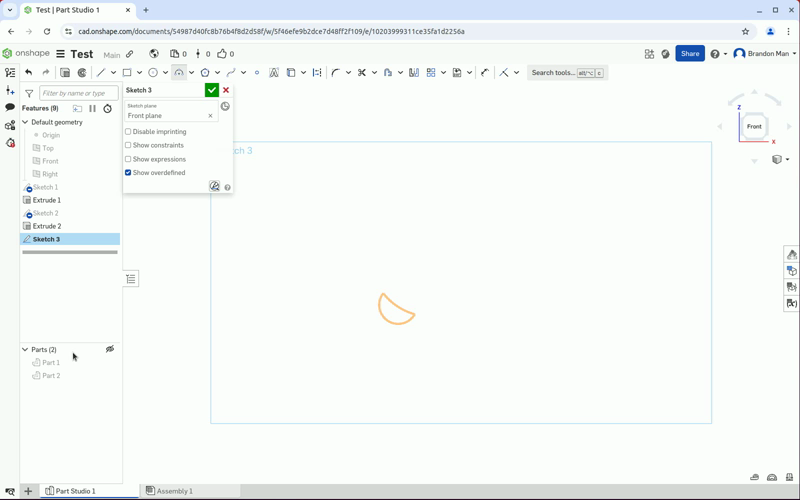
key_down(shift)
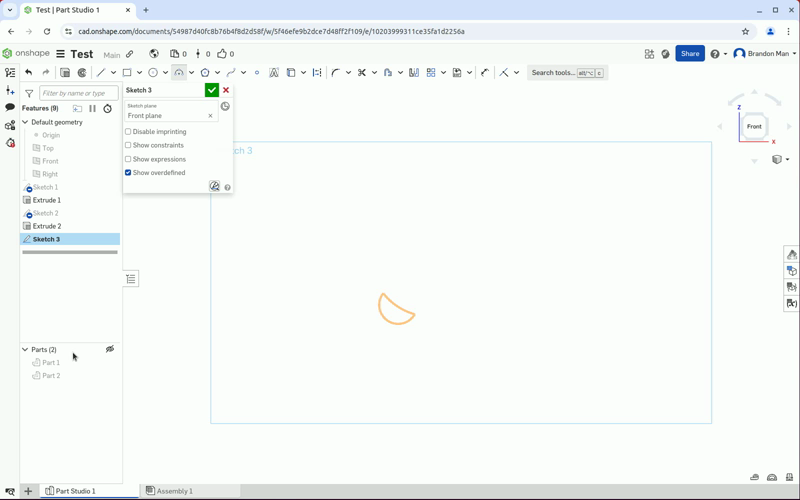
mouse_move(446, 314)
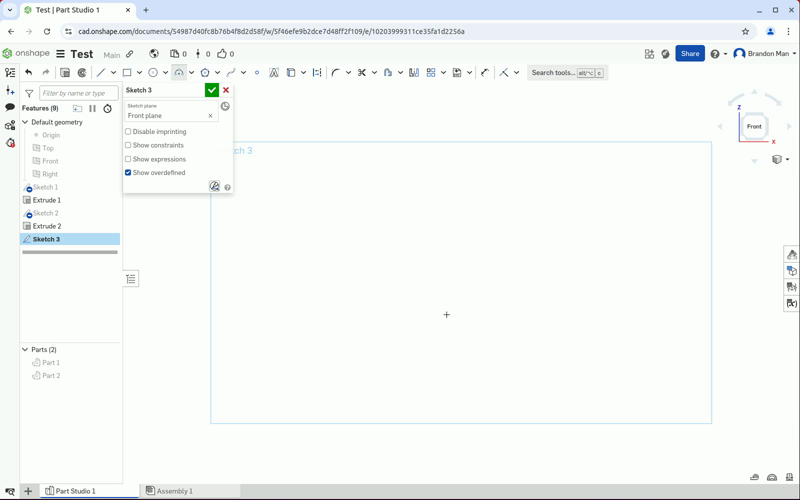
click(446, 314)
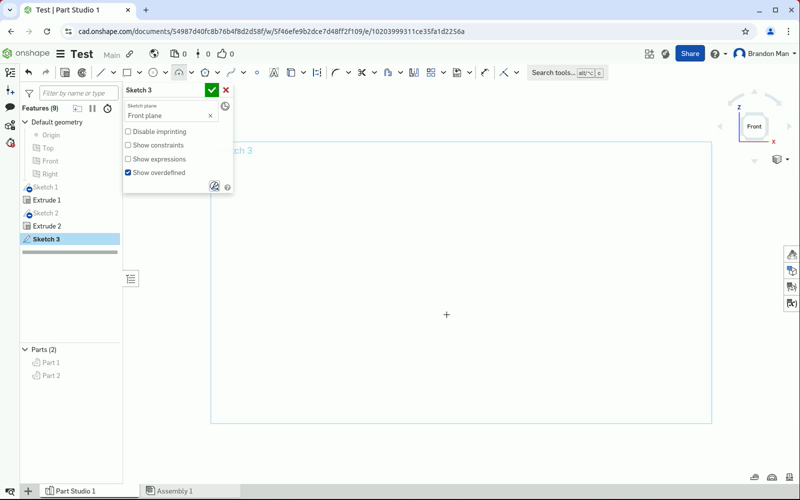
key_up(shift)
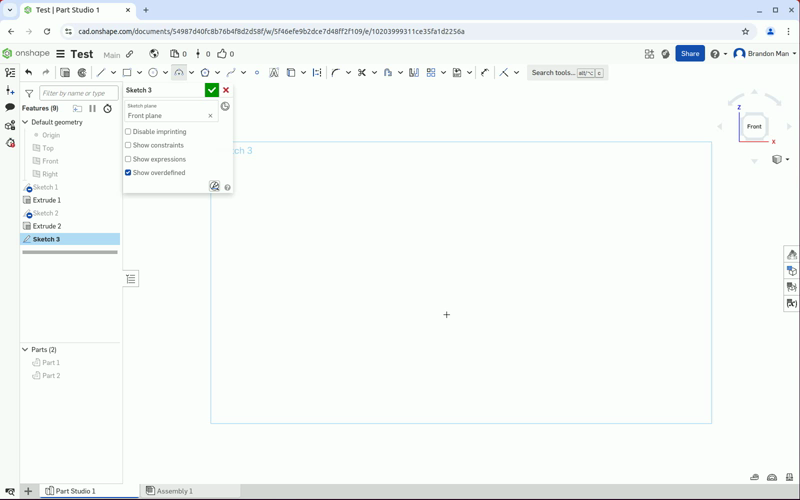
key_down(shift)
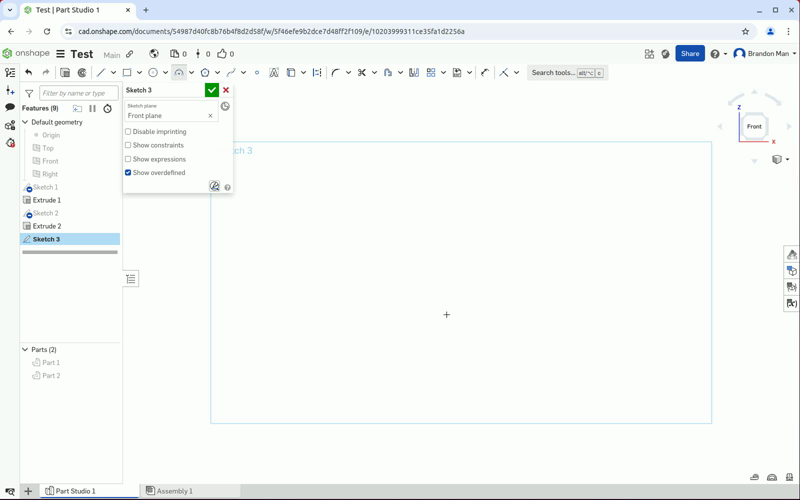
mouse_move(478, 293)
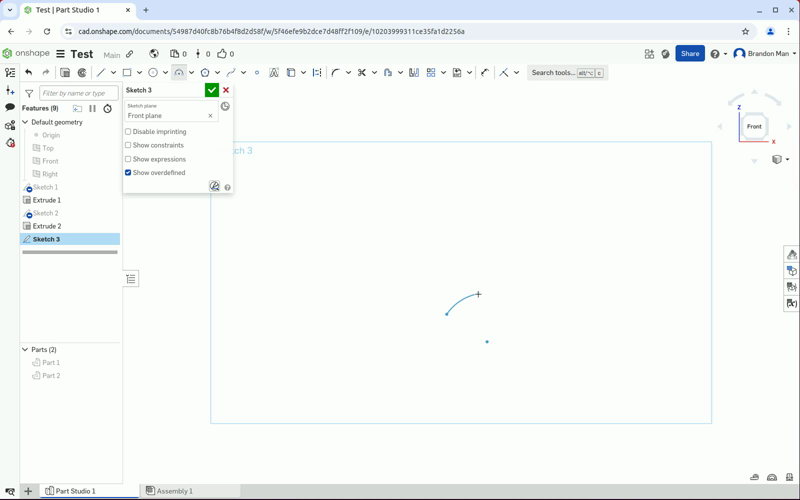
click(478, 293)
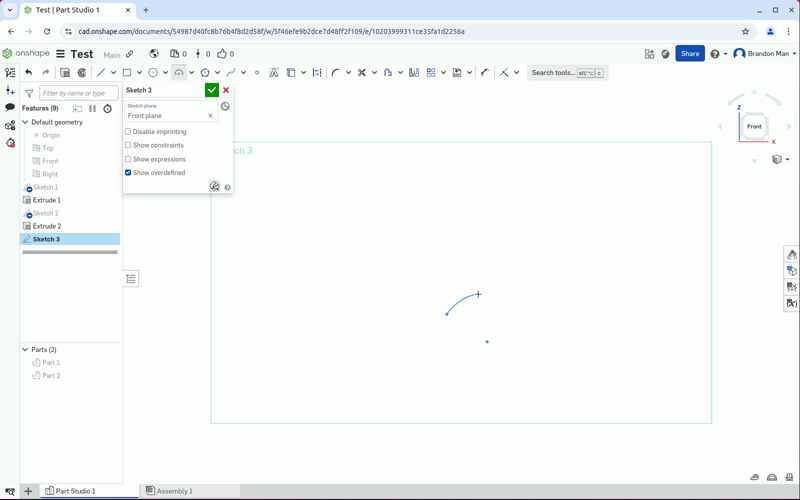
mouse_move(474, 321)
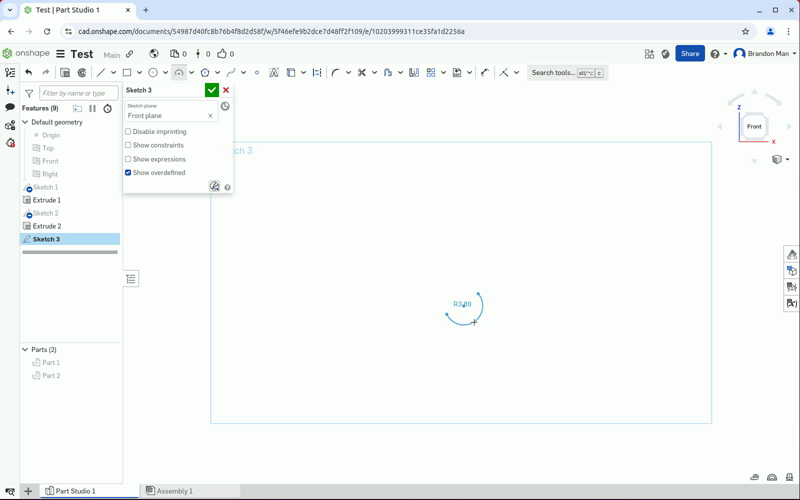
click(474, 321)
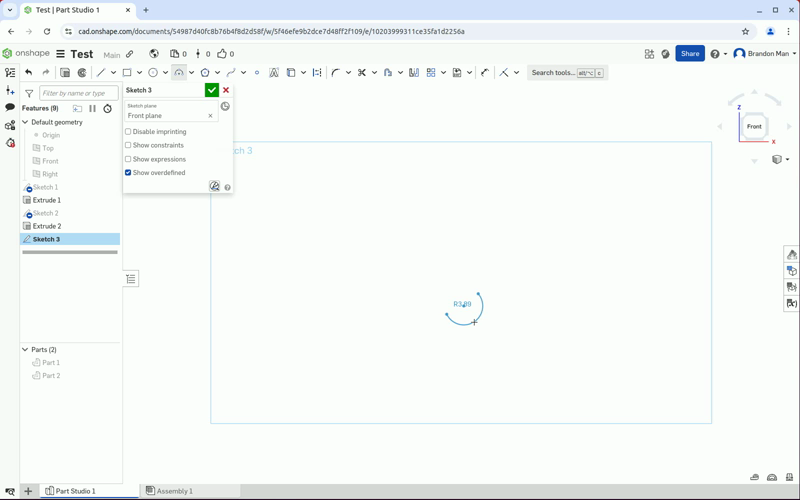
key_up(shift)
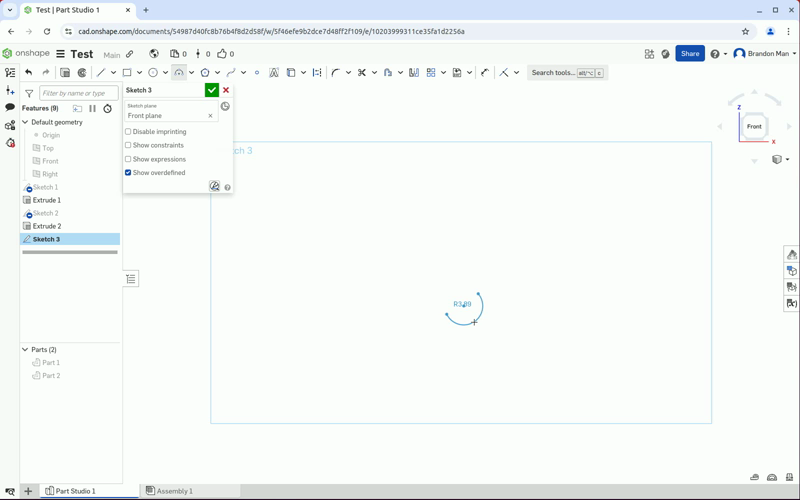
mouse_move(478, 293)
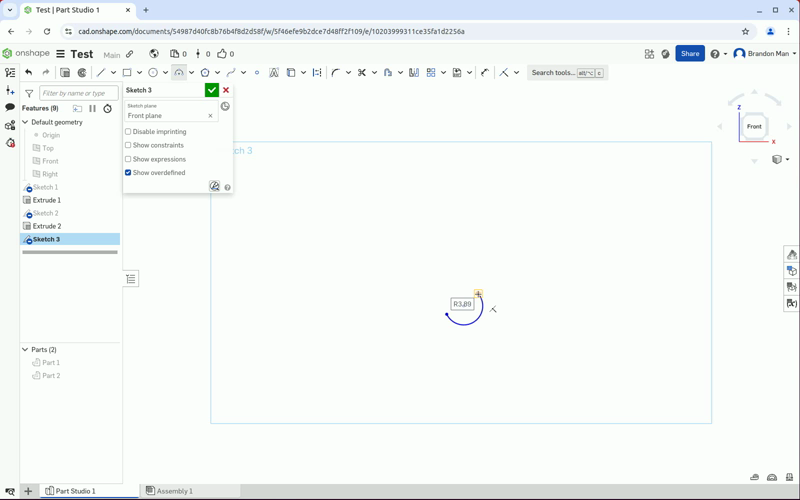
click(478, 293)
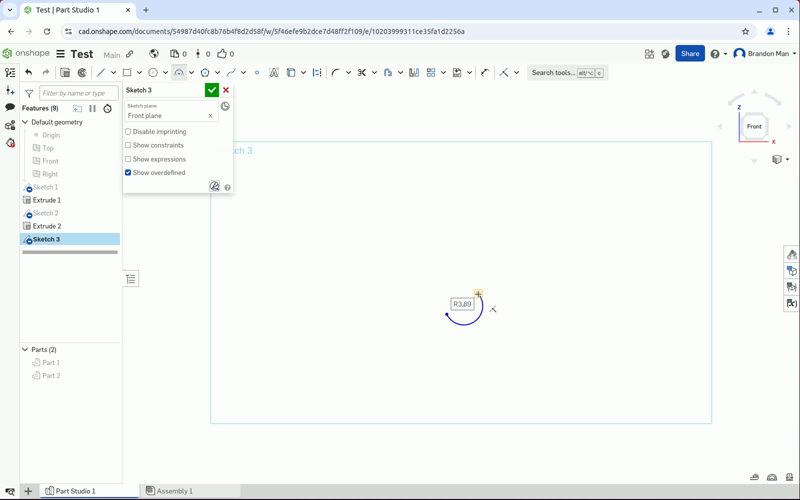
mouse_move(446, 314)
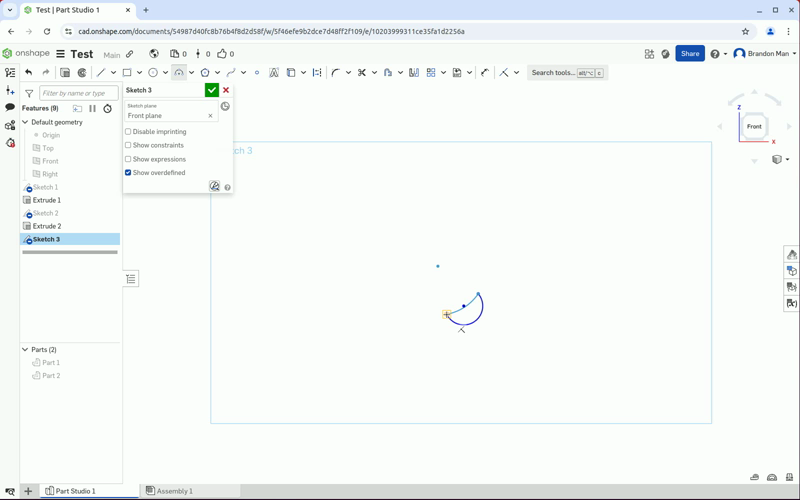
click(446, 314)
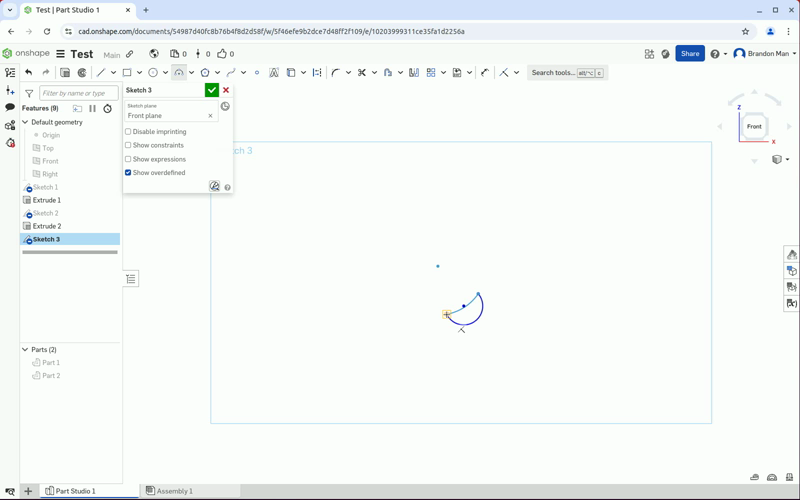
key_down(shift)
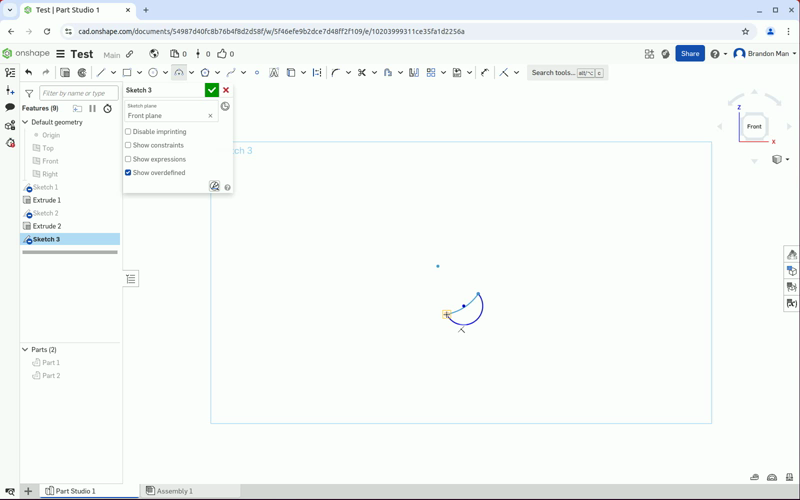
mouse_move(464, 306)
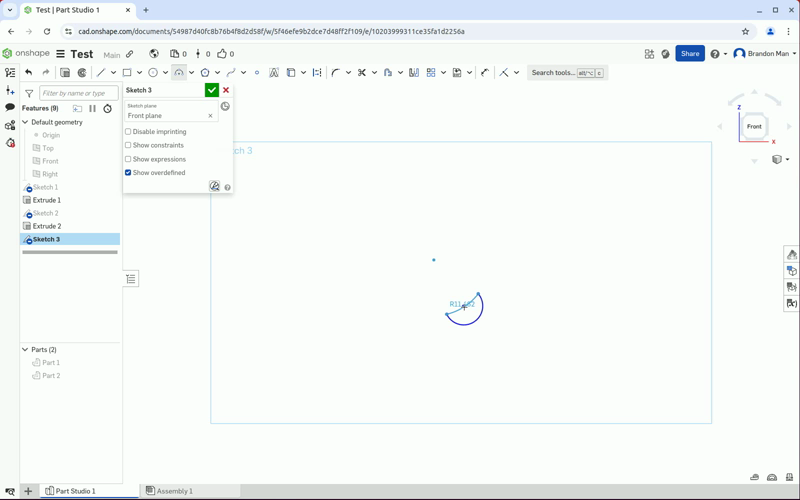
scroll(6)
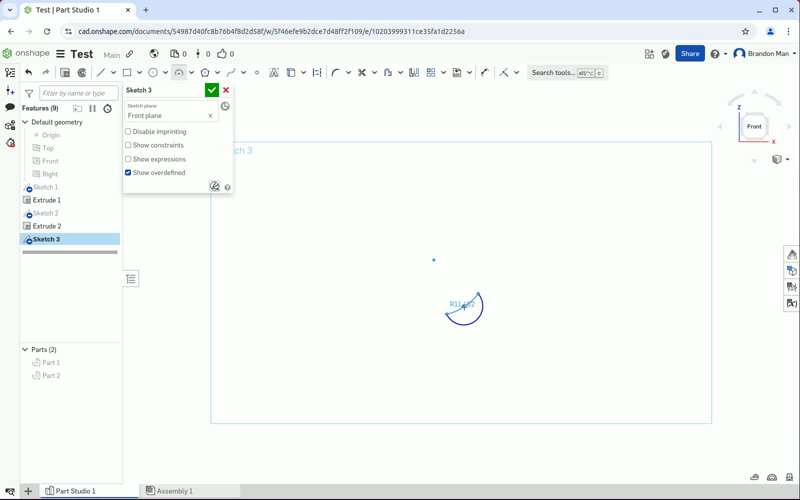
scroll(6)
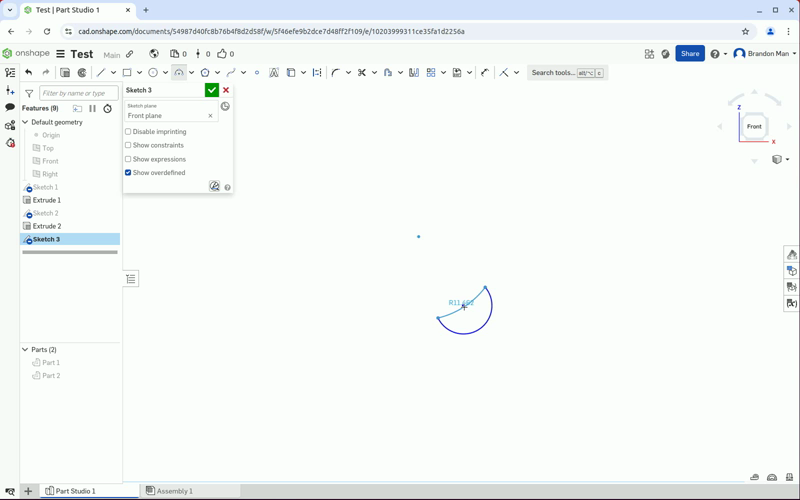
scroll(6)
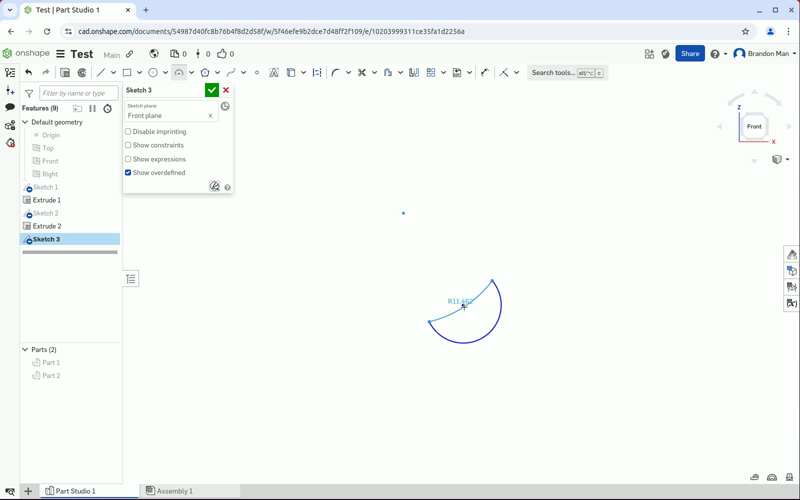
scroll(6)
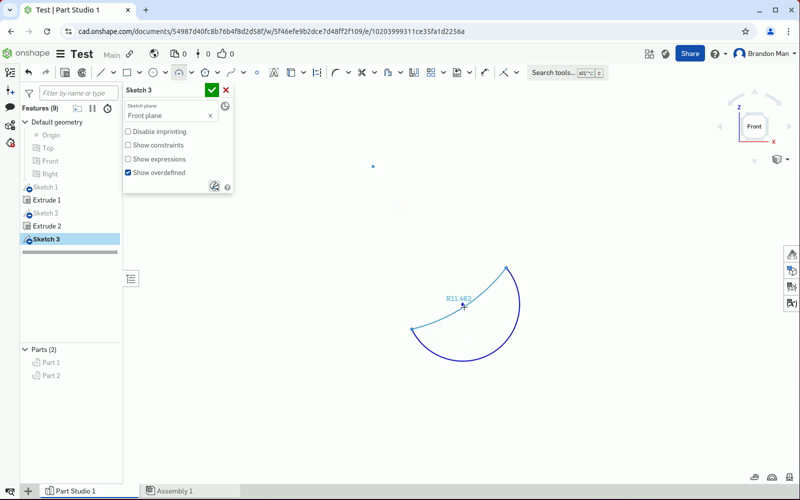
scroll(6)
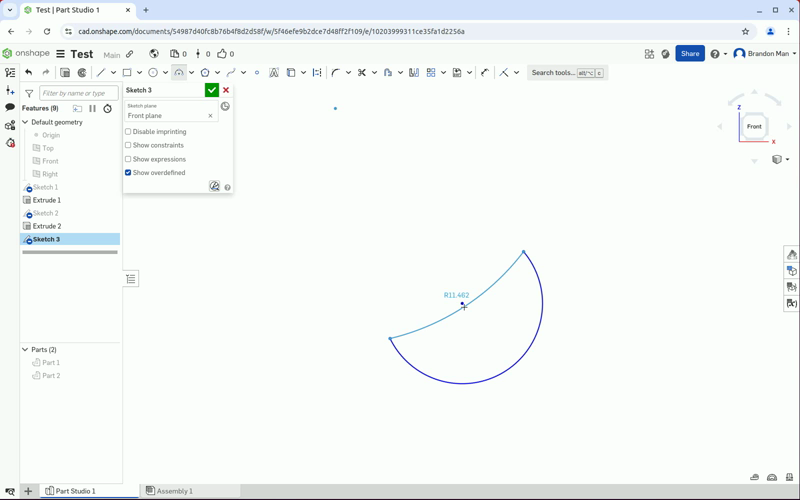
scroll(6)
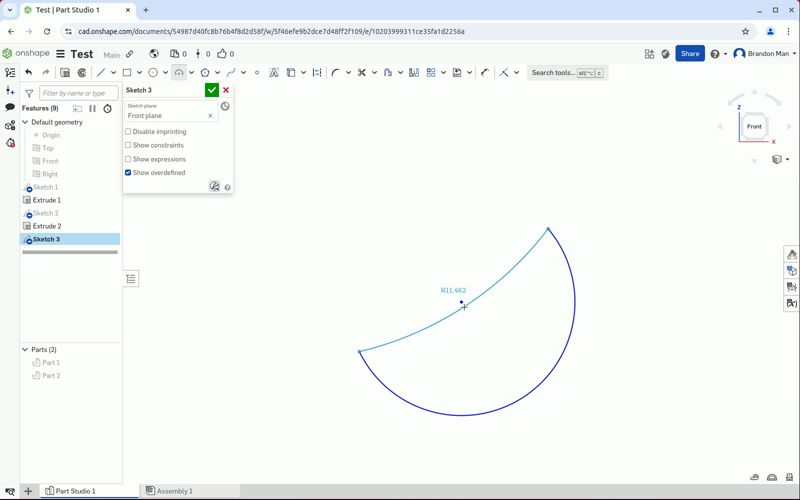
scroll(6)
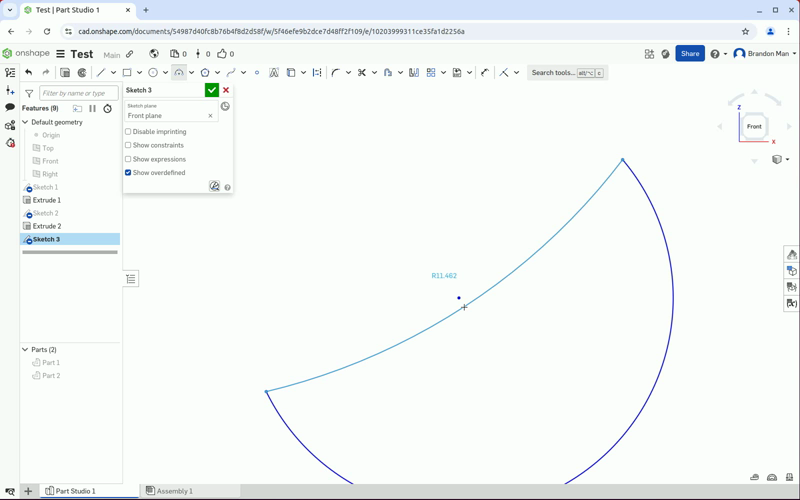
click(464, 306)
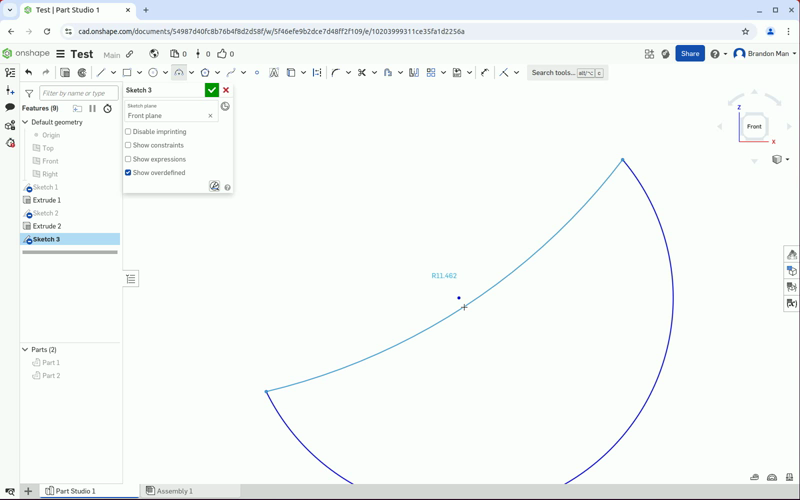
scroll(-6)
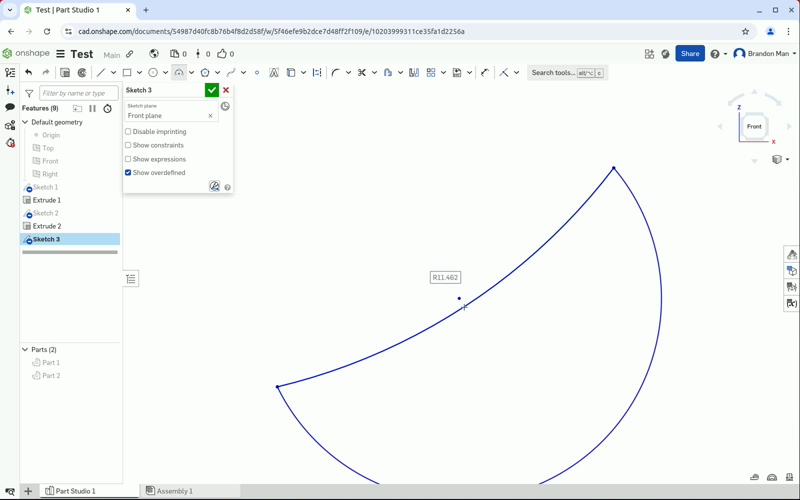
scroll(-6)
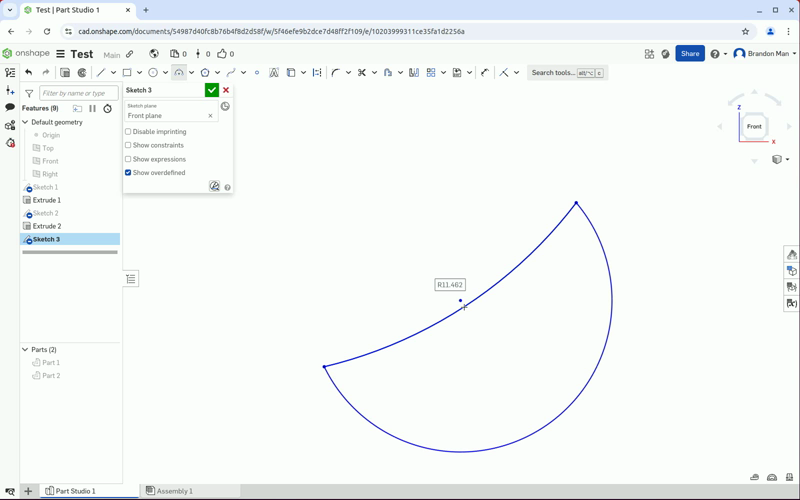
scroll(-6)
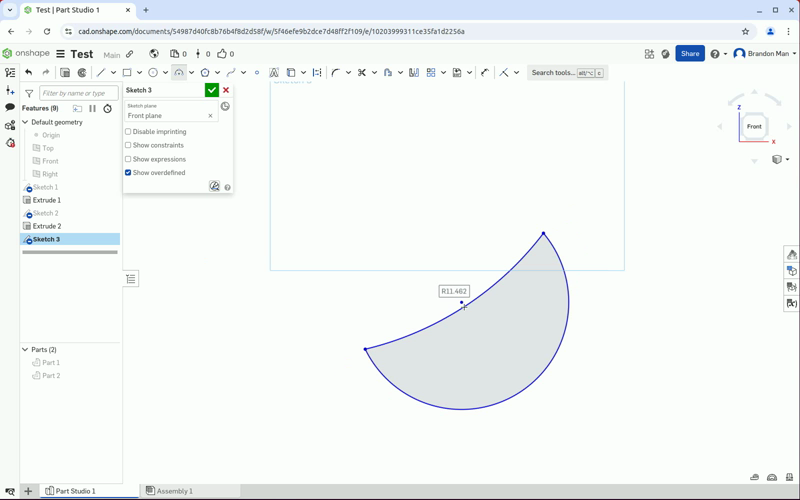
scroll(-6)
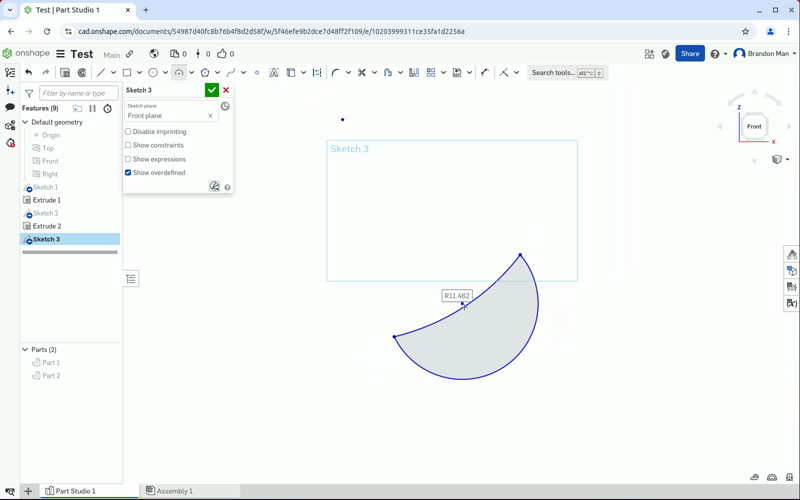
scroll(-6)
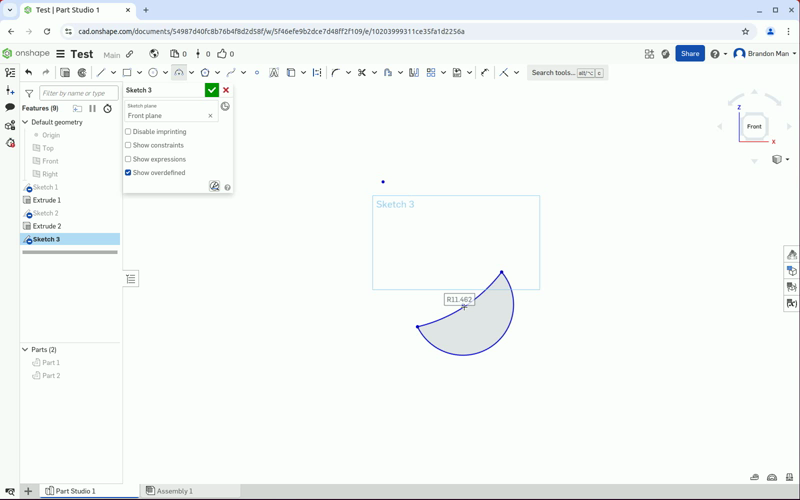
scroll(-6)
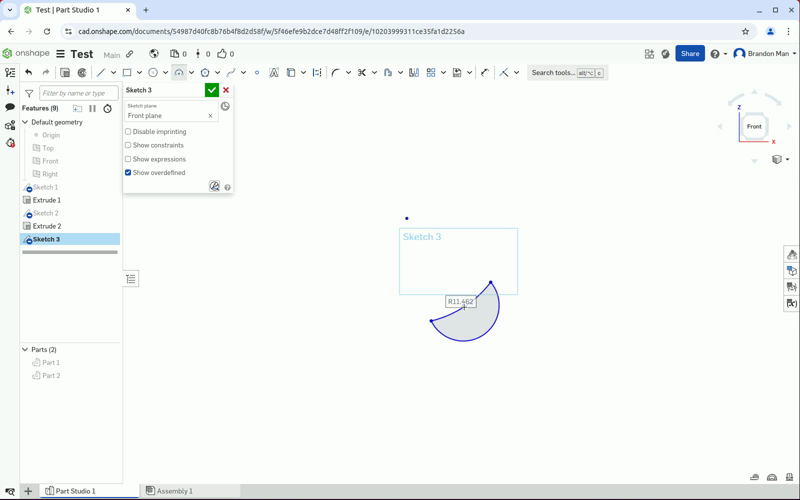
scroll(-6)
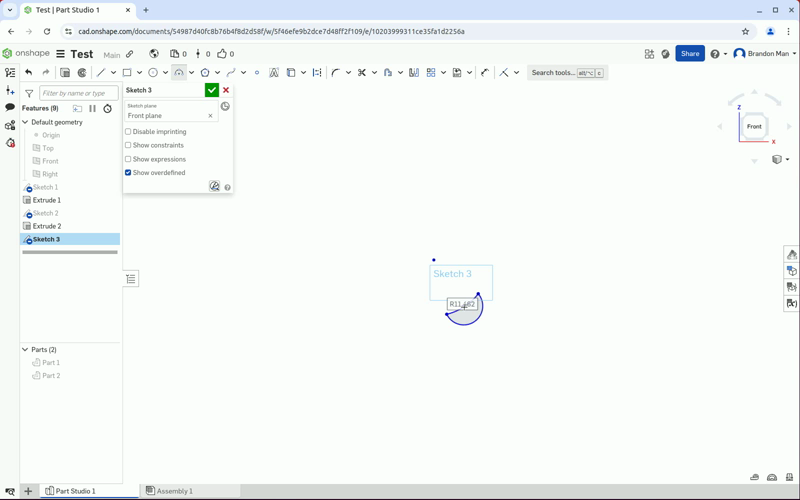
key_up(shift)
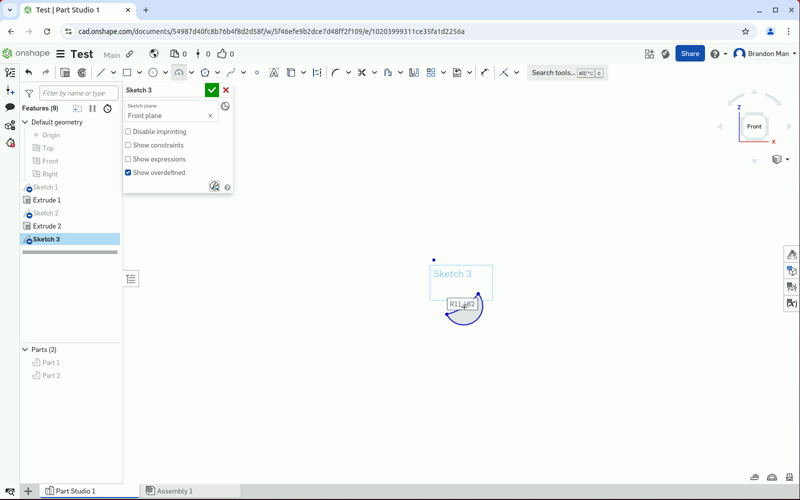
key(esc)
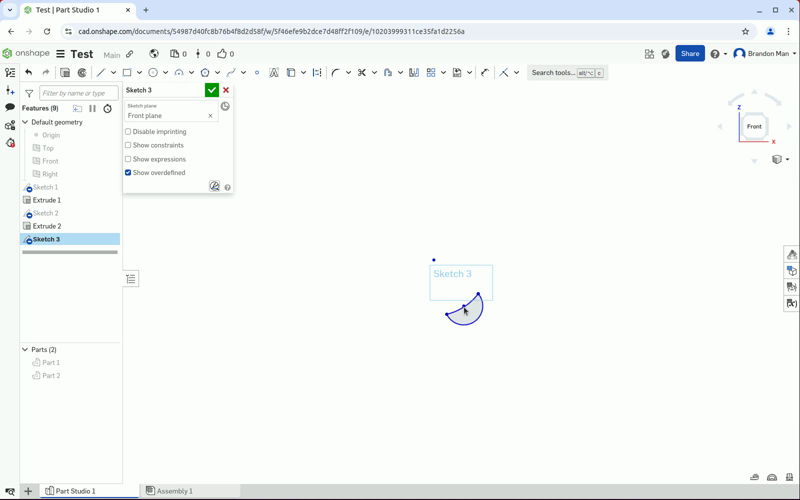
mouse_move(478, 313)
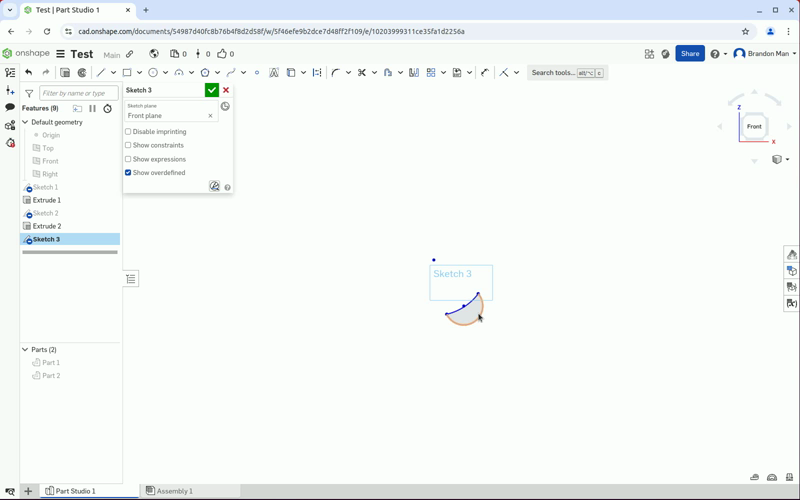
scroll(6)
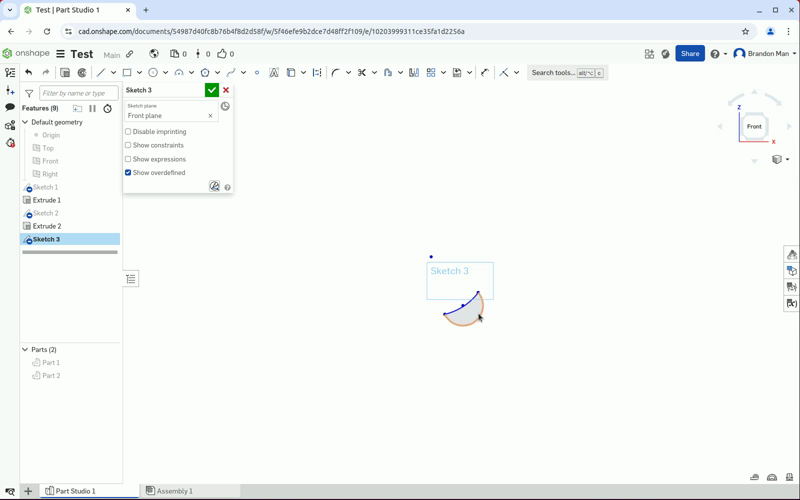
scroll(6)
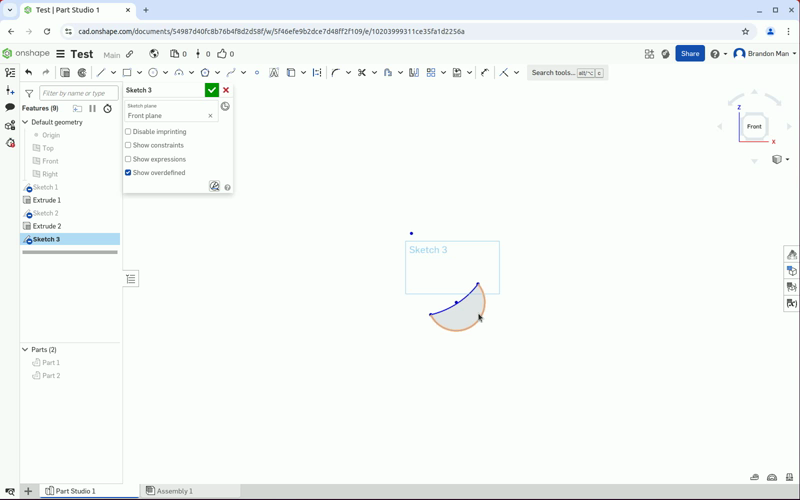
scroll(6)
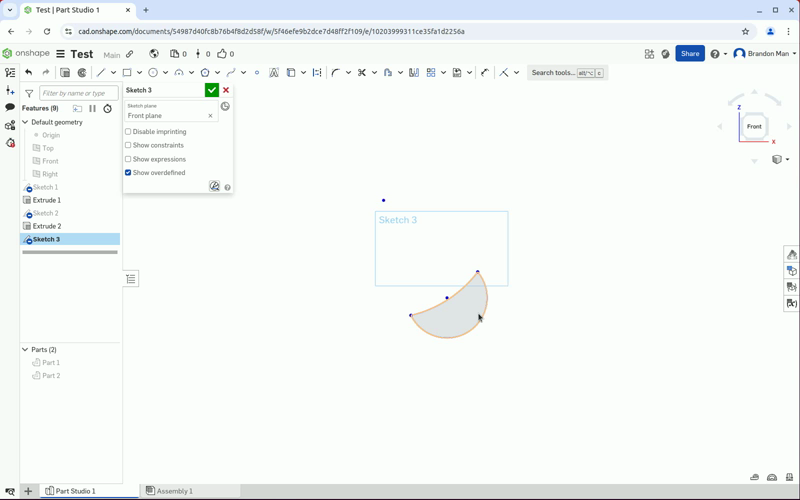
scroll(6)
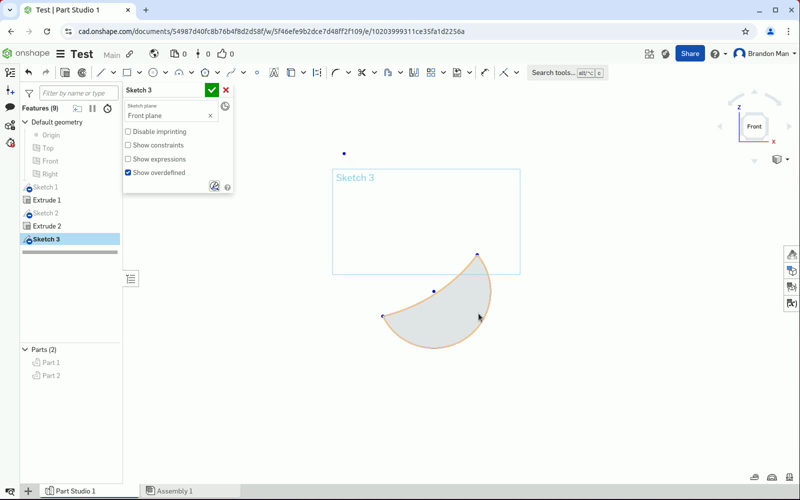
scroll(6)
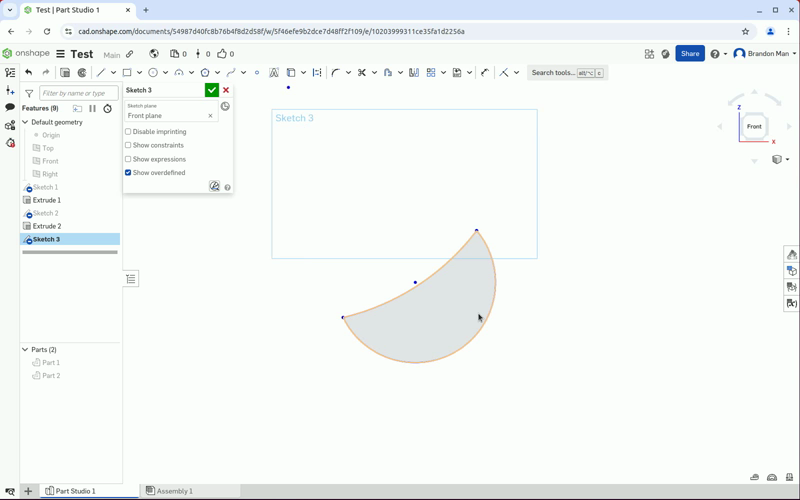
scroll(6)
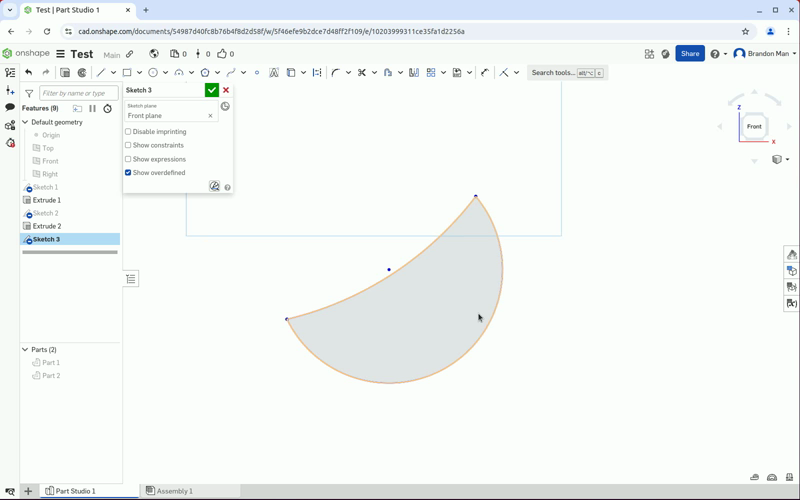
scroll(6)
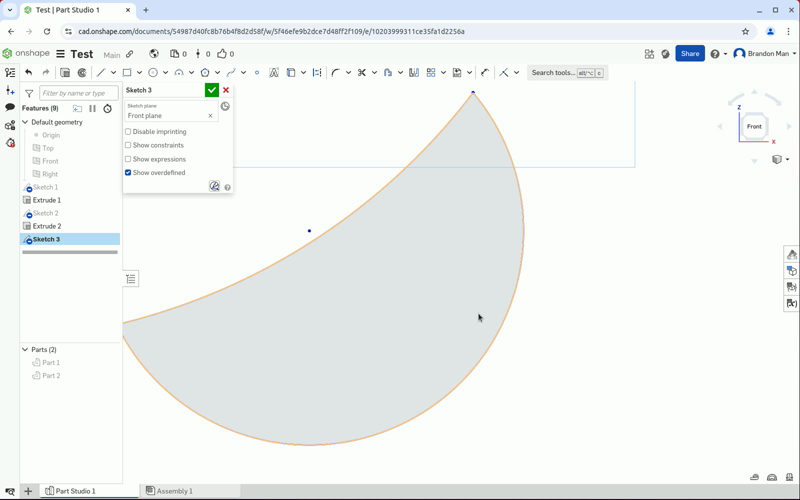
click(478, 313)
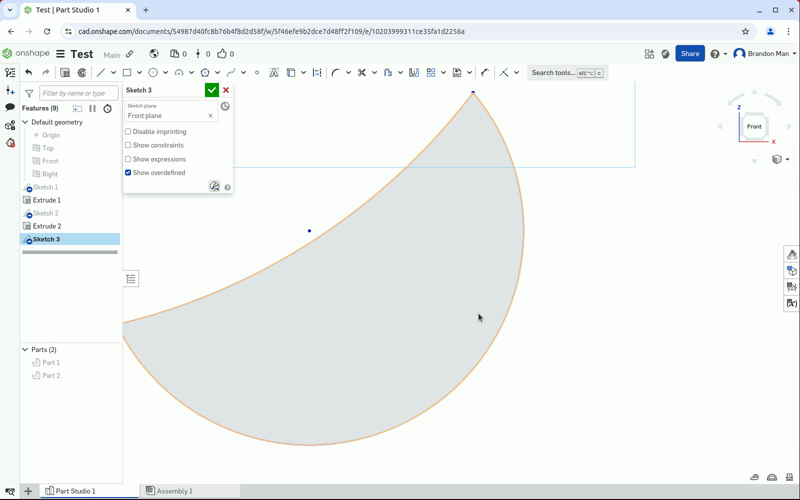
scroll(-6)
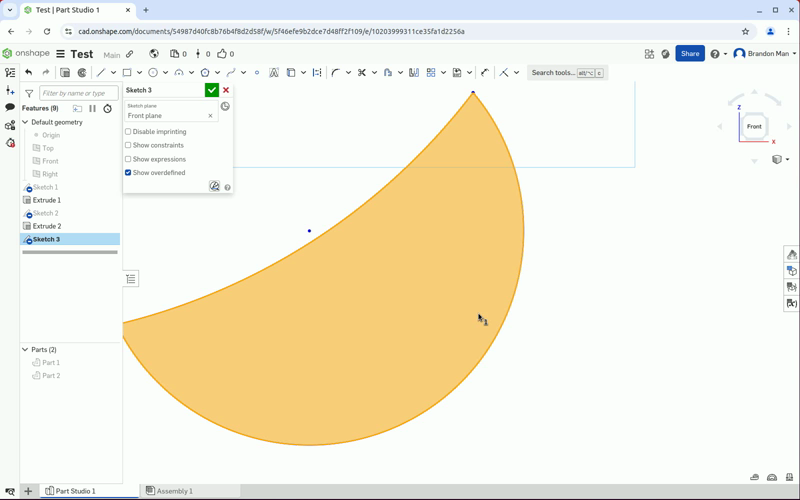
scroll(-6)
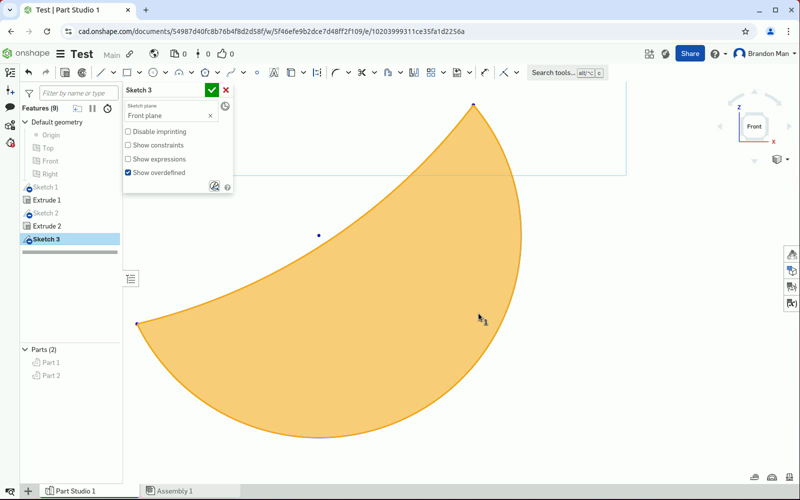
scroll(-6)
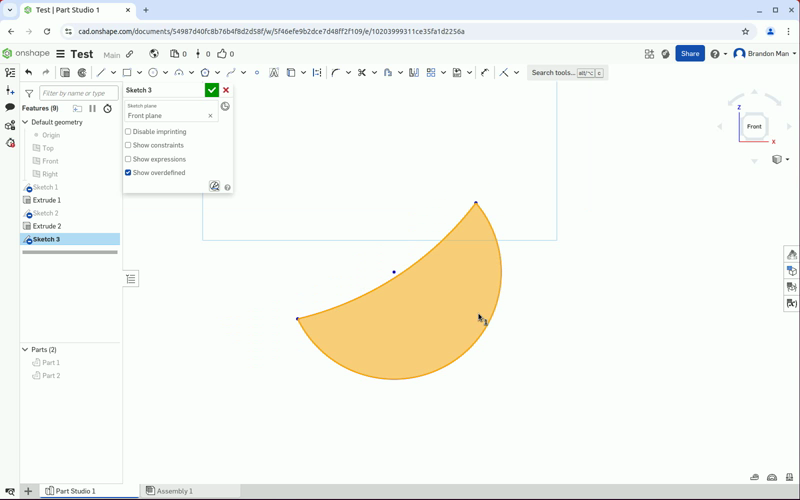
scroll(-6)
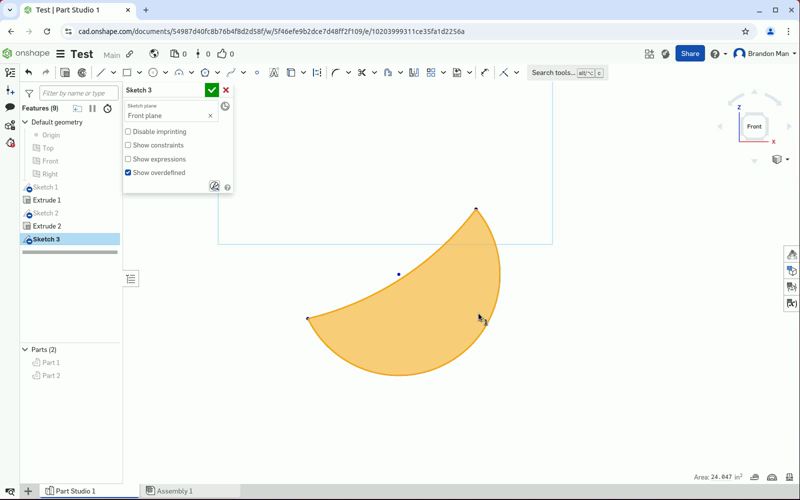
scroll(-6)
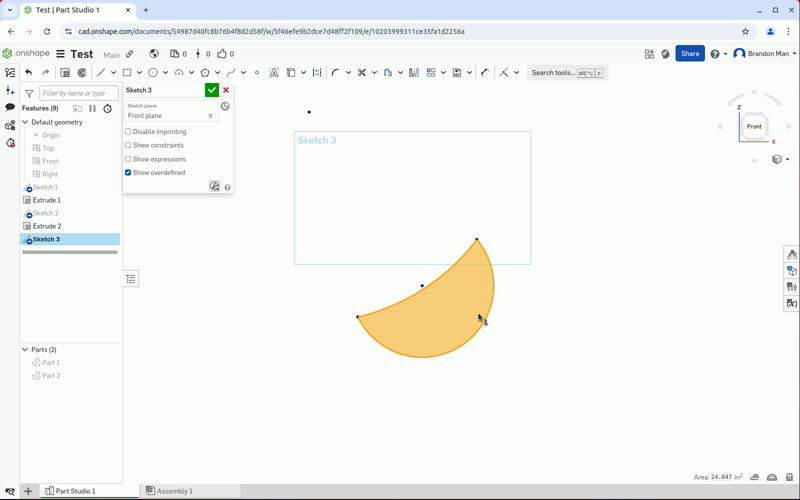
scroll(-6)
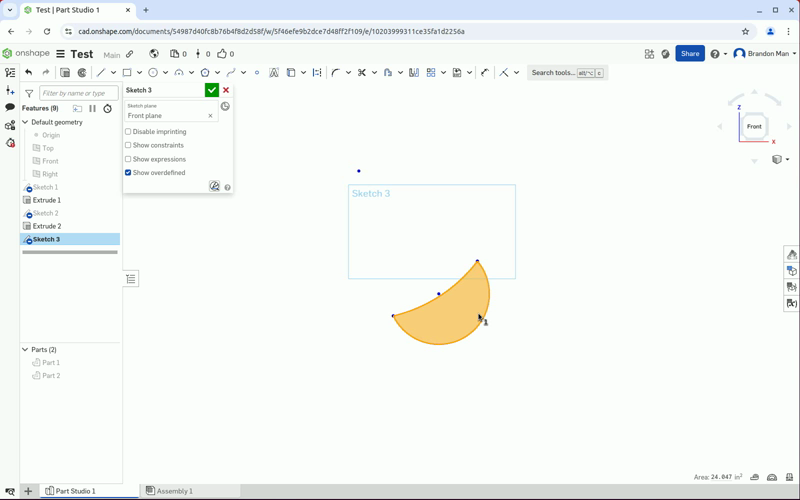
scroll(-6)
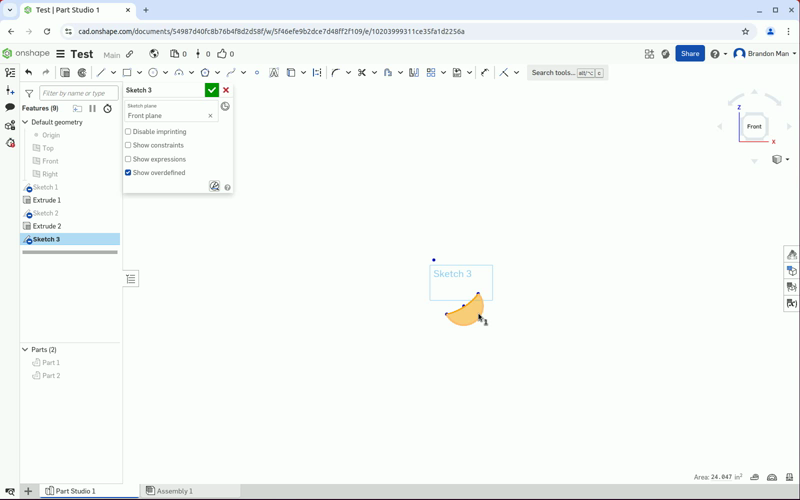
mouse_move(73, 352)
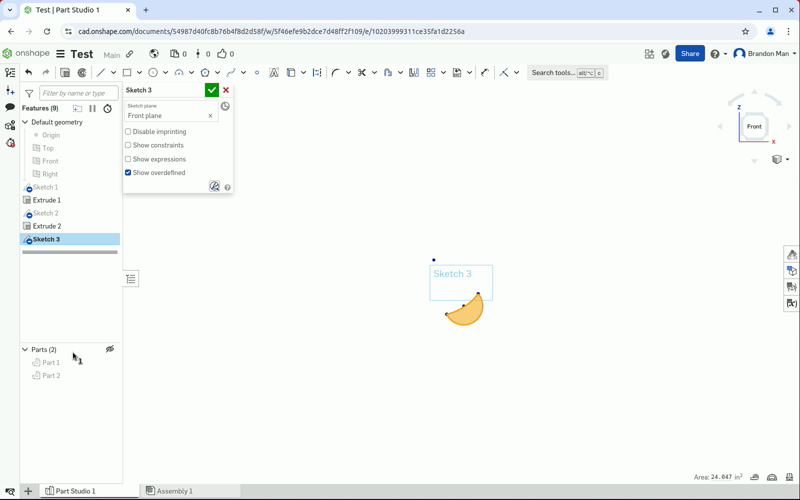
key(shift+y)
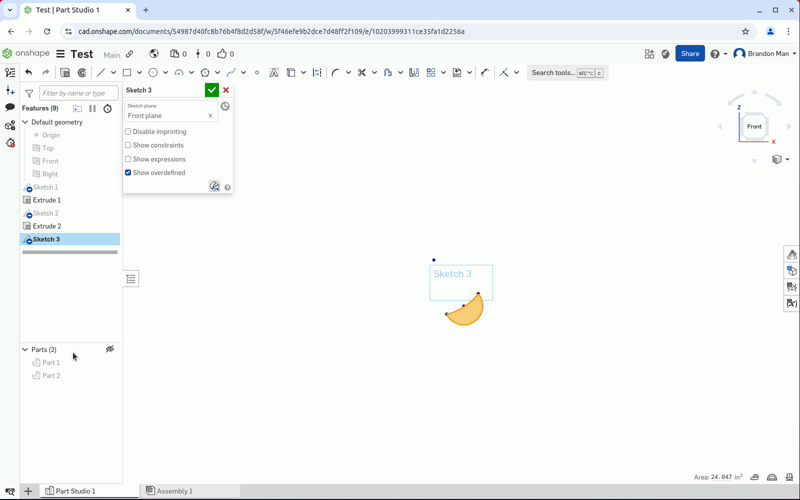
key(shift+e)
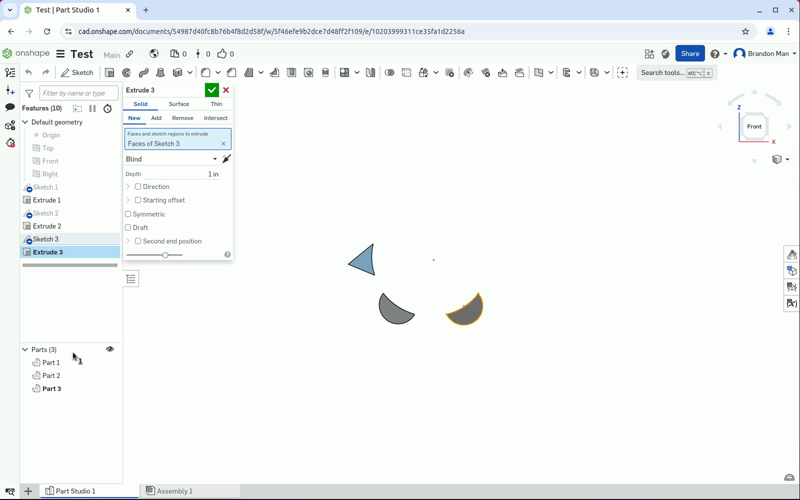
mouse_move(143, 106)
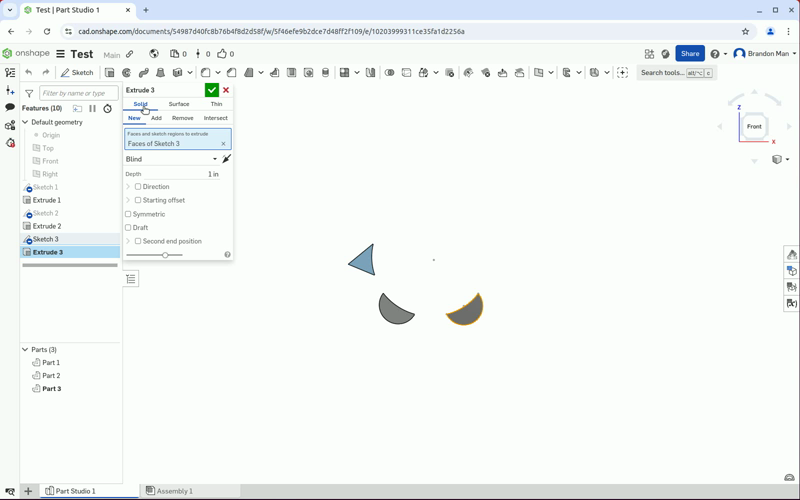
click(143, 106)
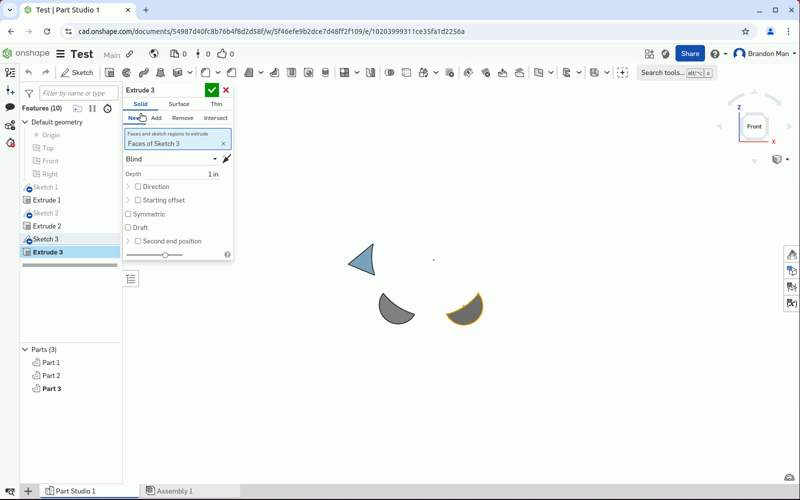
mouse_move(137, 120)
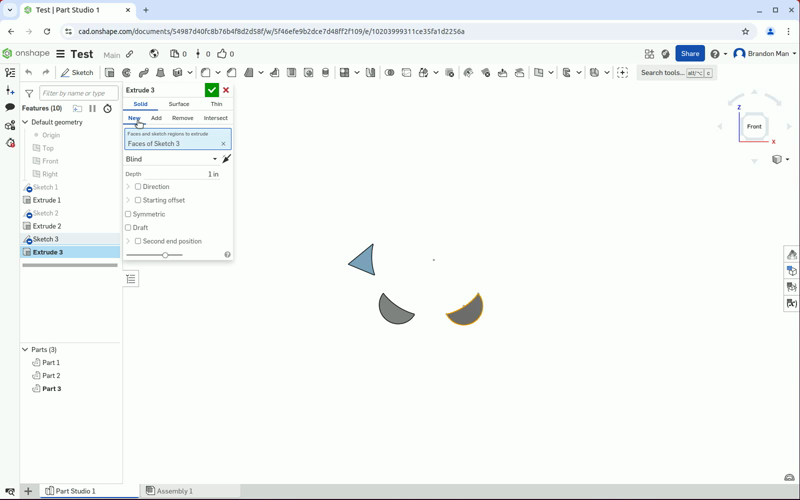
click(137, 120)
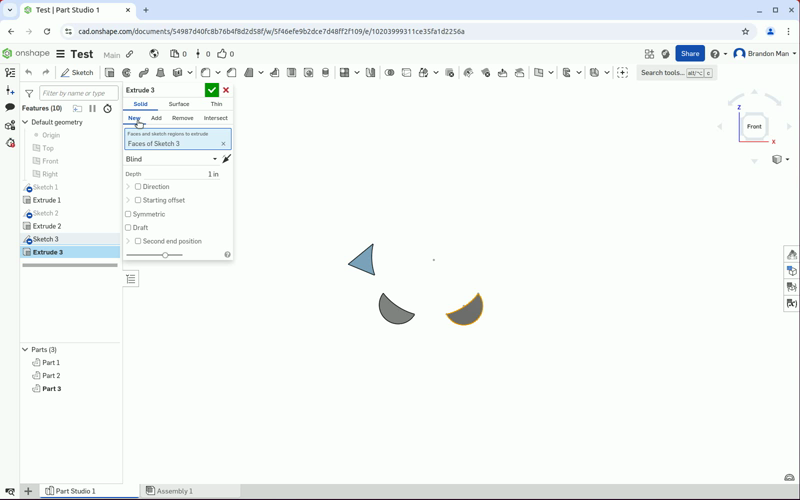
key(tab, 4)
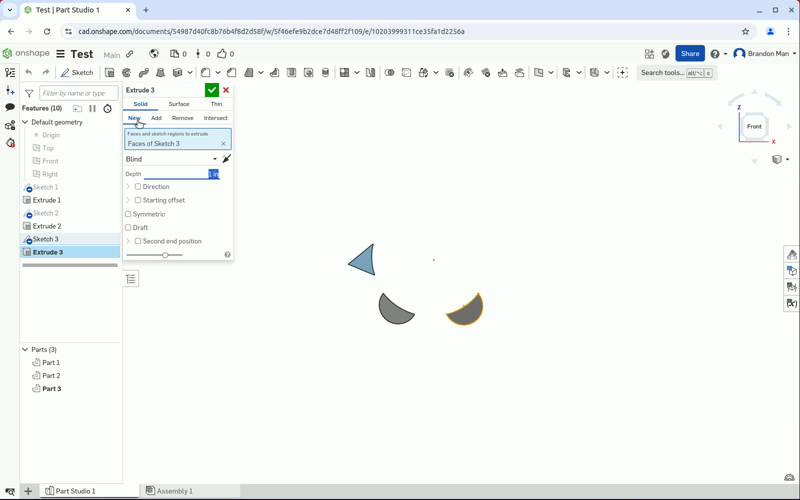
text(7.462)
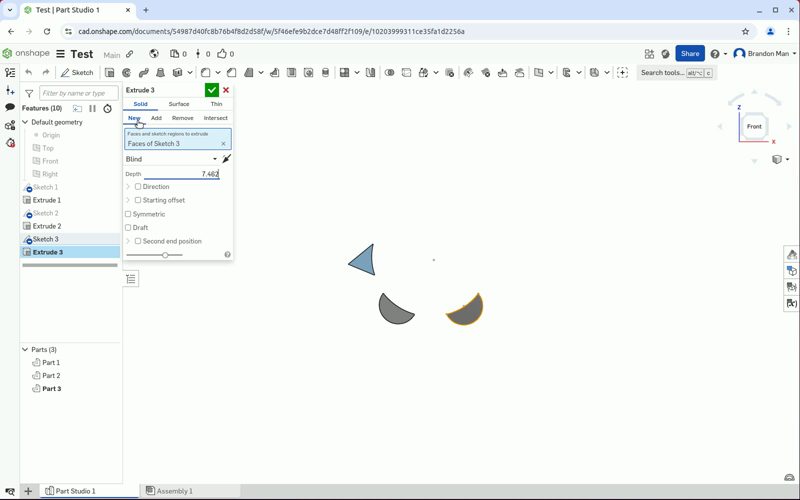
key(enter)
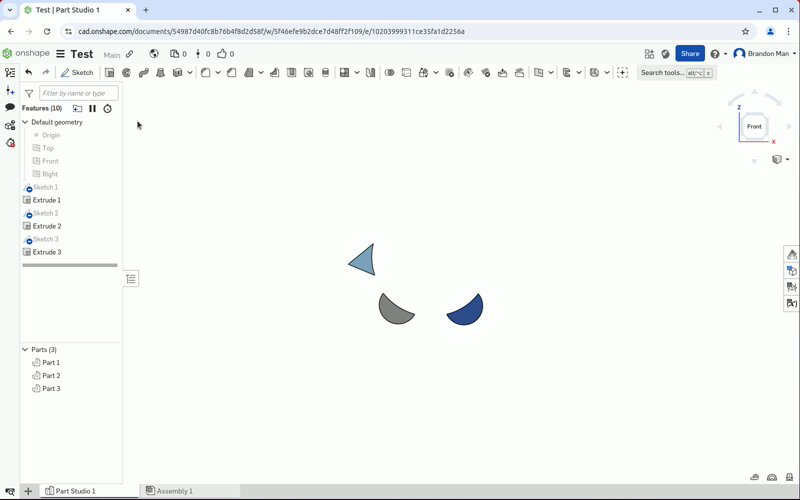
key(shift+h)
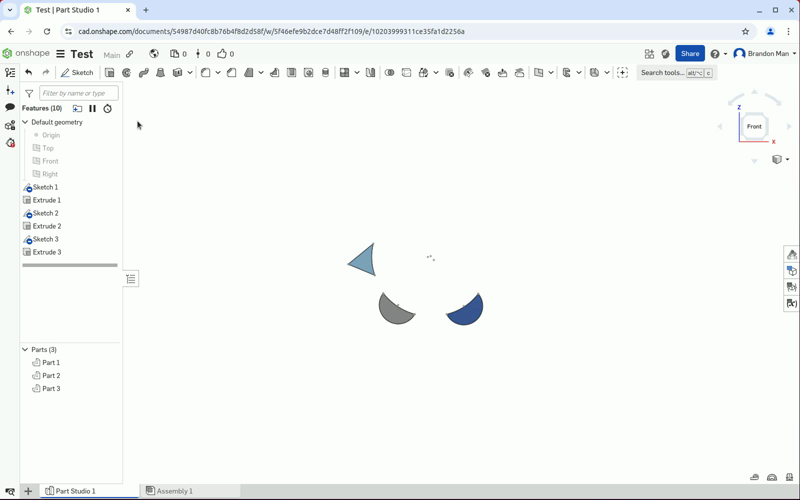
key(shift+h)
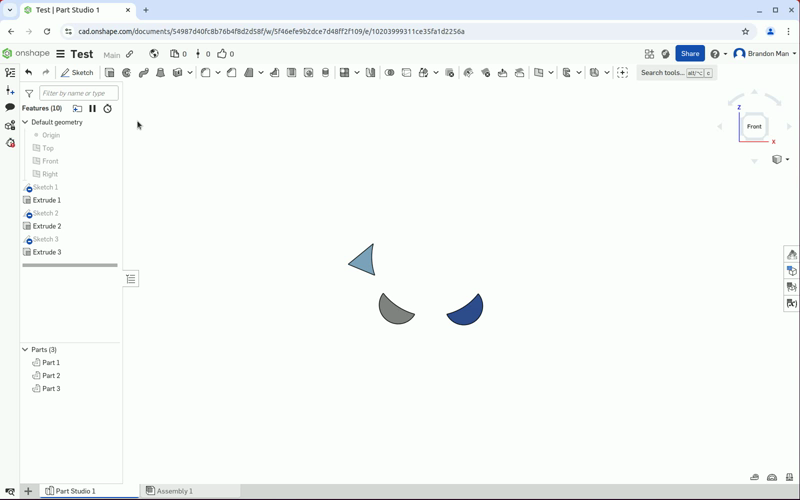
mouse_move(73, 189)
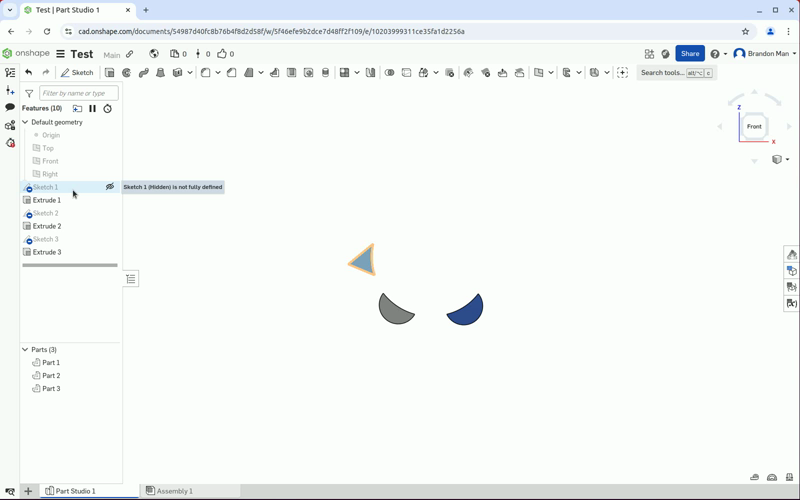
click(73, 189)
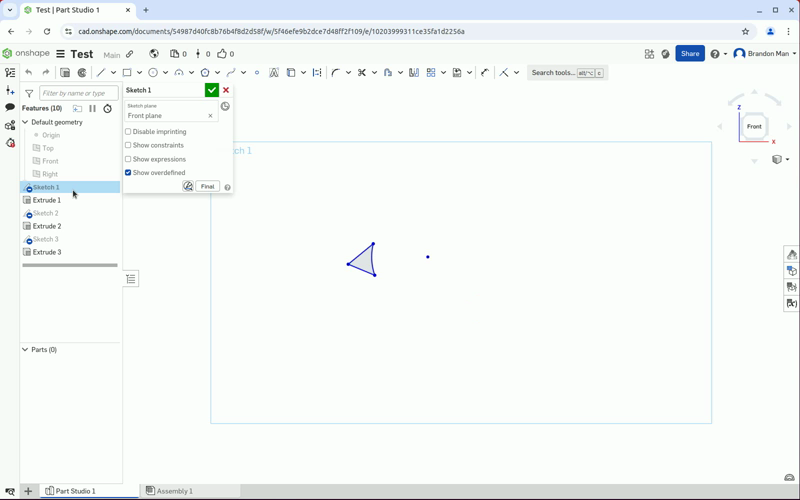
mouse_move(229, 92)
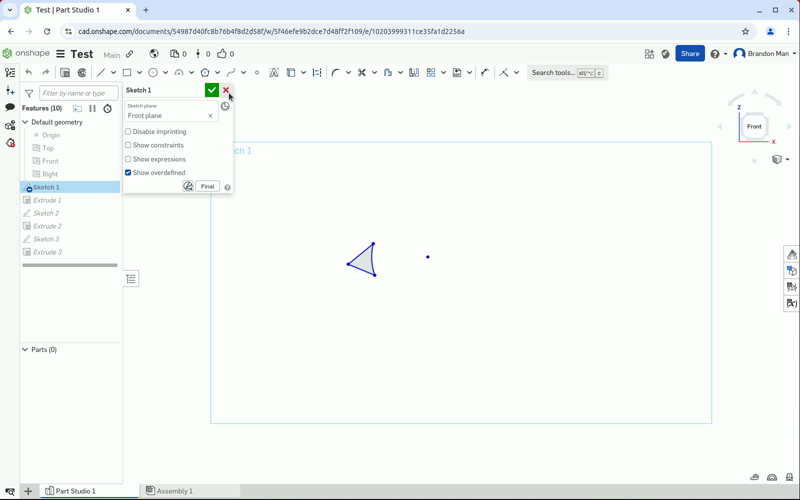
click(229, 92)
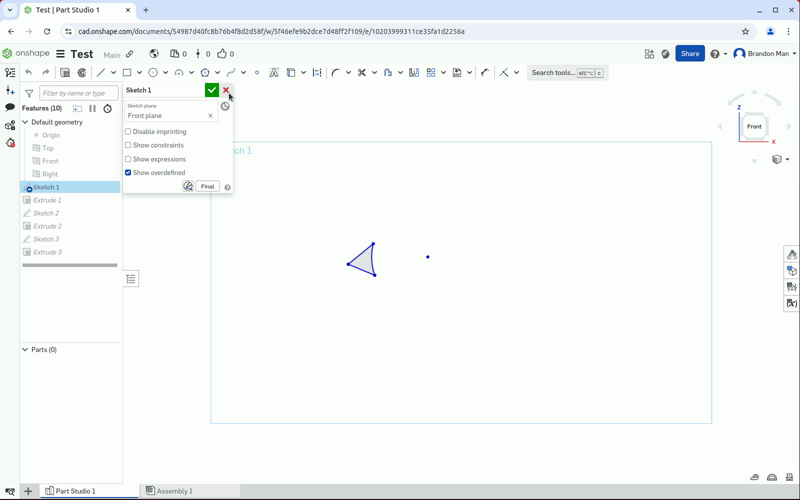
key(shift+s)
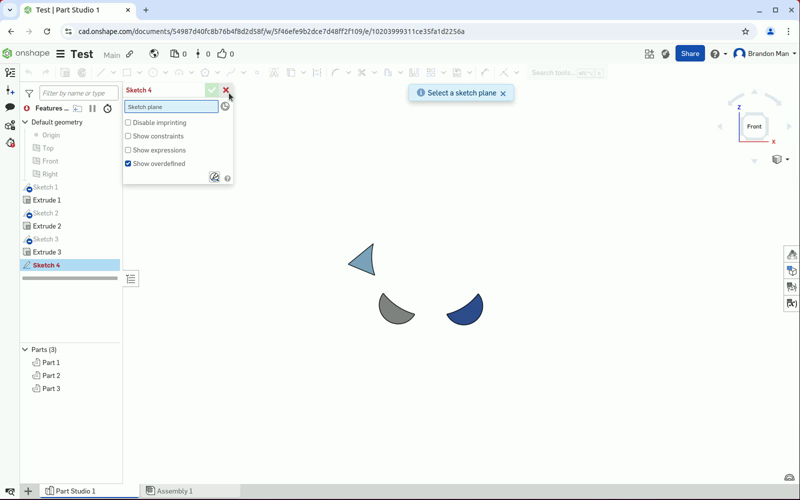
mouse_move(73, 163)
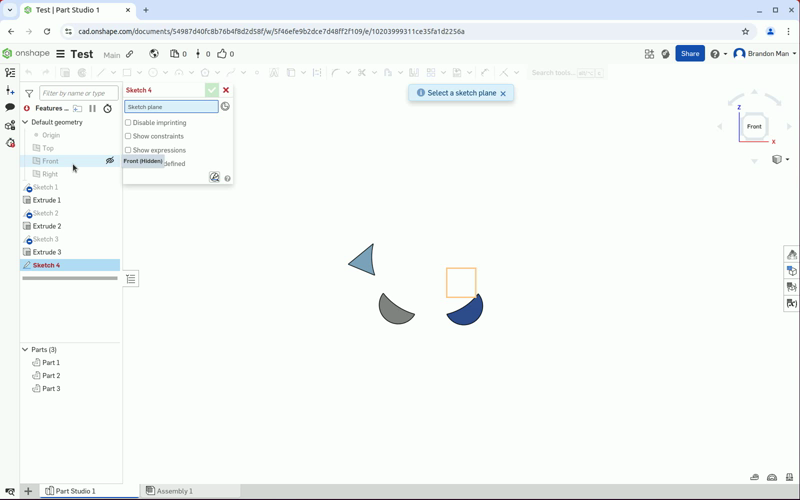
click(73, 163)
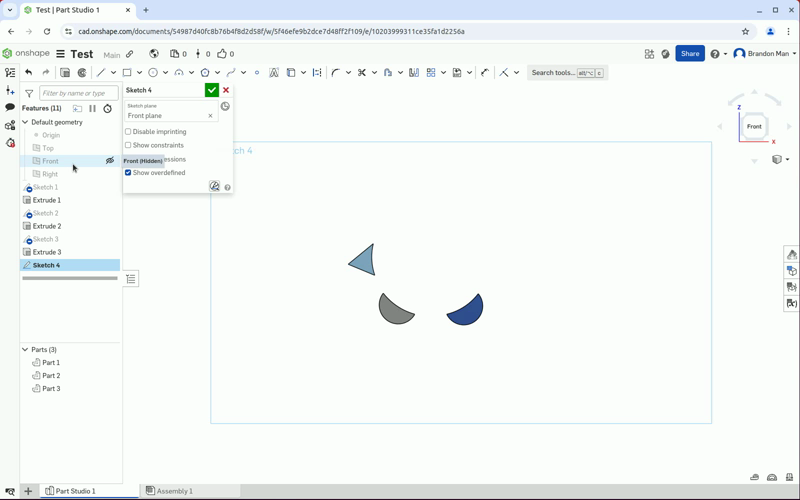
mouse_move(73, 352)
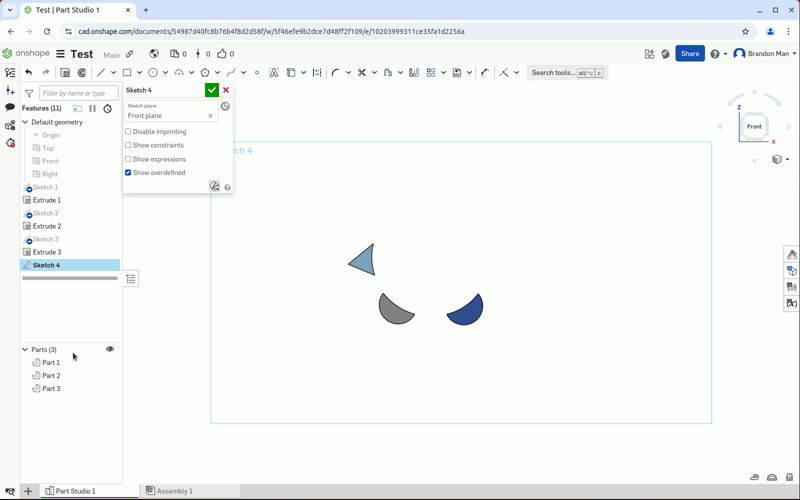
key(y)
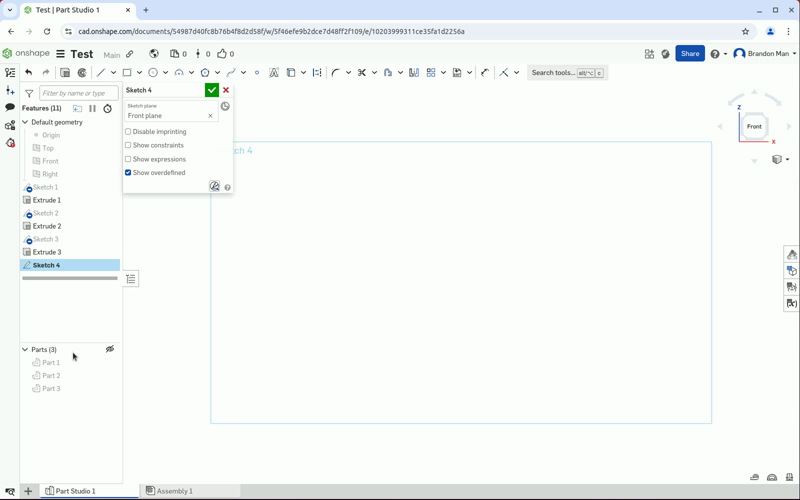
key(l)
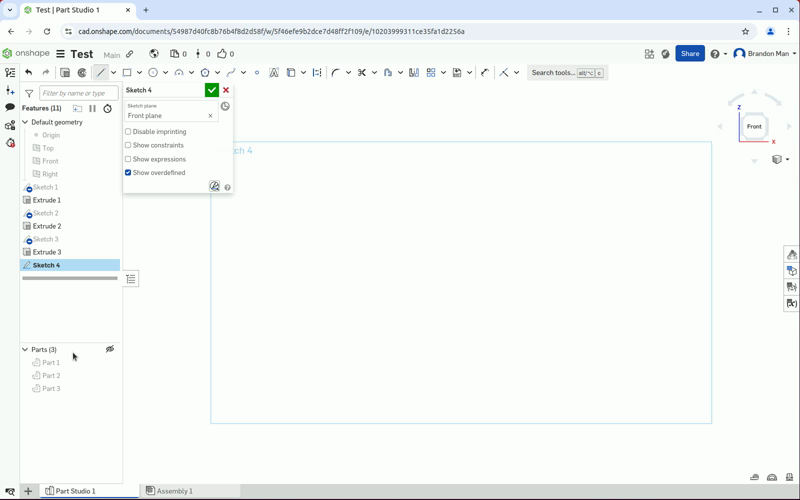
key_down(shift)
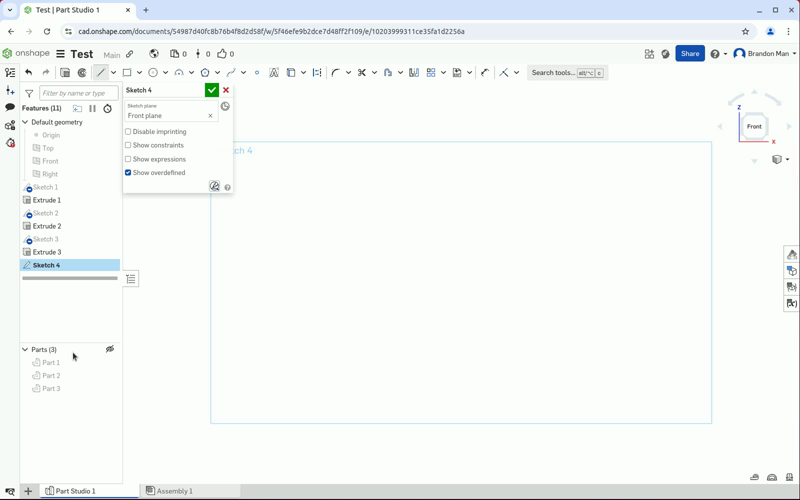
mouse_move(487, 274)
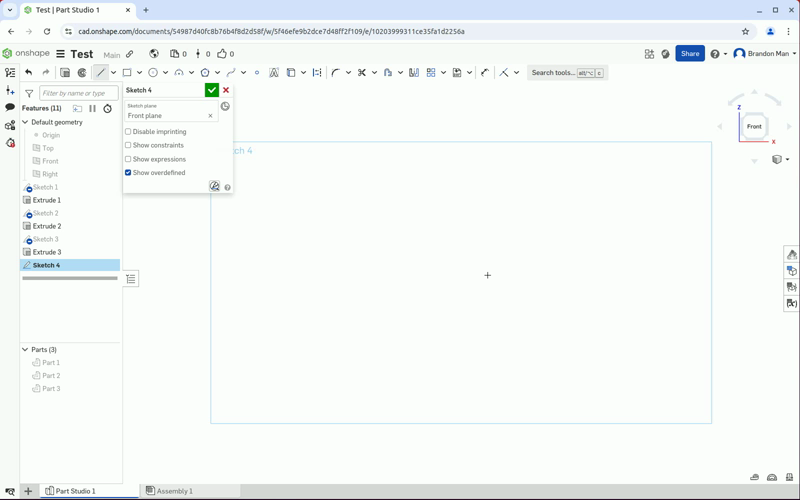
click(487, 274)
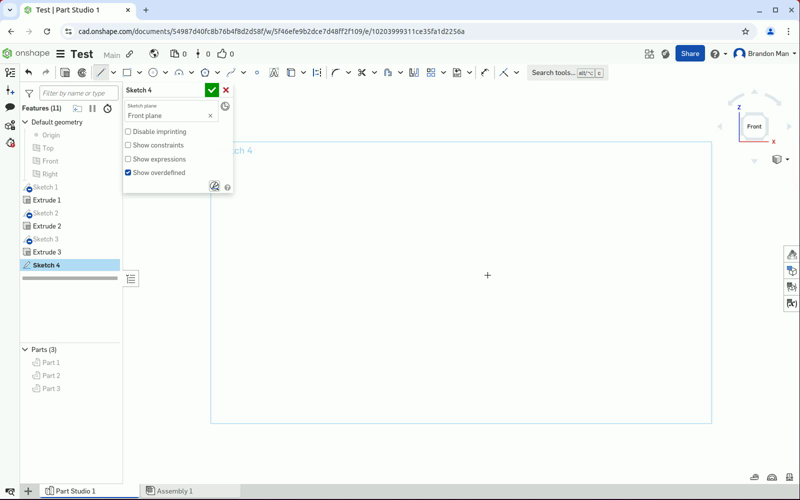
key_up(shift)
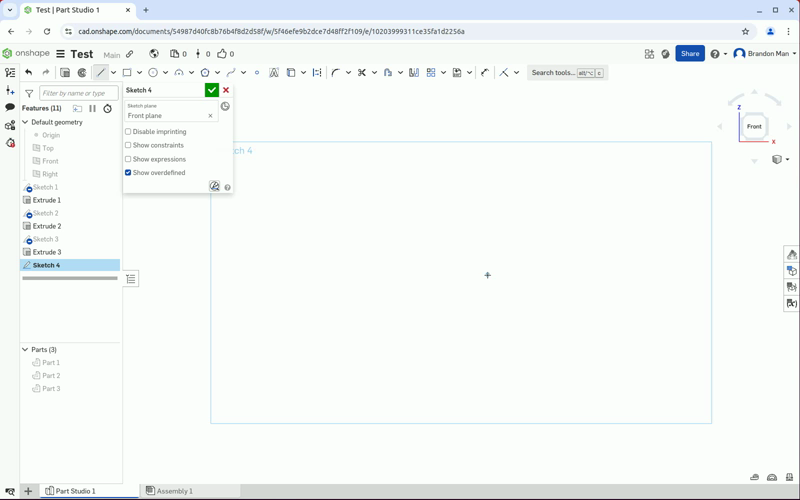
key_down(shift)
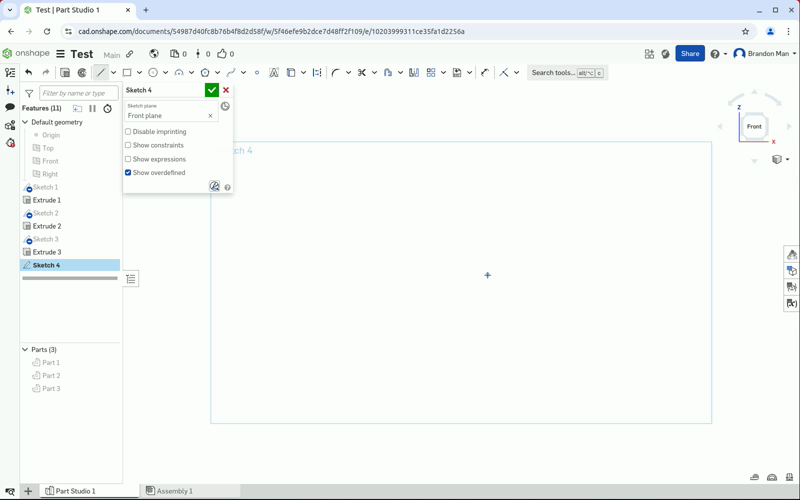
mouse_move(517, 274)
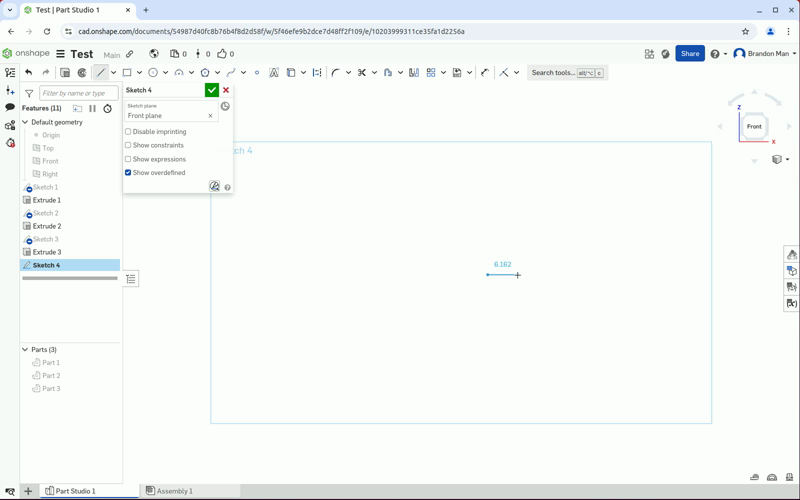
mouse_move(517, 263)
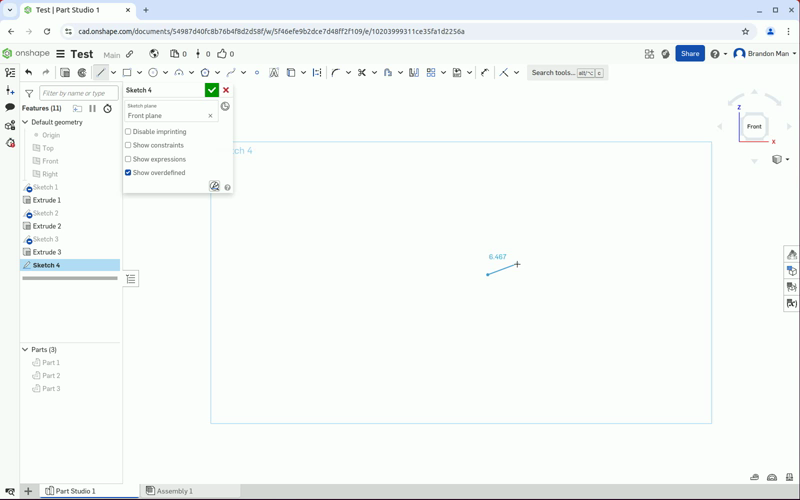
click(517, 263)
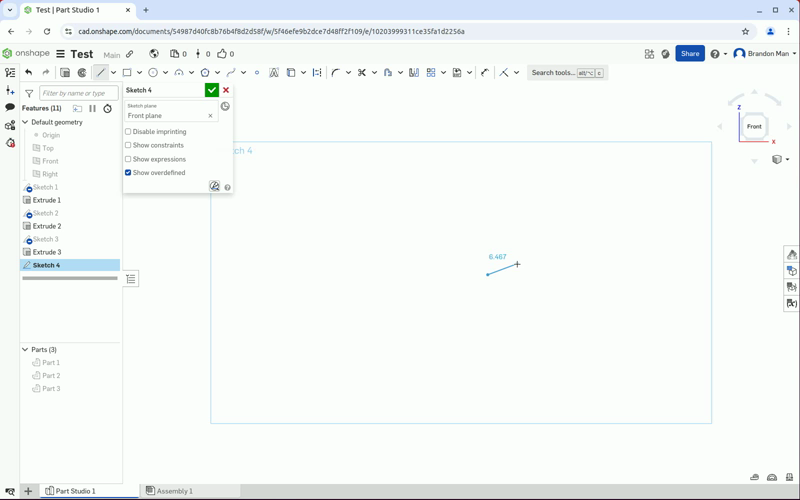
key_up(shift)
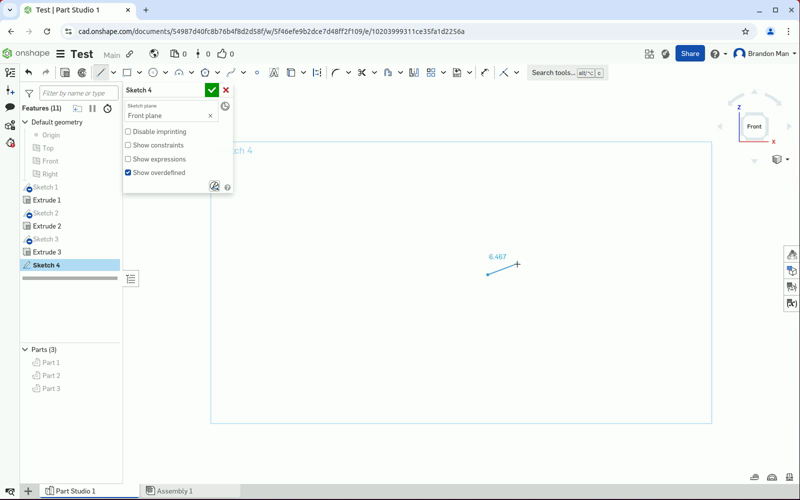
key_down(shift)
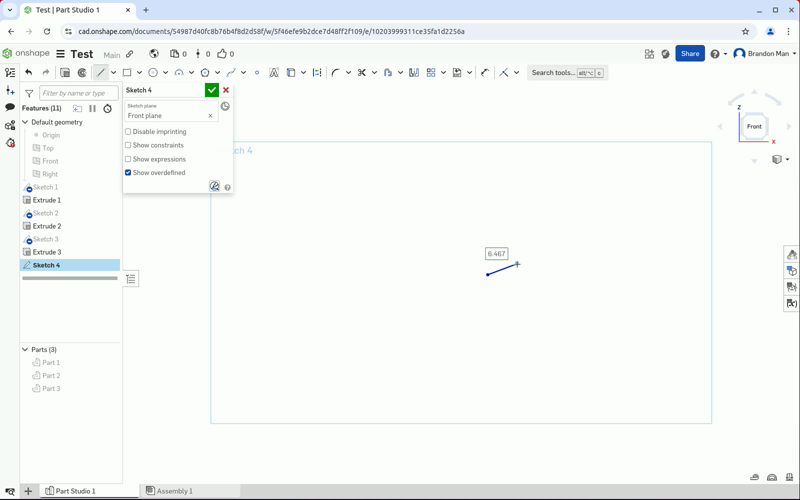
mouse_move(547, 263)
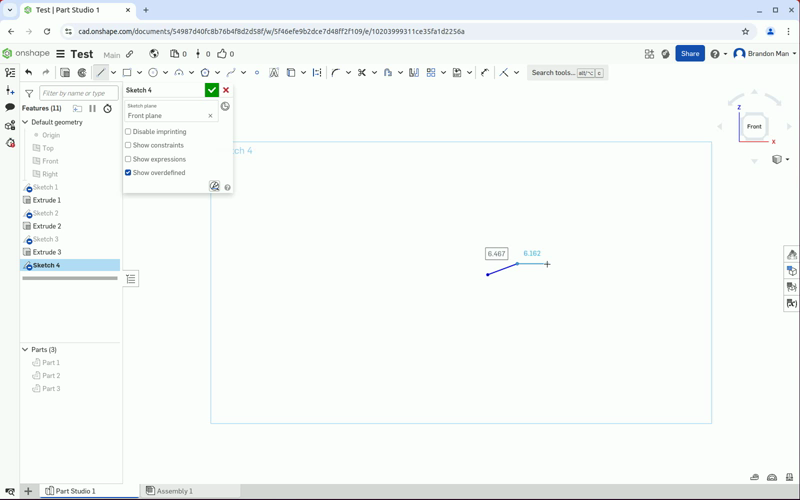
mouse_move(489, 243)
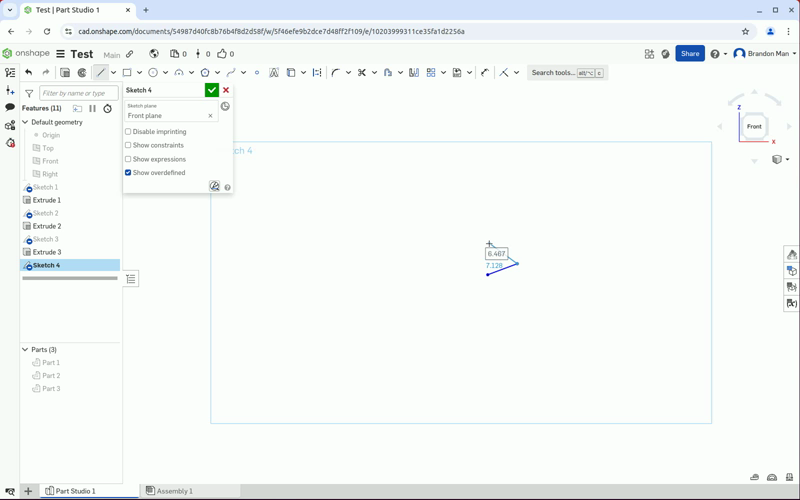
click(489, 243)
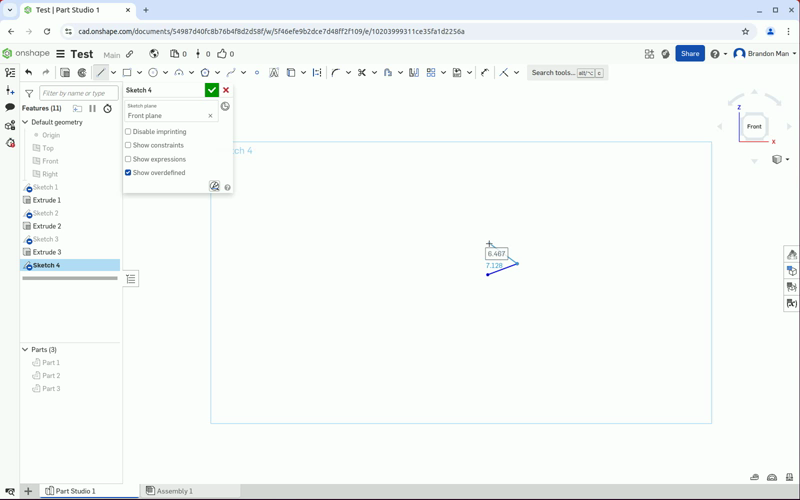
key_up(shift)
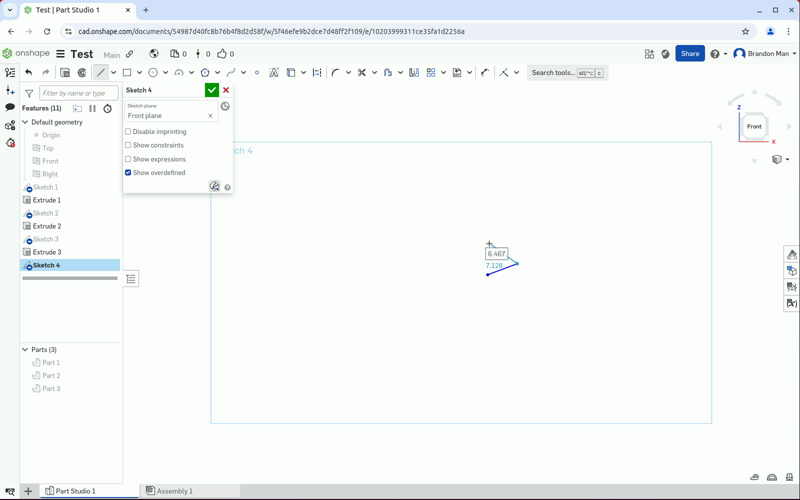
key(esc)
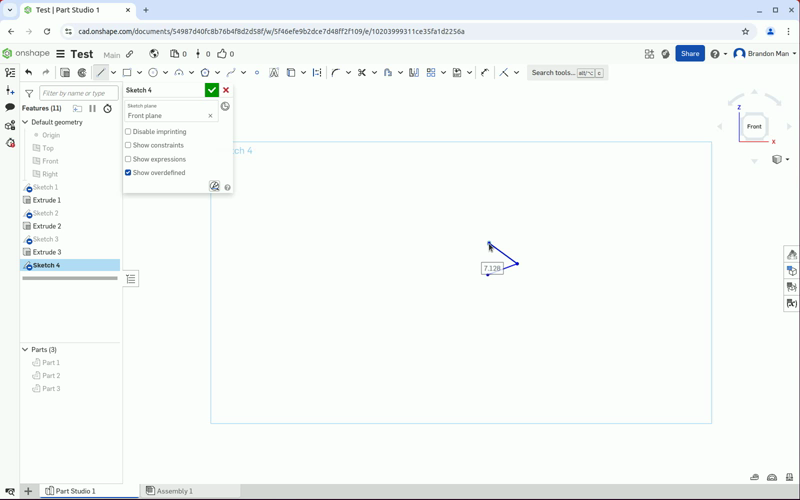
key(a)
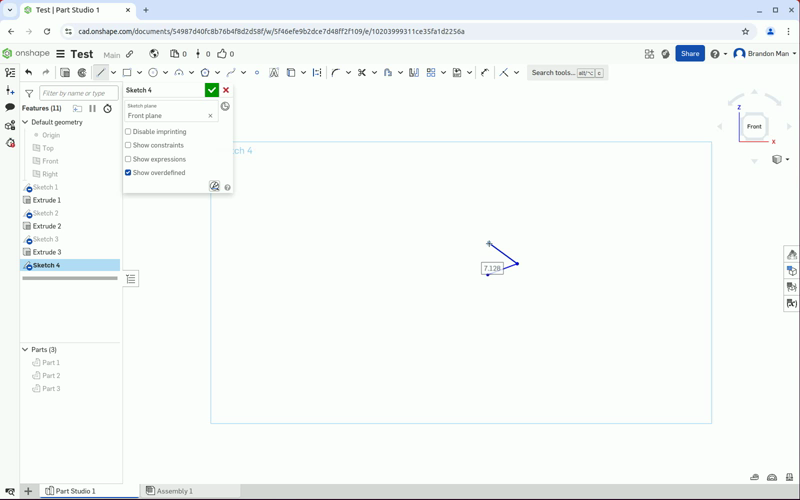
mouse_move(489, 243)
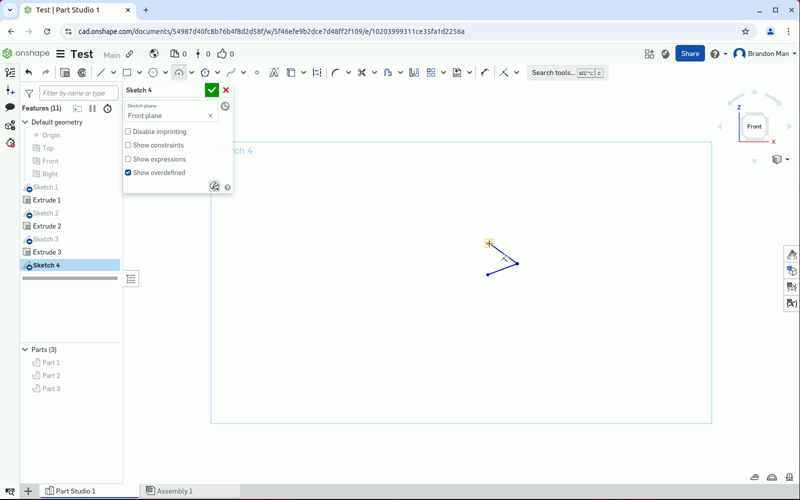
click(489, 243)
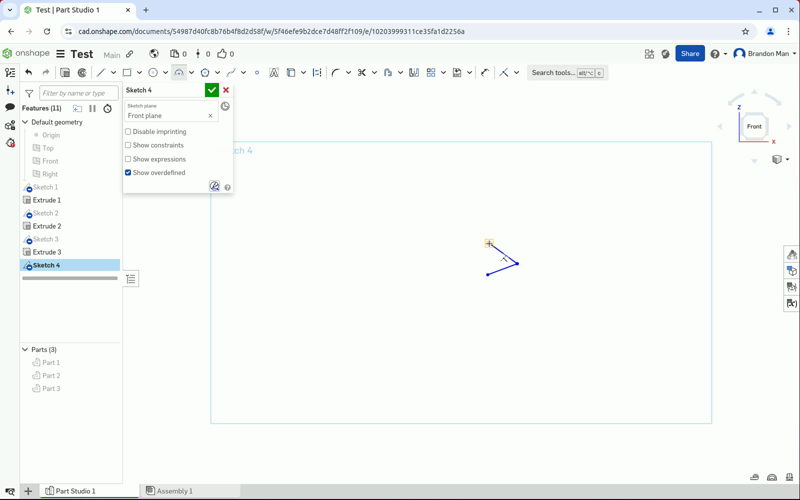
mouse_move(487, 274)
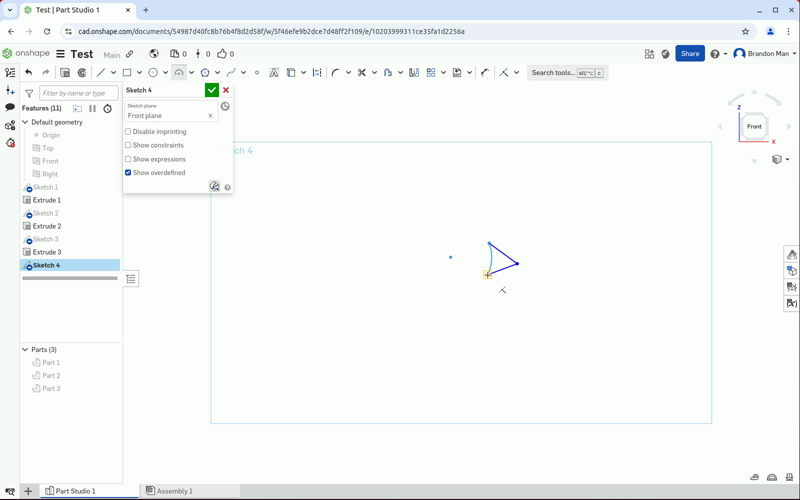
click(487, 274)
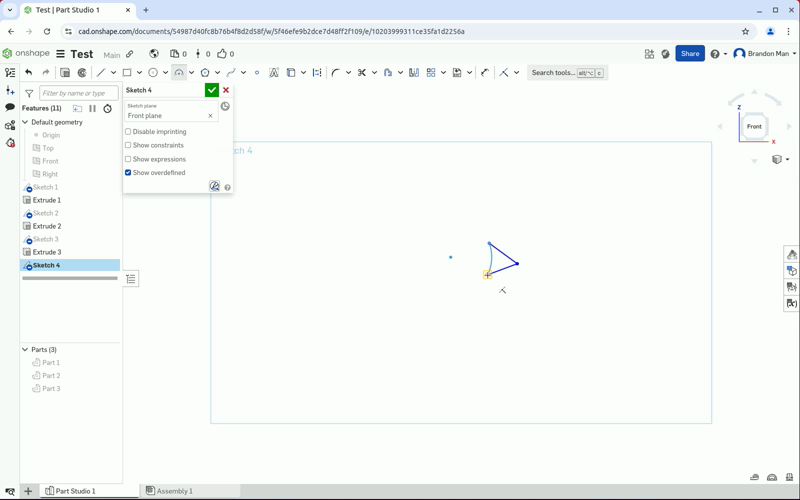
key_down(shift)
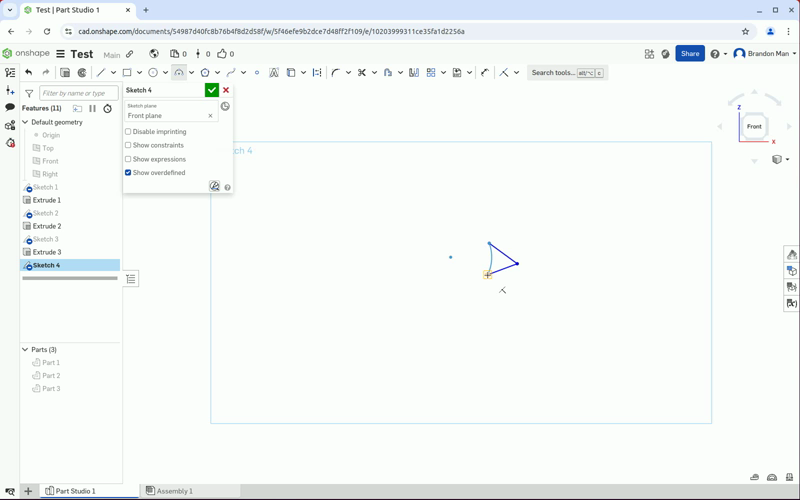
mouse_move(490, 259)
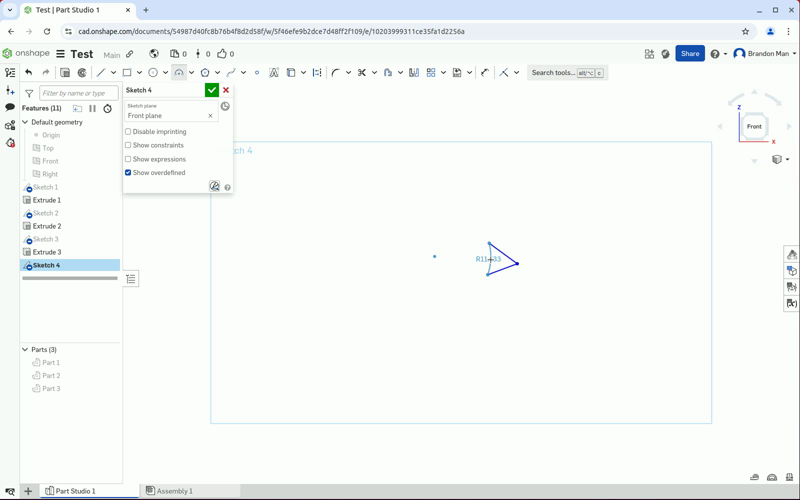
click(490, 259)
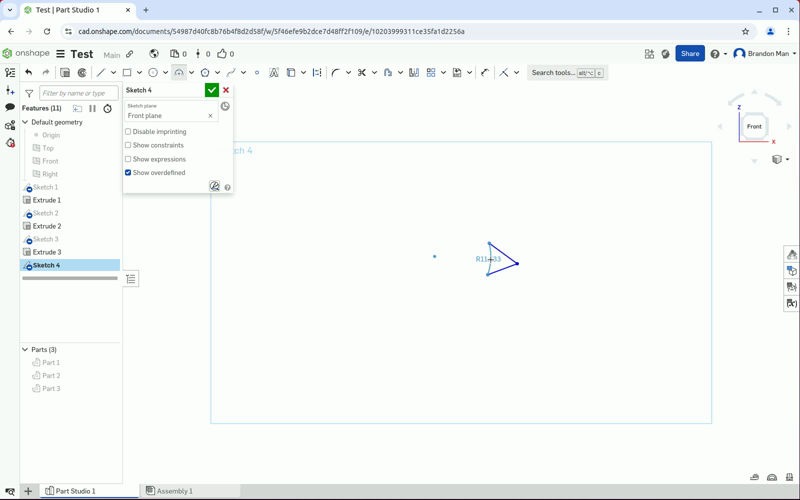
key_up(shift)
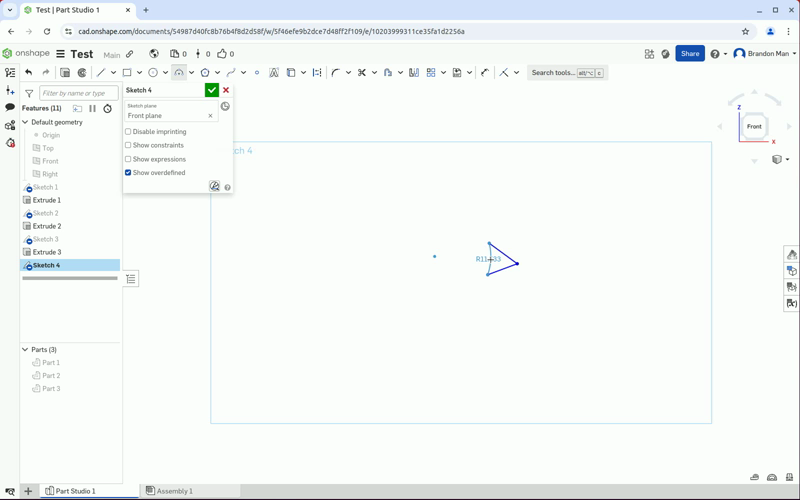
key(esc)
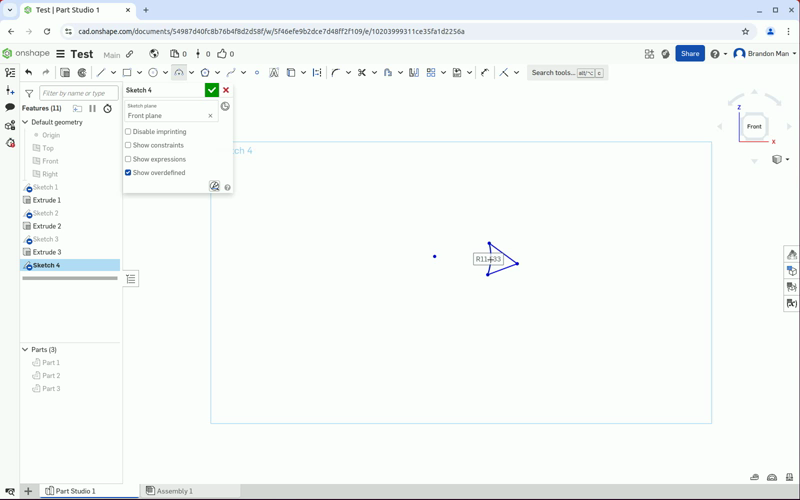
mouse_move(504, 263)
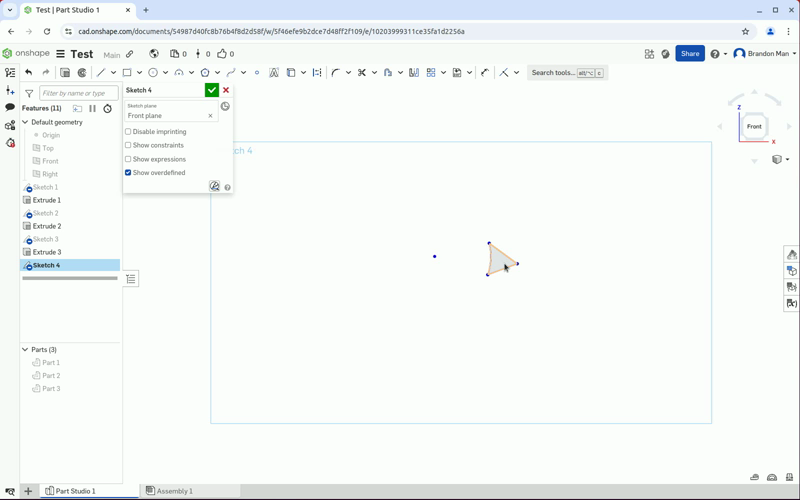
scroll(6)
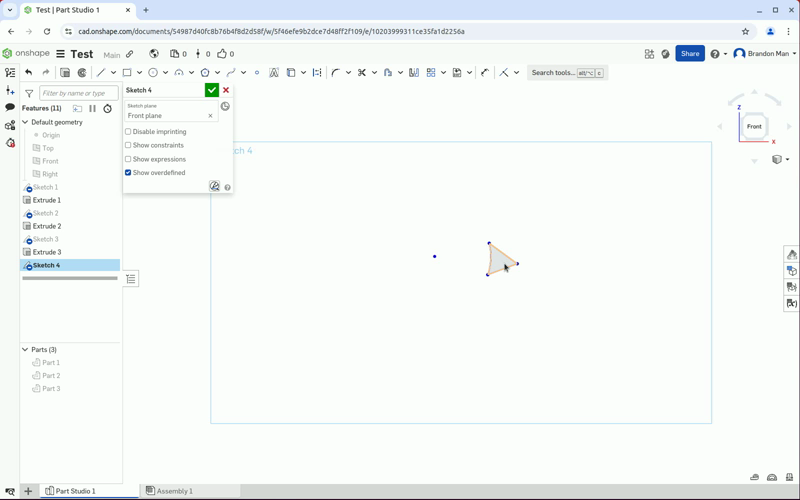
scroll(6)
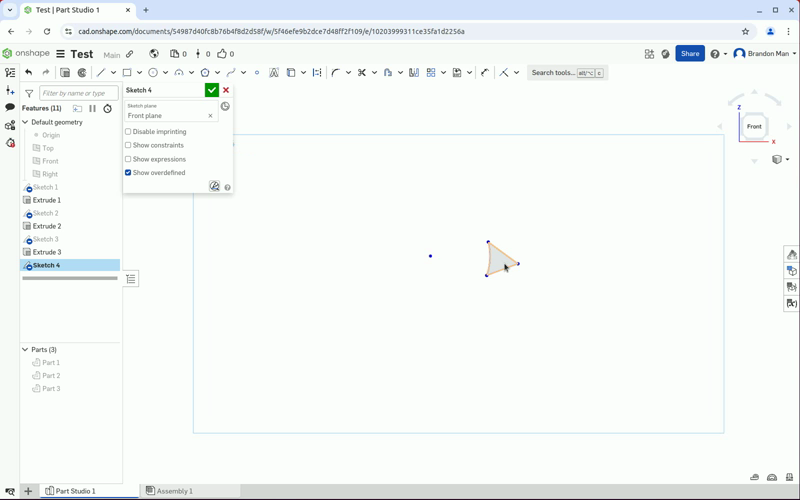
scroll(6)
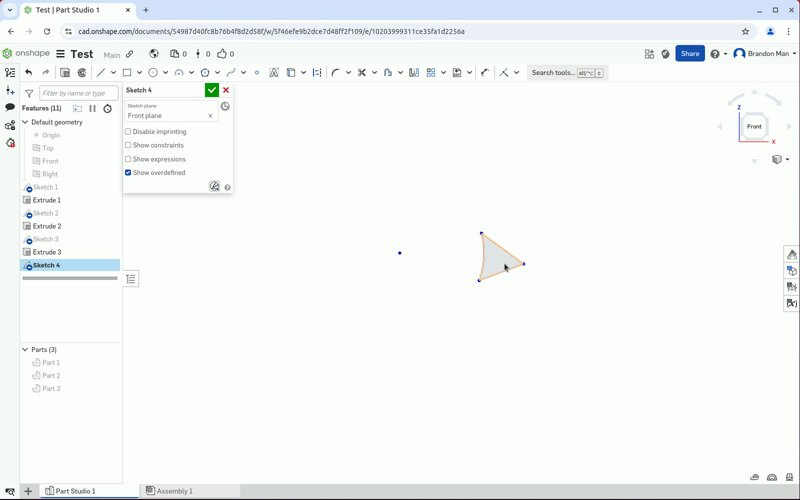
scroll(6)
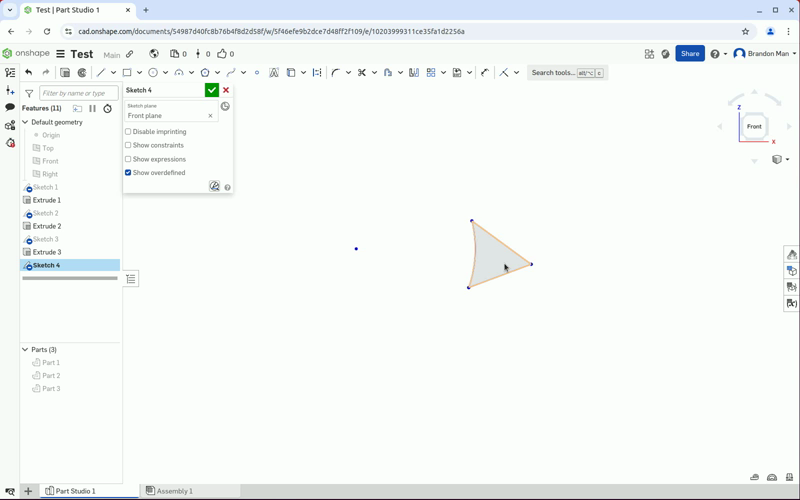
scroll(6)
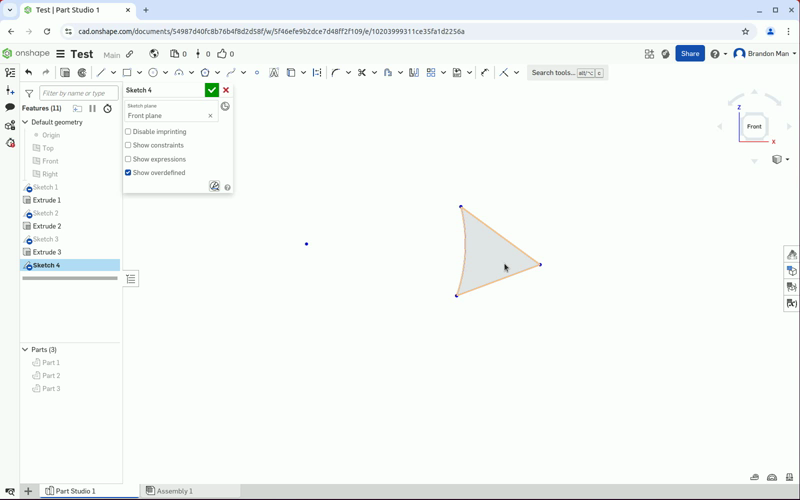
scroll(6)
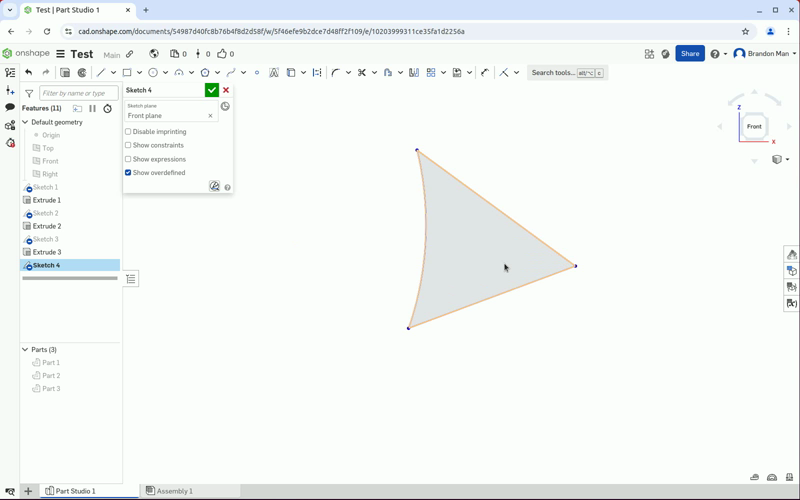
scroll(6)
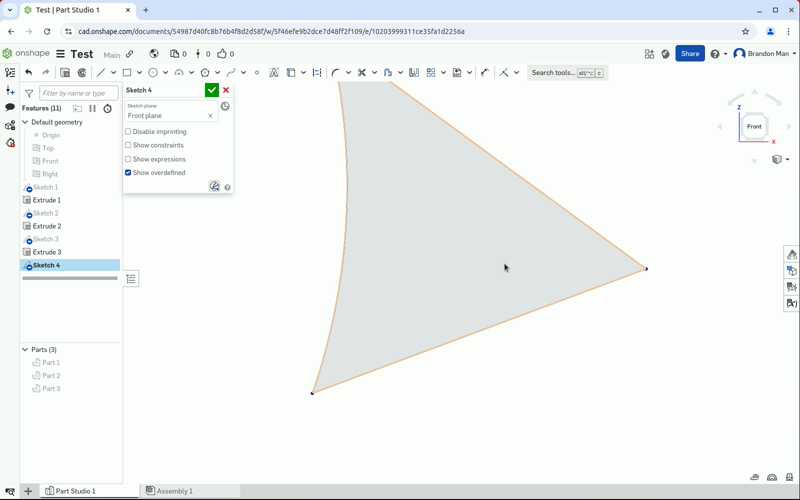
click(504, 263)
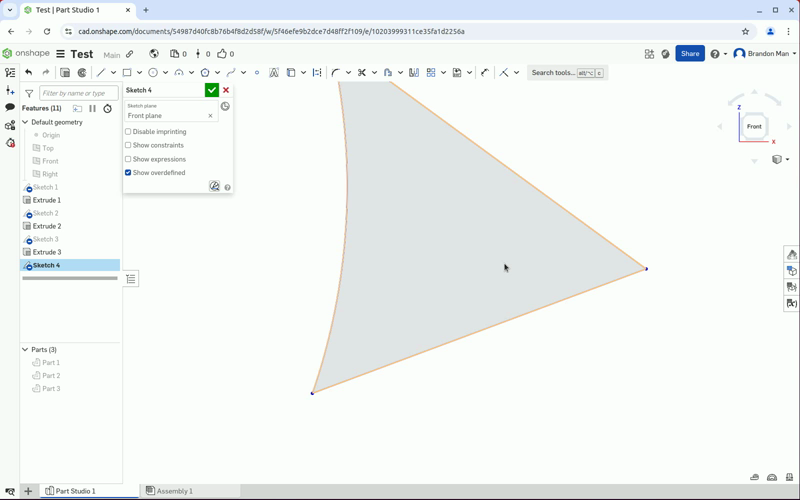
scroll(-6)
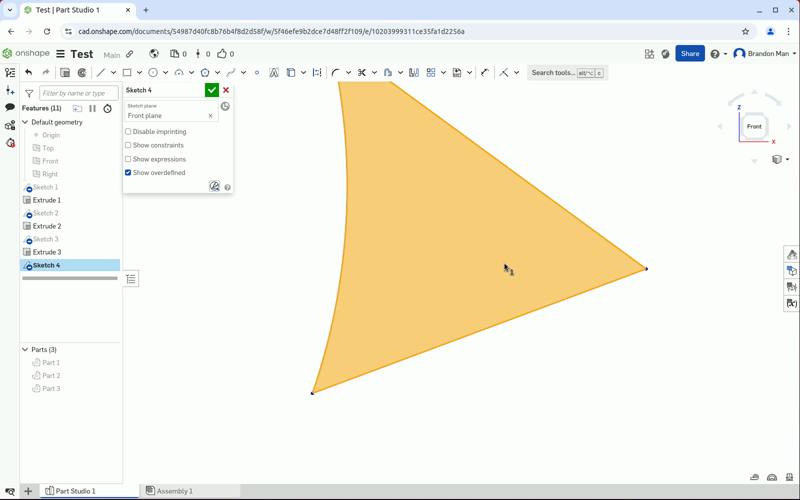
scroll(-6)
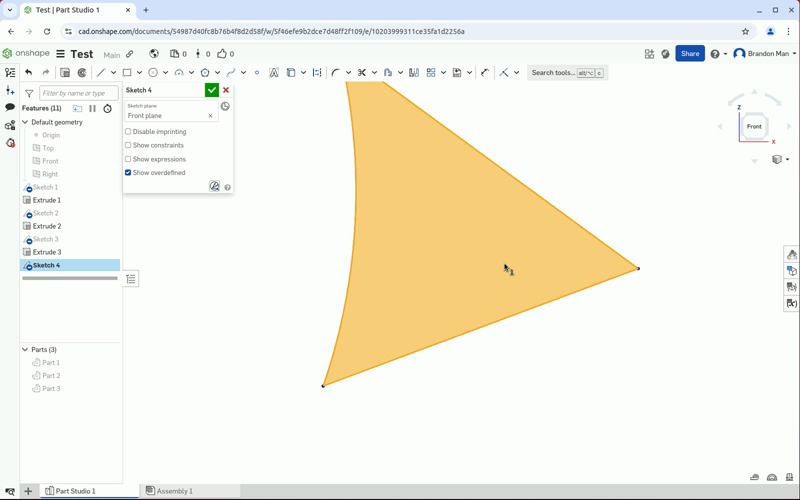
scroll(-6)
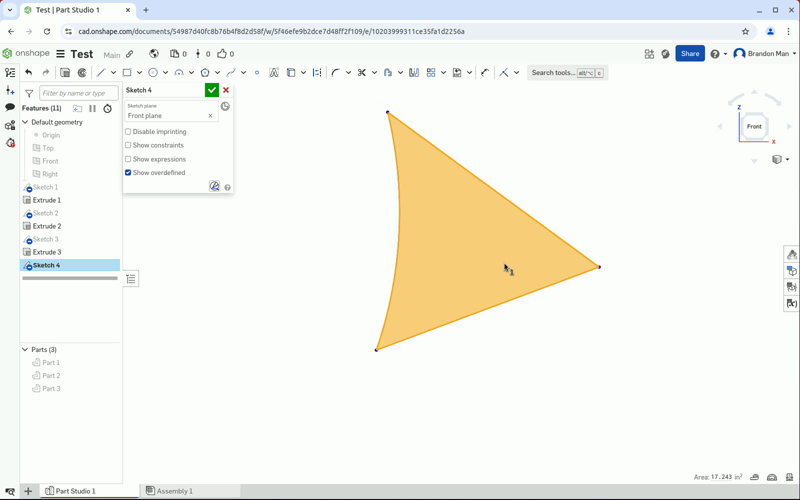
scroll(-6)
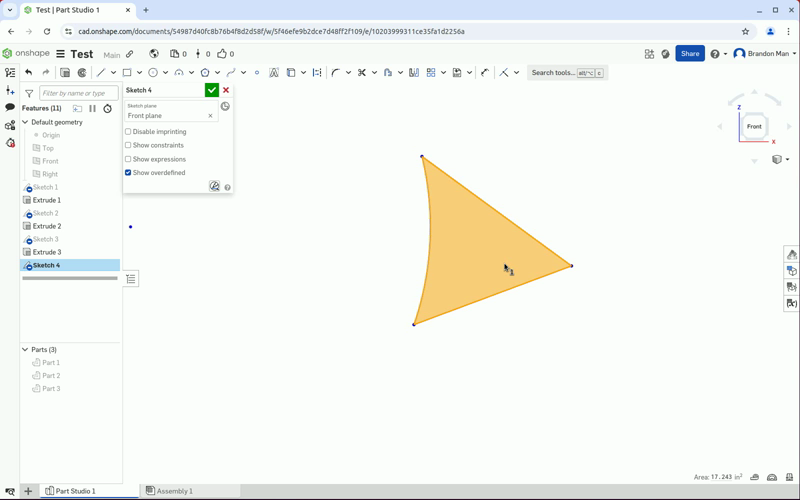
scroll(-6)
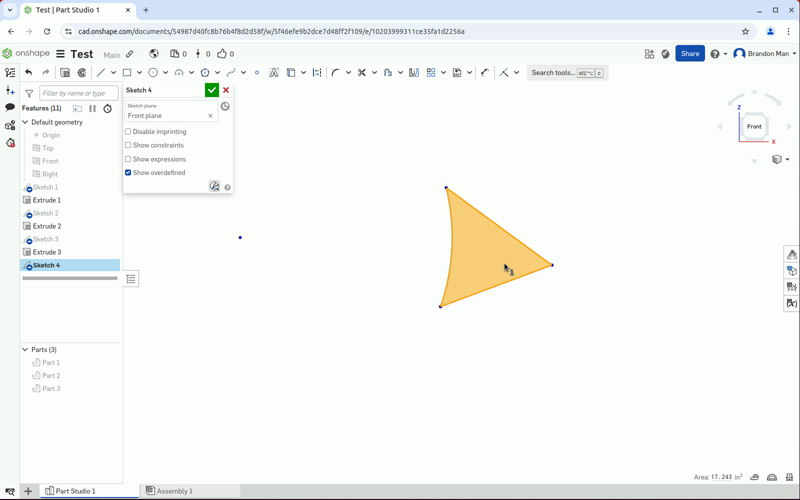
scroll(-6)
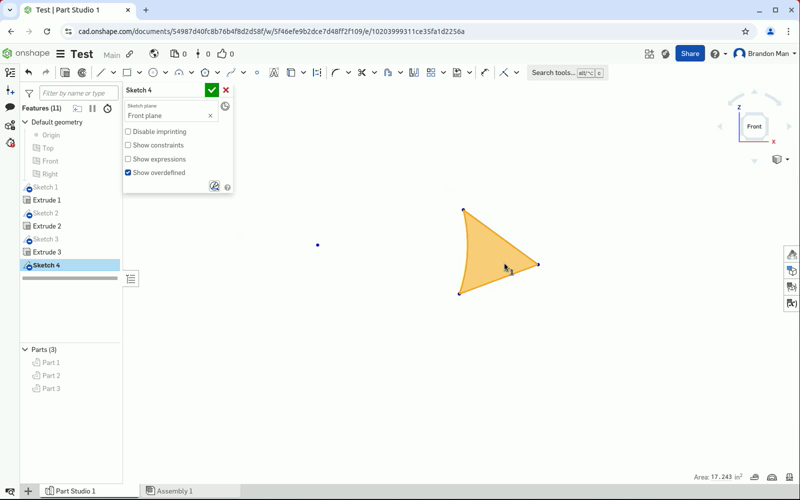
scroll(-6)
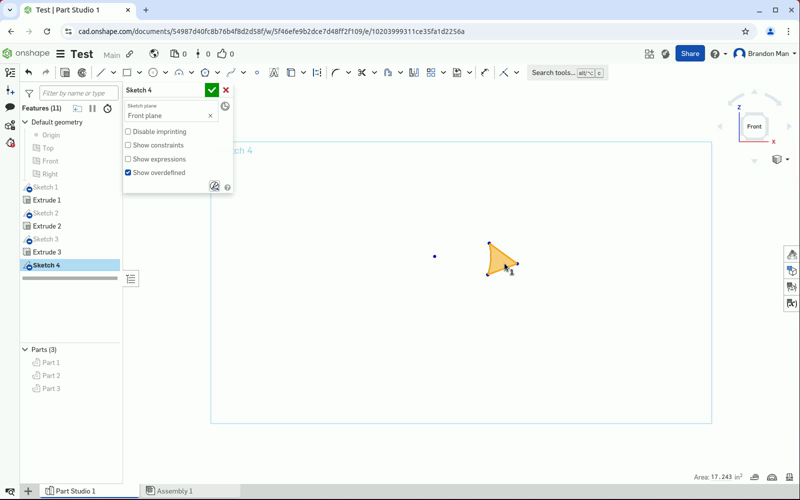
mouse_move(73, 352)
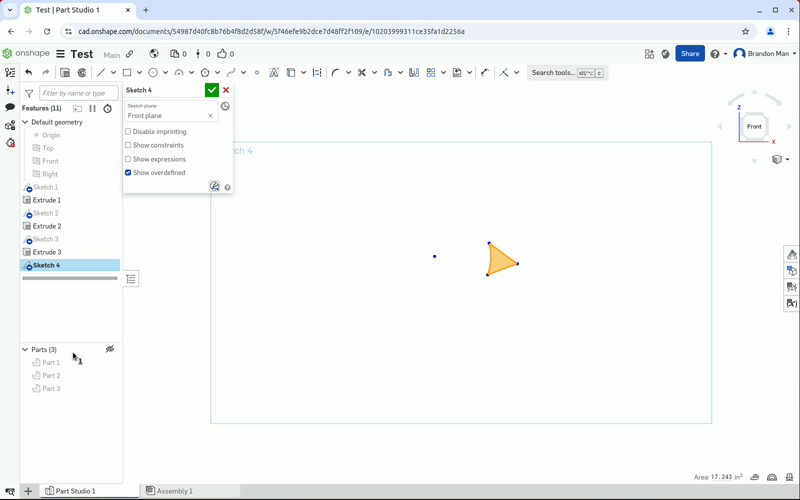
key(shift+y)
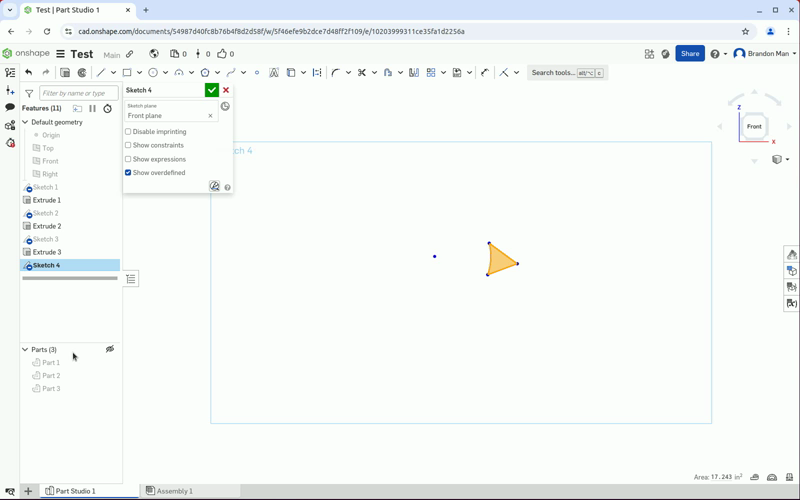
key(shift+e)
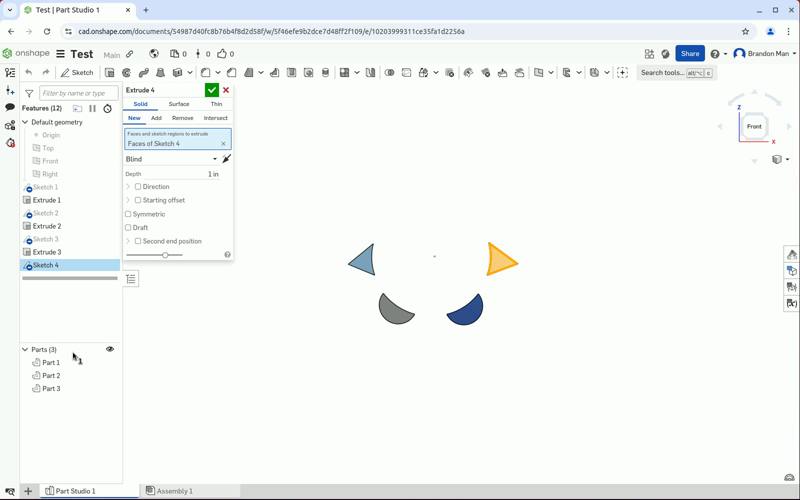
mouse_move(143, 106)
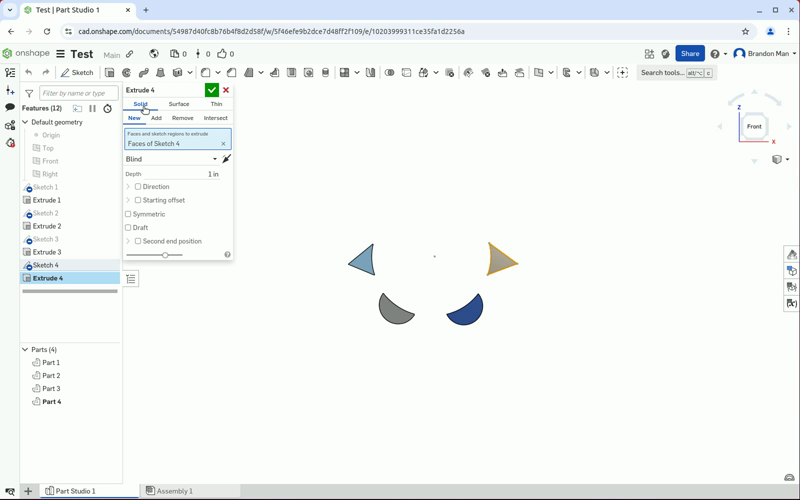
click(143, 106)
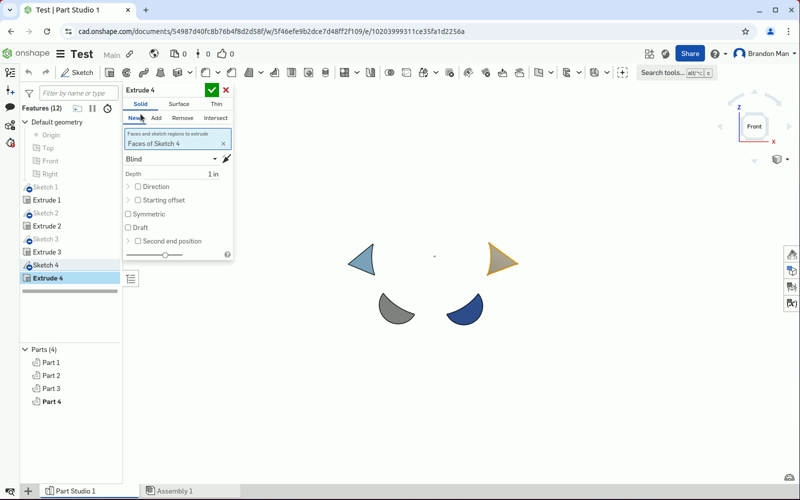
mouse_move(137, 120)
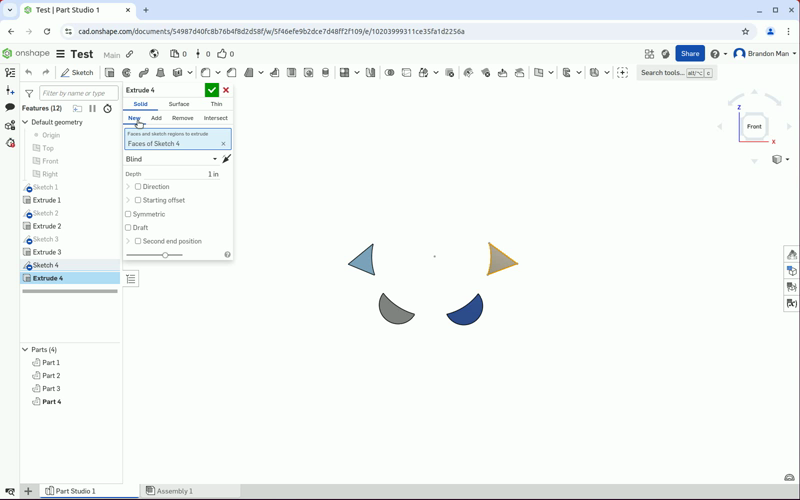
click(137, 120)
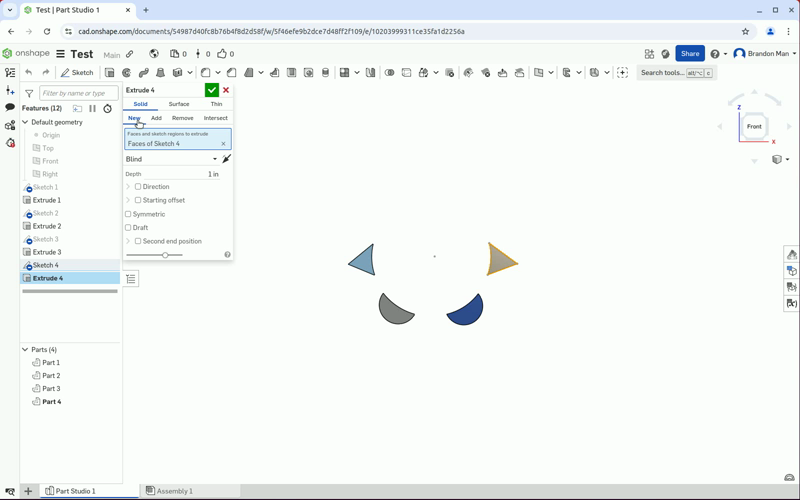
key(tab, 4)
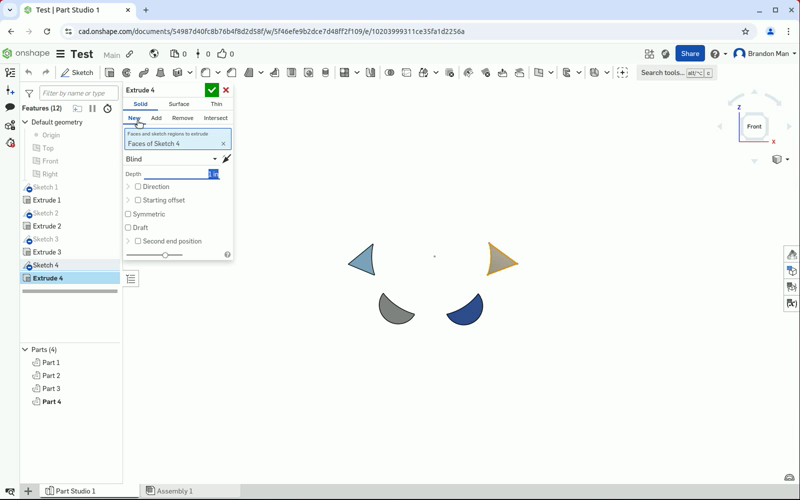
text(7.462)
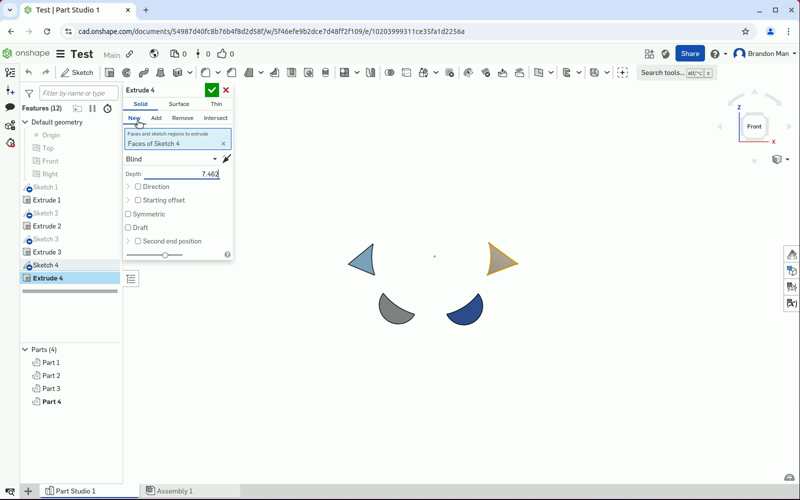
key(enter)
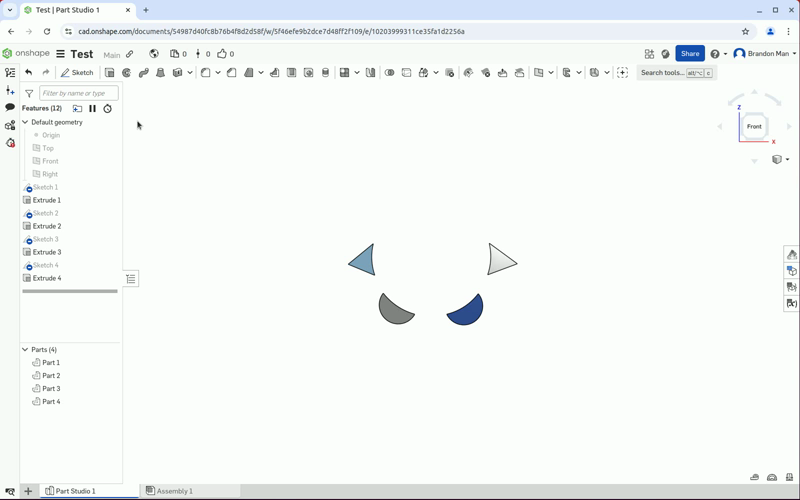
key(shift+h)
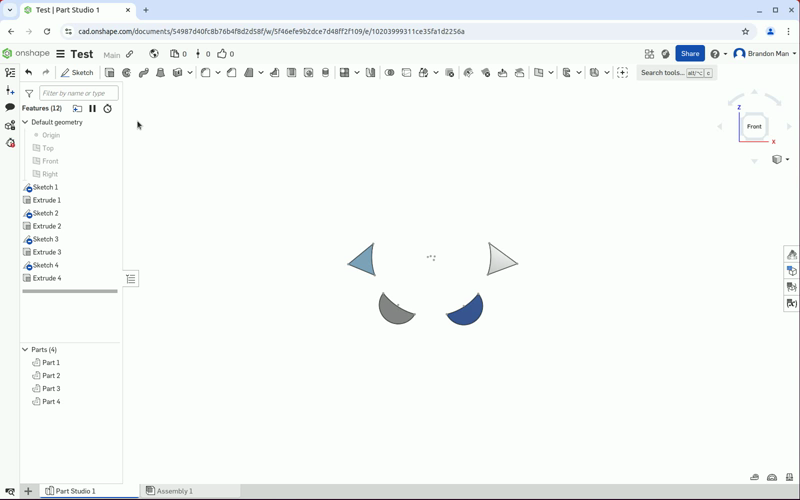
key(shift+h)
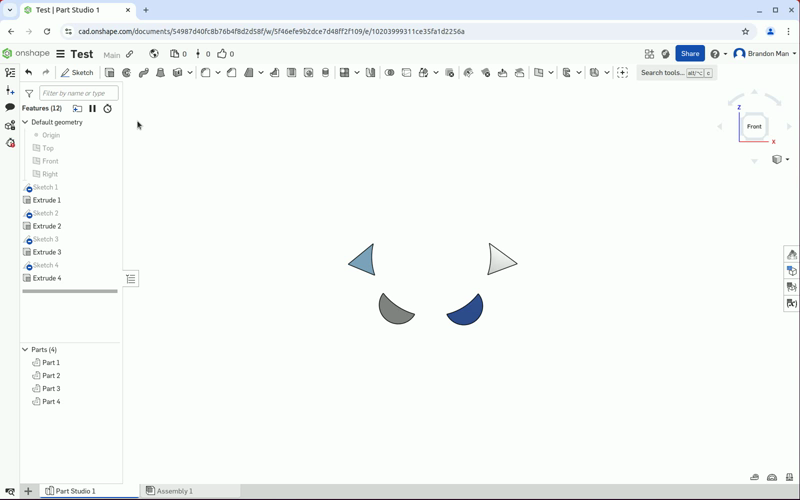
mouse_move(73, 189)
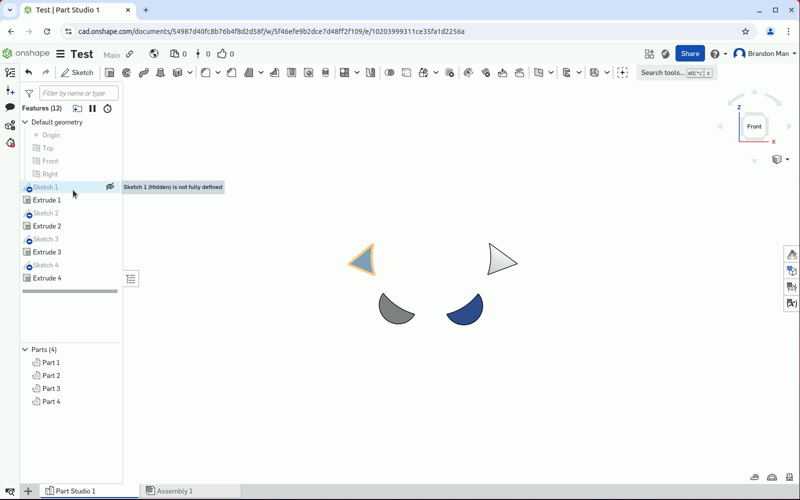
click(73, 189)
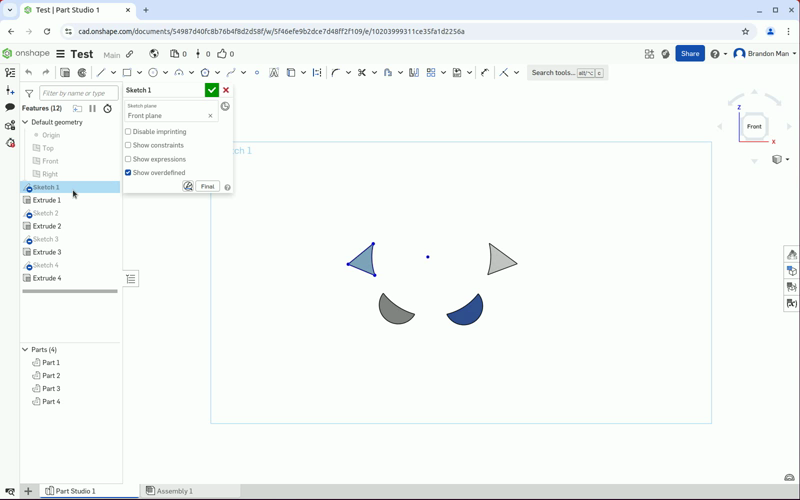
mouse_move(229, 92)
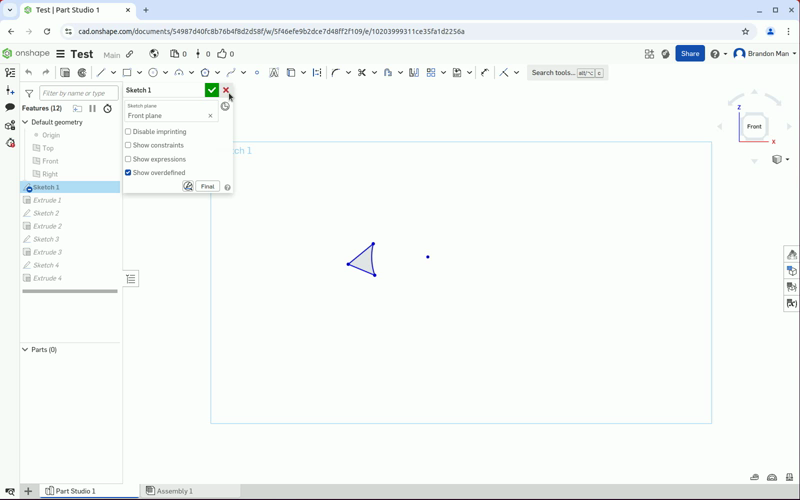
click(229, 92)
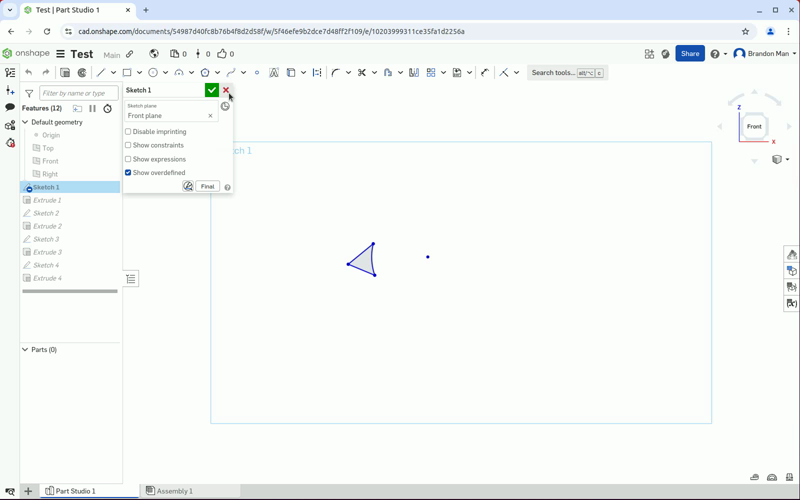
key(shift+s)
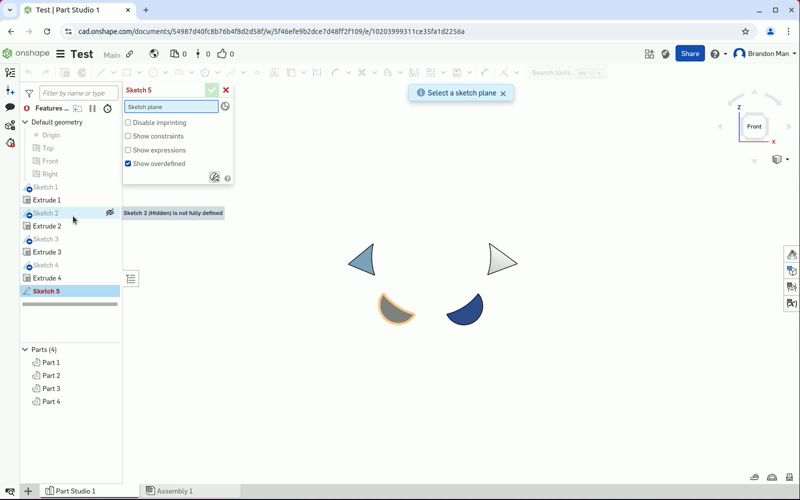
scroll(3)
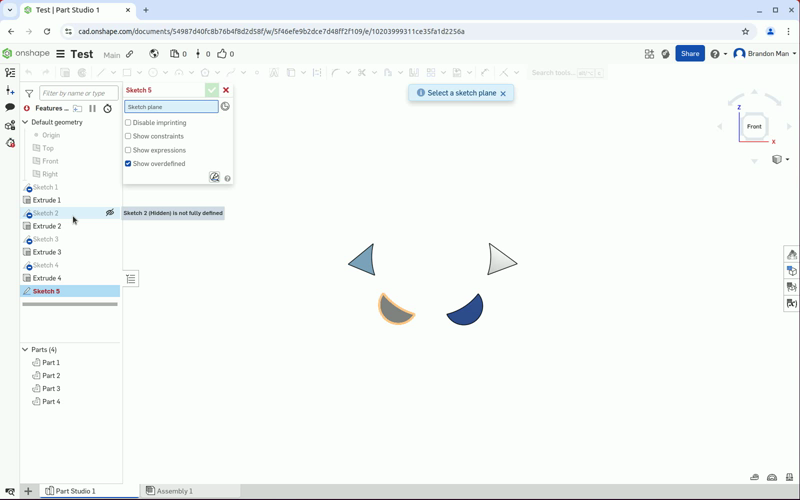
mouse_move(73, 163)
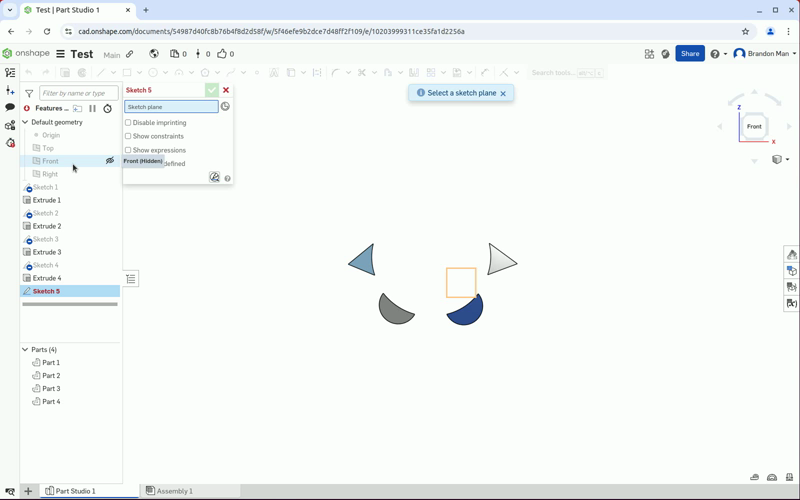
click(73, 163)
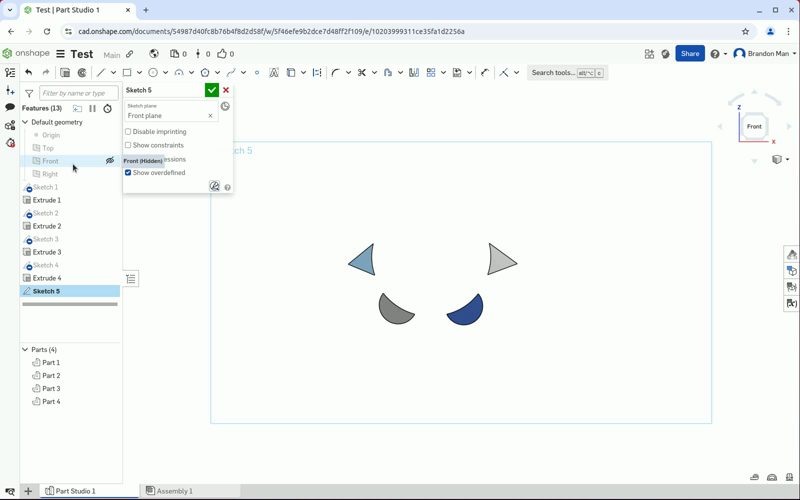
mouse_move(73, 352)
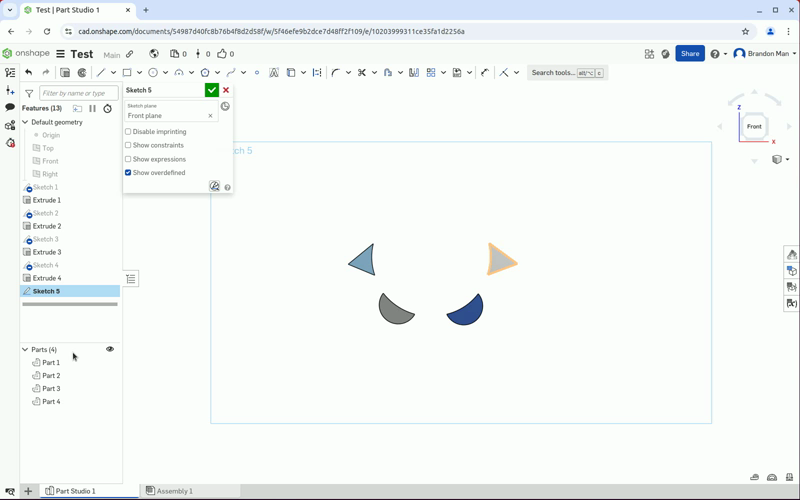
key(y)
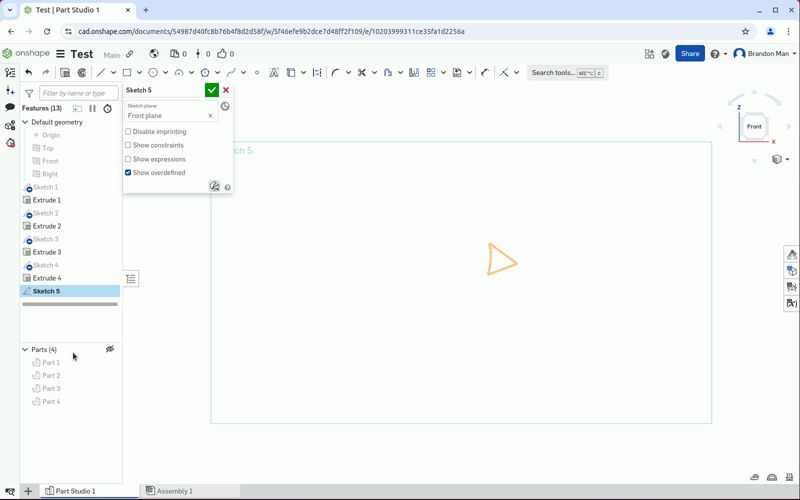
key(c)
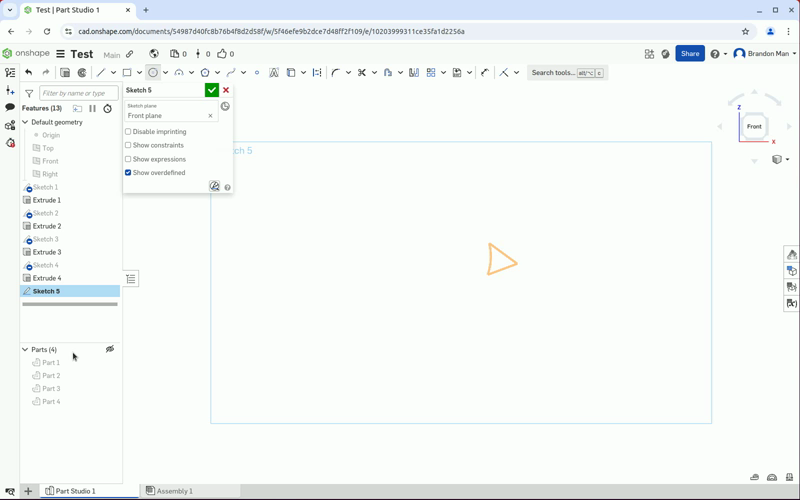
key_down(shift)
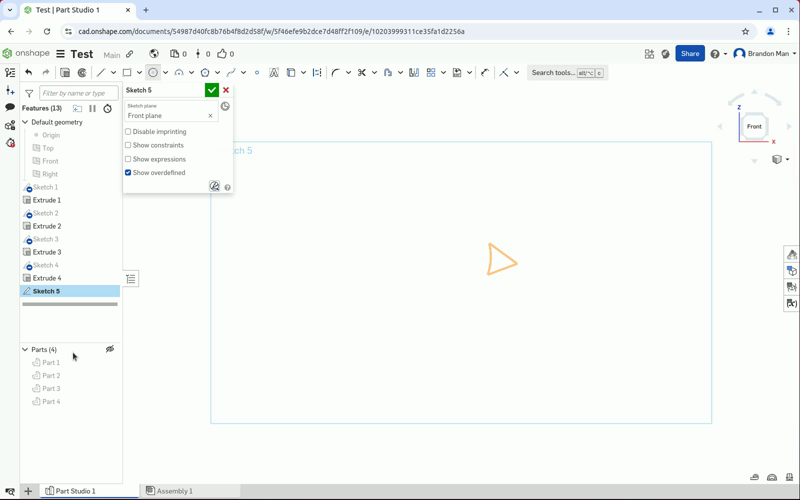
mouse_move(430, 257)
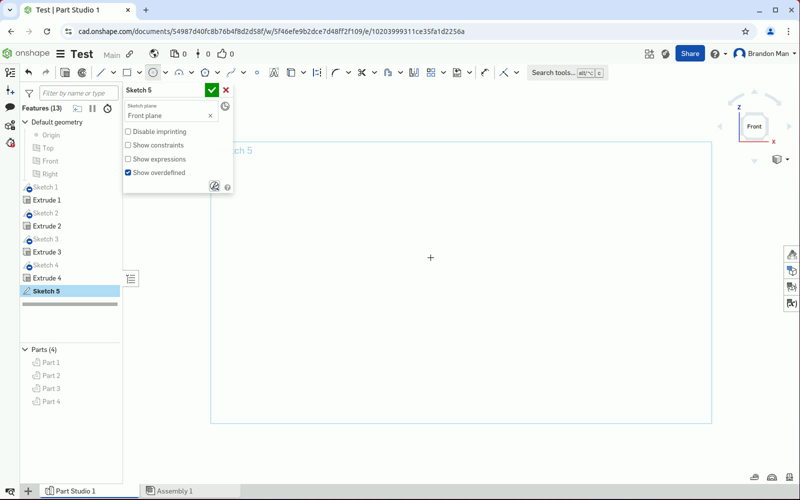
click(430, 257)
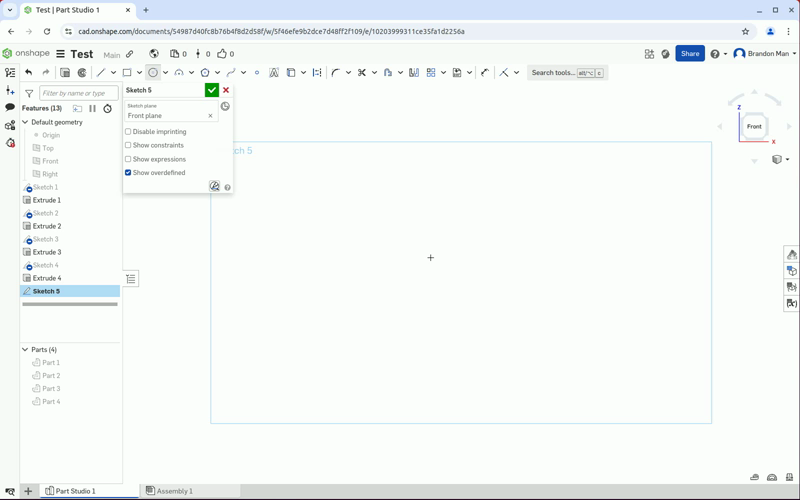
key_up(shift)
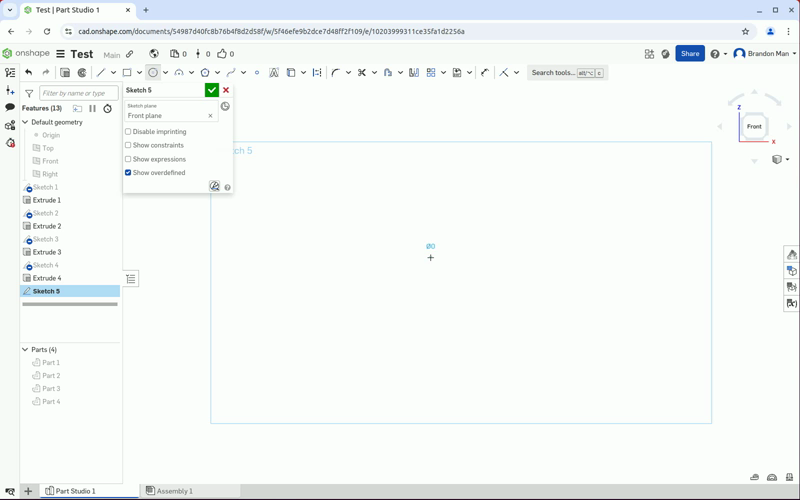
mouse_move(491, 257)
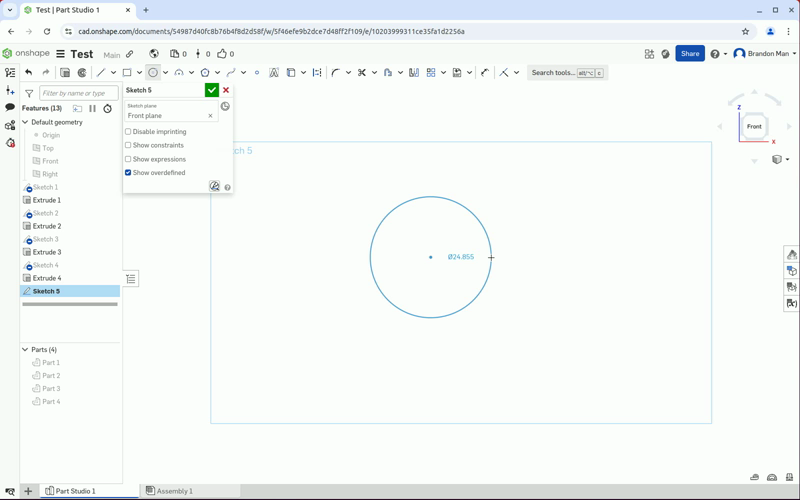
click(491, 257)
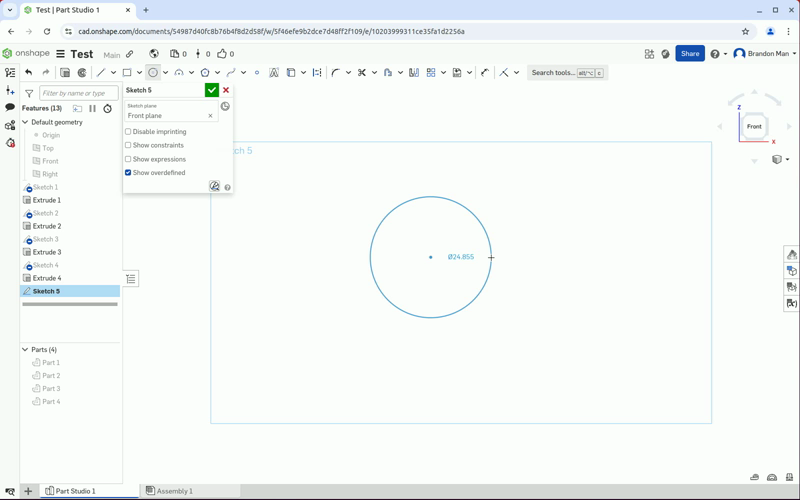
key(esc)
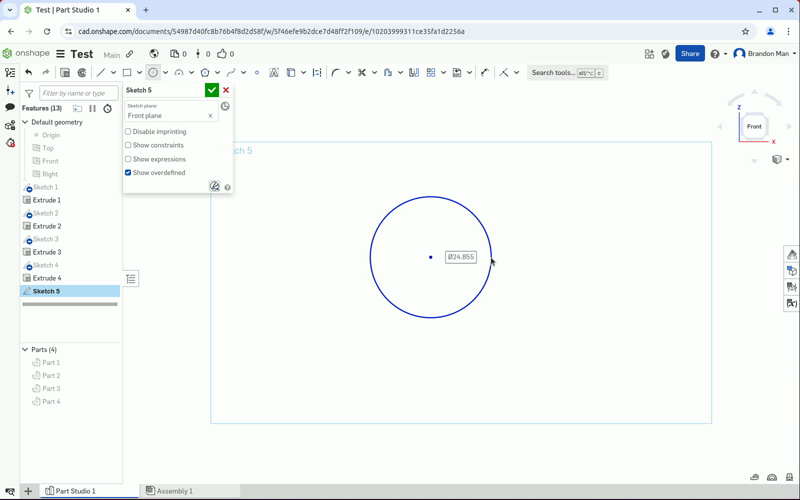
key(c)
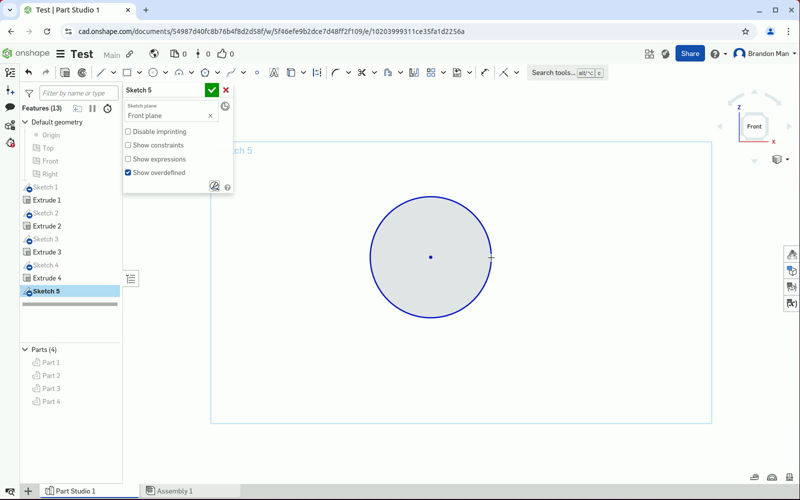
key_down(shift)
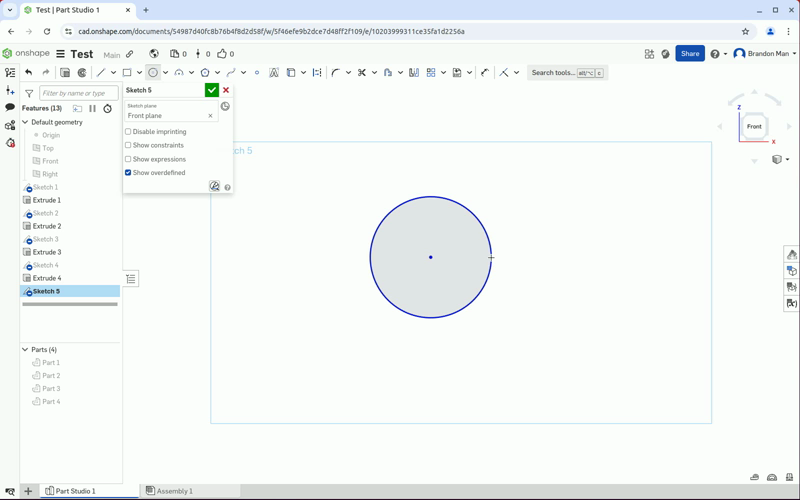
mouse_move(407, 235)
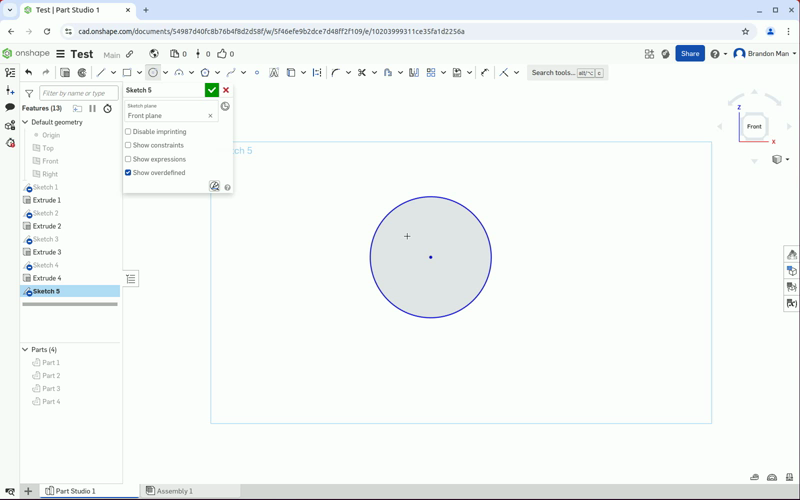
click(407, 235)
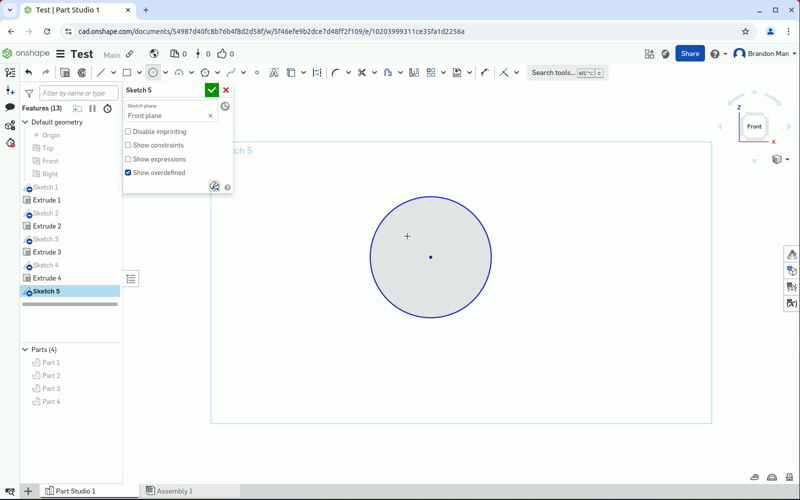
key_up(shift)
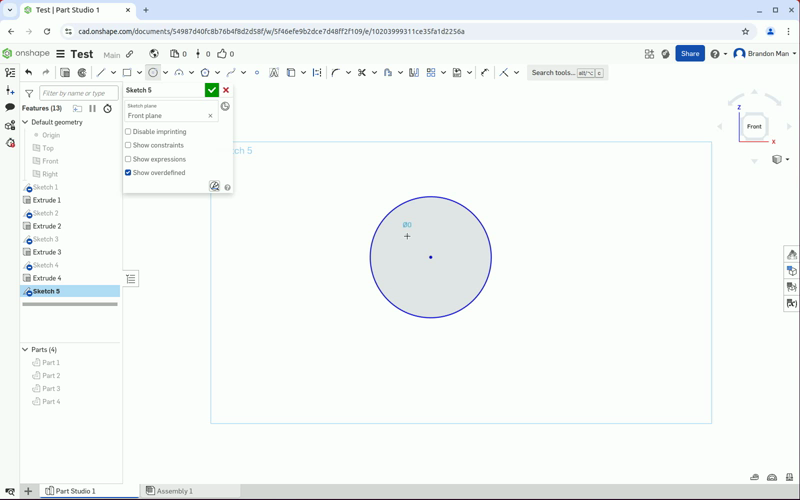
mouse_move(423, 235)
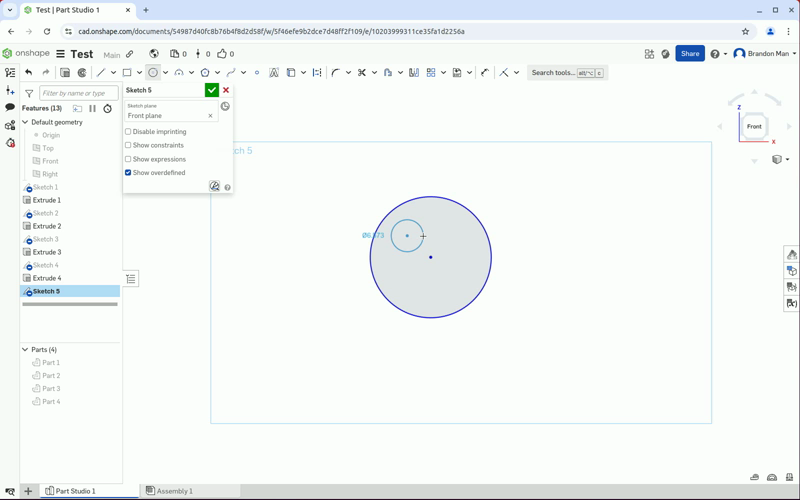
click(423, 235)
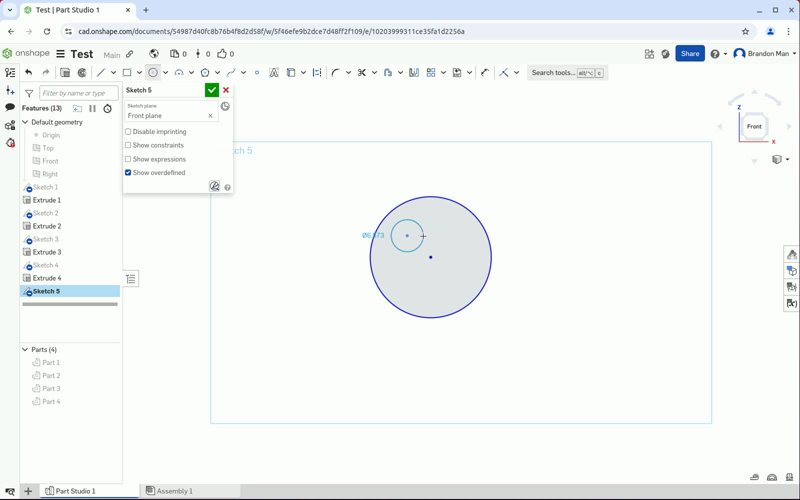
key(esc)
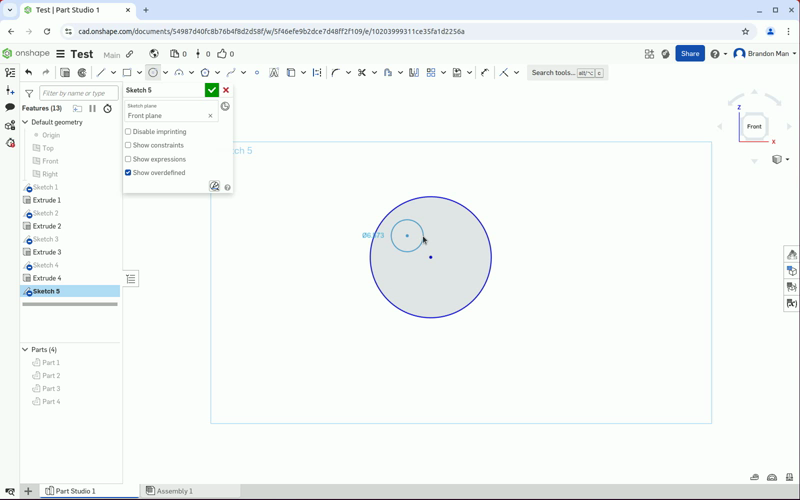
key(l)
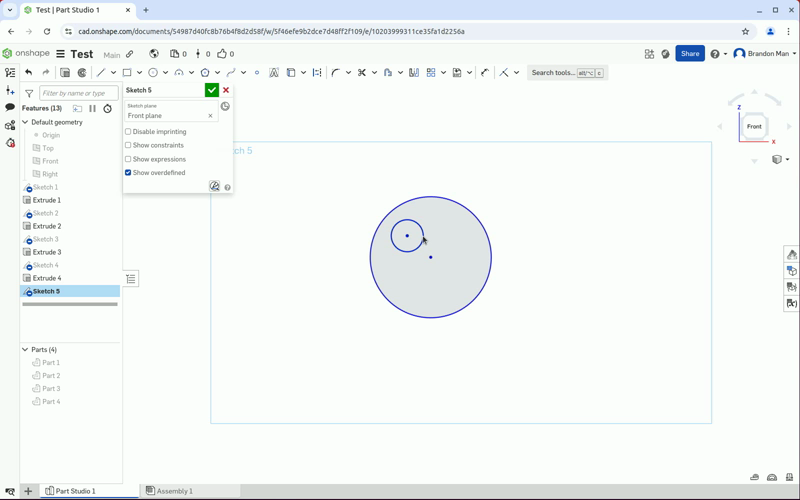
key_down(shift)
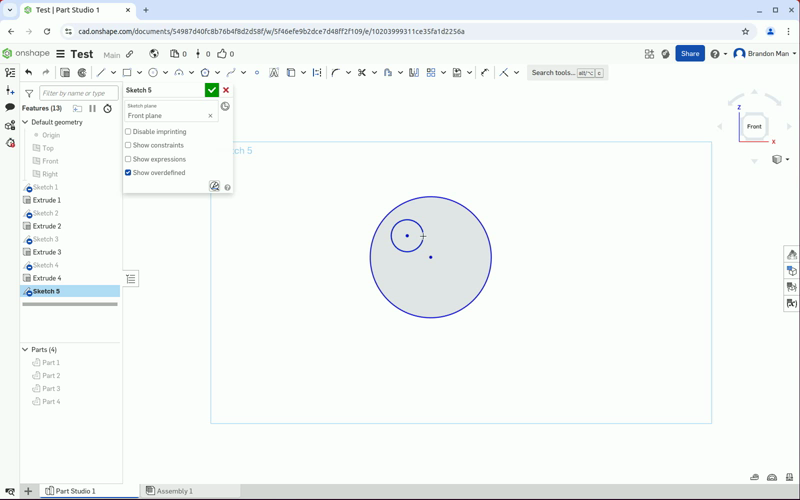
mouse_move(411, 257)
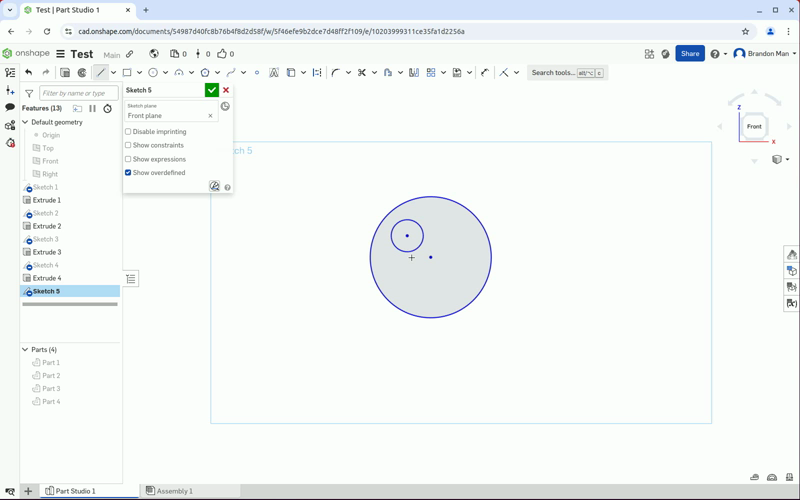
click(411, 257)
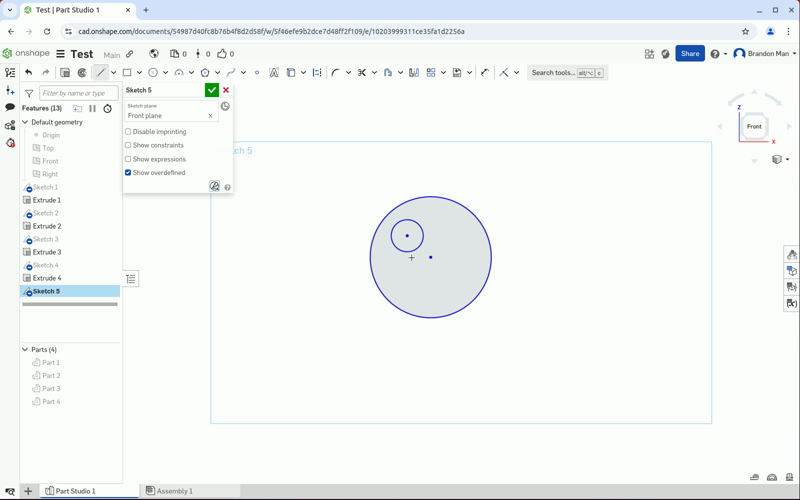
key_up(shift)
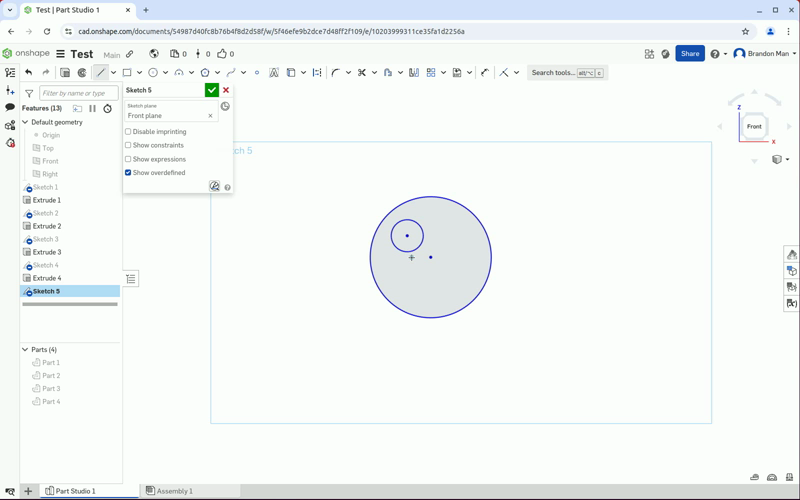
key_down(shift)
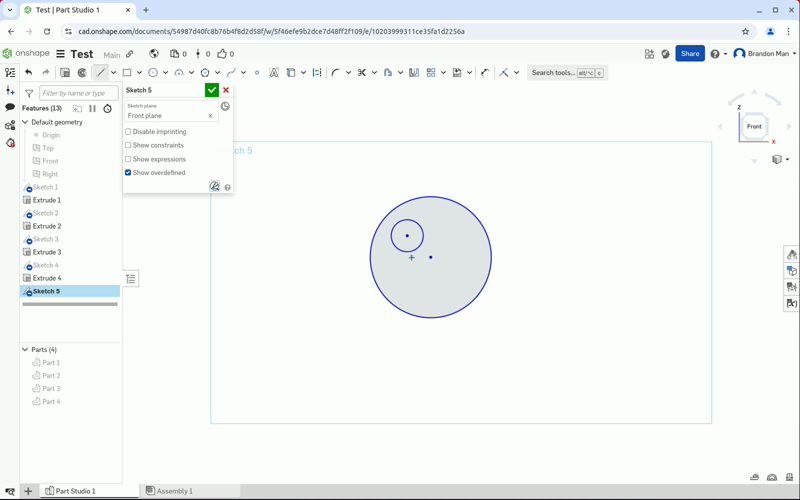
mouse_move(441, 257)
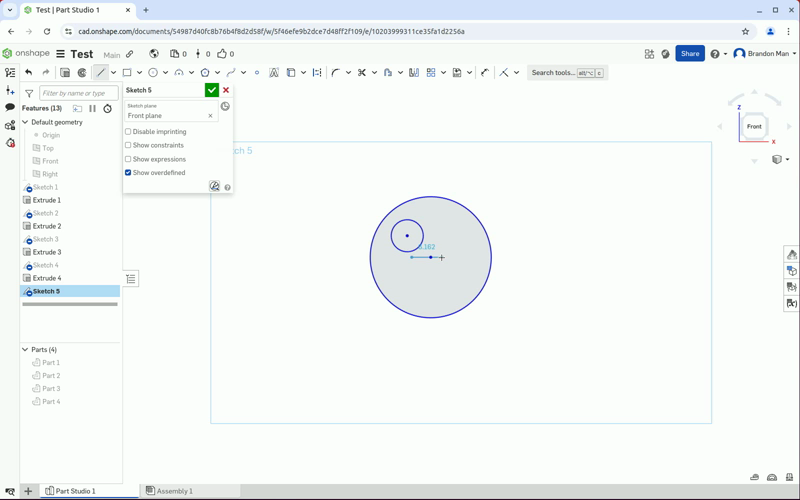
mouse_move(430, 276)
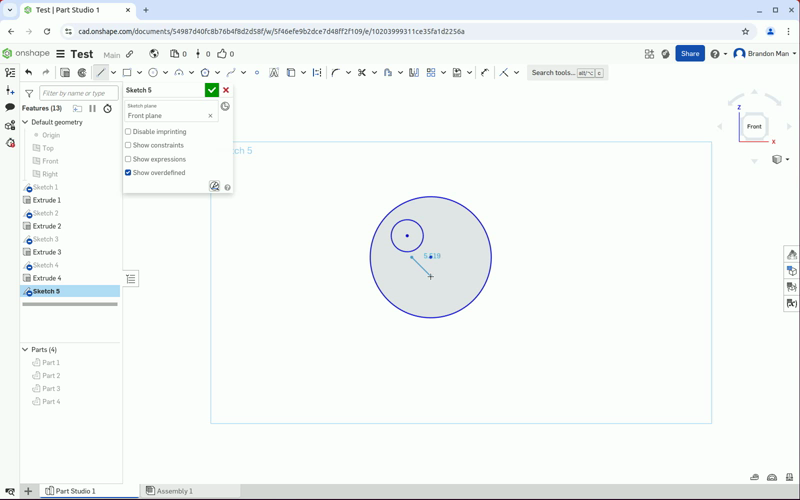
click(430, 276)
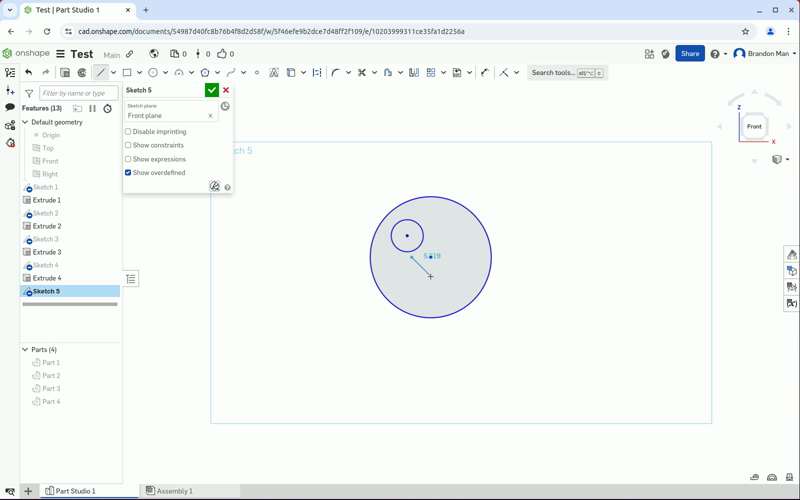
key_up(shift)
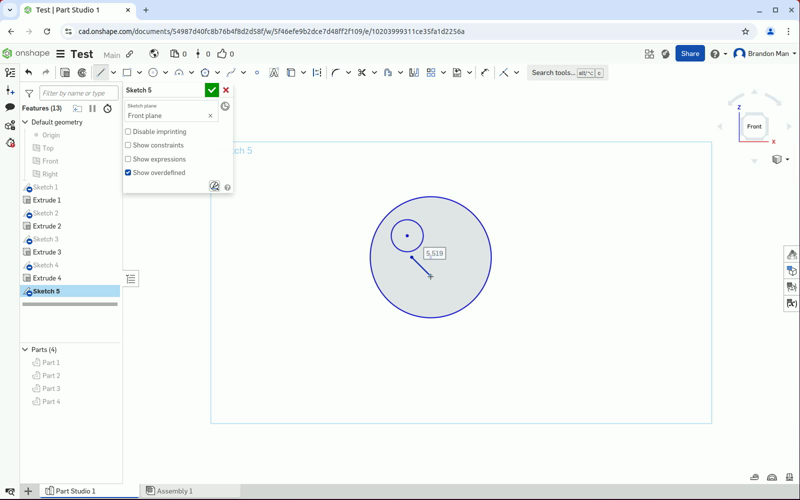
key_down(shift)
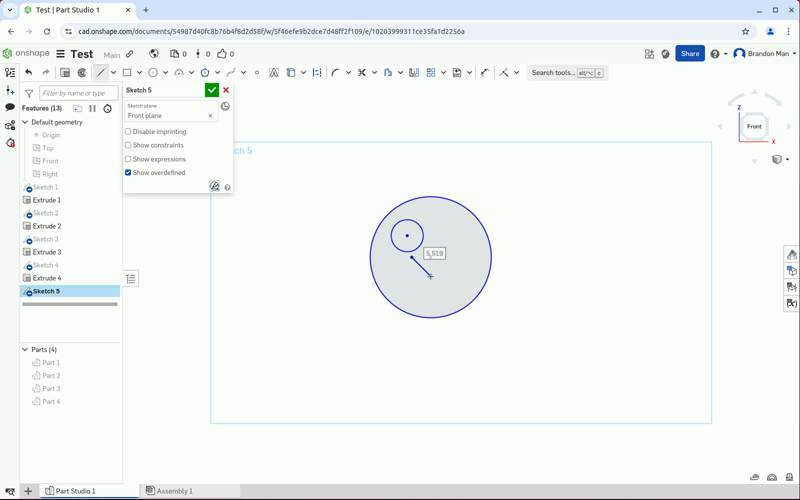
mouse_move(460, 276)
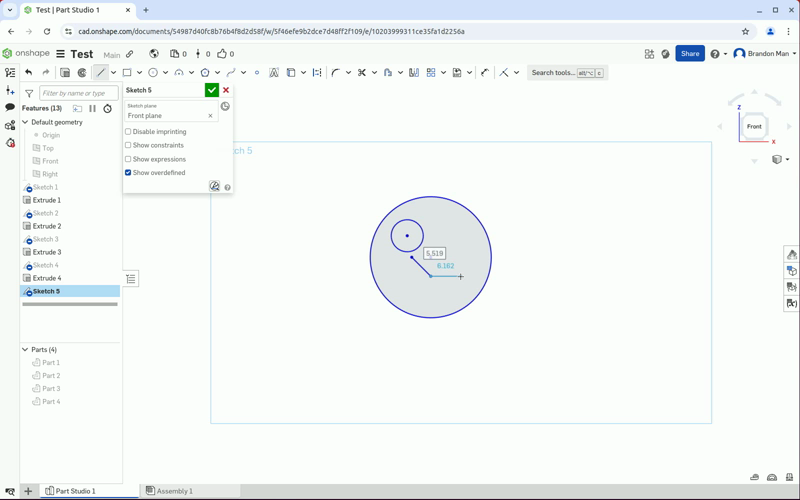
mouse_move(443, 257)
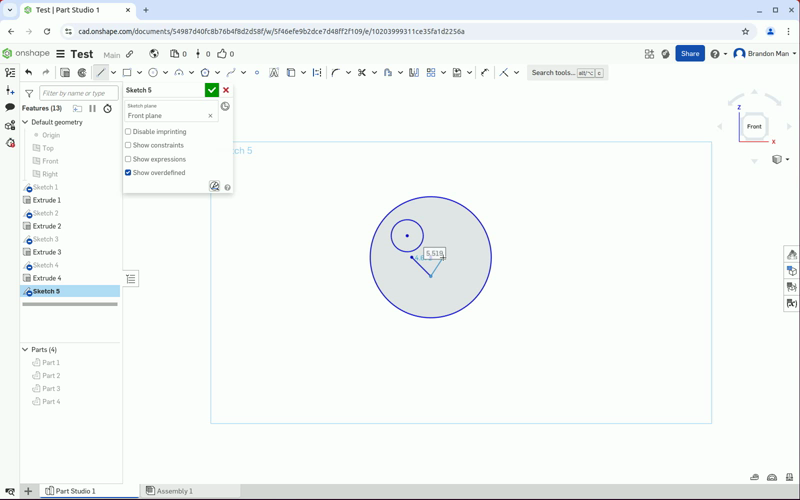
click(443, 257)
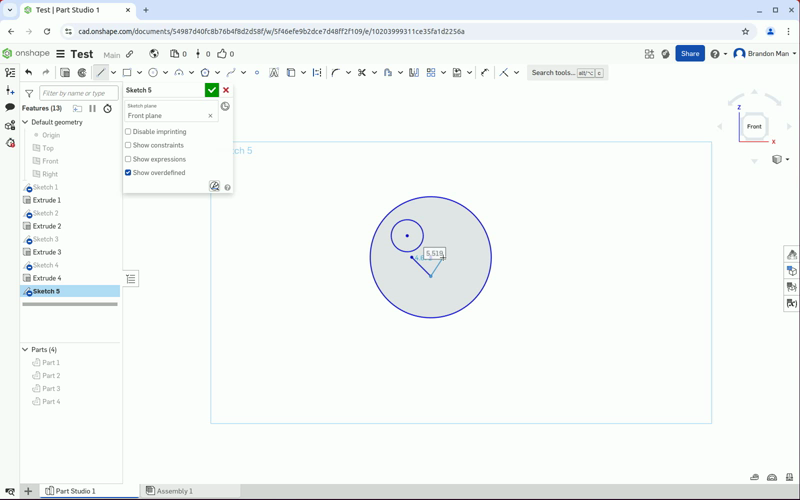
key_up(shift)
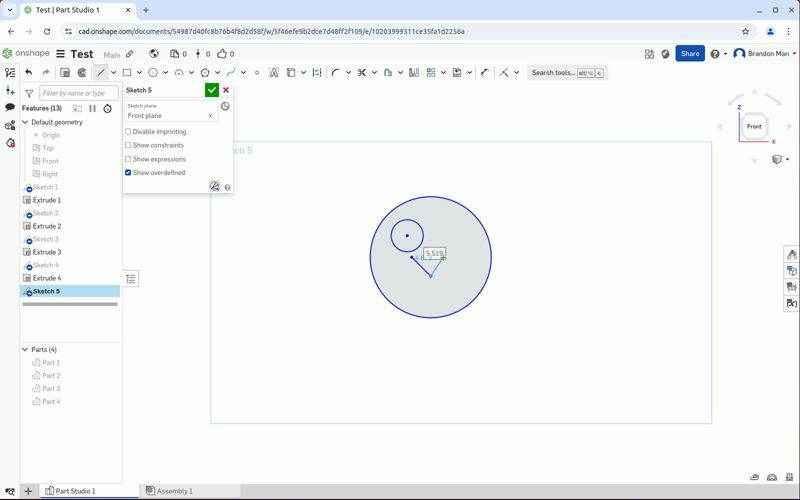
key_down(shift)
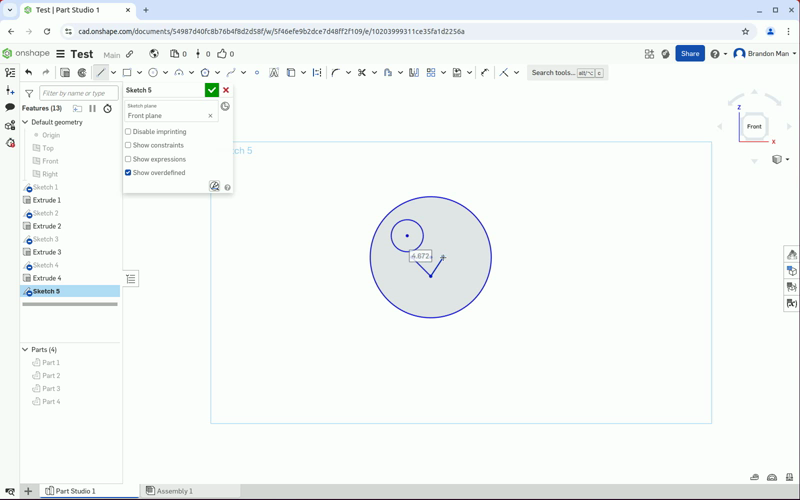
mouse_move(473, 257)
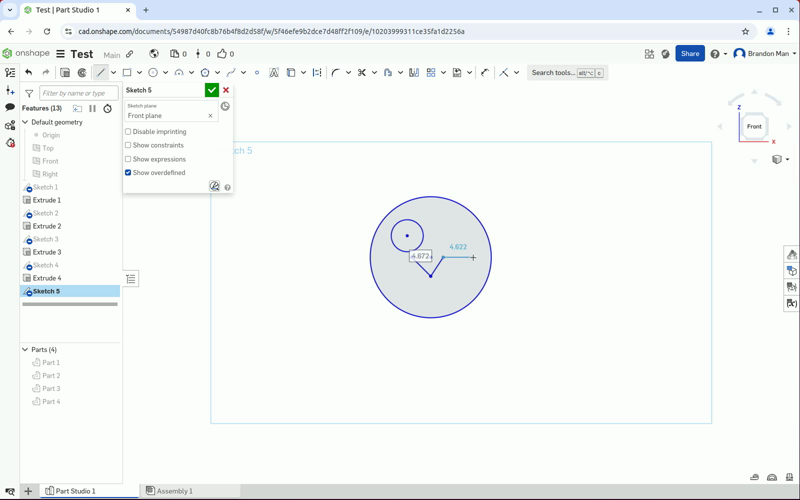
mouse_move(430, 257)
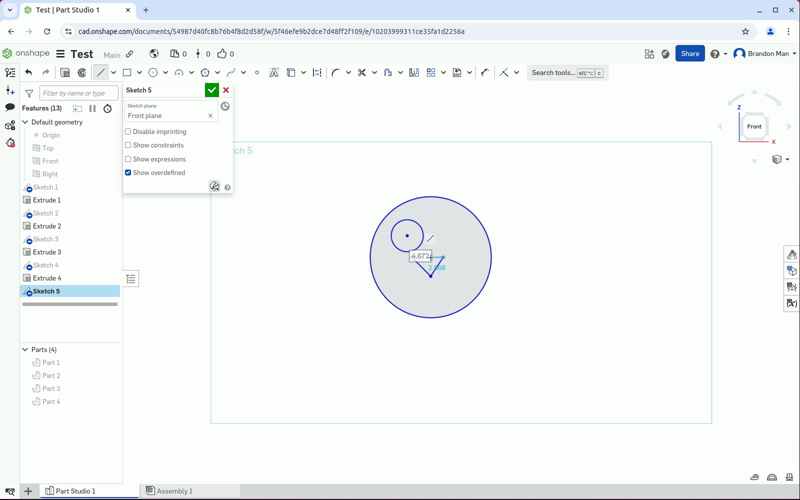
click(430, 257)
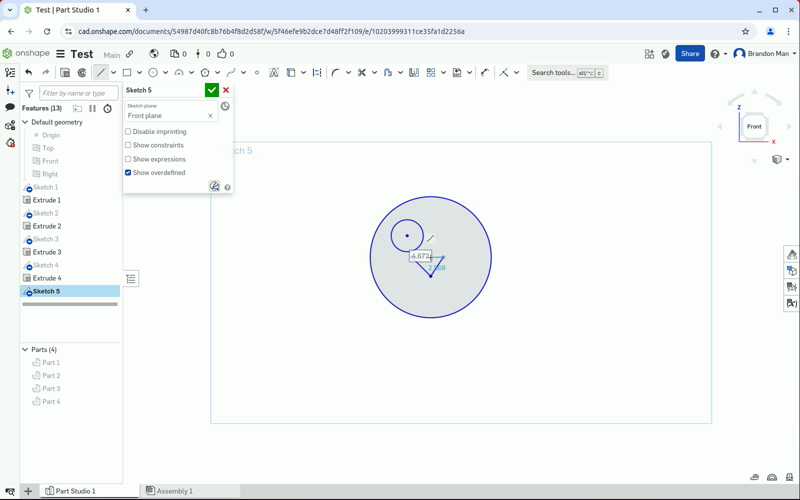
key_up(shift)
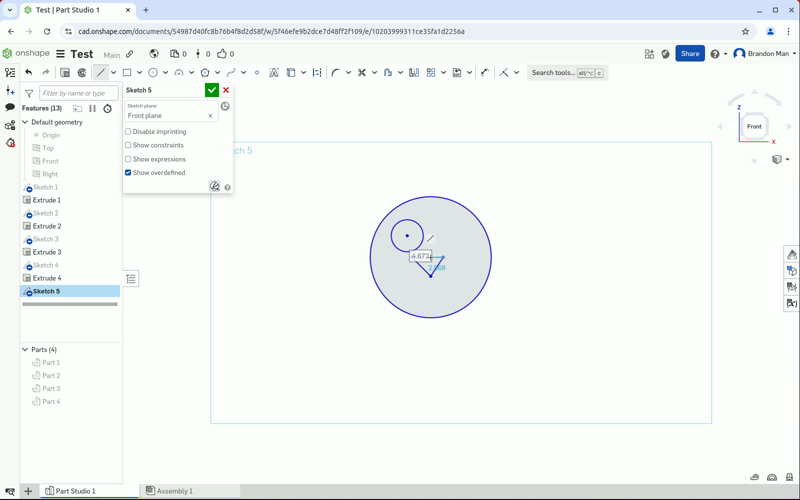
mouse_move(460, 257)
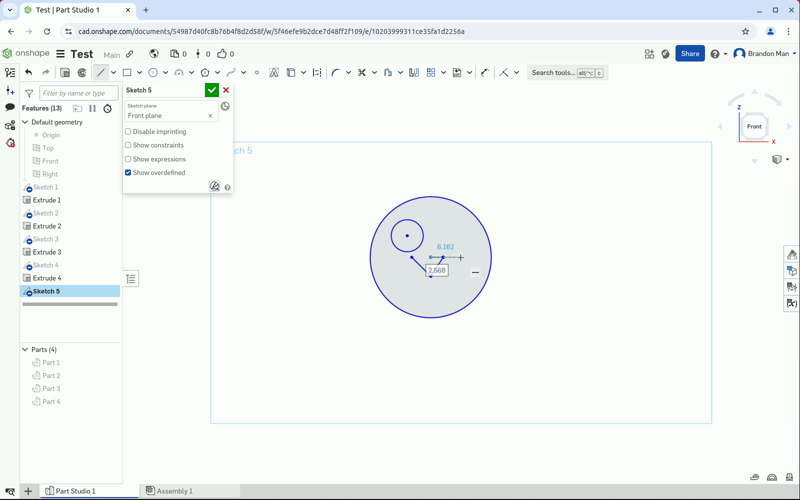
key_down(shift)
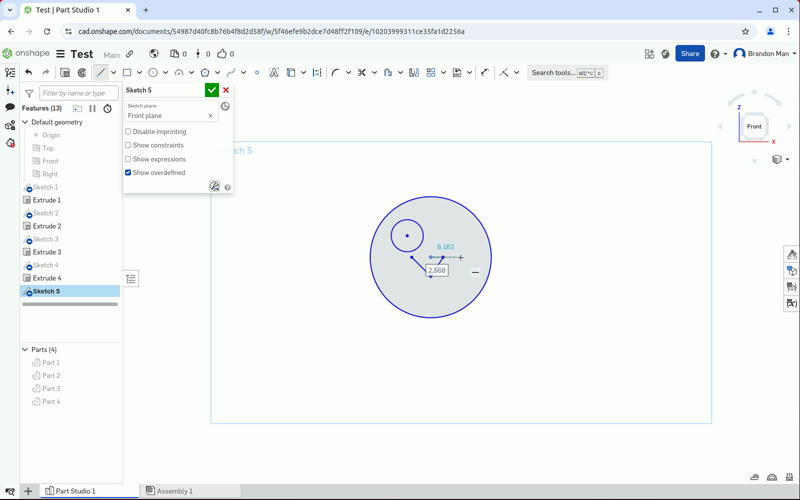
mouse_move(411, 257)
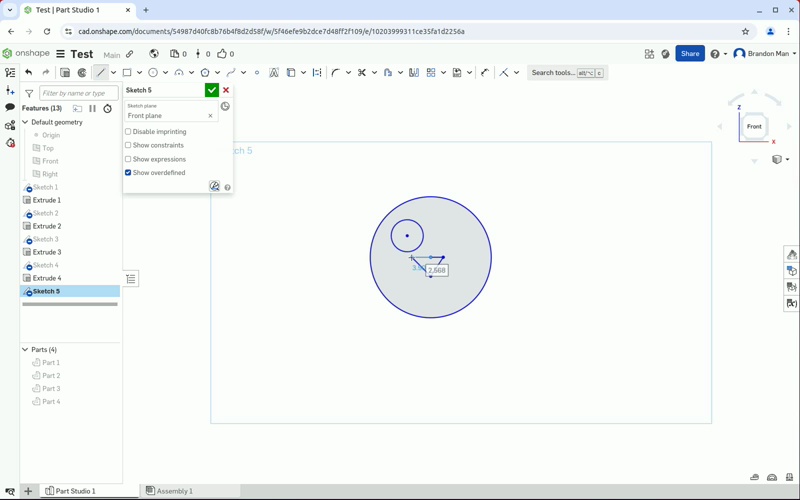
key_up(shift)
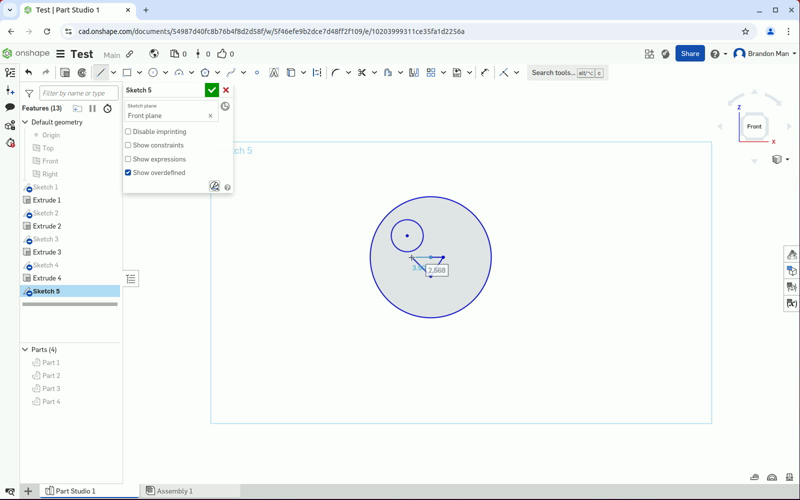
click(411, 257)
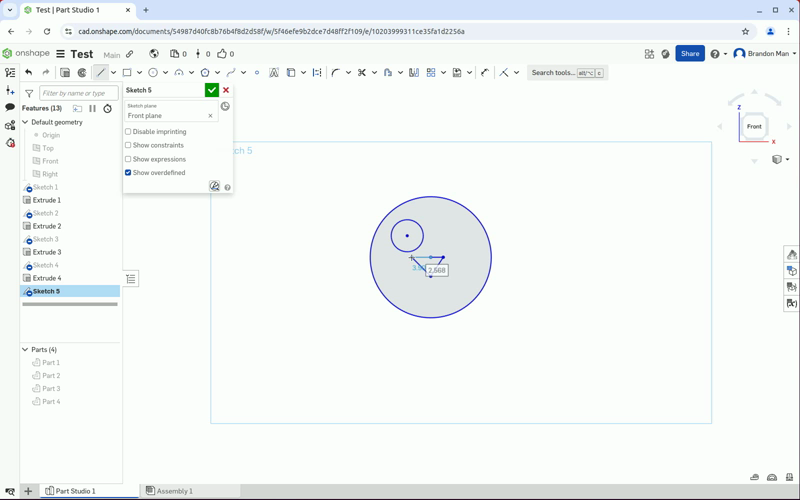
key(esc)
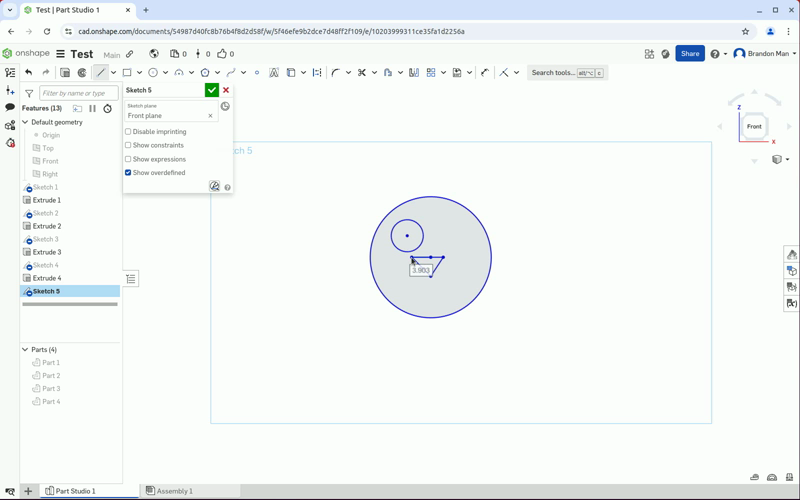
key(c)
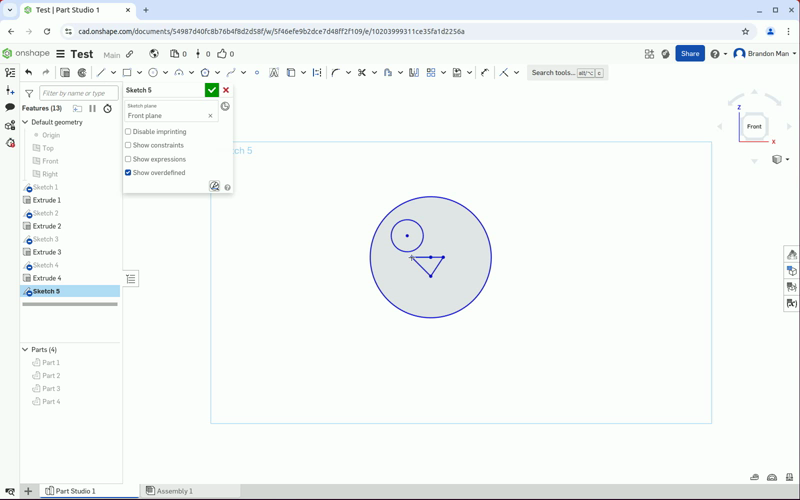
key_down(shift)
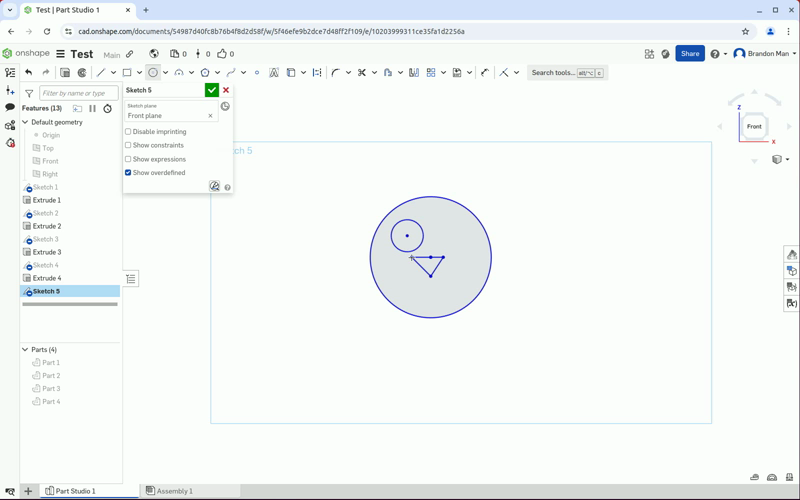
mouse_move(450, 238)
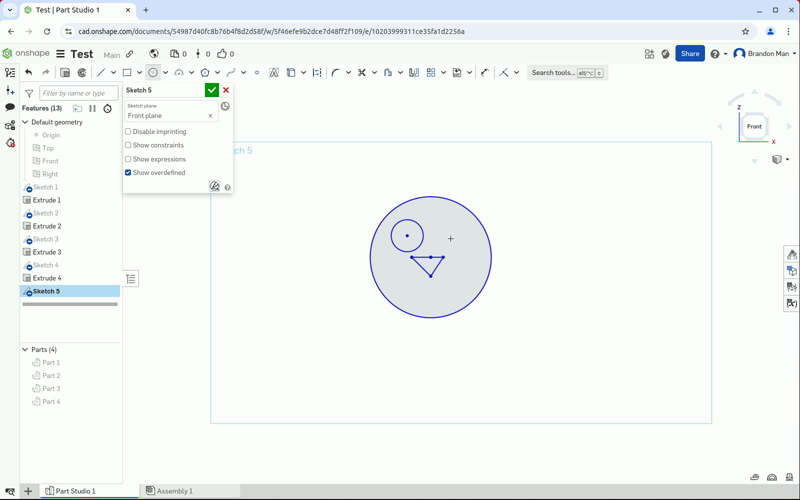
click(450, 238)
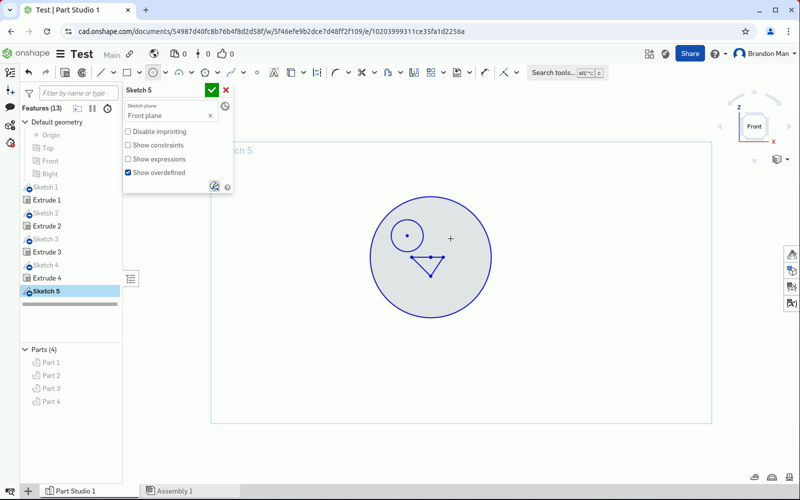
key_up(shift)
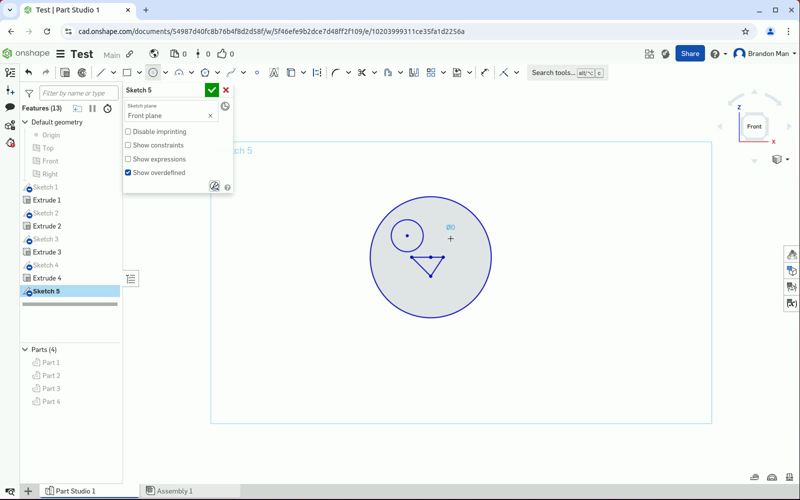
mouse_move(463, 238)
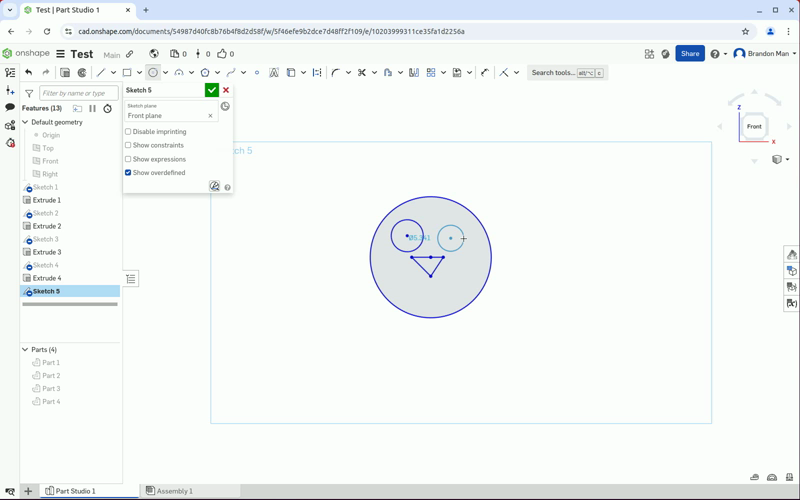
click(463, 238)
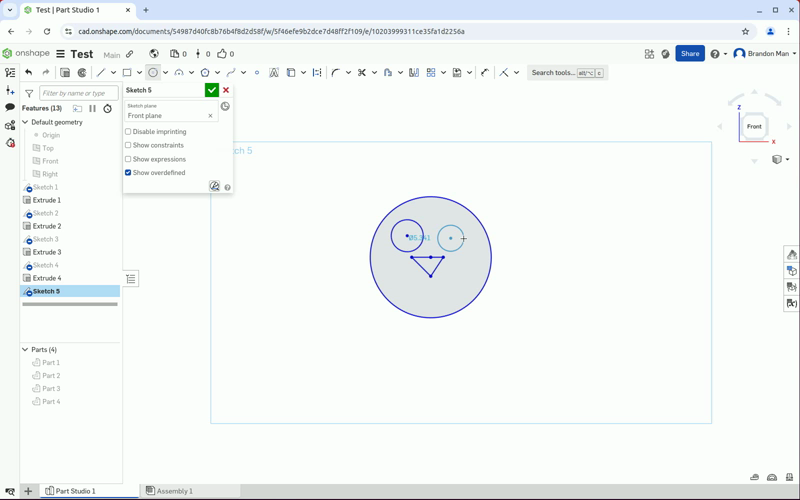
key(esc)
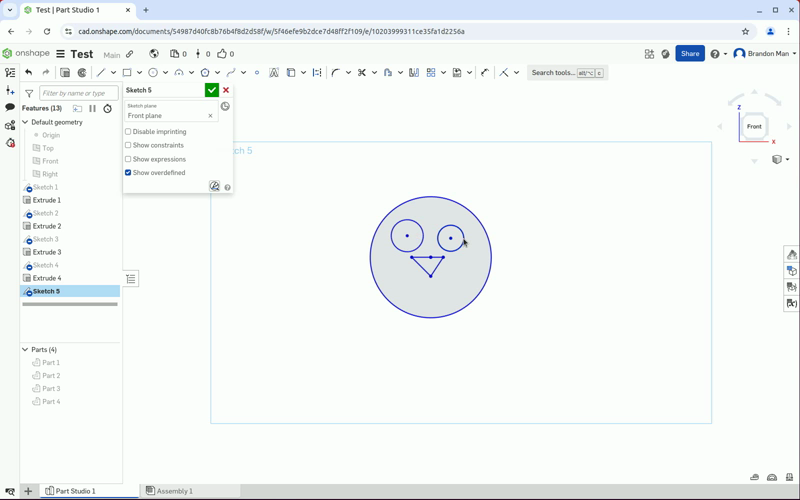
mouse_move(456, 264)
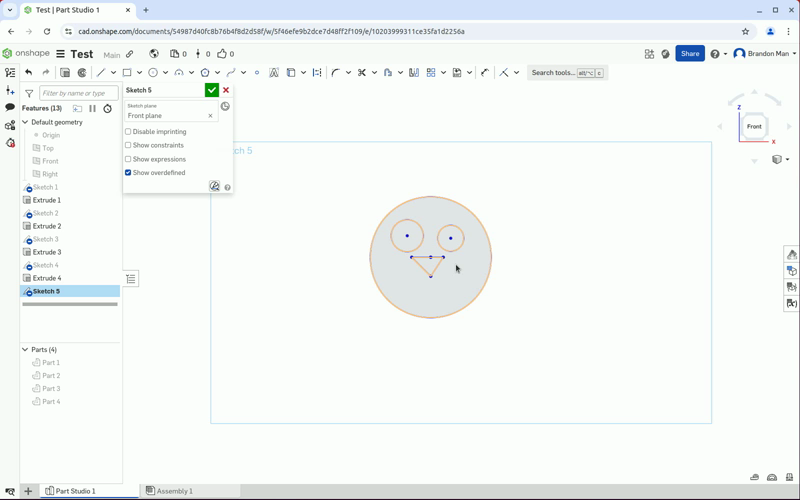
click(456, 264)
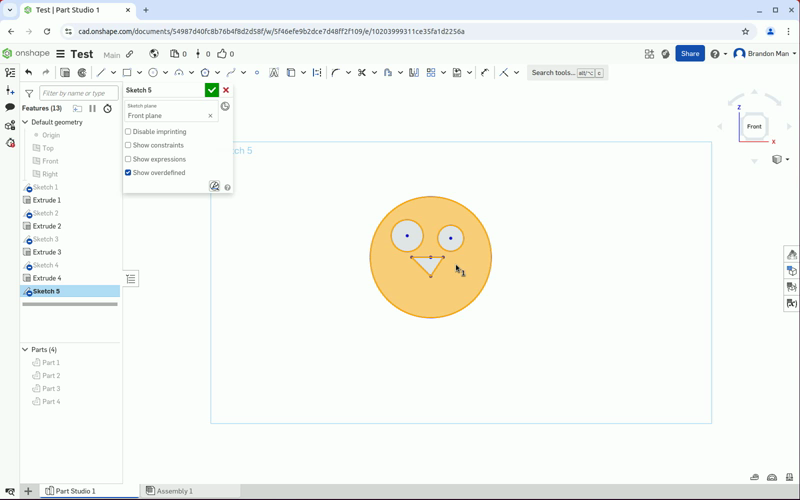
mouse_move(73, 352)
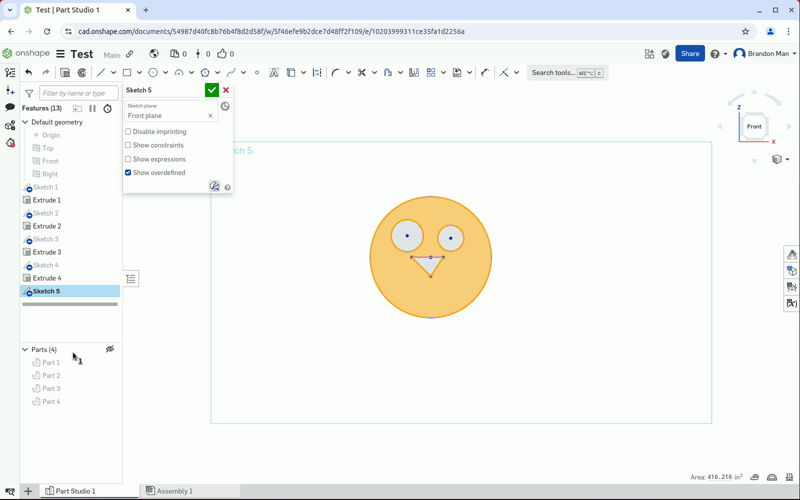
key(shift+y)
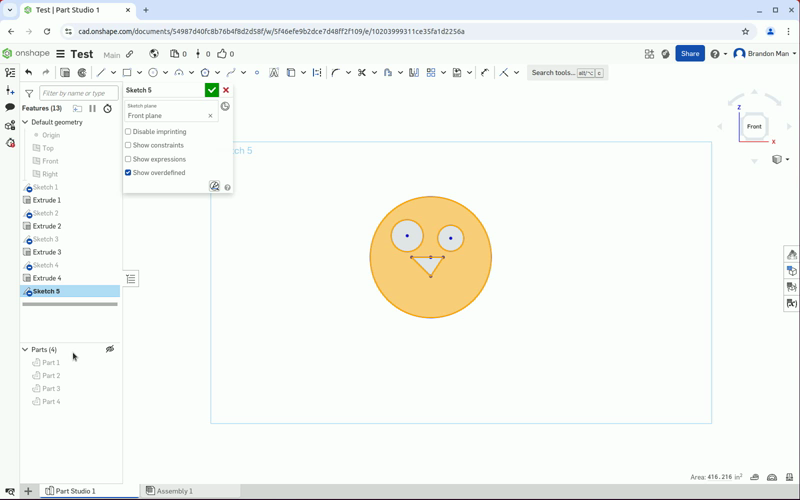
key(shift+e)
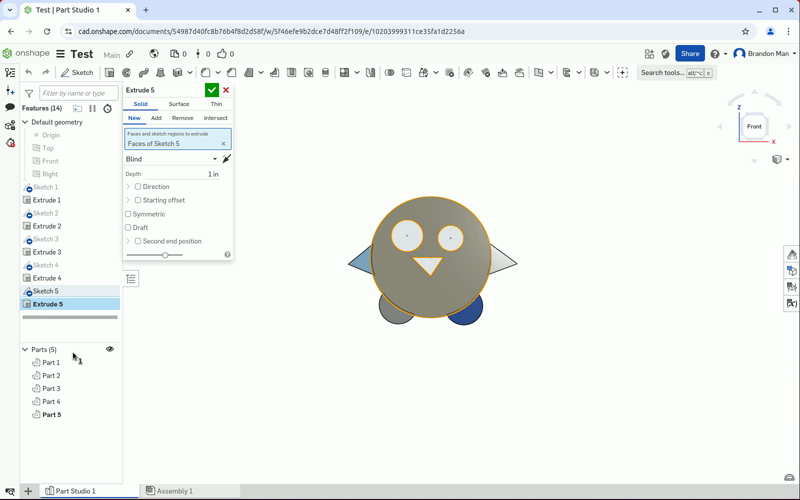
mouse_move(143, 106)
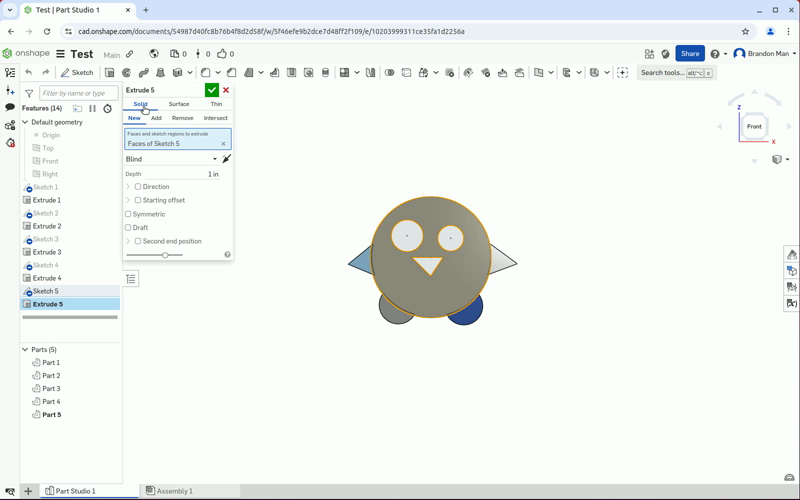
click(143, 106)
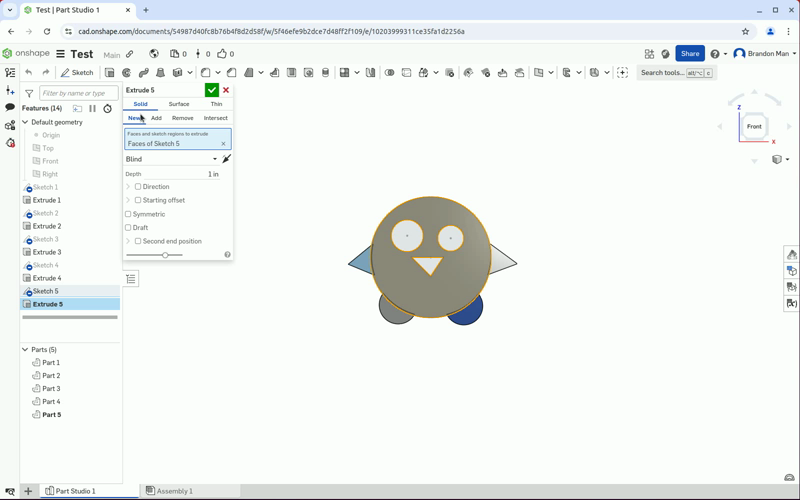
mouse_move(137, 120)
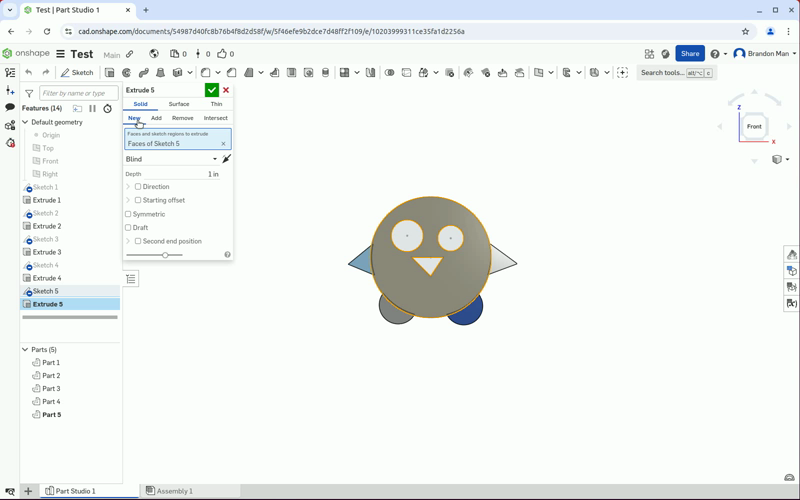
click(137, 120)
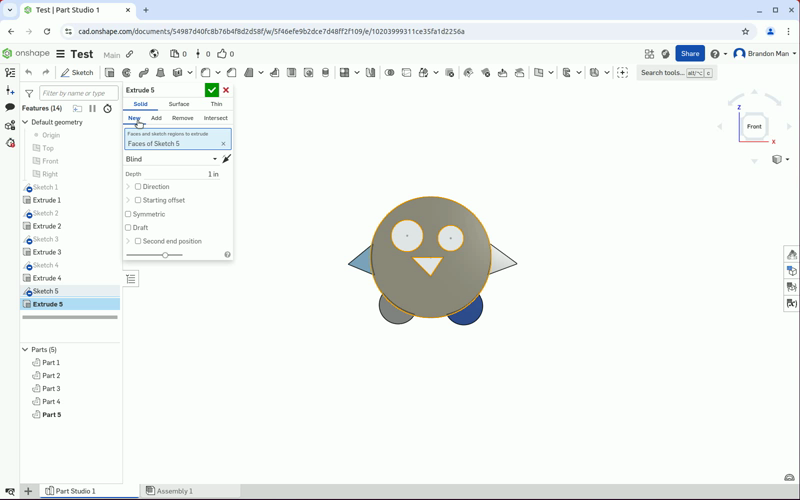
key(tab, 4)
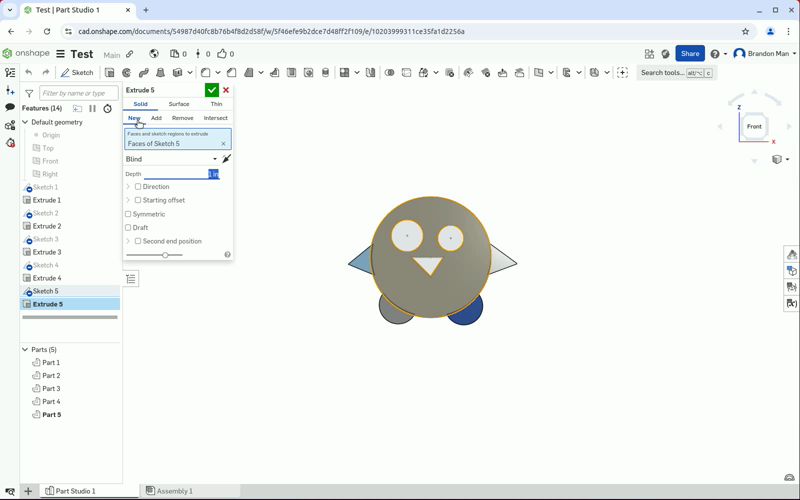
text(7.462)
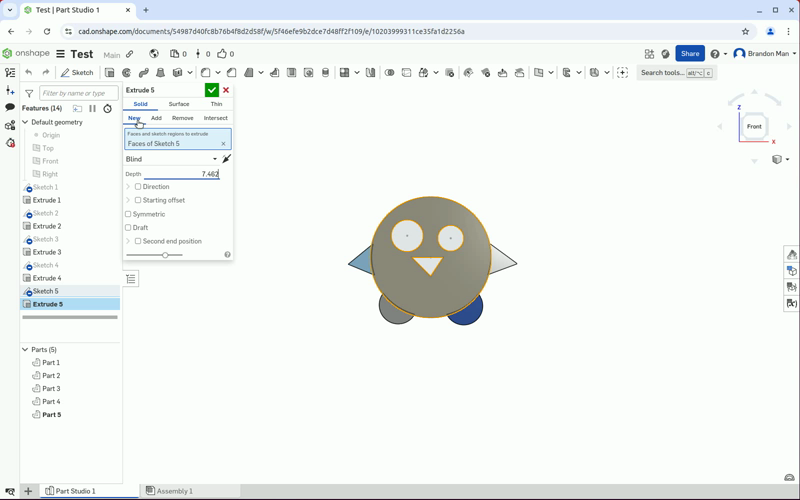
key(enter)
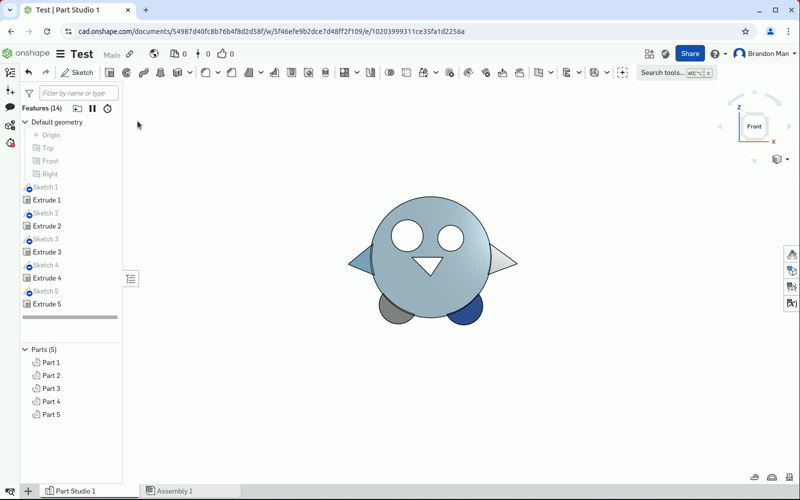
key(shift+h)
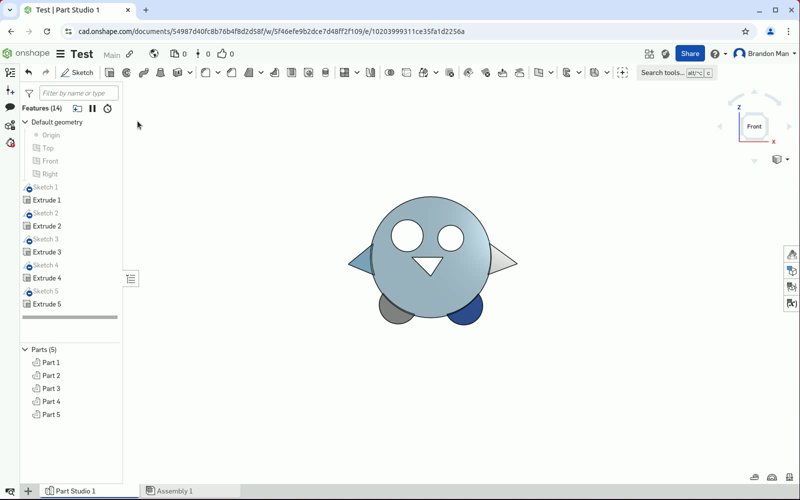
key(shift+h)
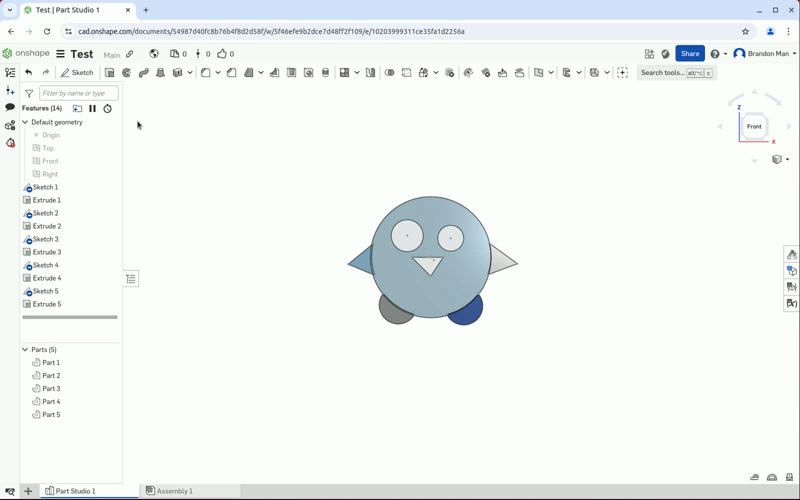
key(shift+7)
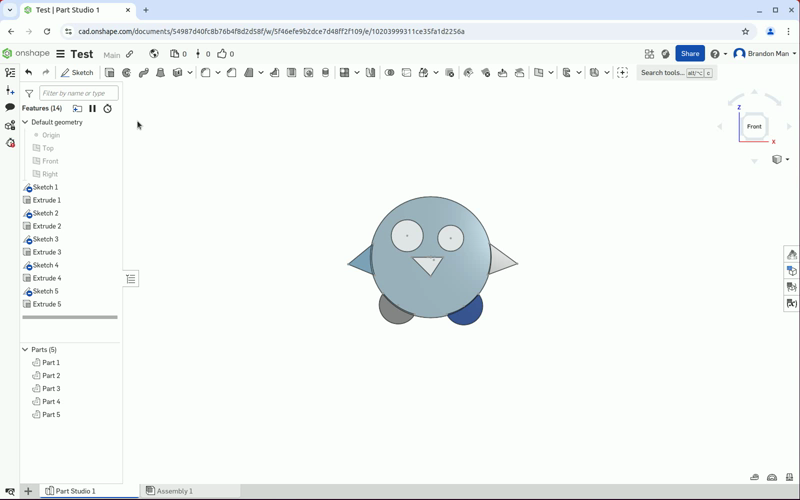
key(left, 2)
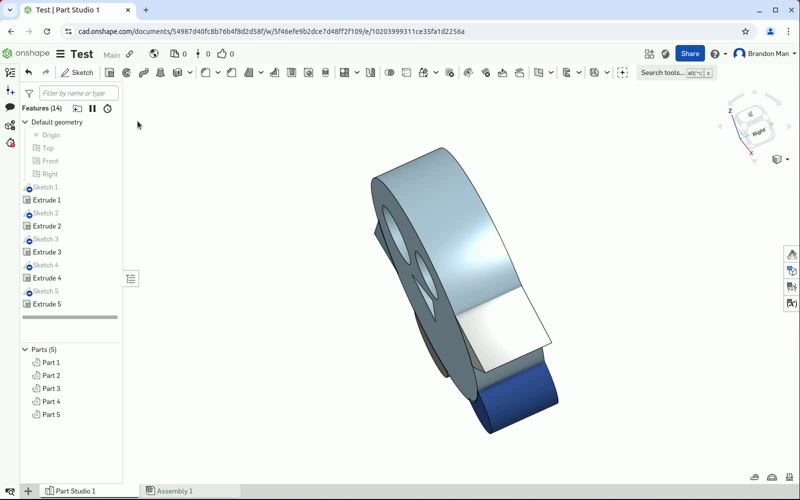
key(down, 2)
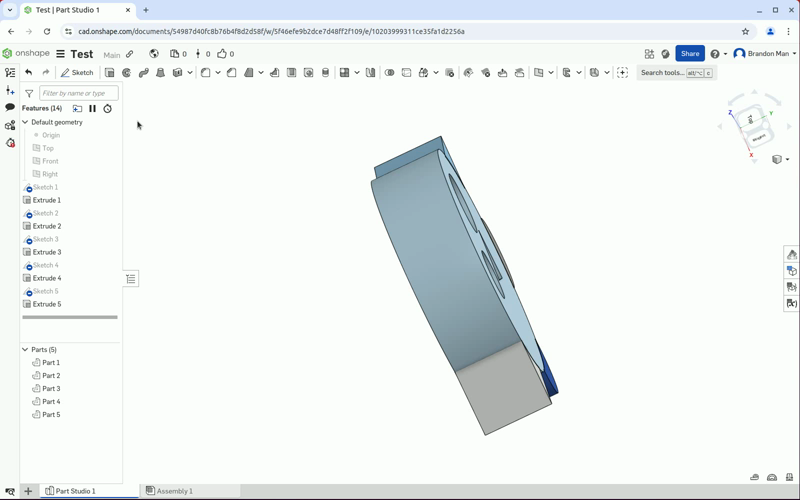
key(up, 2)
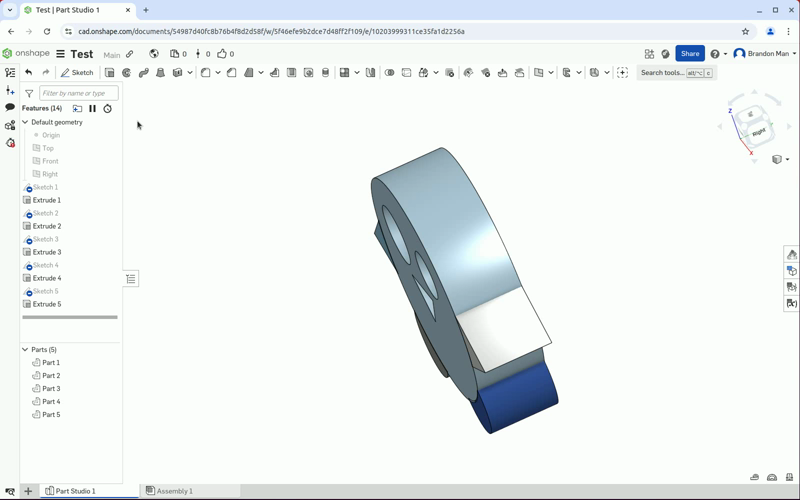
key(right, 2)
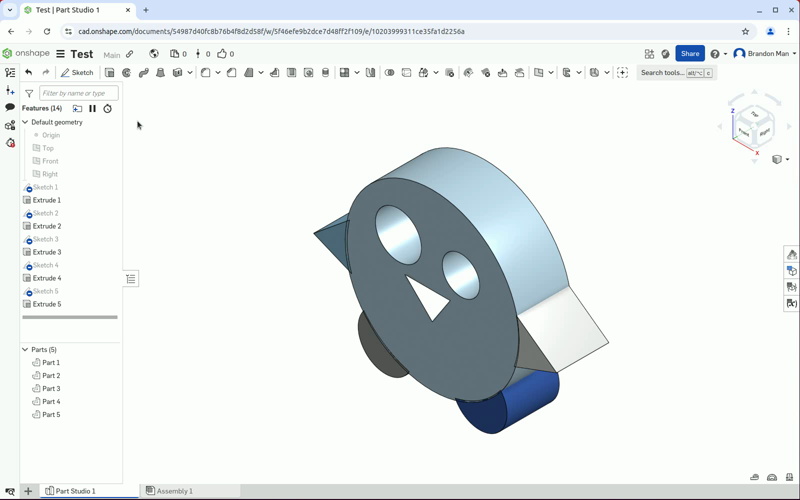
mouse_move(73, 189)
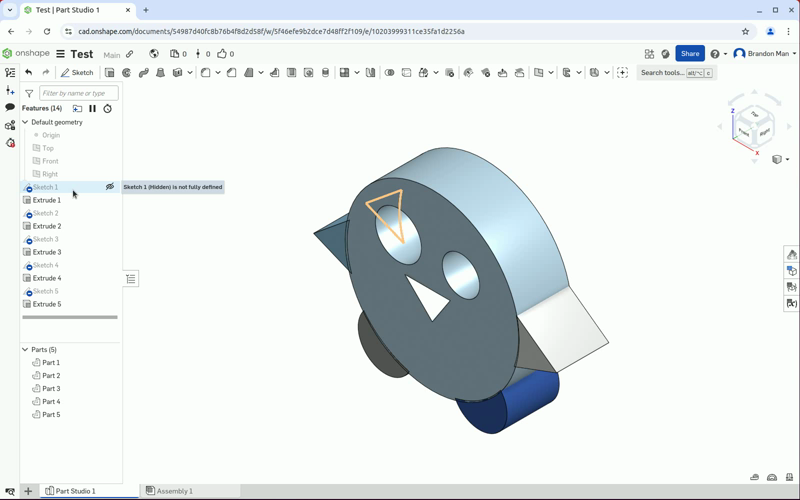
click(73, 189)